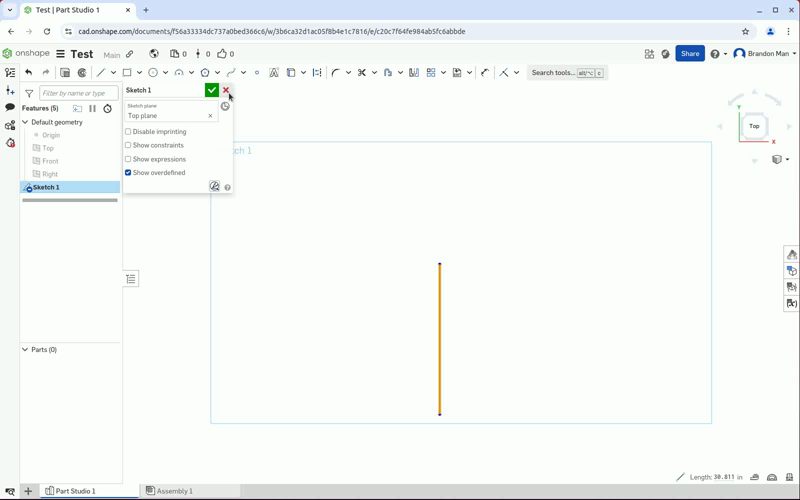
key(shift+h)
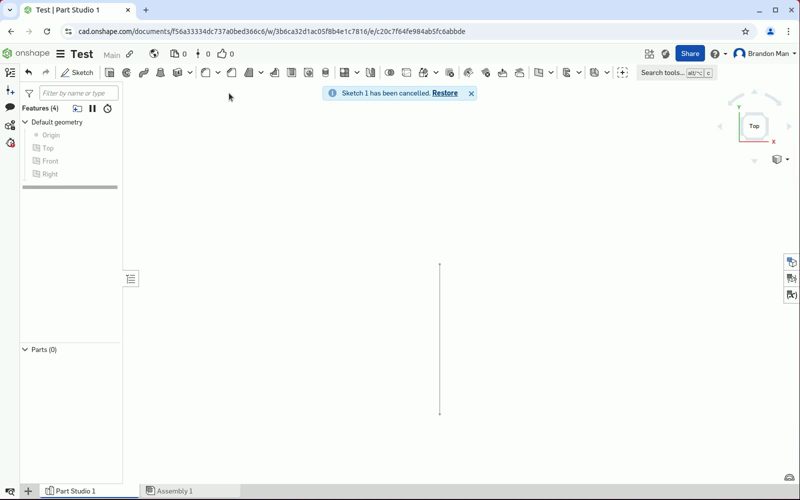
mouse_move(73, 352)
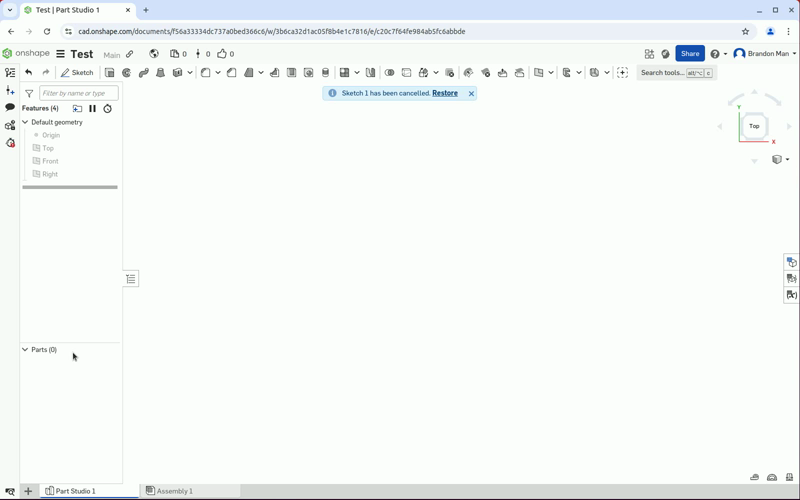
key(y)
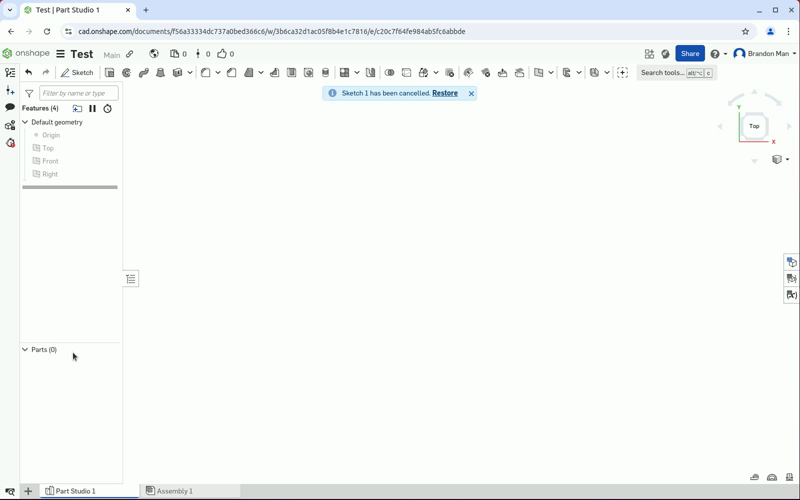
key(shift+p)
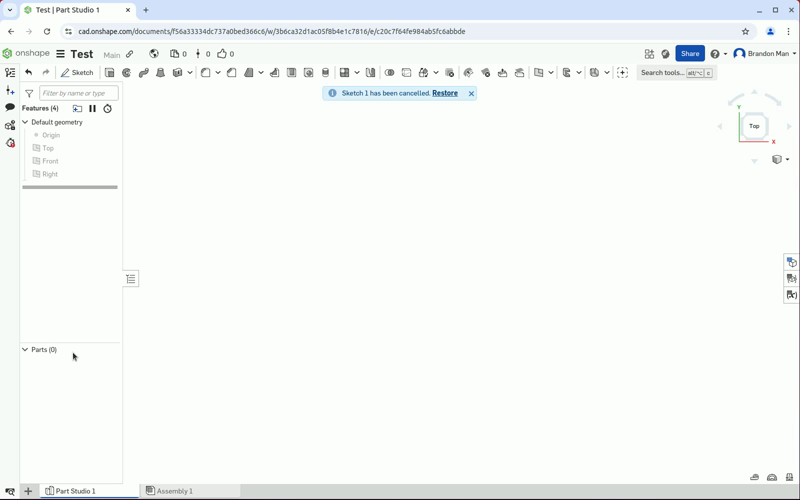
key(space)
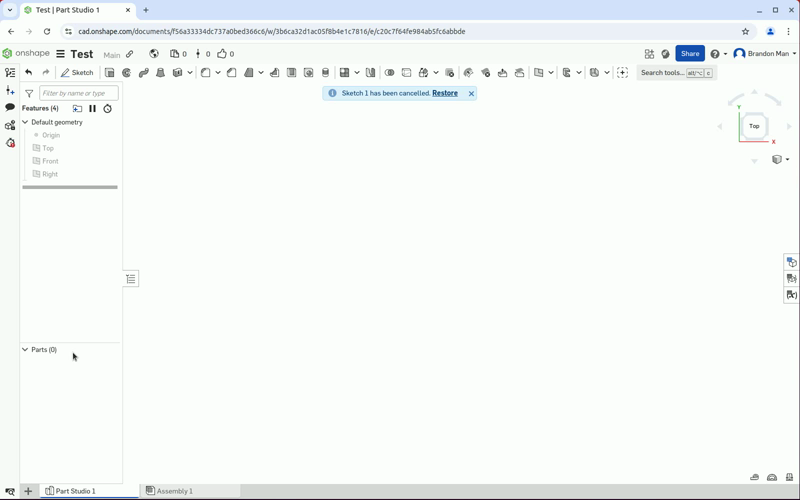
key_down(shift)
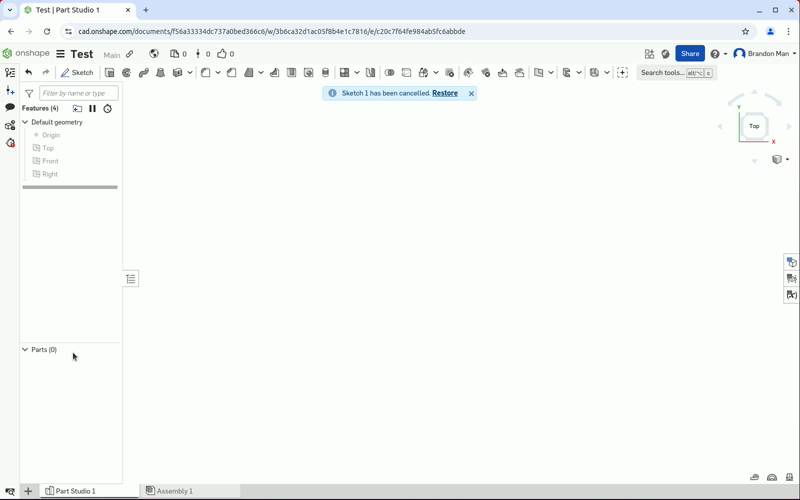
key(up)
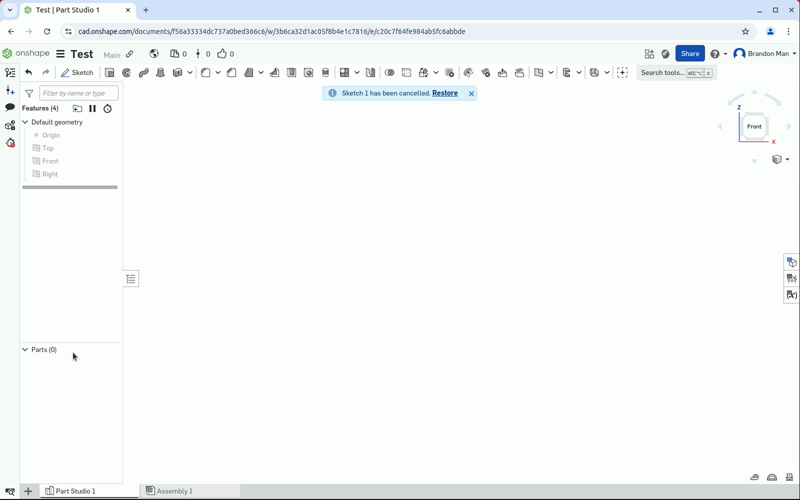
key_up(shift)
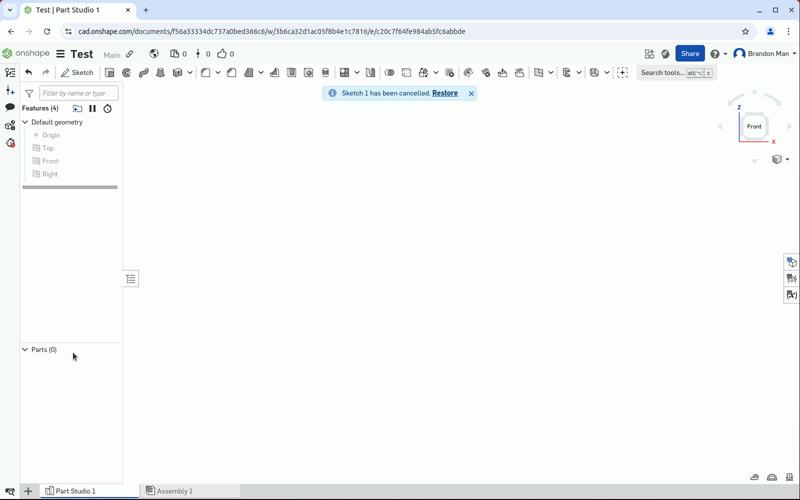
mouse_move(73, 352)
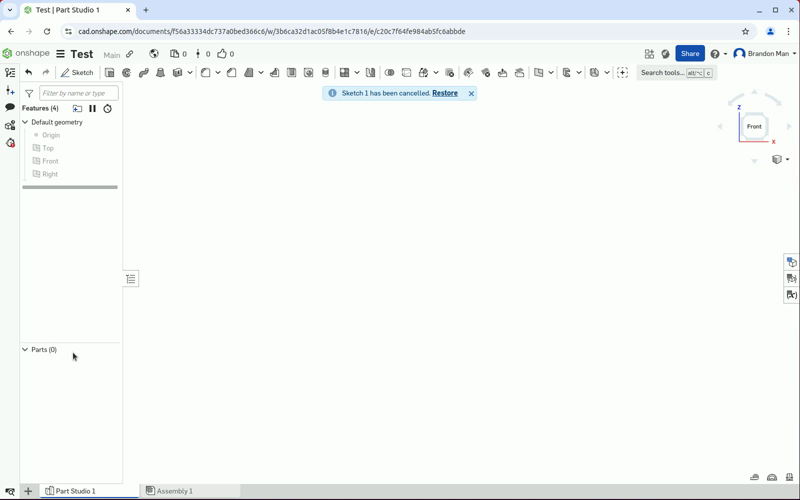
key(shift+y)
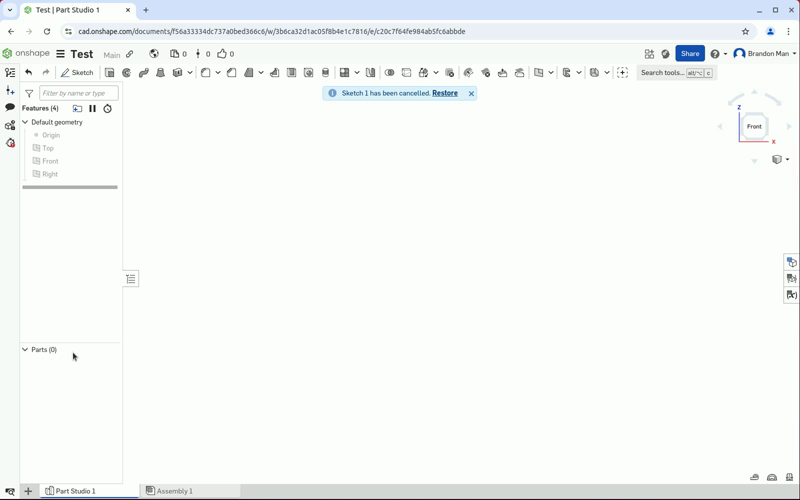
key(shift+s)
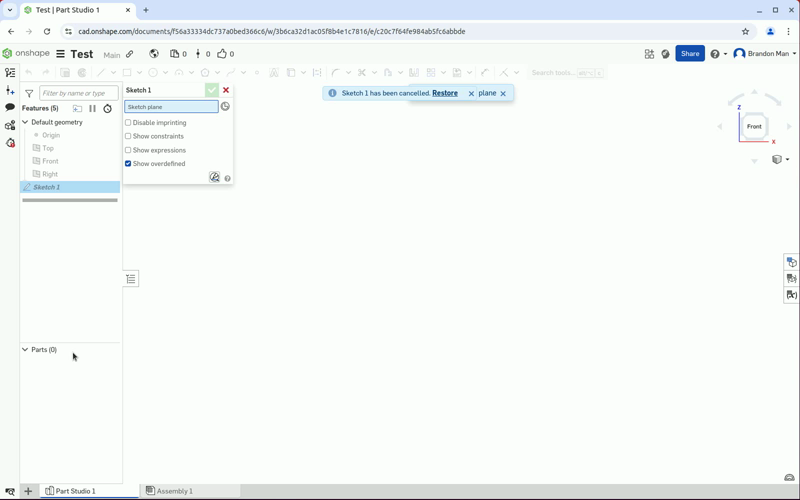
mouse_move(73, 163)
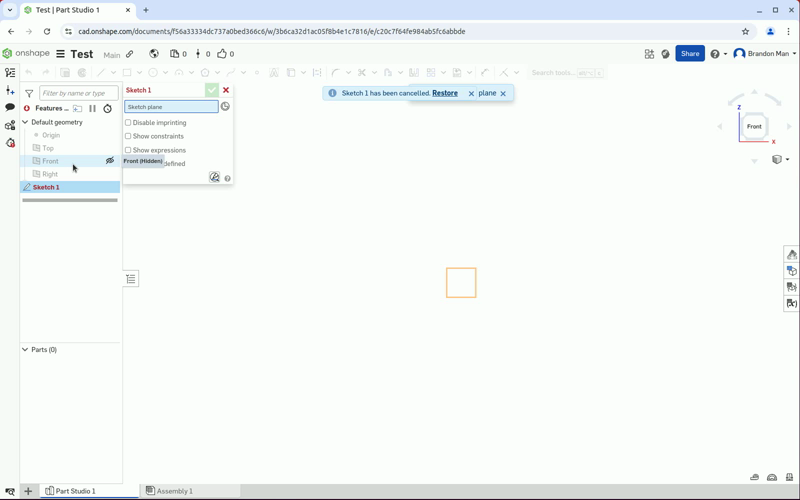
click(73, 163)
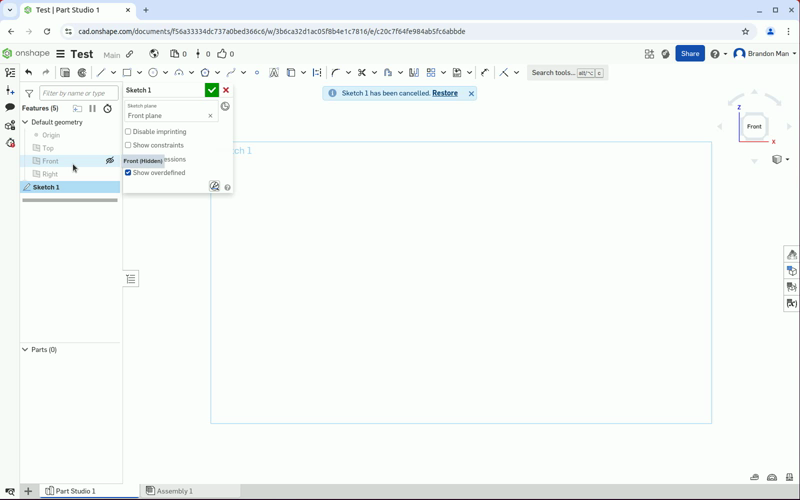
mouse_move(73, 352)
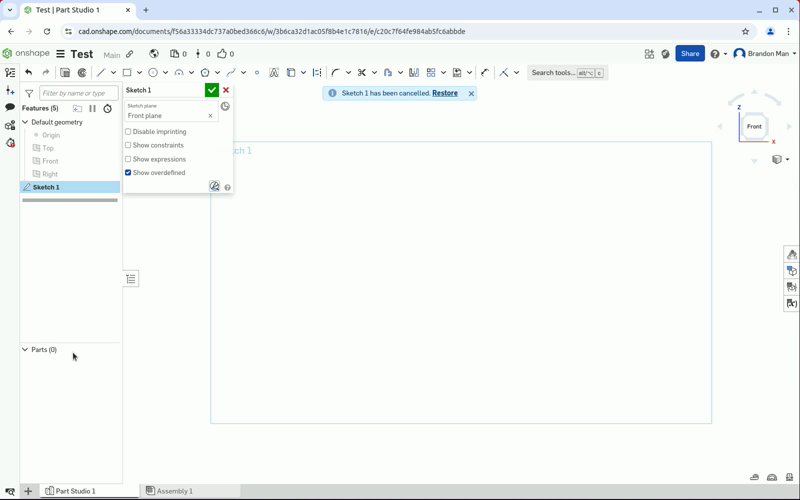
key(y)
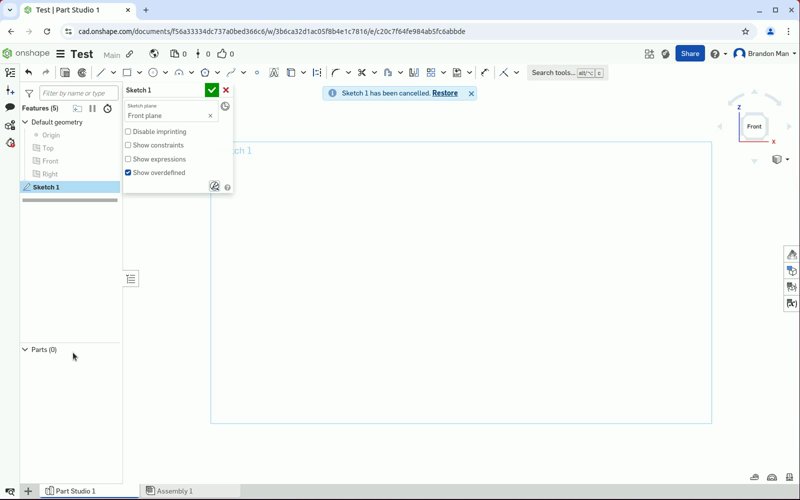
key(c)
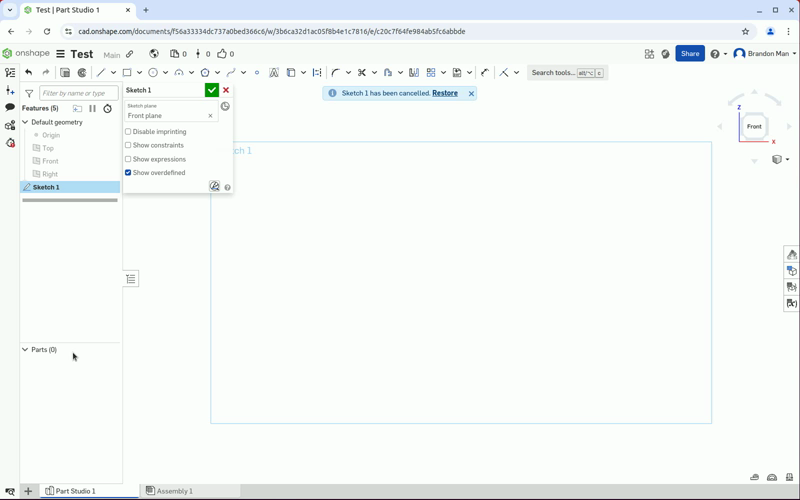
key_down(shift)
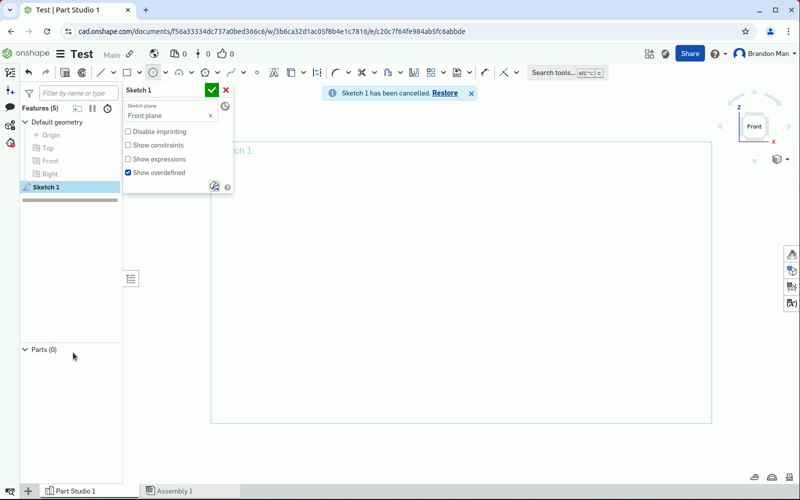
mouse_move(461, 178)
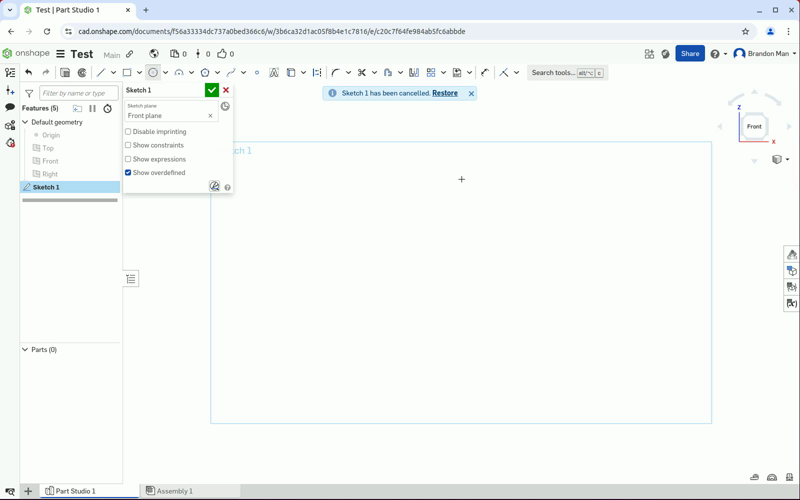
click(461, 178)
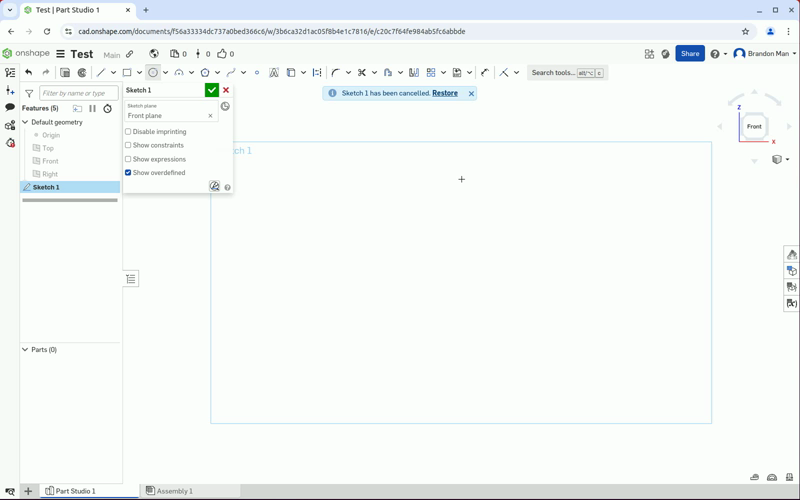
key_up(shift)
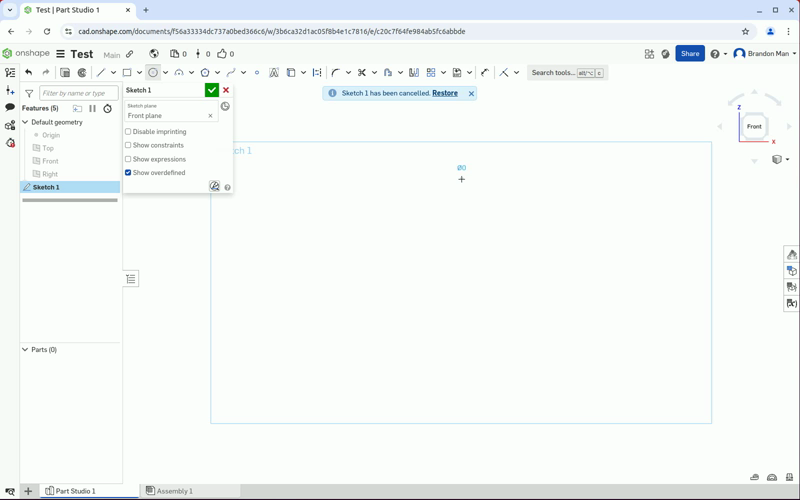
mouse_move(471, 178)
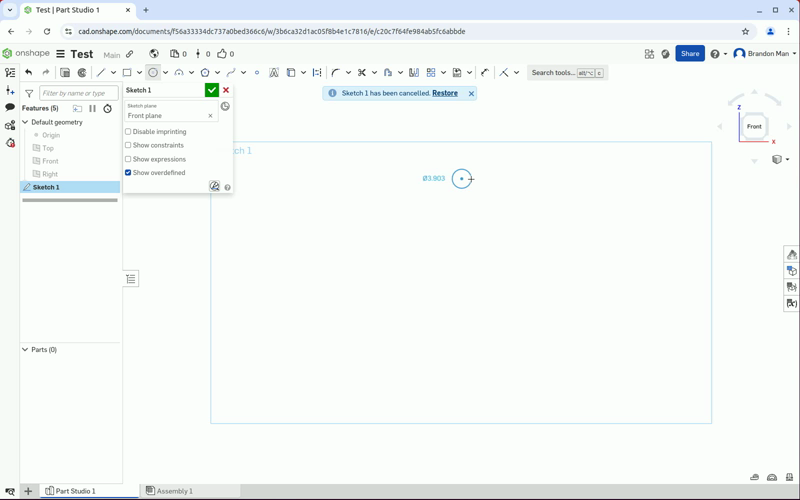
click(471, 178)
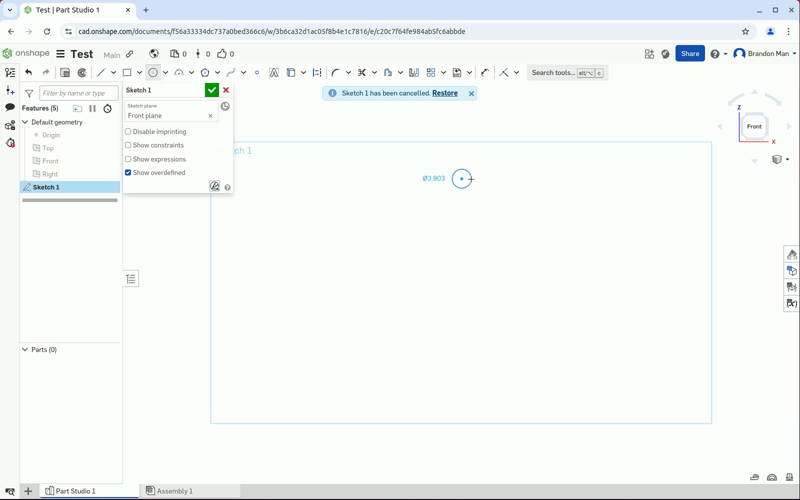
key(esc)
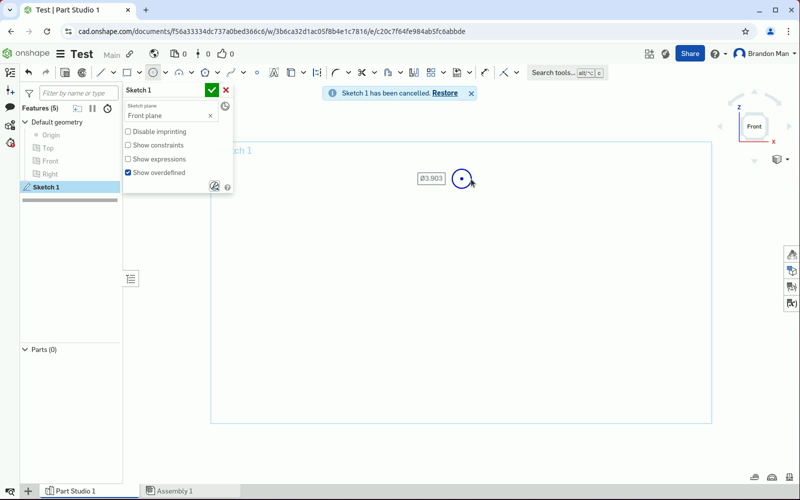
key(c)
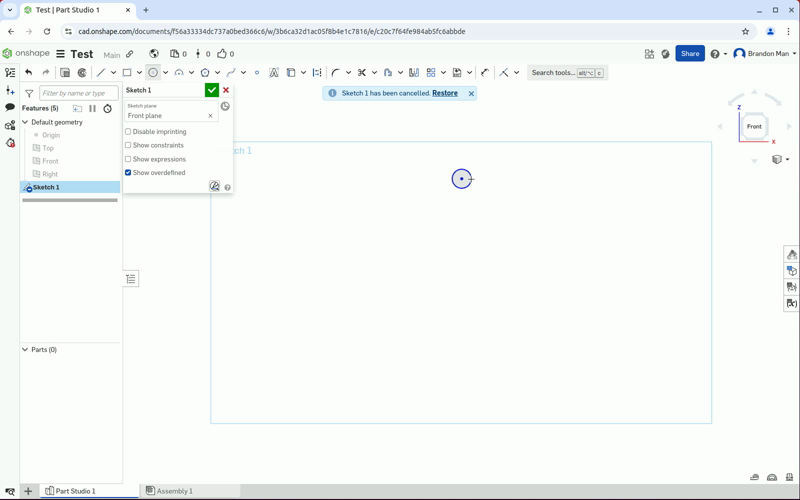
key_down(shift)
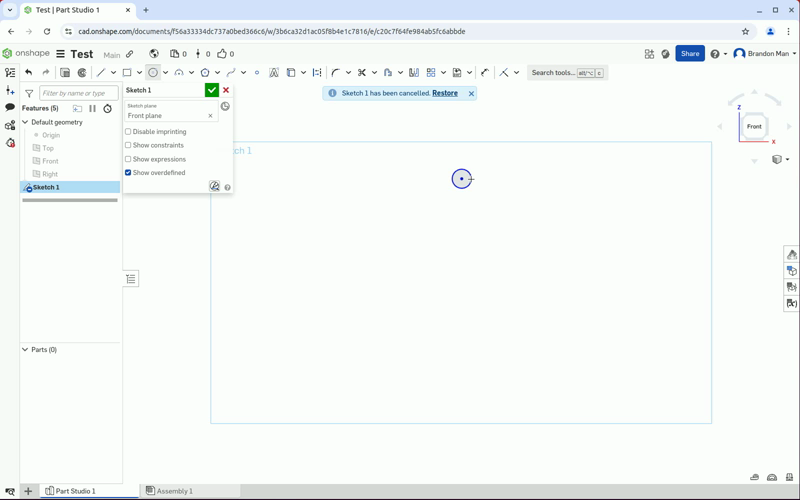
mouse_move(461, 178)
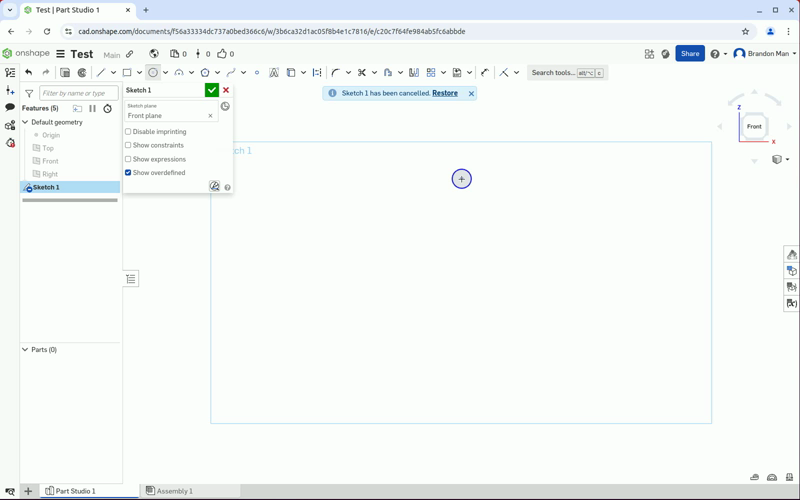
click(461, 178)
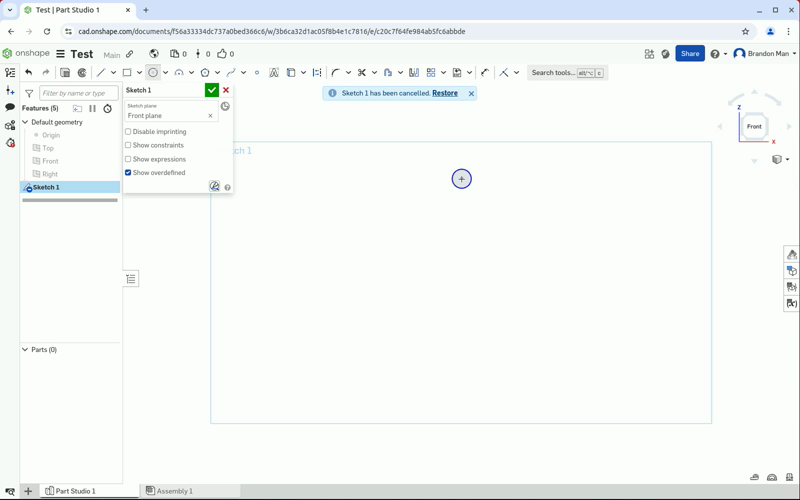
key_up(shift)
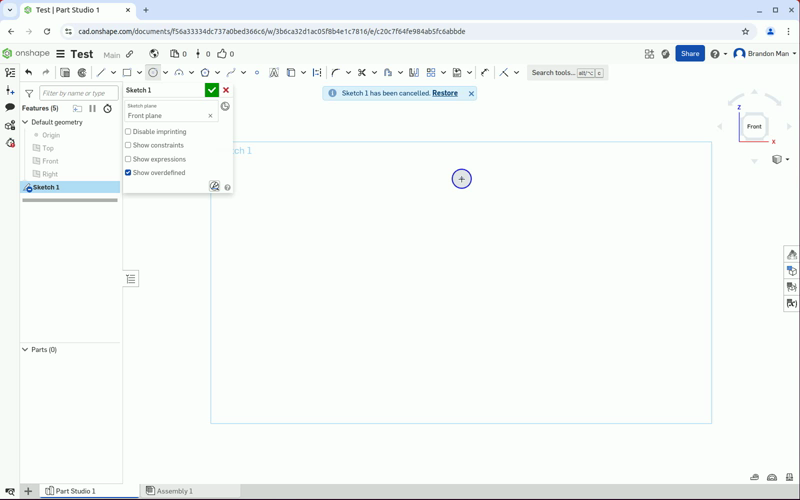
mouse_move(464, 178)
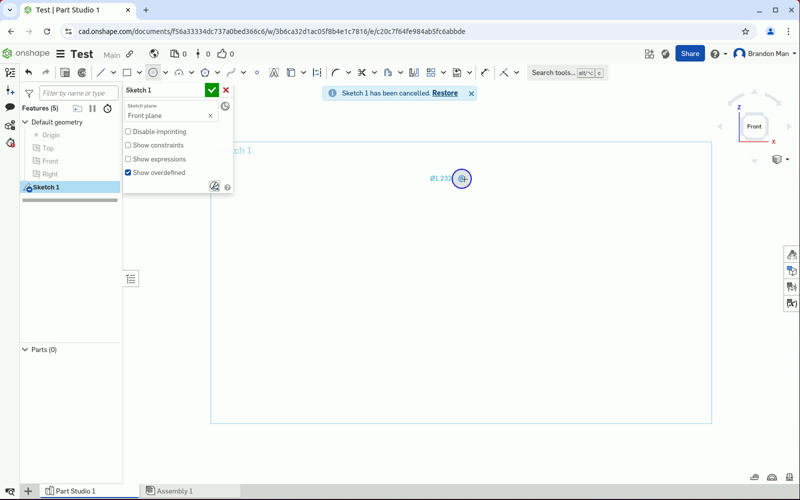
scroll(6)
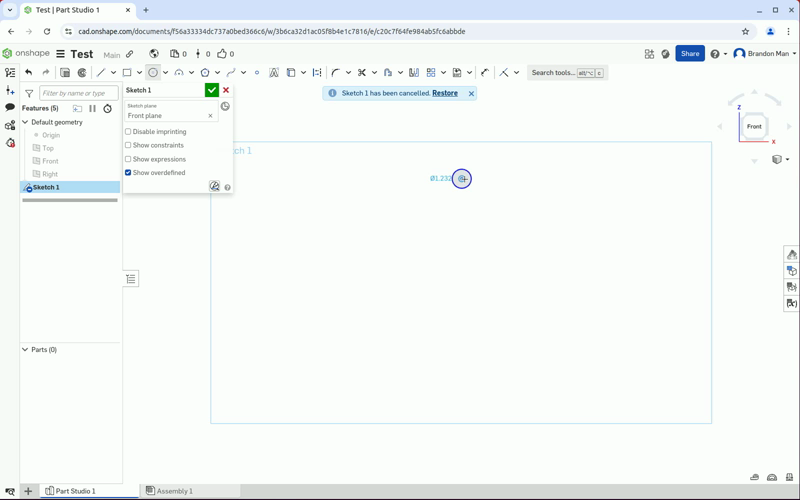
scroll(6)
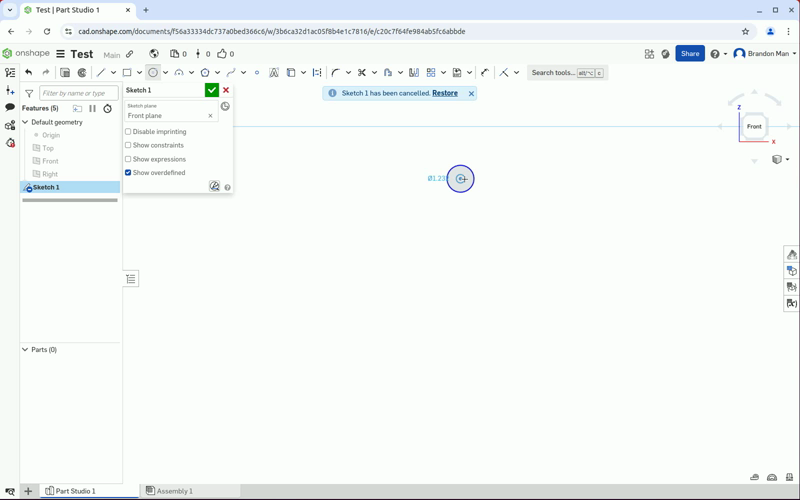
scroll(6)
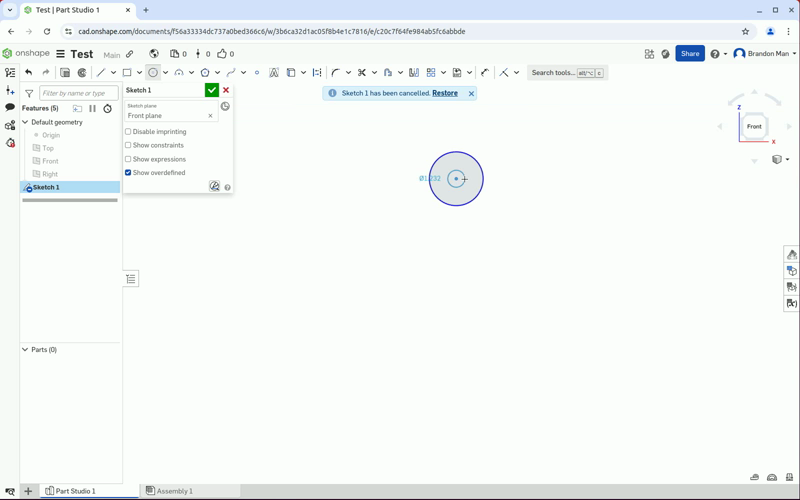
scroll(6)
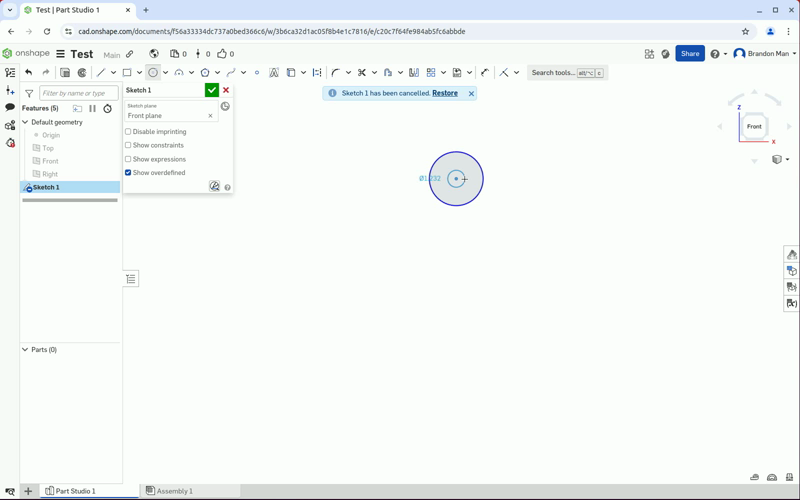
scroll(6)
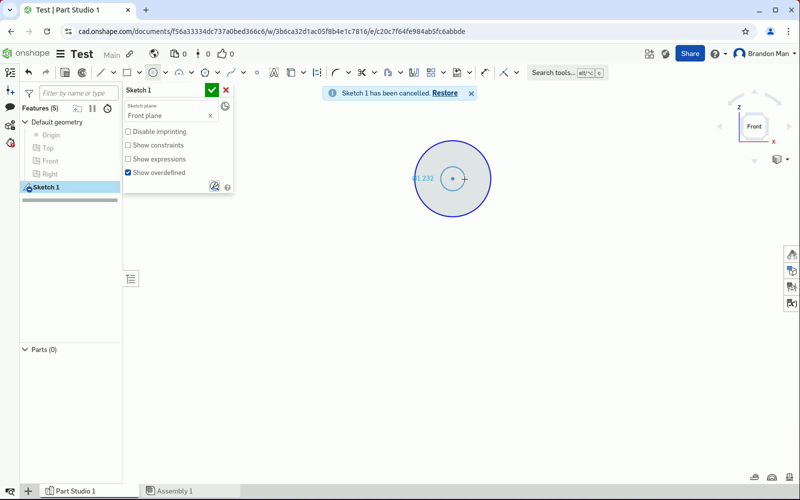
scroll(6)
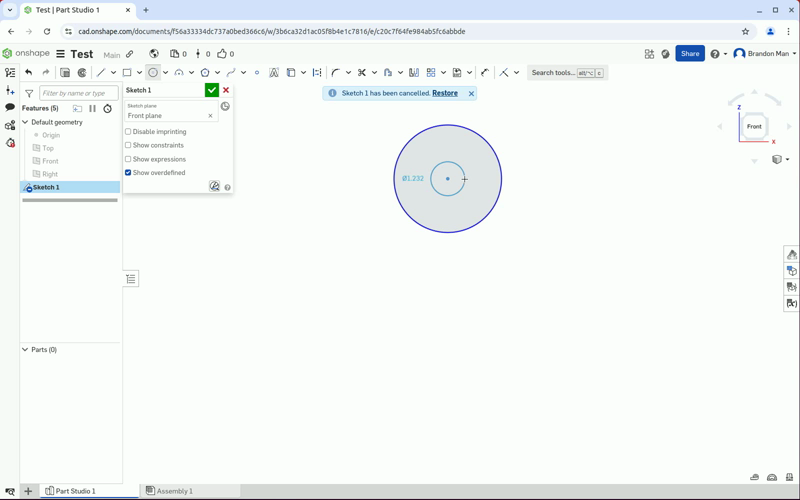
scroll(6)
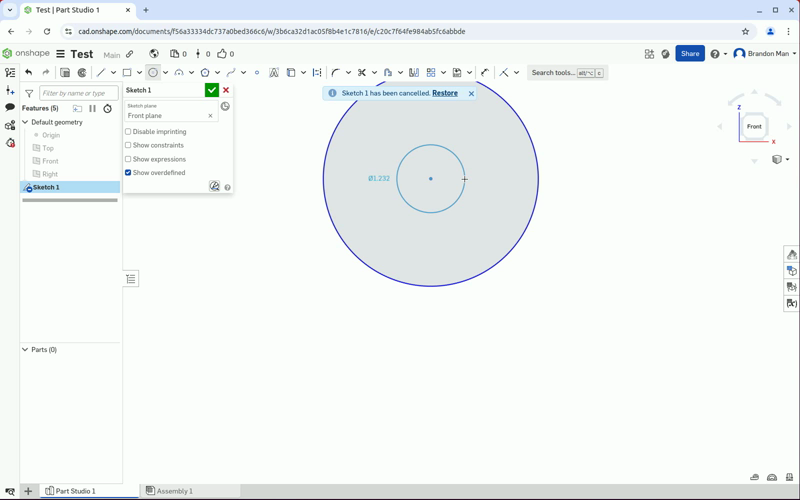
click(464, 178)
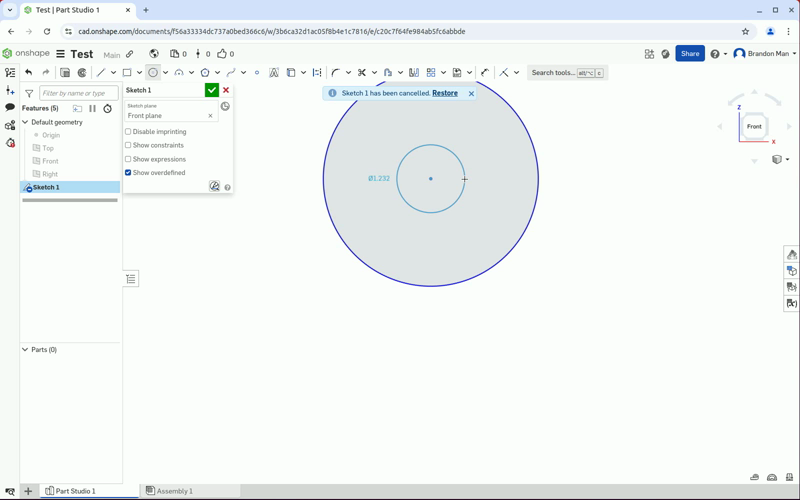
scroll(-6)
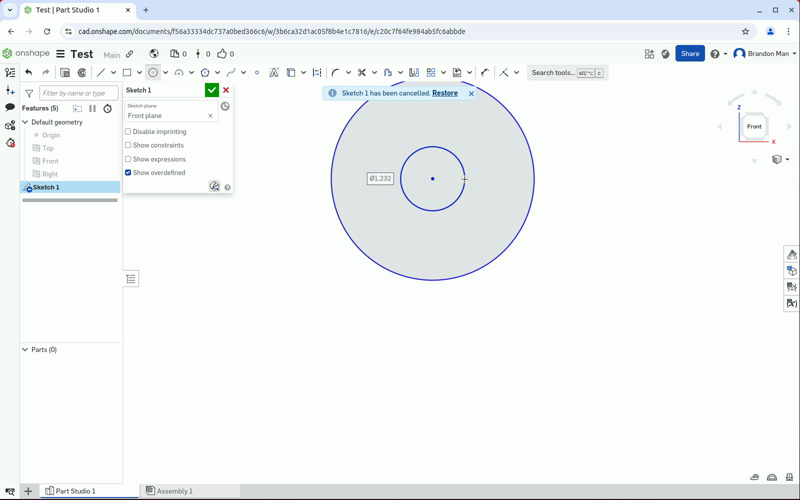
scroll(-6)
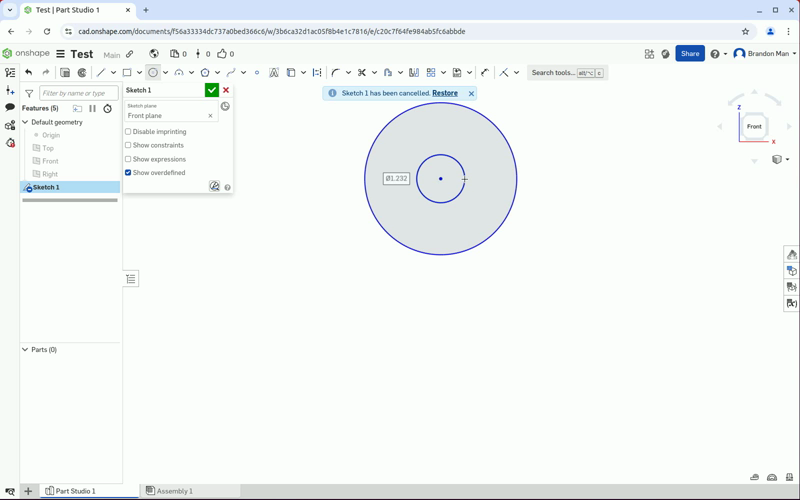
scroll(-6)
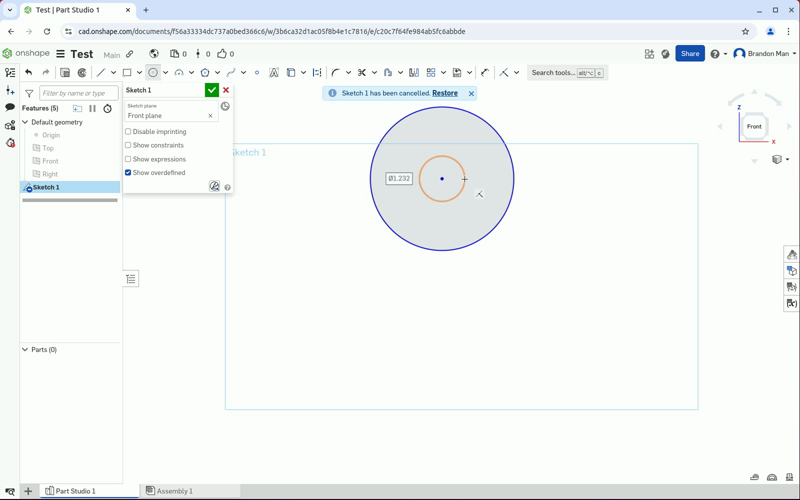
scroll(-6)
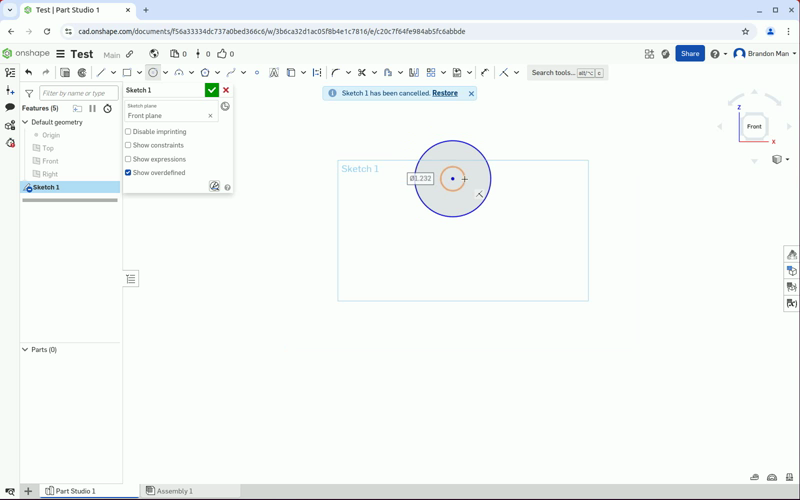
scroll(-6)
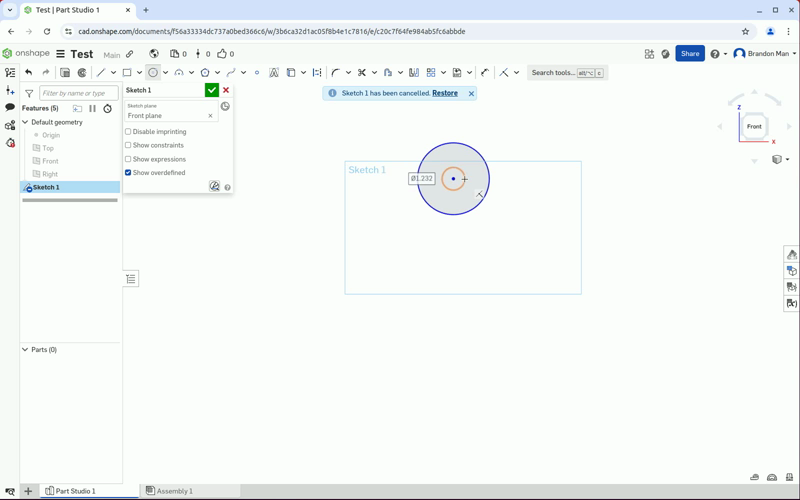
scroll(-6)
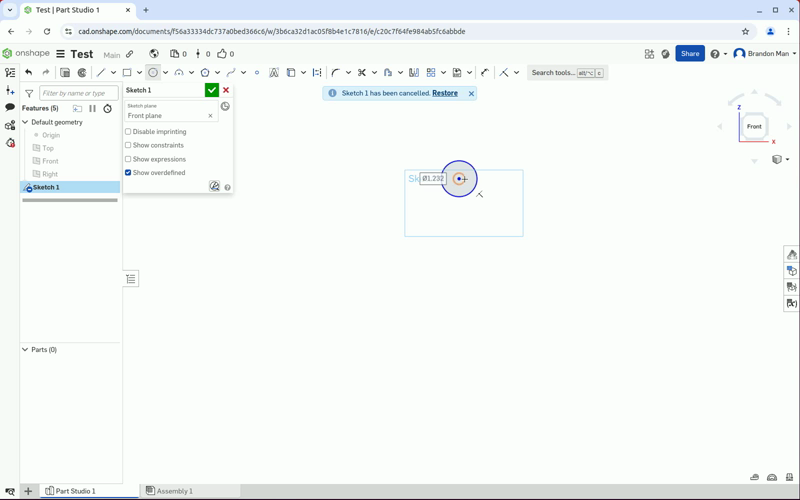
scroll(-6)
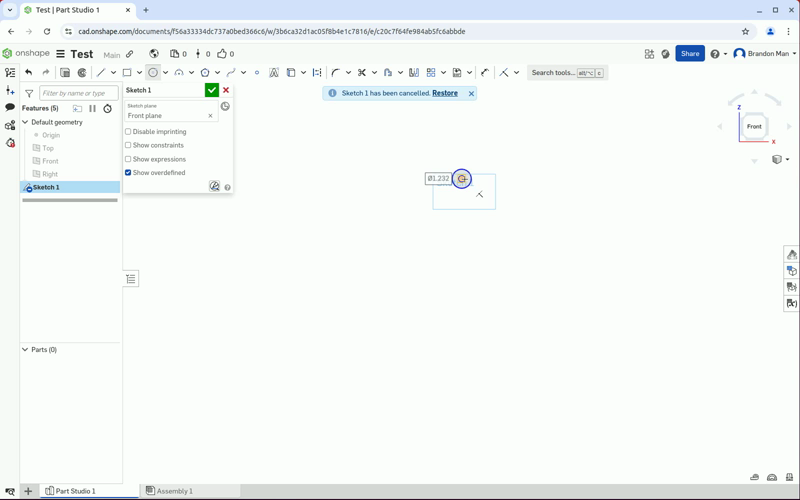
key(esc)
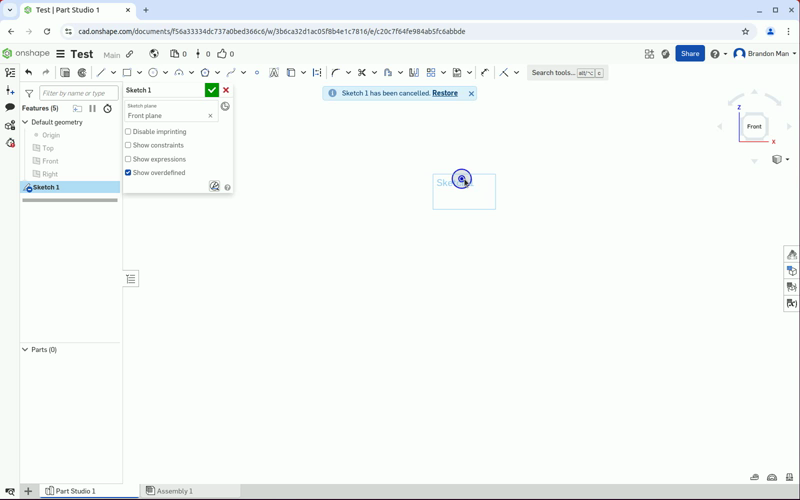
mouse_move(466, 174)
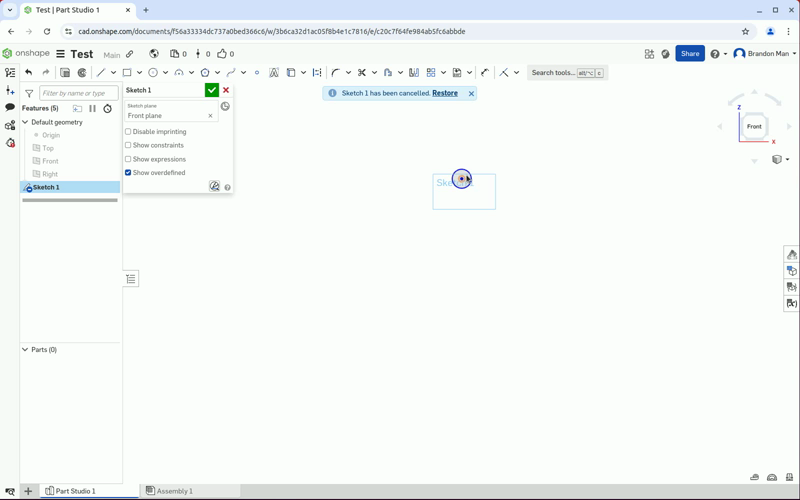
scroll(6)
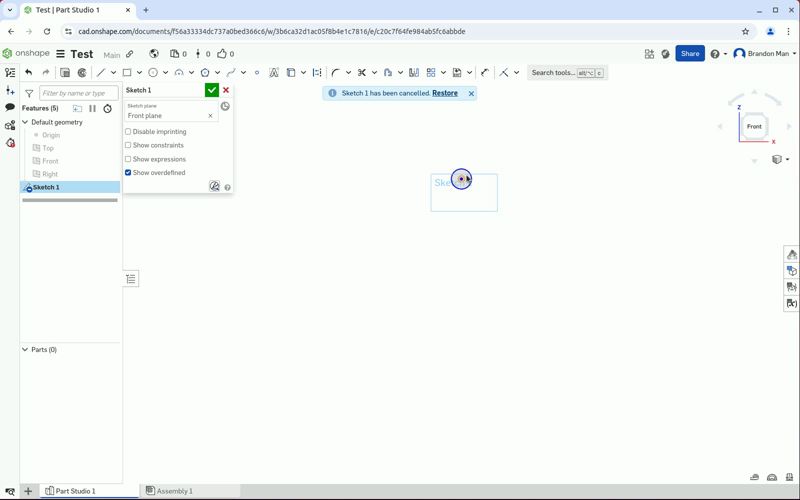
scroll(6)
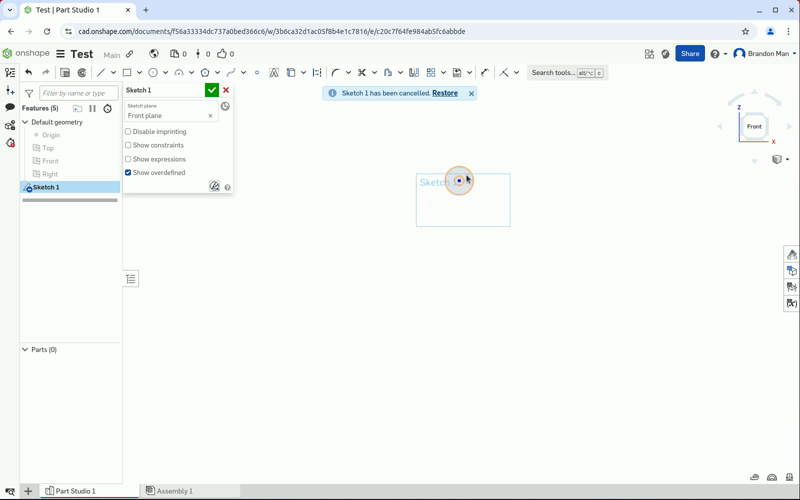
scroll(6)
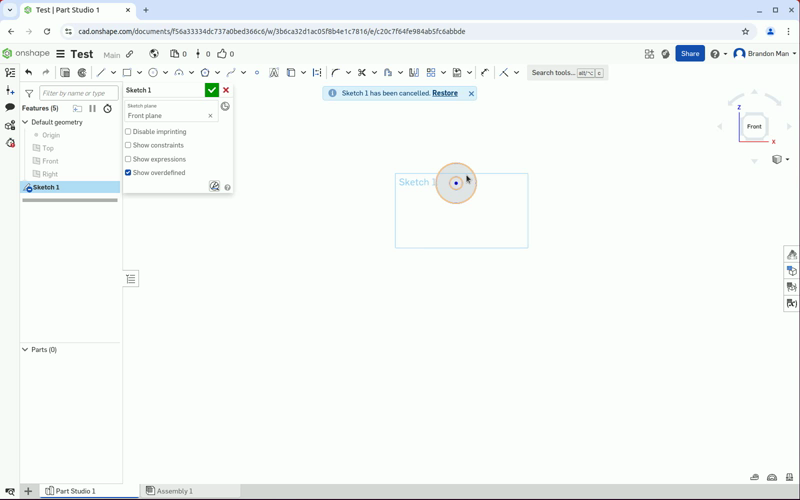
scroll(6)
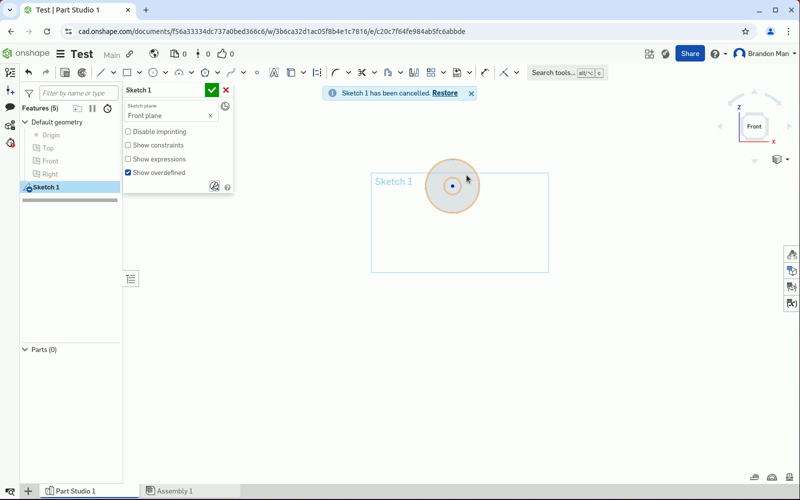
scroll(6)
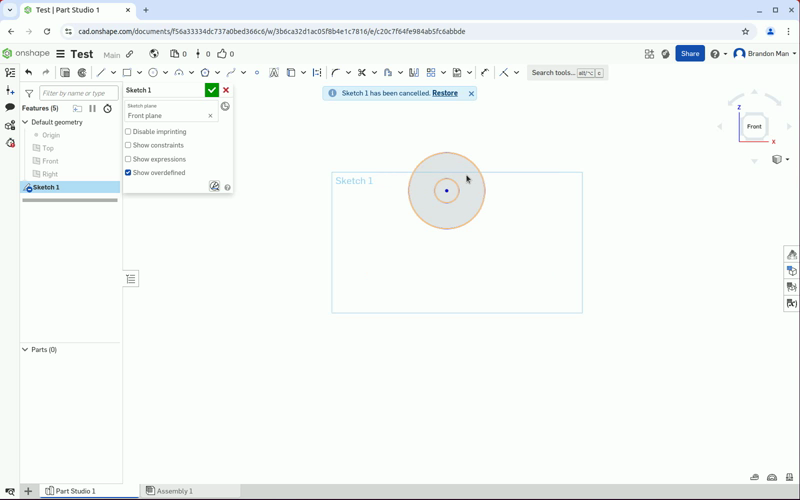
scroll(6)
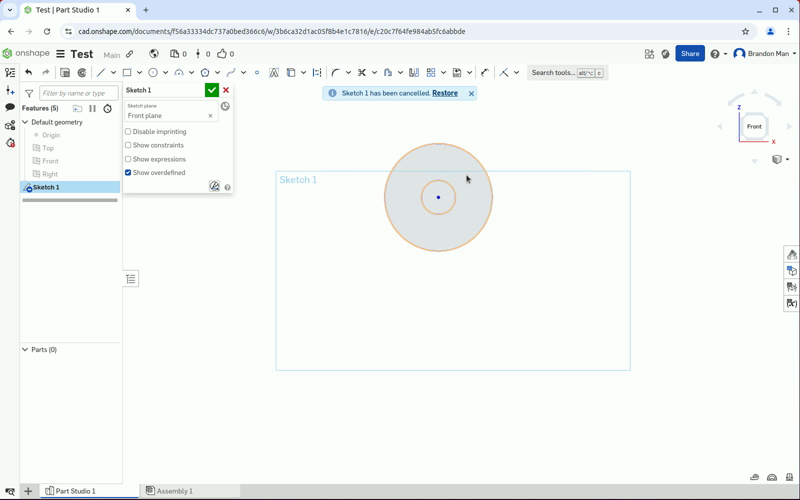
scroll(6)
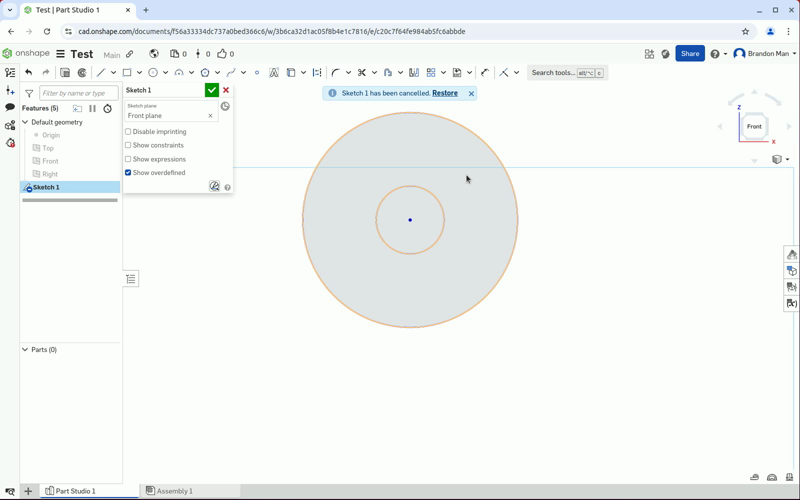
click(466, 174)
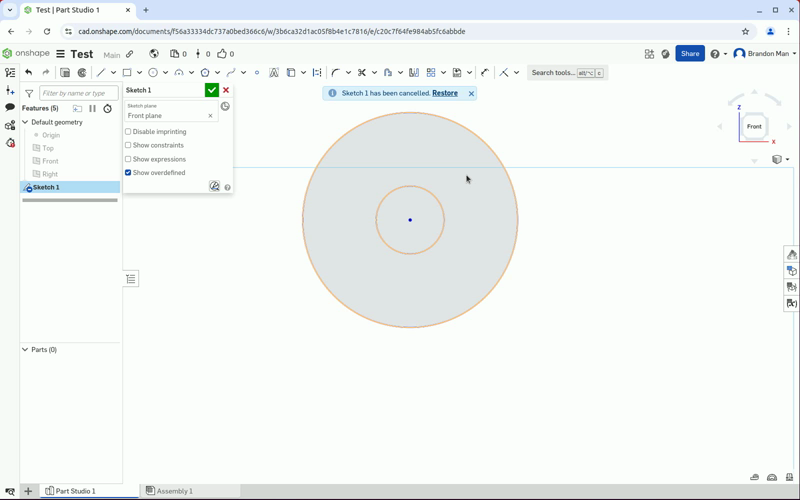
scroll(-6)
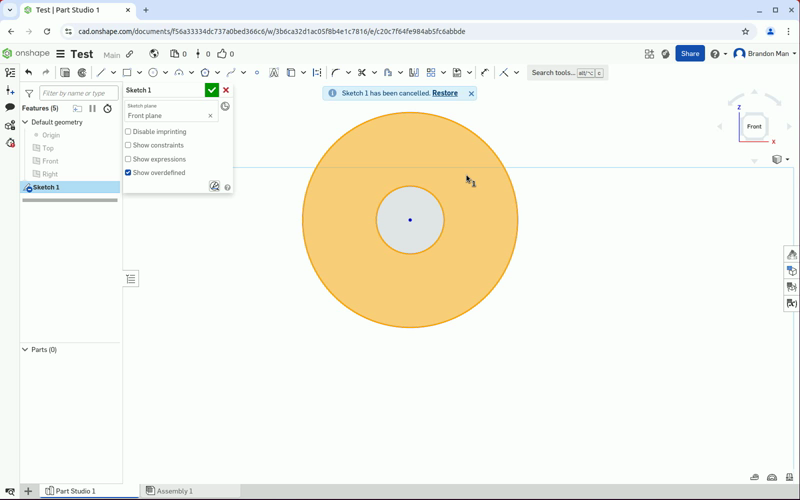
scroll(-6)
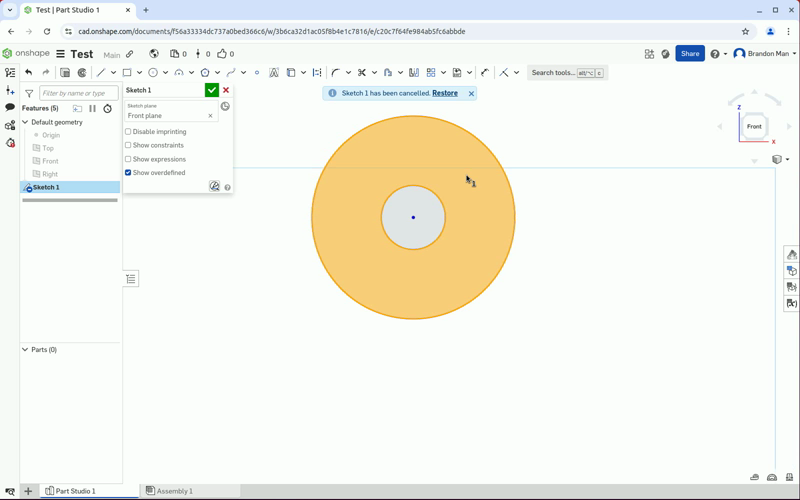
scroll(-6)
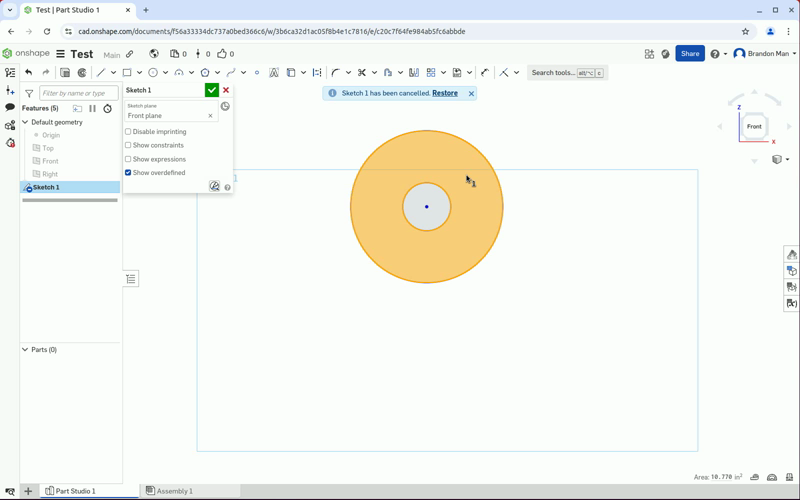
scroll(-6)
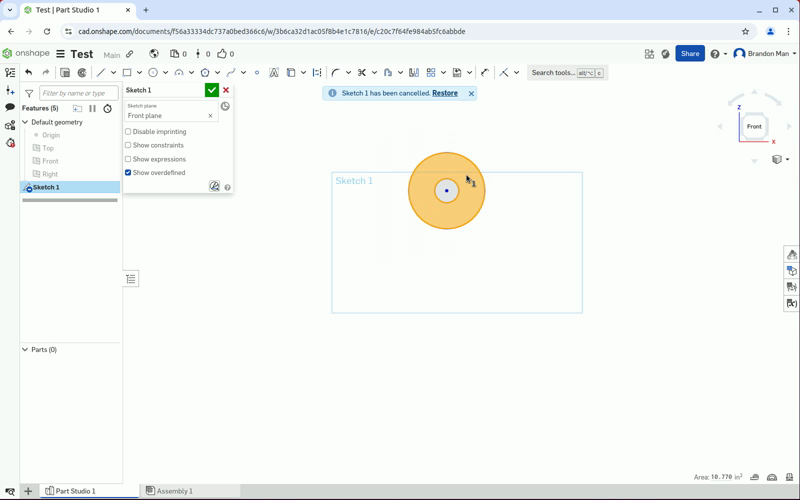
scroll(-6)
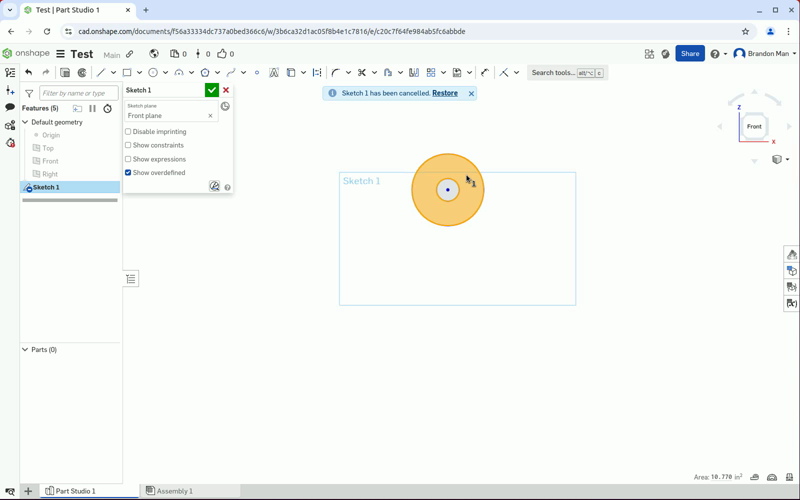
scroll(-6)
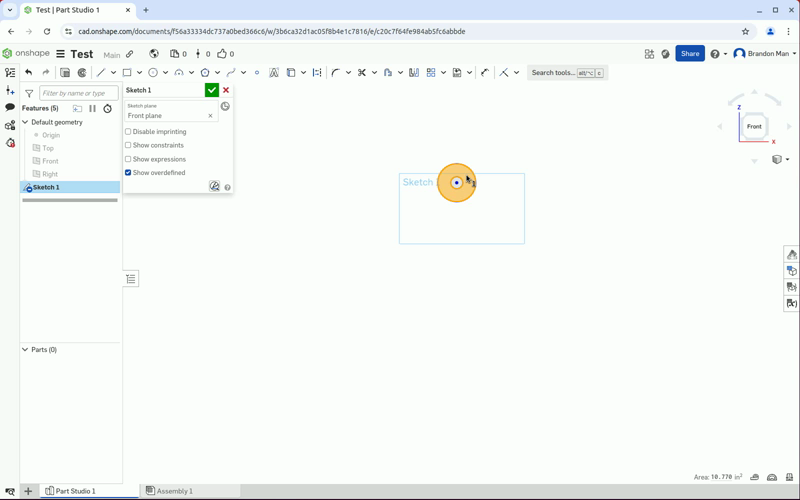
scroll(-6)
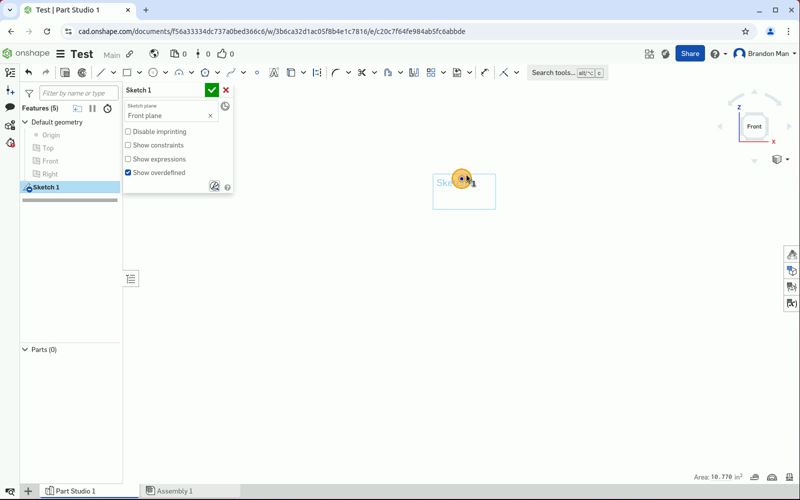
mouse_move(73, 352)
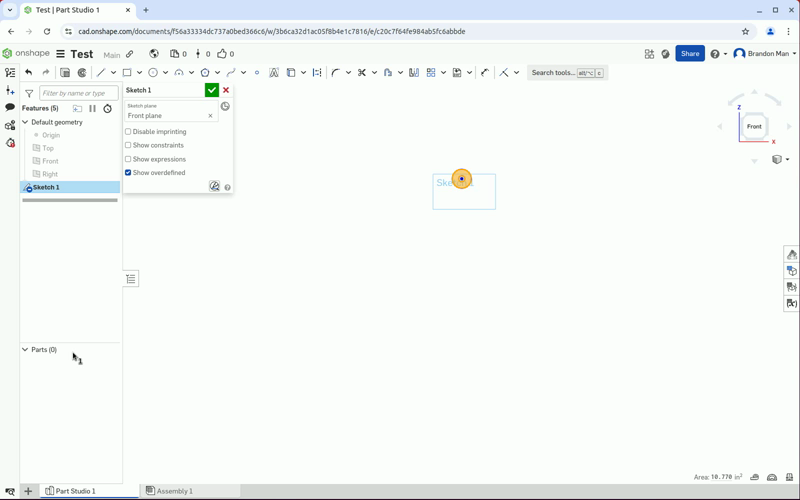
key(shift+y)
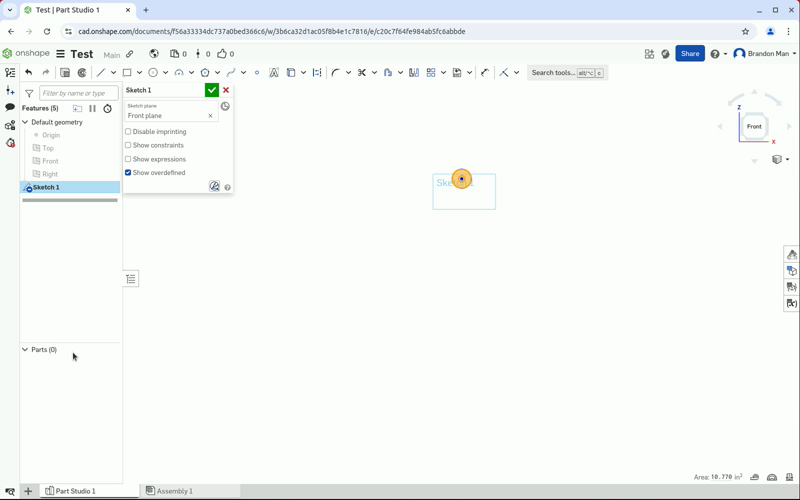
key(shift+e)
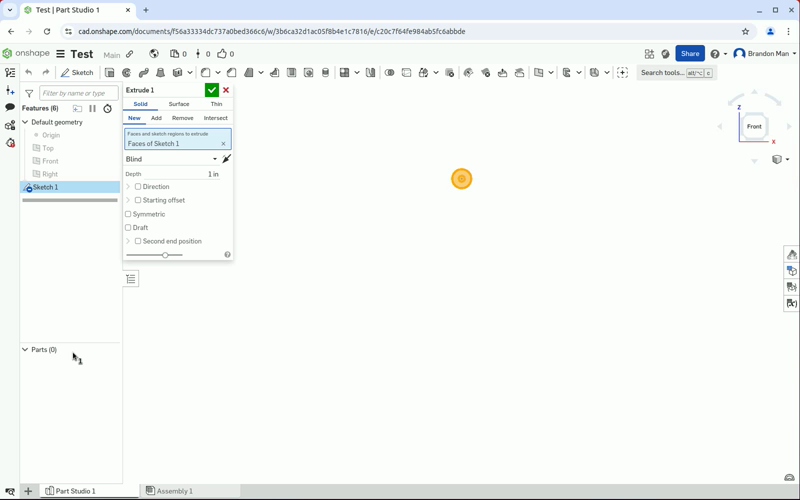
mouse_move(143, 106)
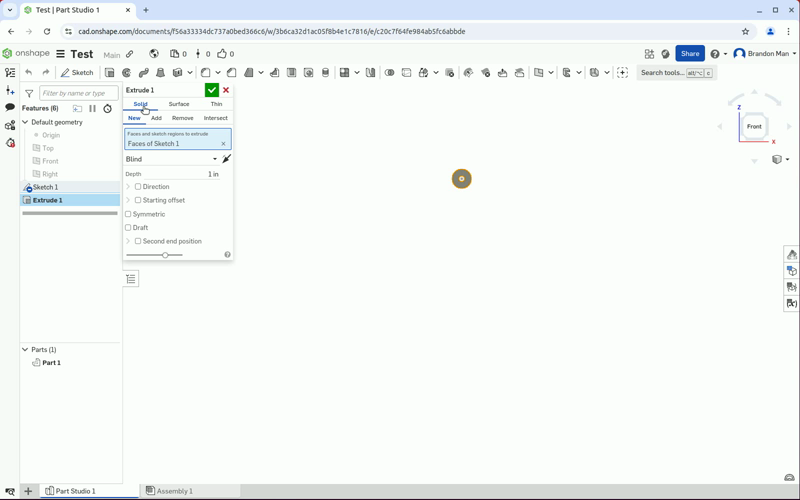
click(143, 106)
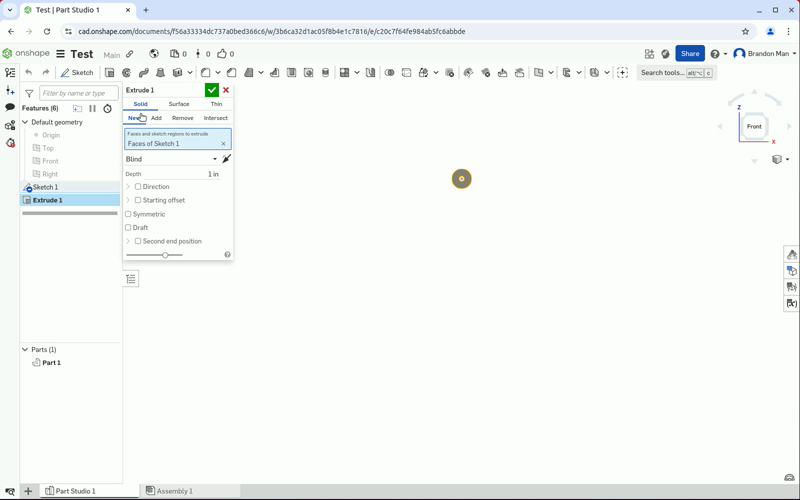
mouse_move(137, 120)
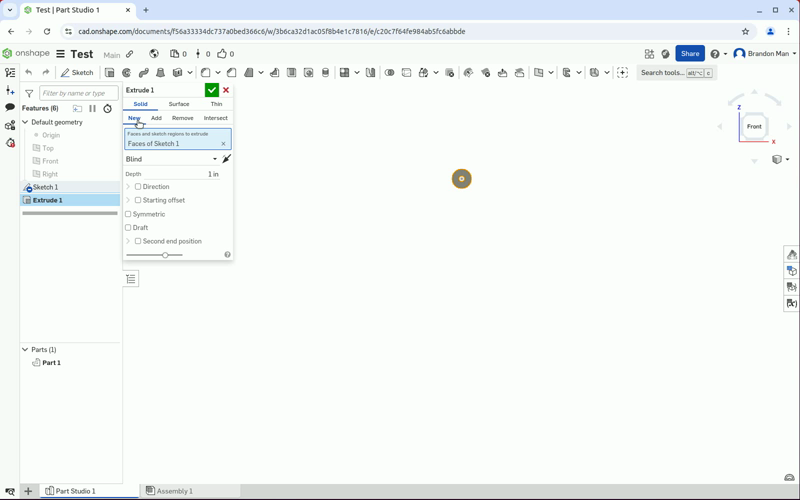
click(137, 120)
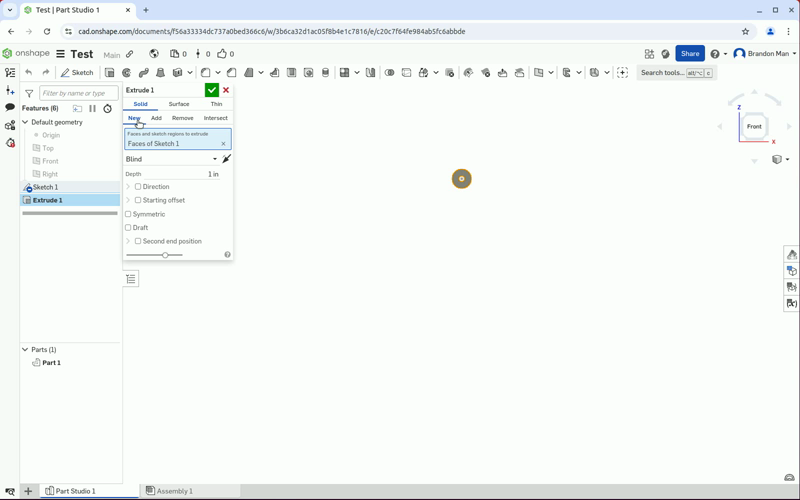
key(tab, 4)
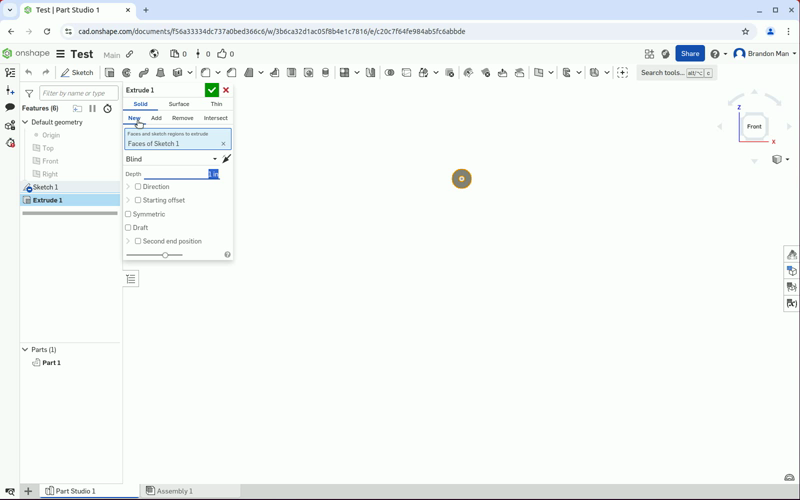
text(-0.481)
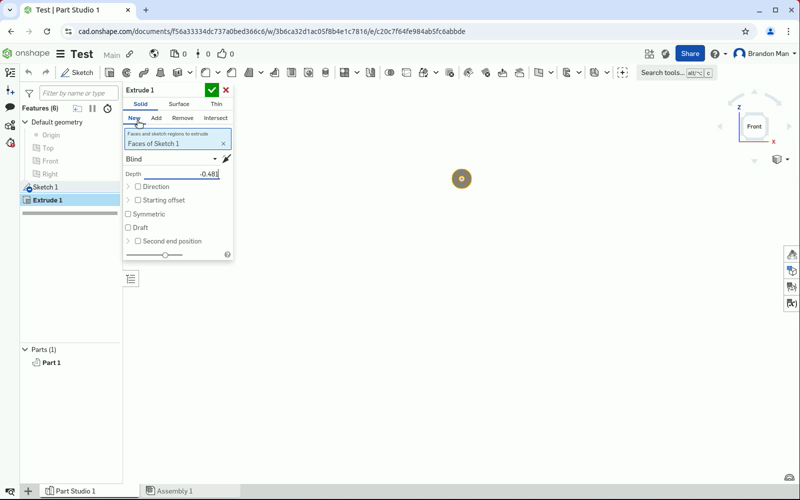
key(enter)
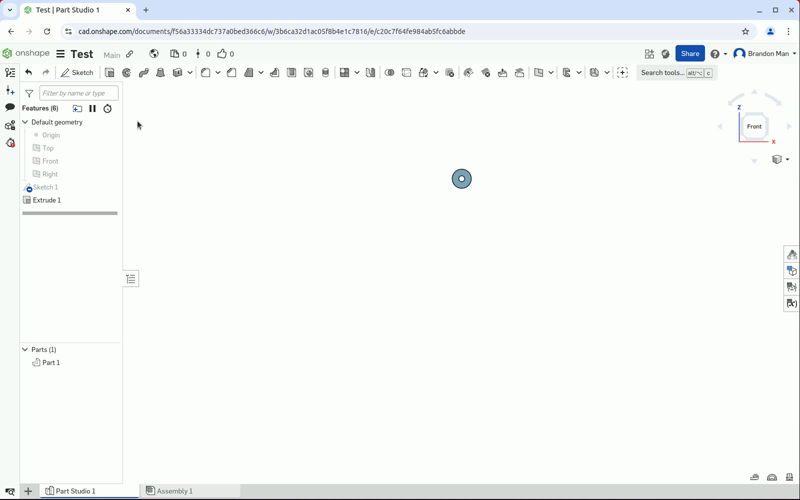
key(shift+h)
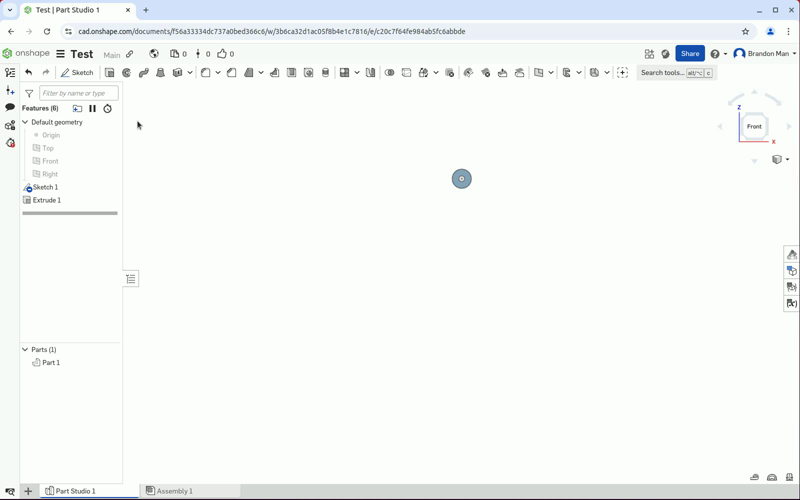
key(shift+h)
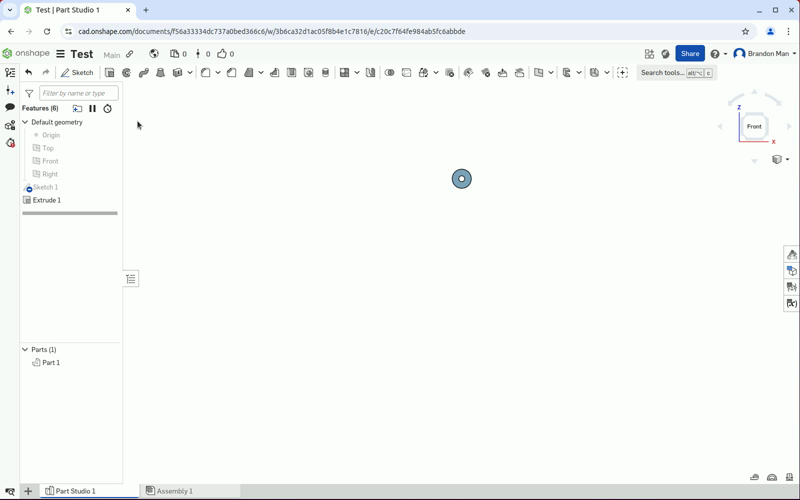
mouse_move(73, 189)
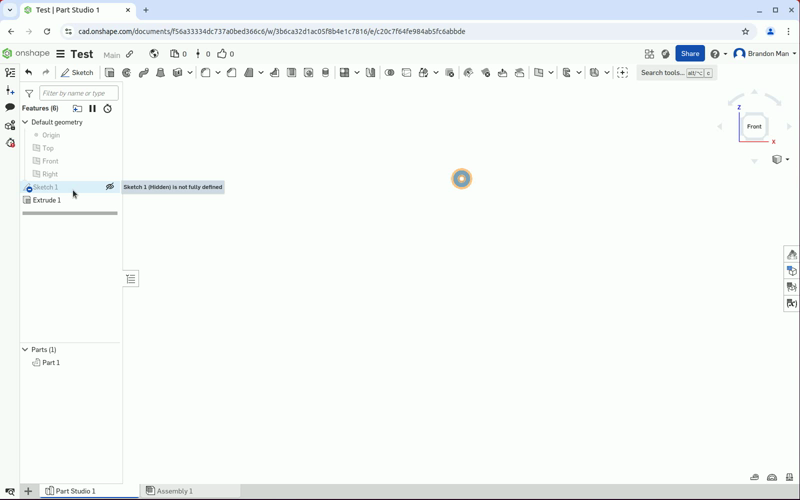
click(73, 189)
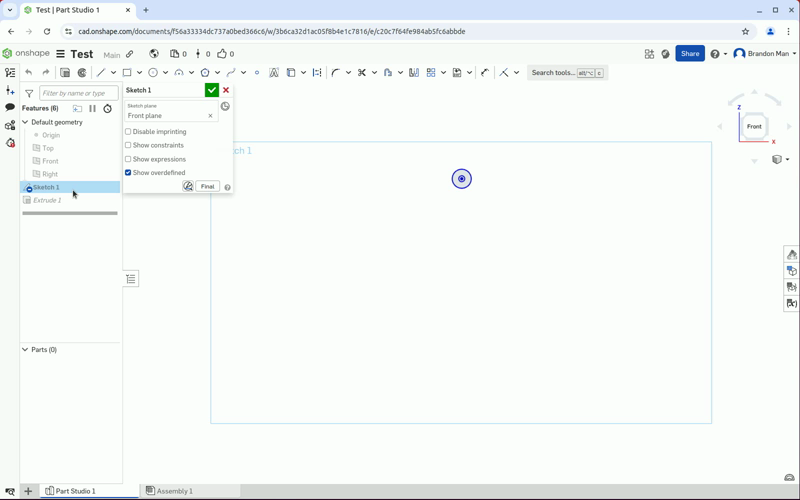
mouse_move(229, 92)
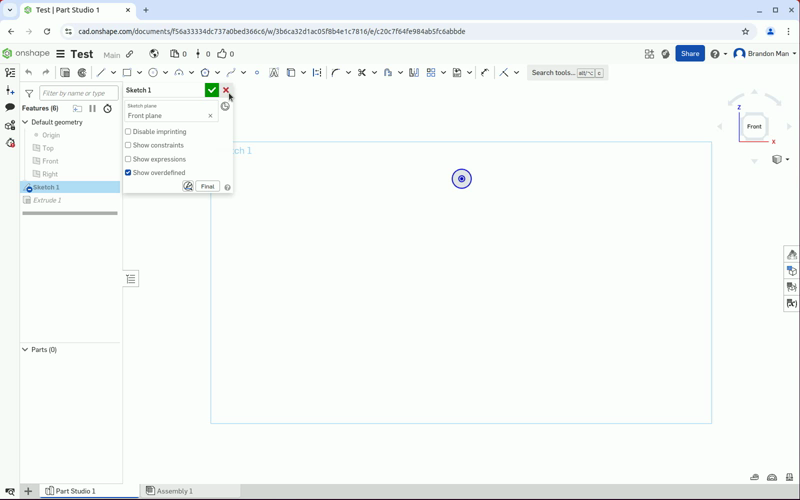
click(229, 92)
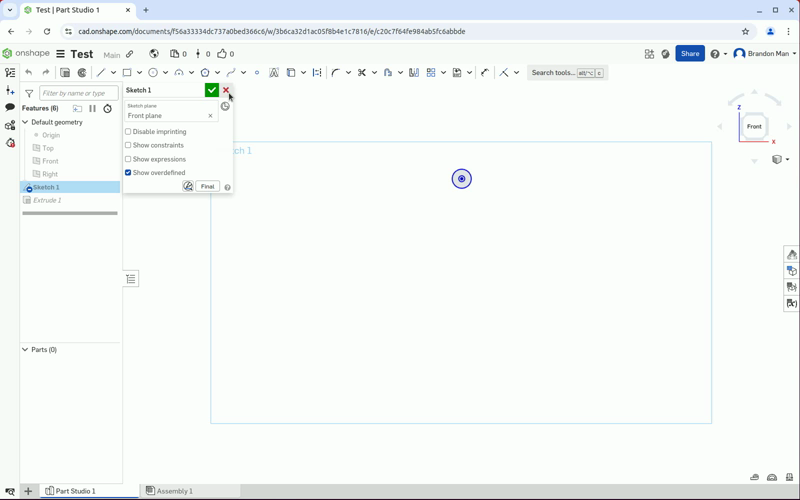
key(shift+s)
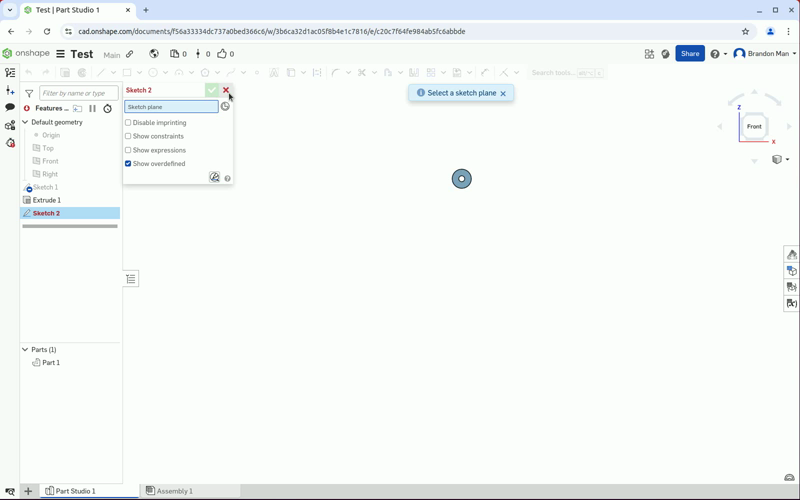
mouse_move(73, 163)
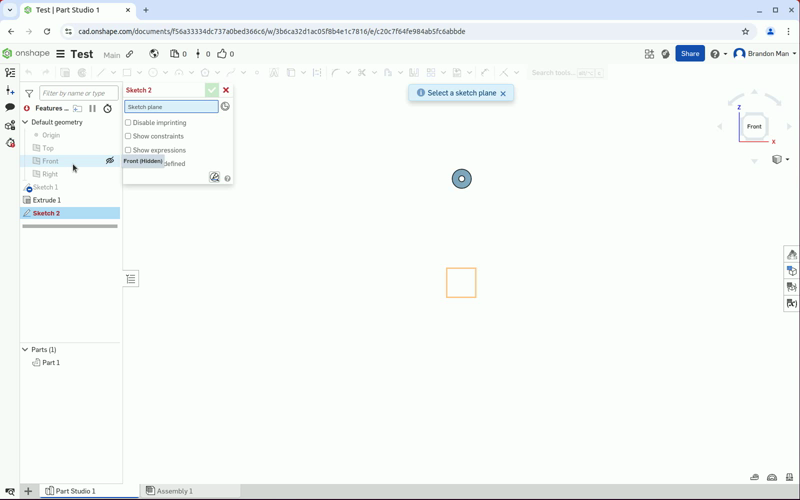
click(73, 163)
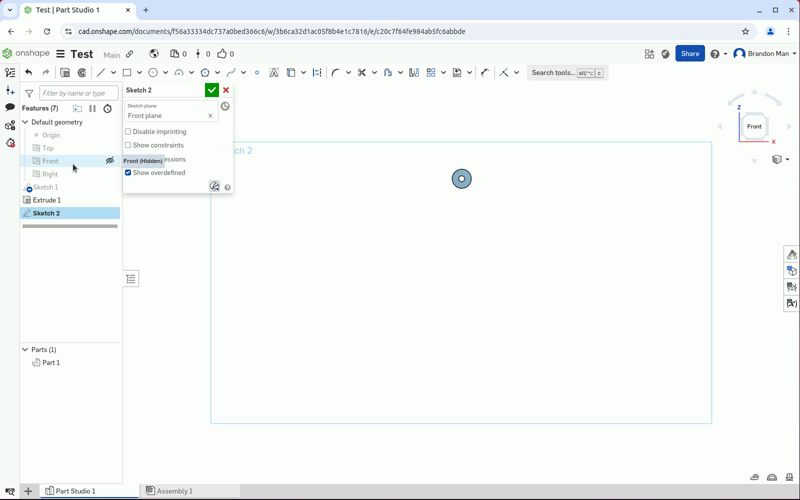
mouse_move(73, 352)
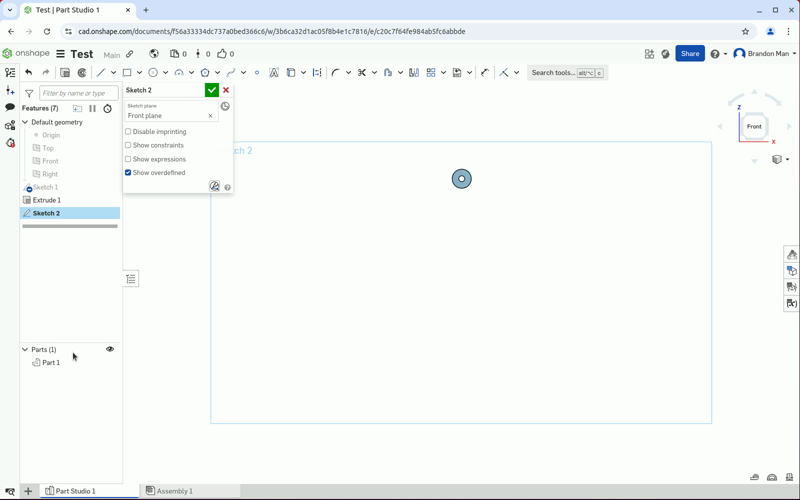
key(y)
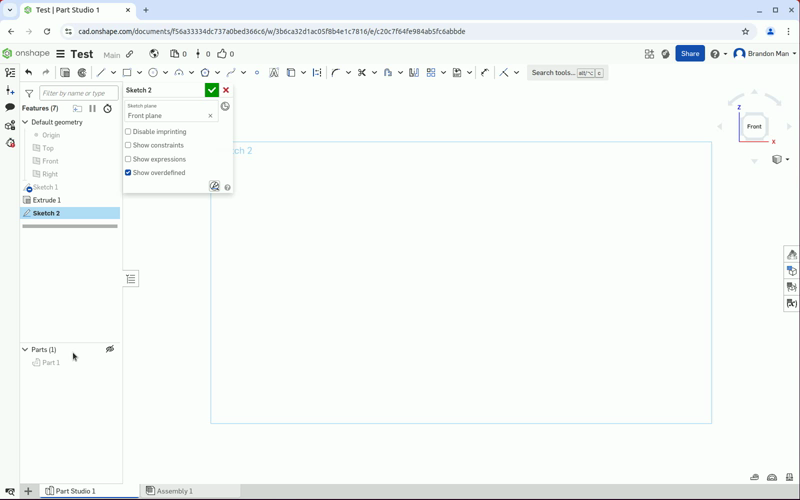
key(c)
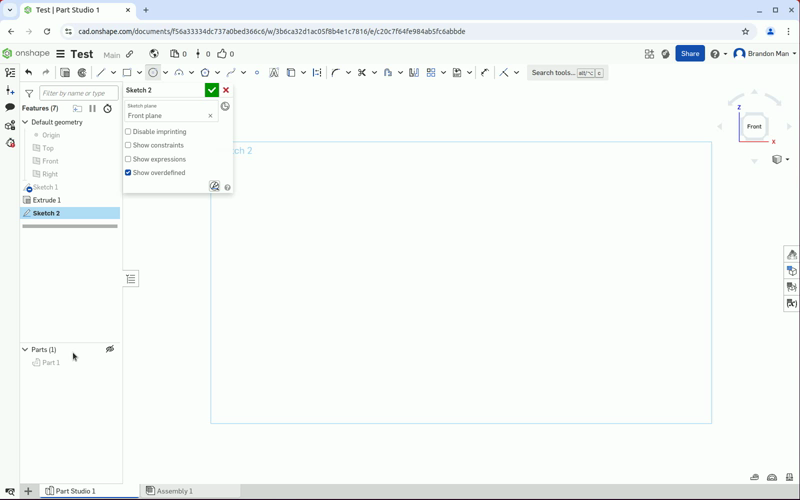
key_down(shift)
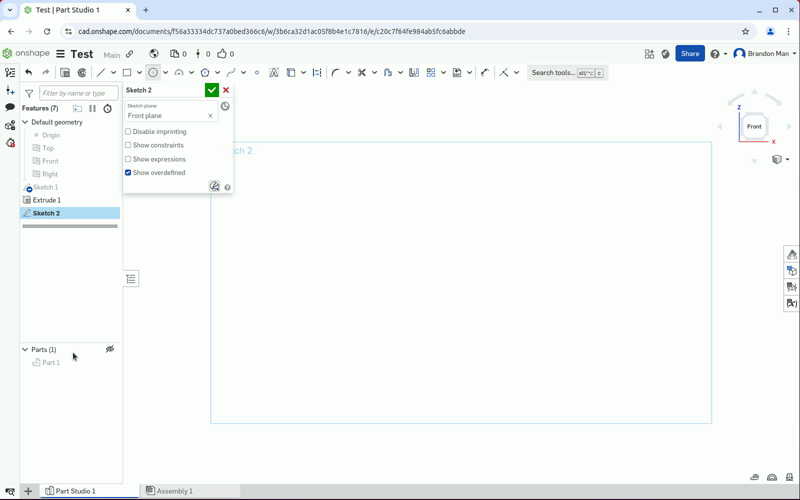
mouse_move(461, 282)
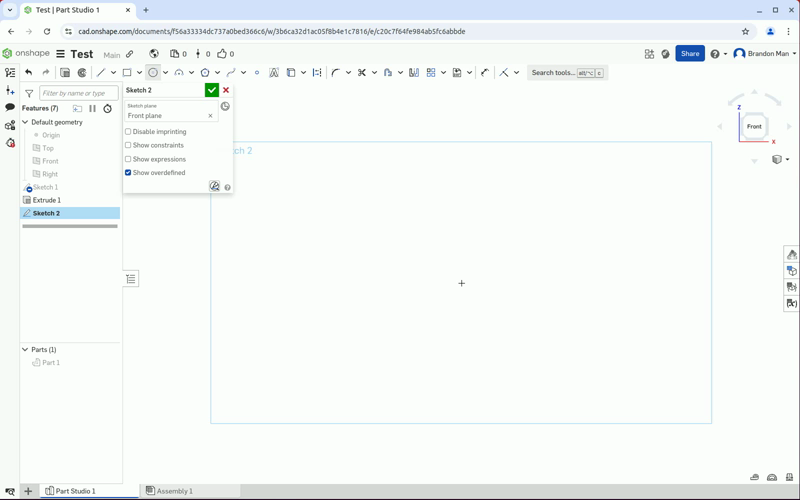
click(461, 282)
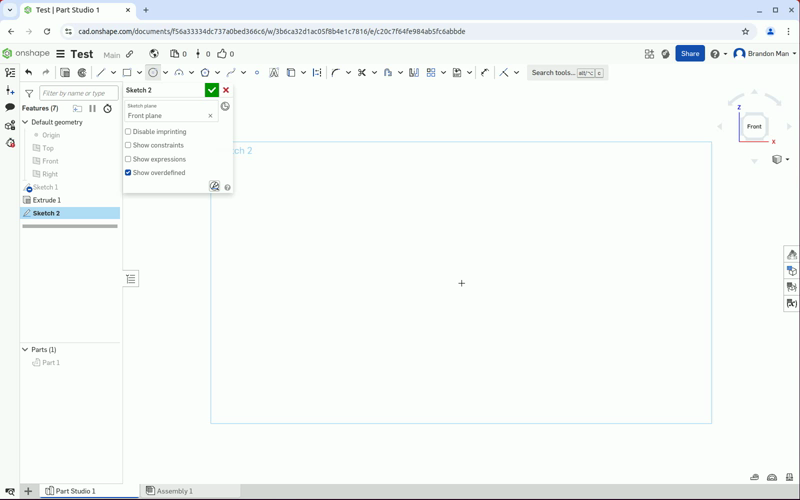
key_up(shift)
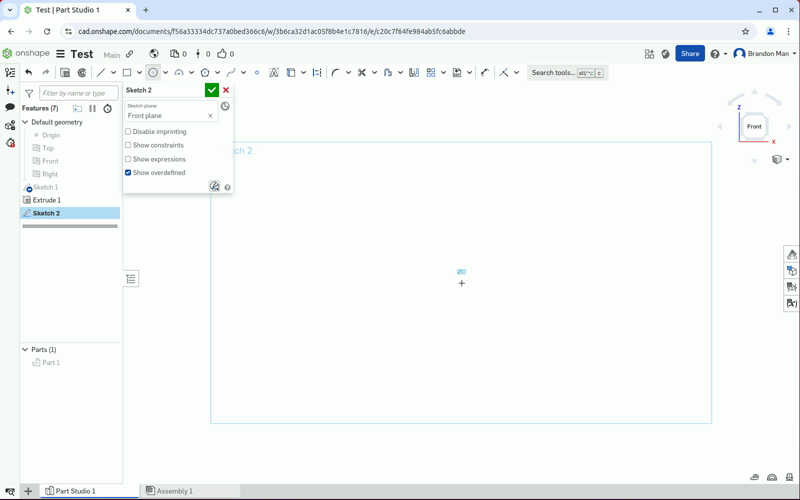
mouse_move(471, 282)
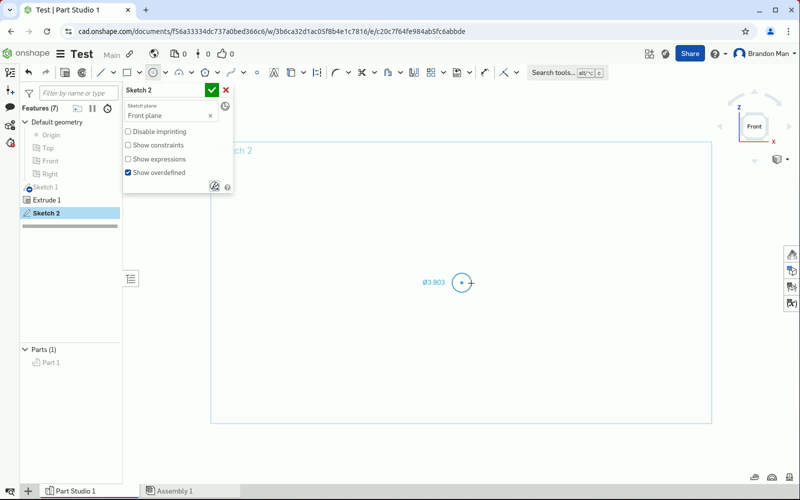
click(471, 282)
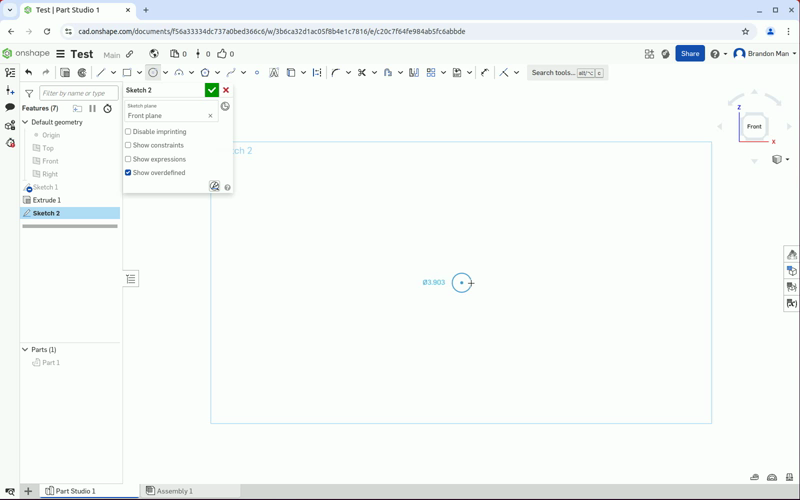
key(esc)
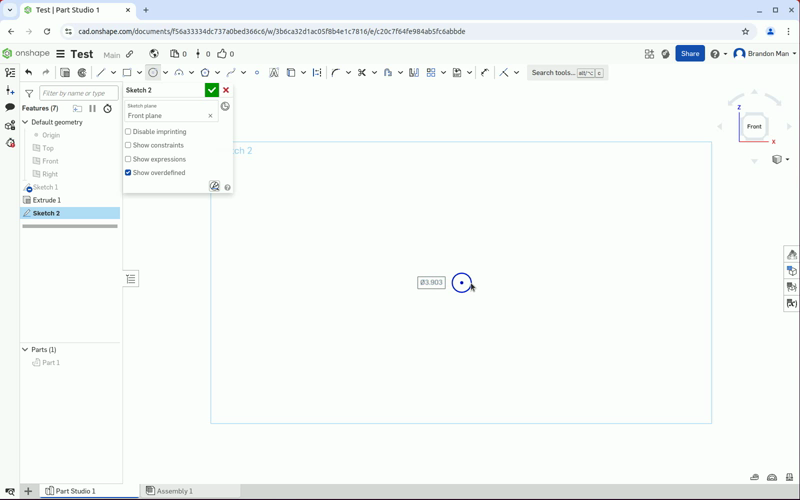
key(c)
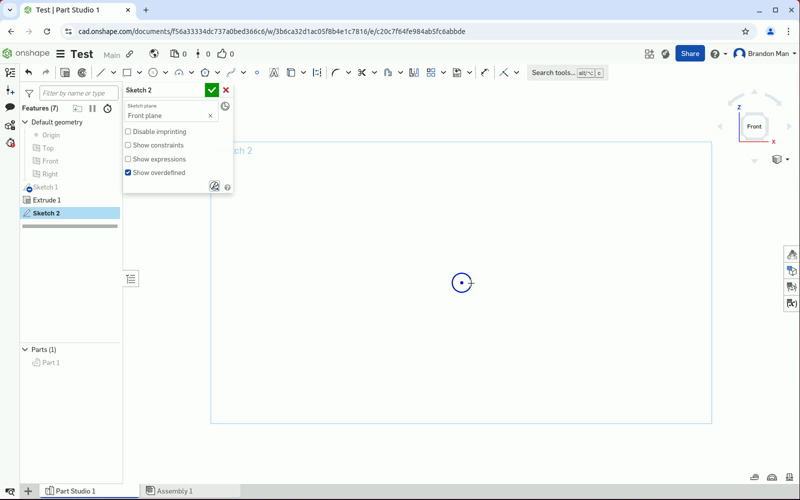
key_down(shift)
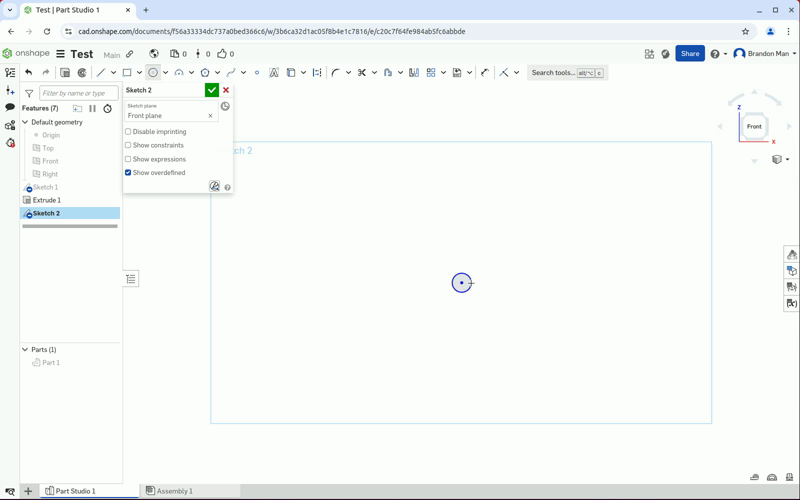
mouse_move(461, 282)
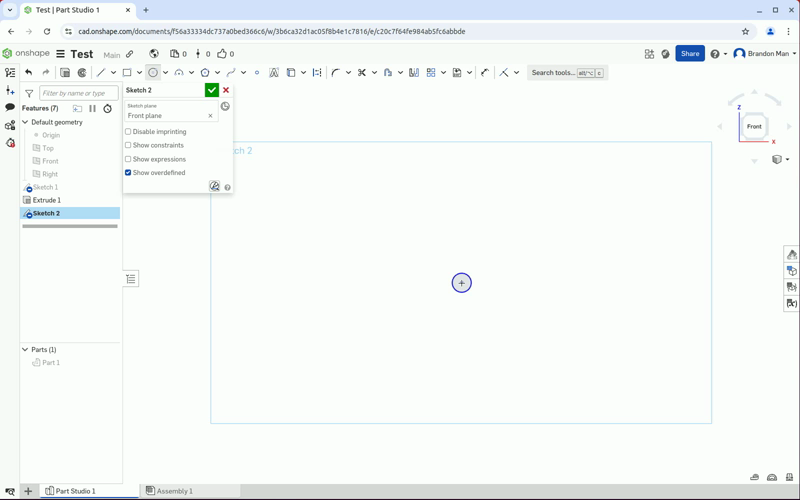
click(461, 282)
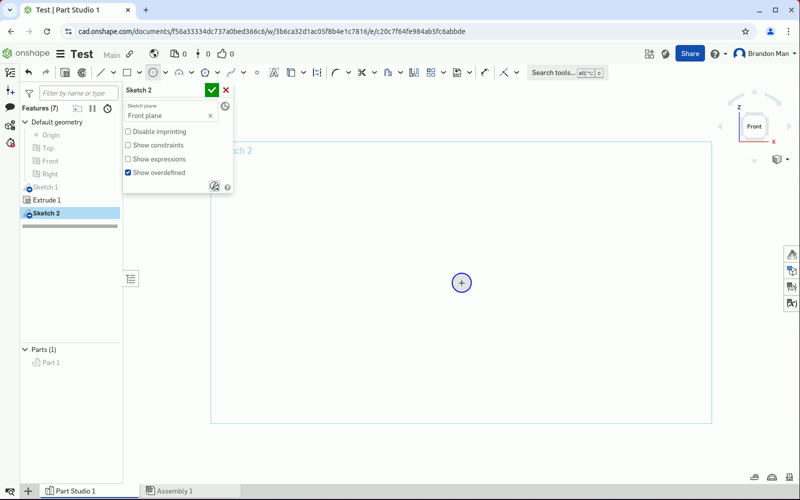
key_up(shift)
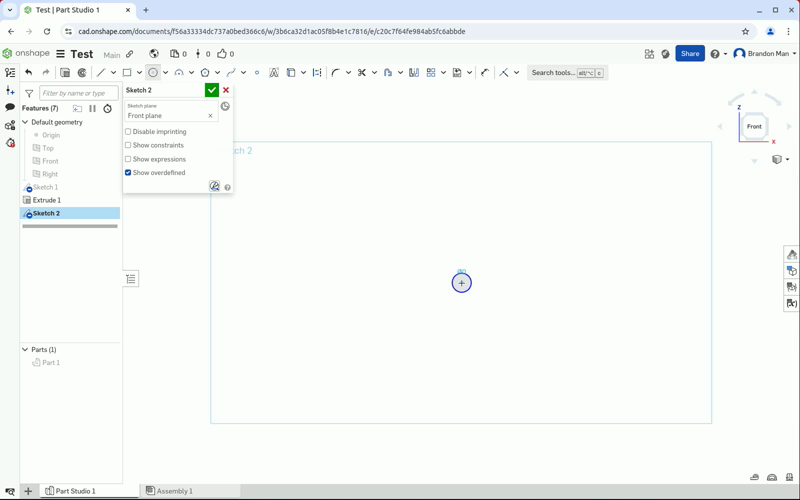
mouse_move(464, 282)
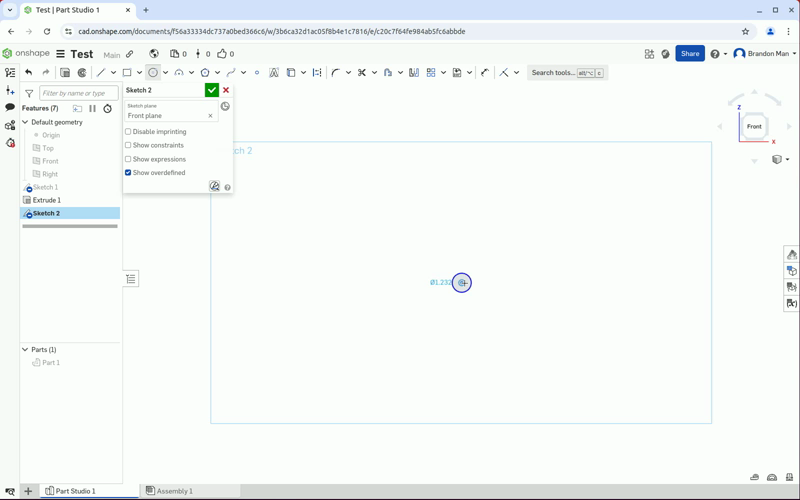
scroll(6)
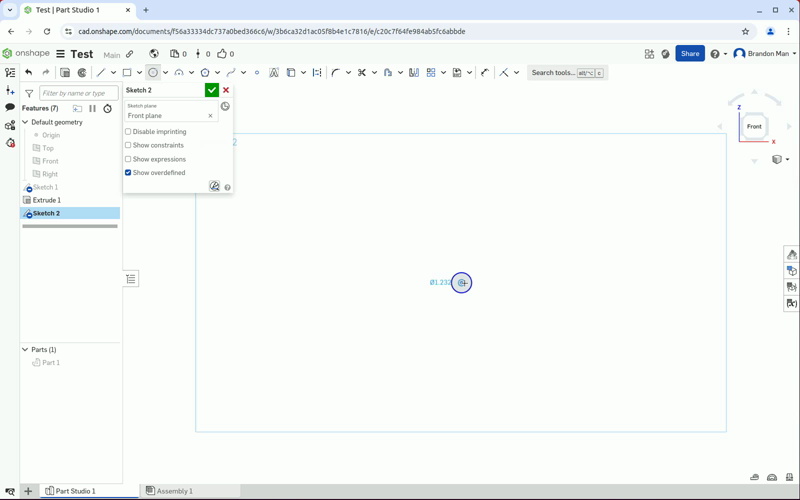
scroll(6)
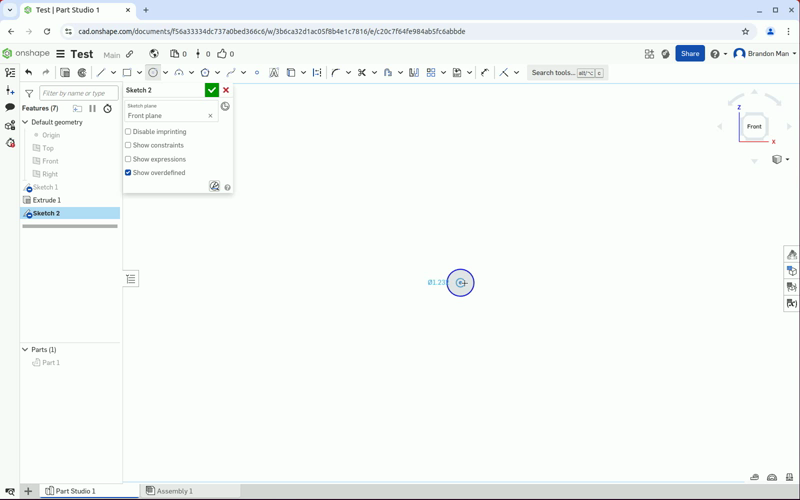
scroll(6)
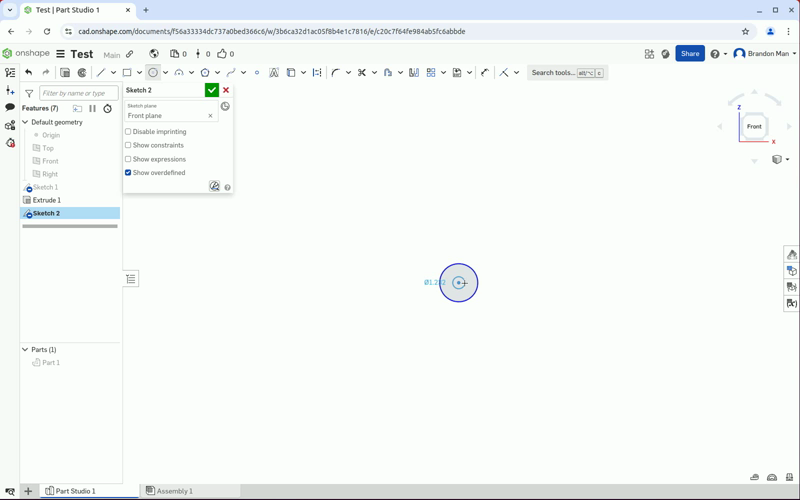
scroll(6)
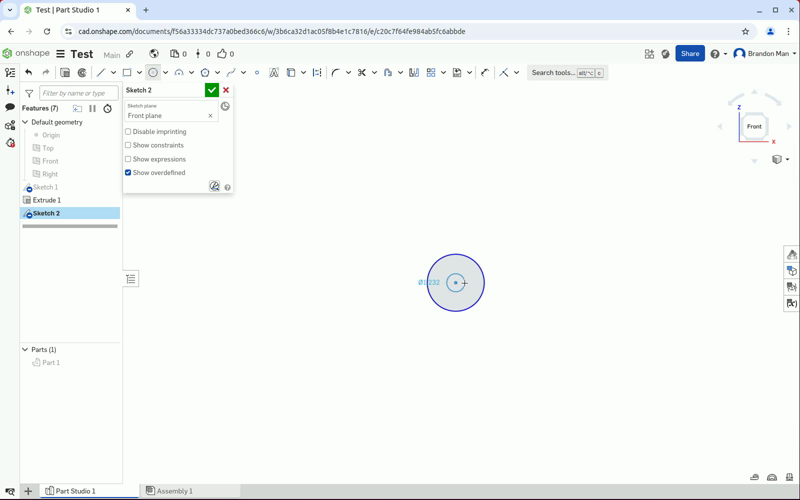
scroll(6)
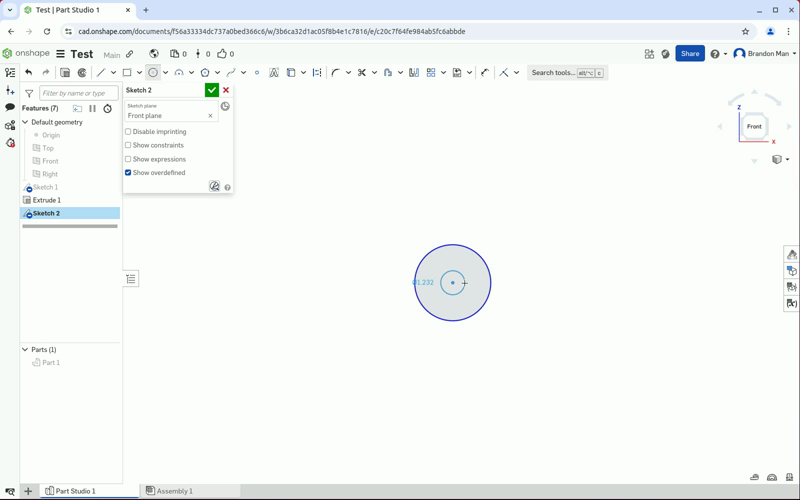
scroll(6)
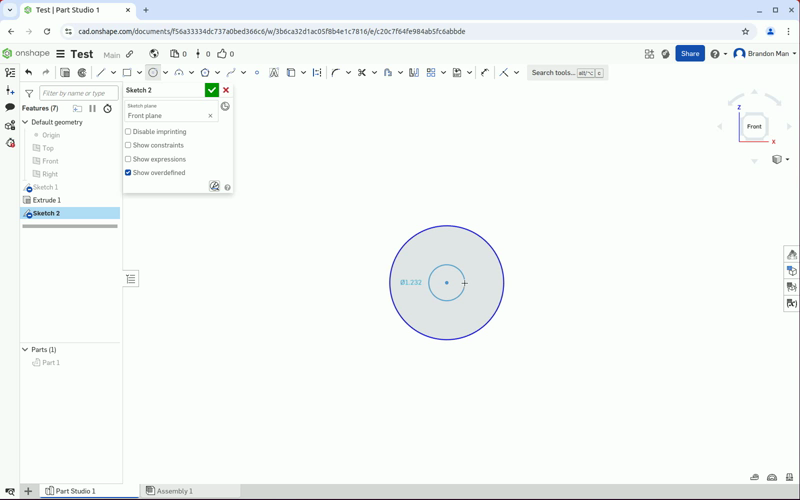
scroll(6)
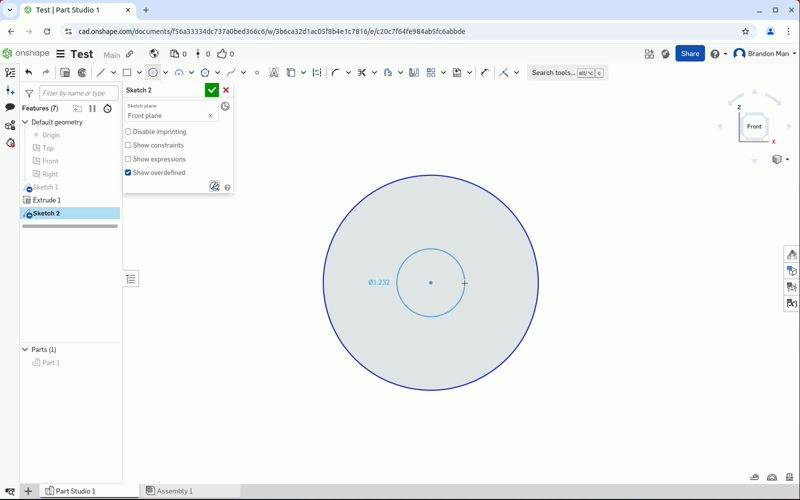
click(464, 282)
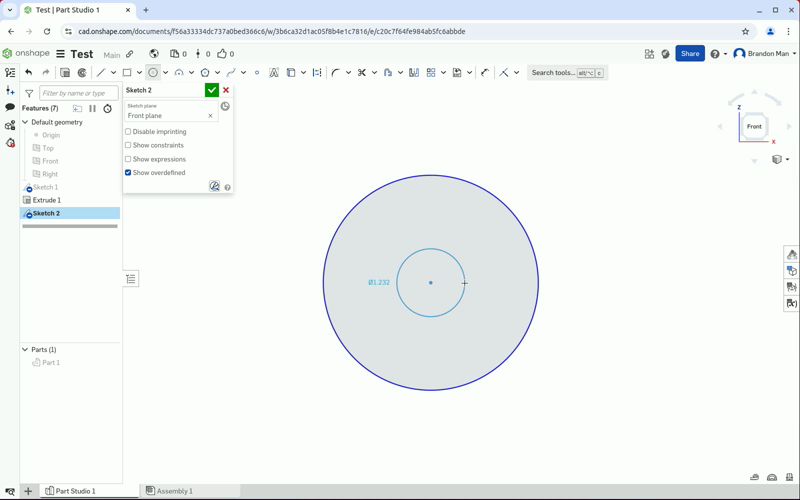
scroll(-6)
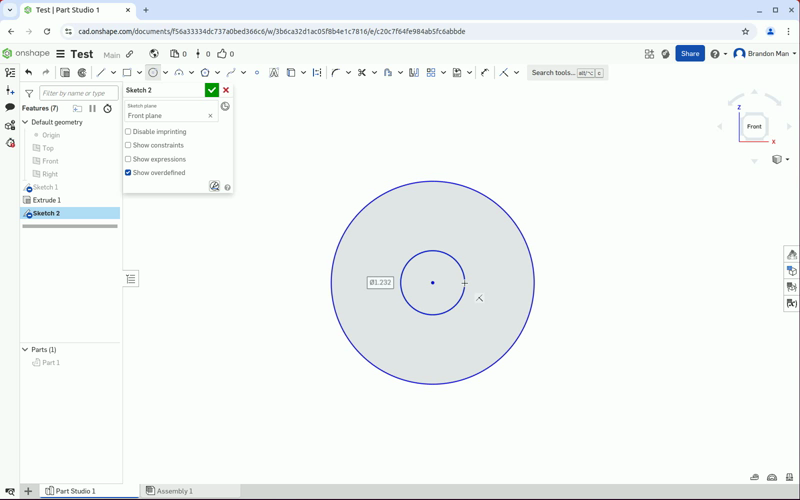
scroll(-6)
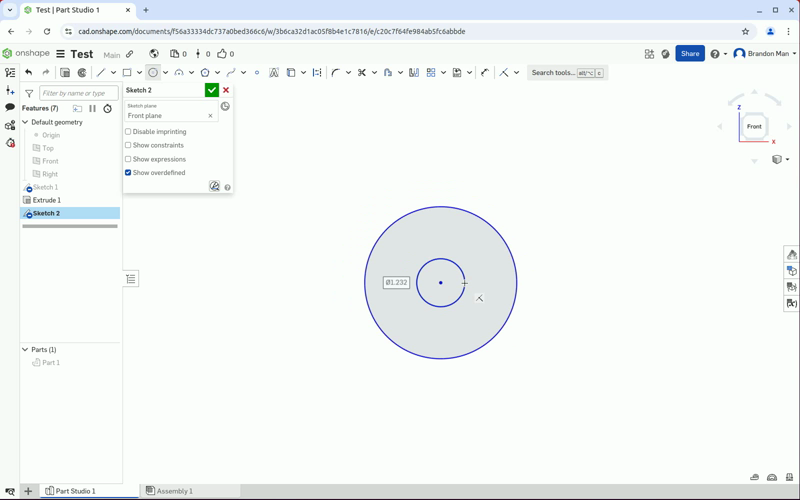
scroll(-6)
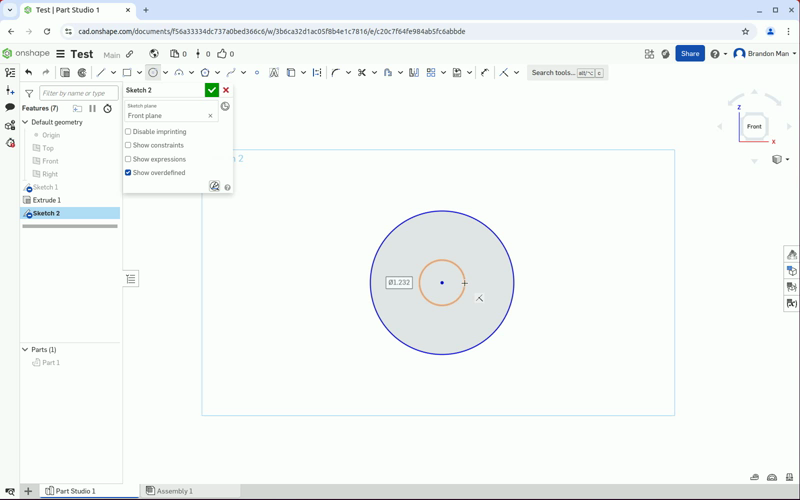
scroll(-6)
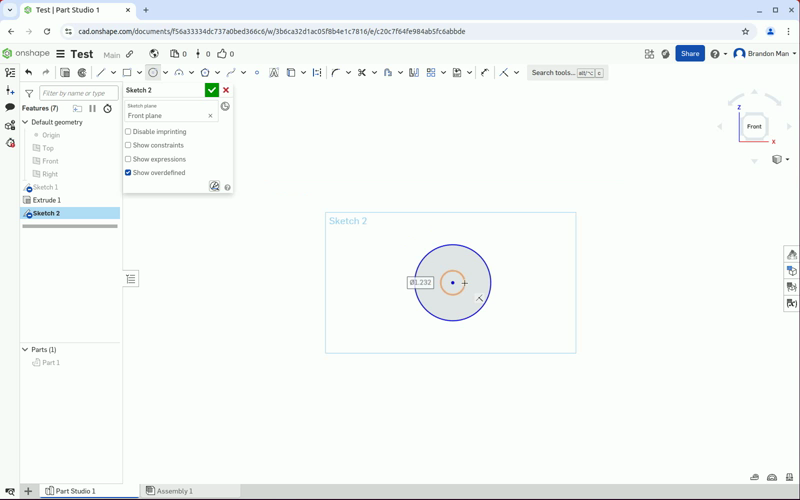
scroll(-6)
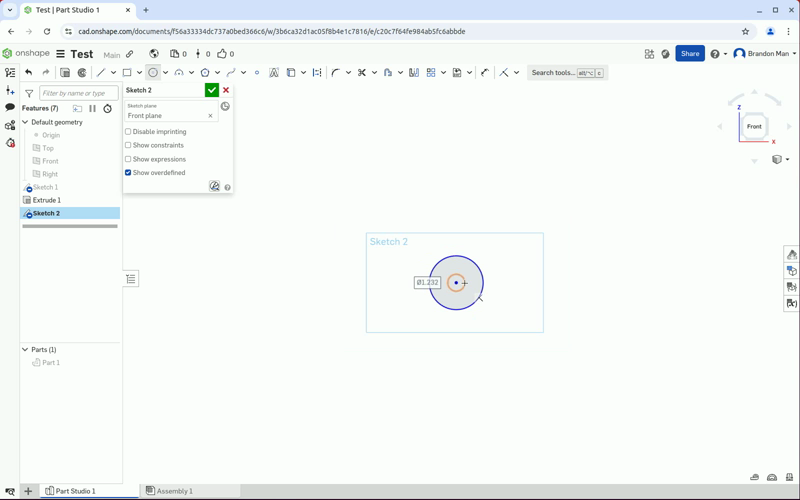
scroll(-6)
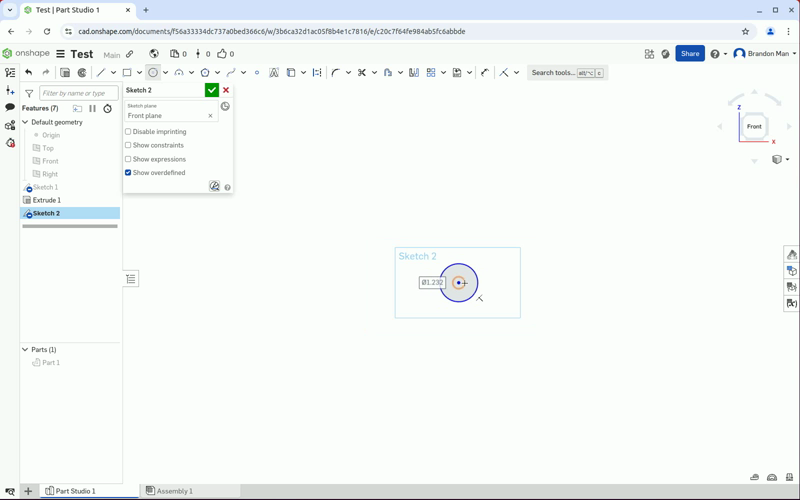
scroll(-6)
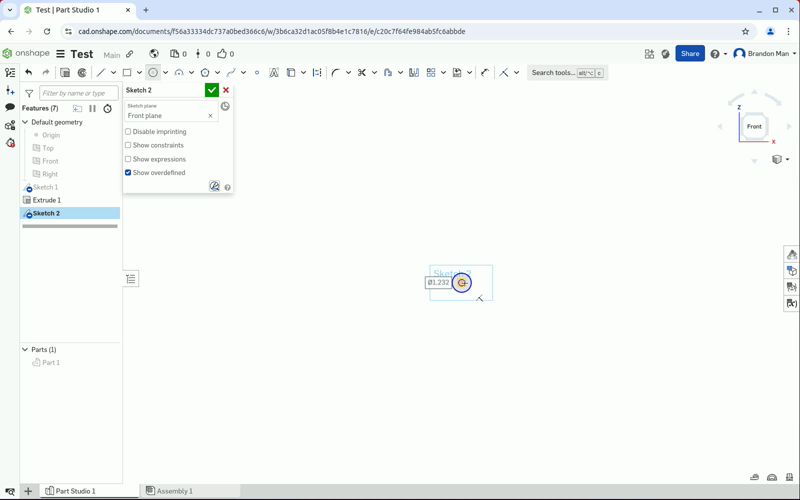
key(esc)
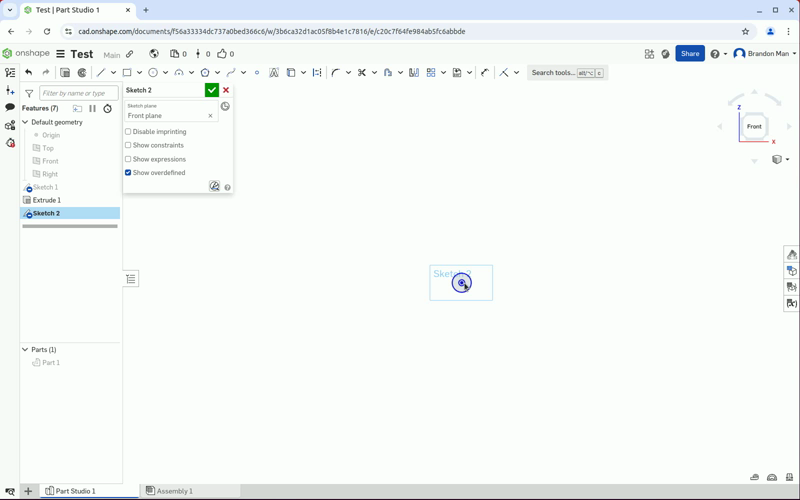
mouse_move(465, 287)
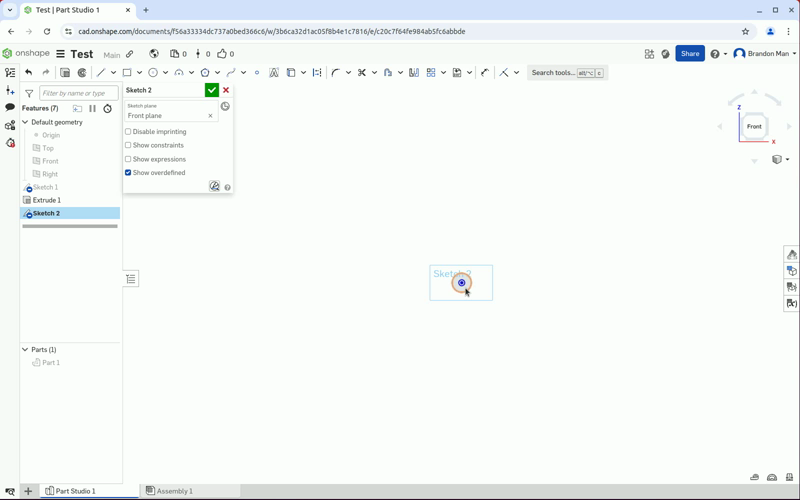
scroll(6)
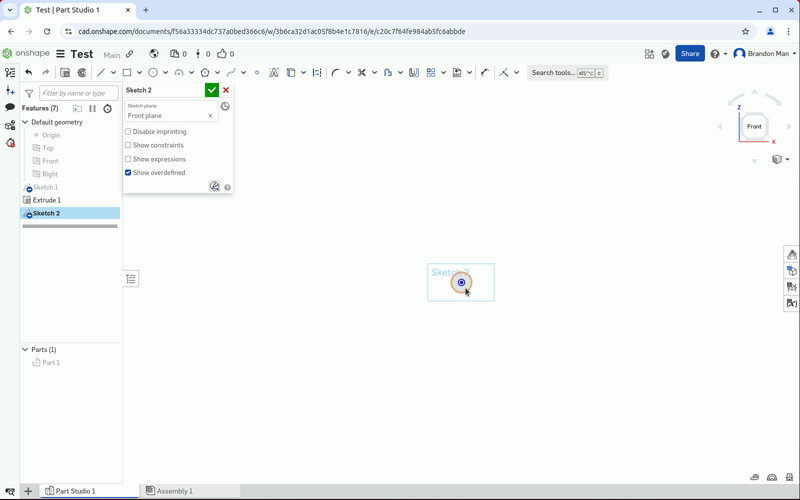
scroll(6)
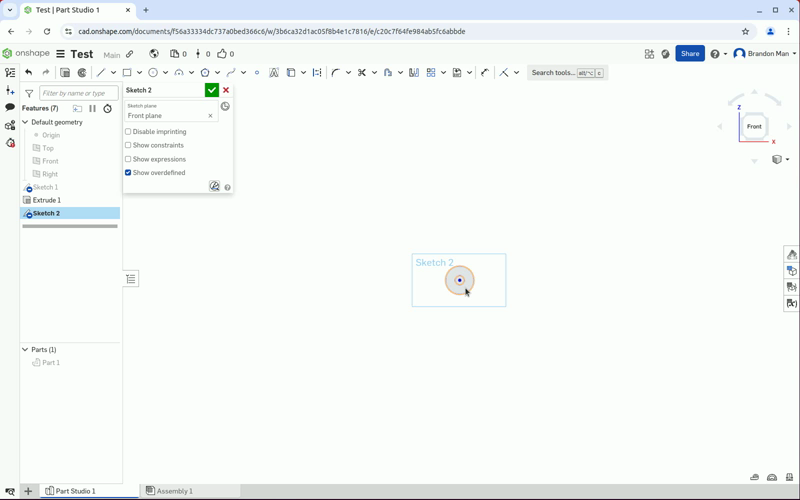
scroll(6)
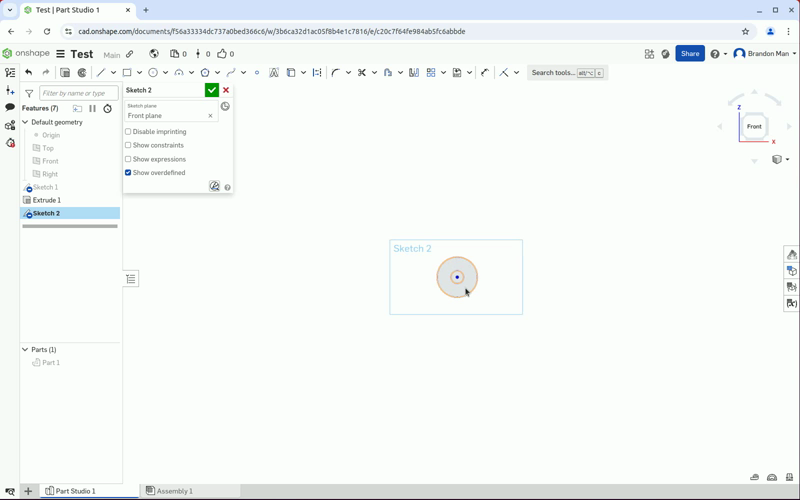
scroll(6)
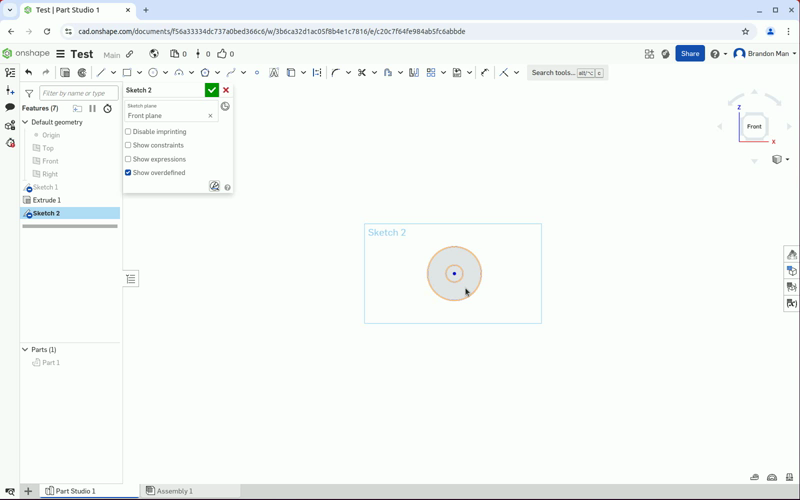
scroll(6)
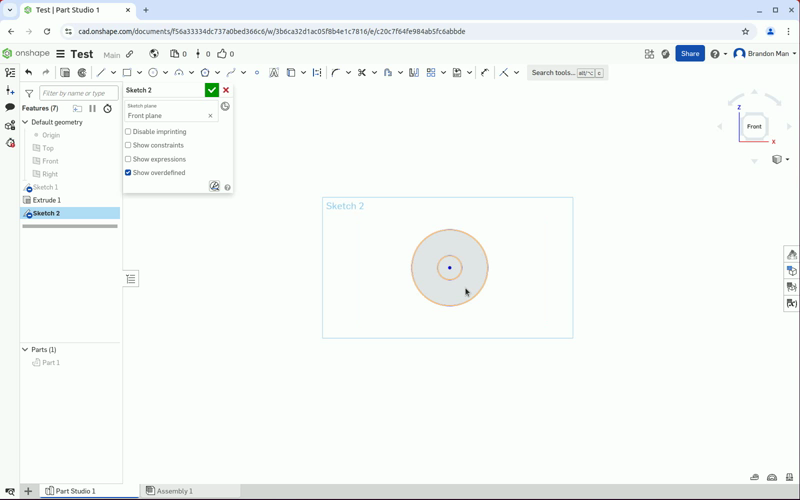
scroll(6)
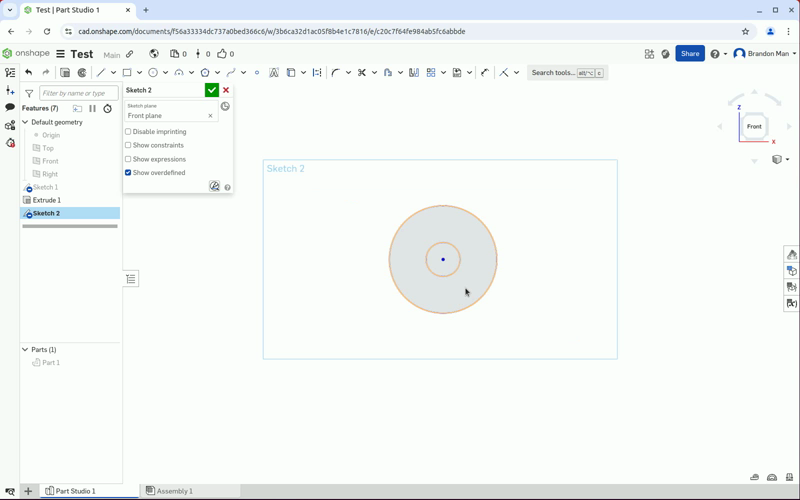
scroll(6)
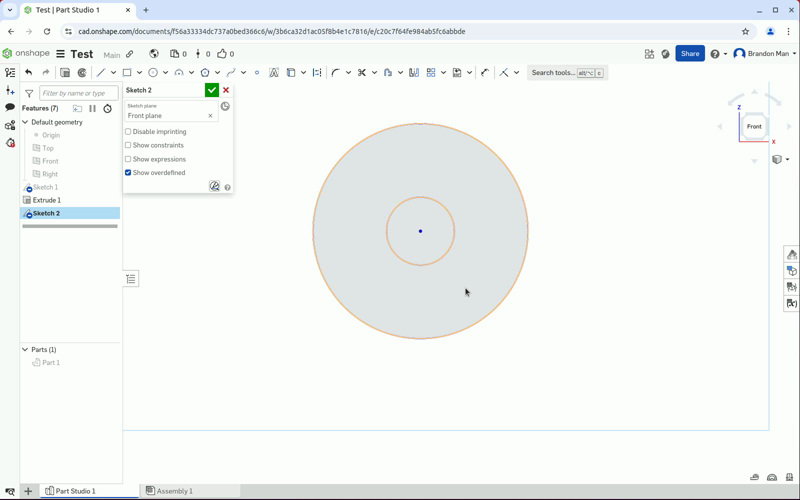
click(465, 287)
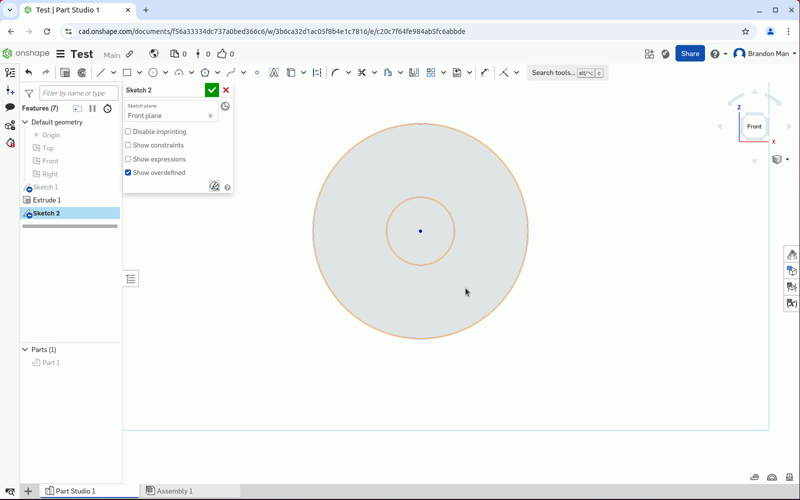
scroll(-6)
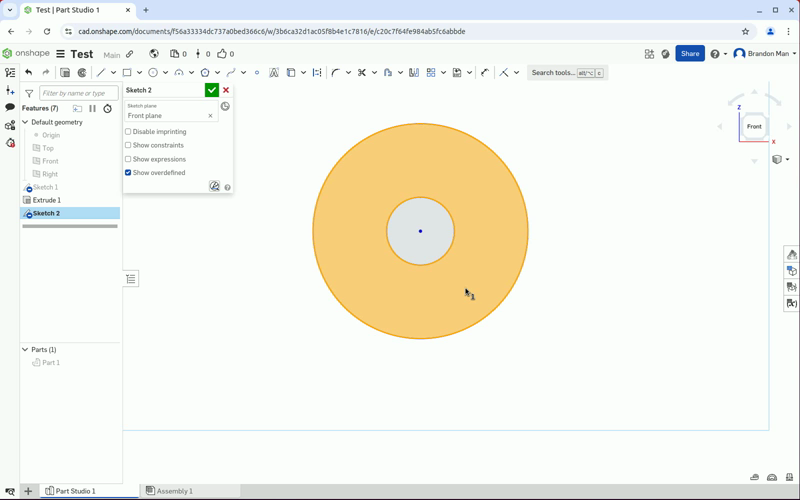
scroll(-6)
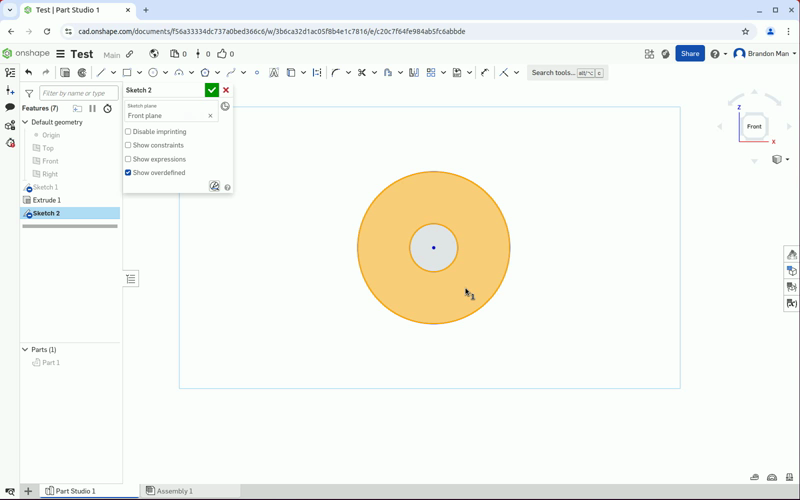
scroll(-6)
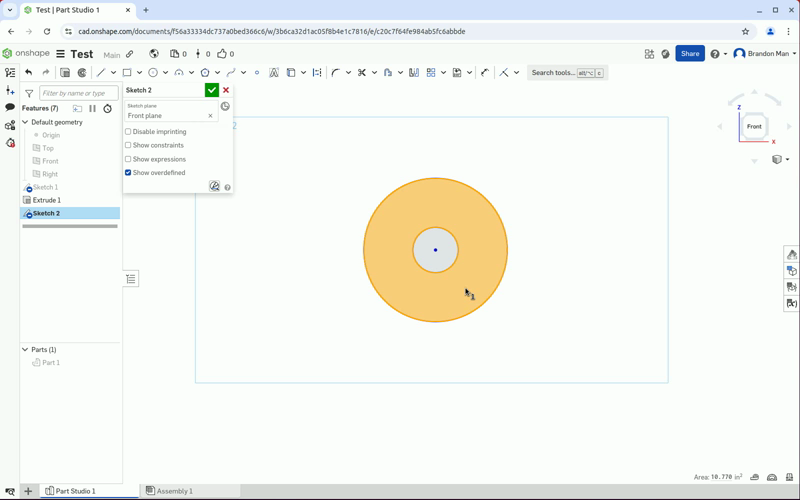
scroll(-6)
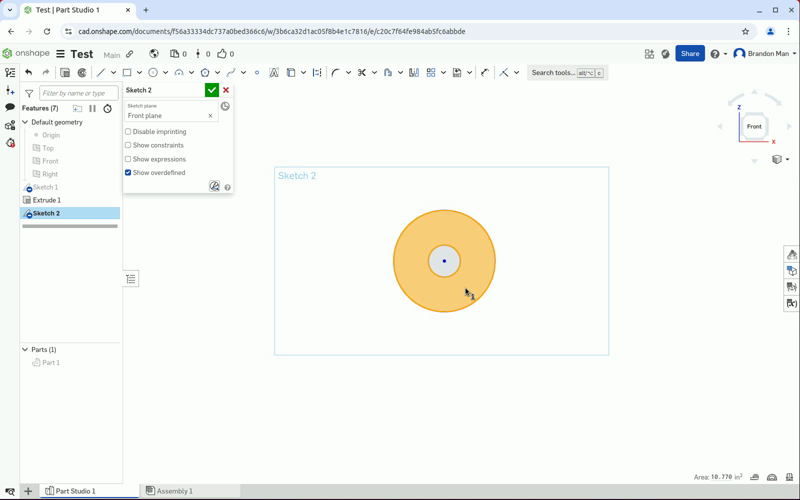
scroll(-6)
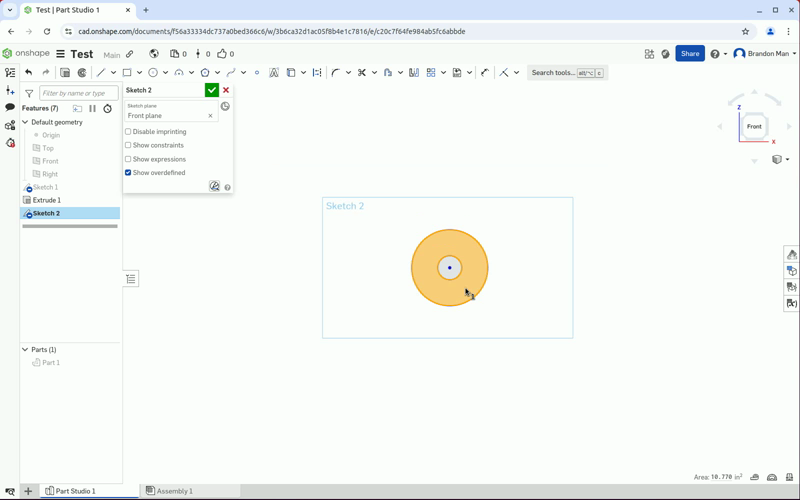
scroll(-6)
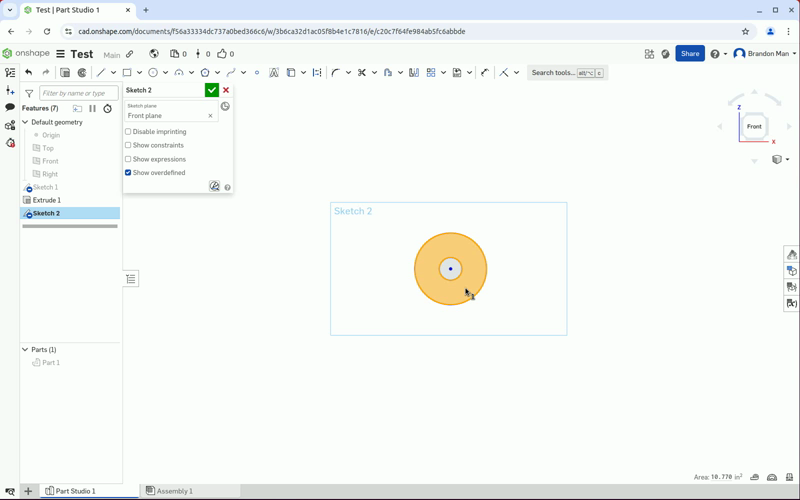
scroll(-6)
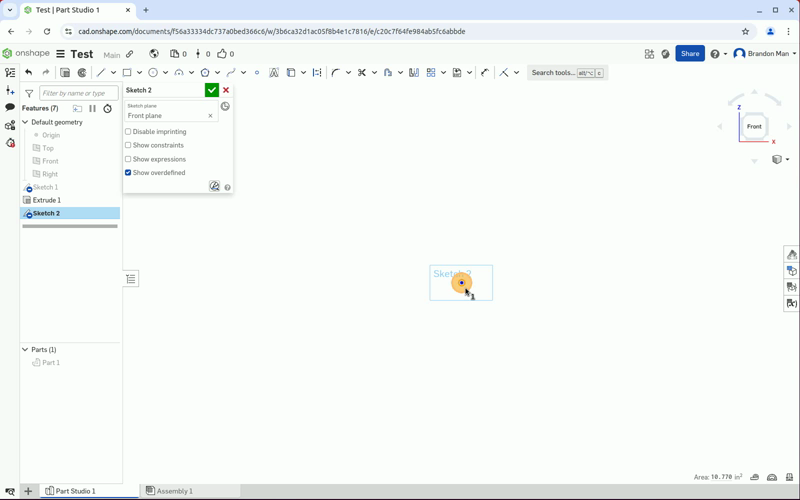
mouse_move(73, 352)
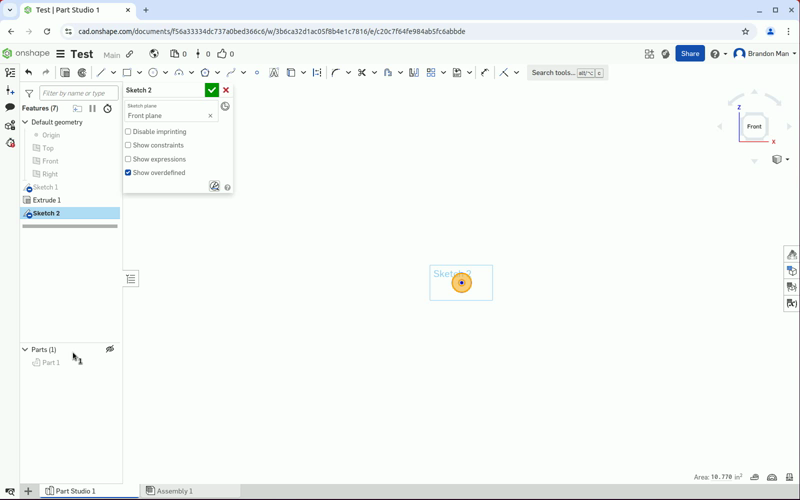
key(shift+y)
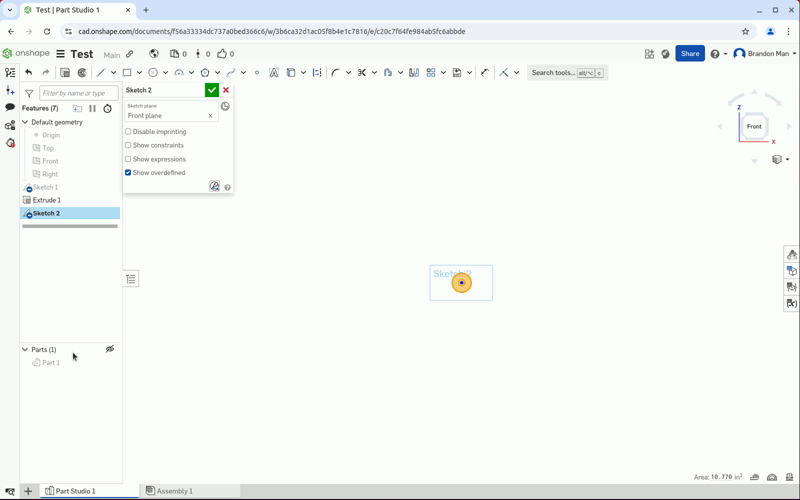
key(shift+e)
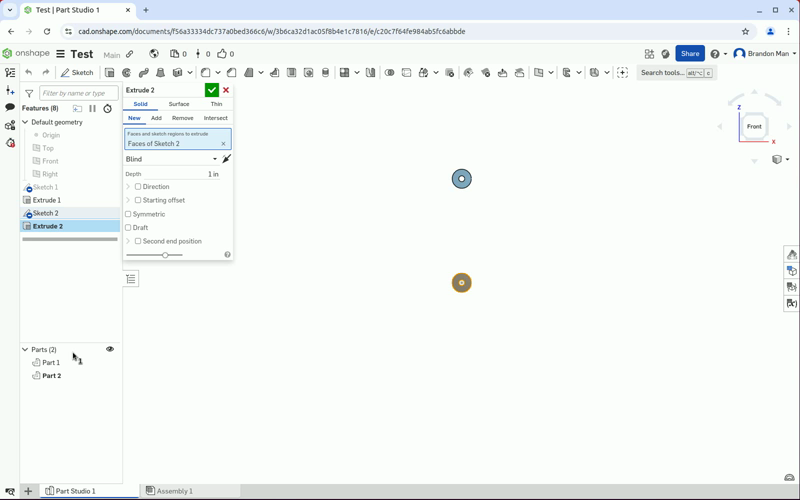
mouse_move(143, 106)
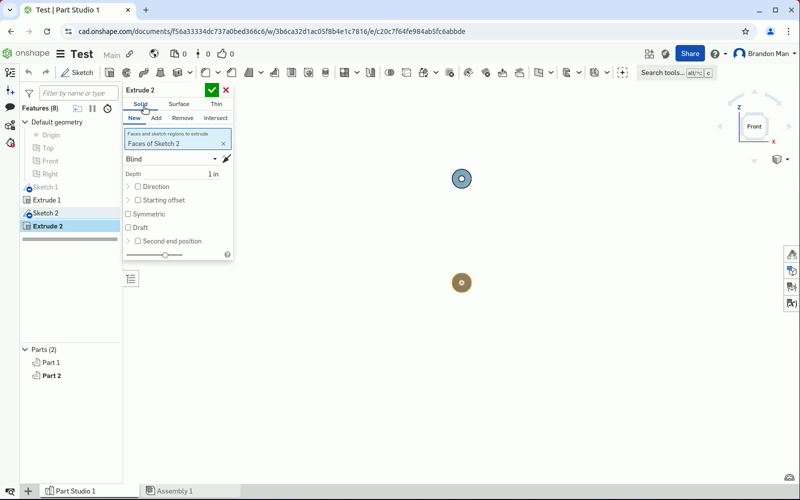
click(143, 106)
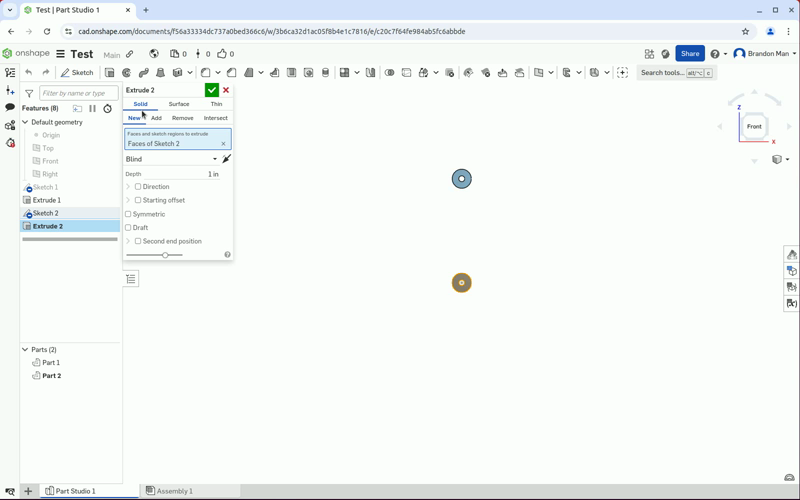
mouse_move(137, 120)
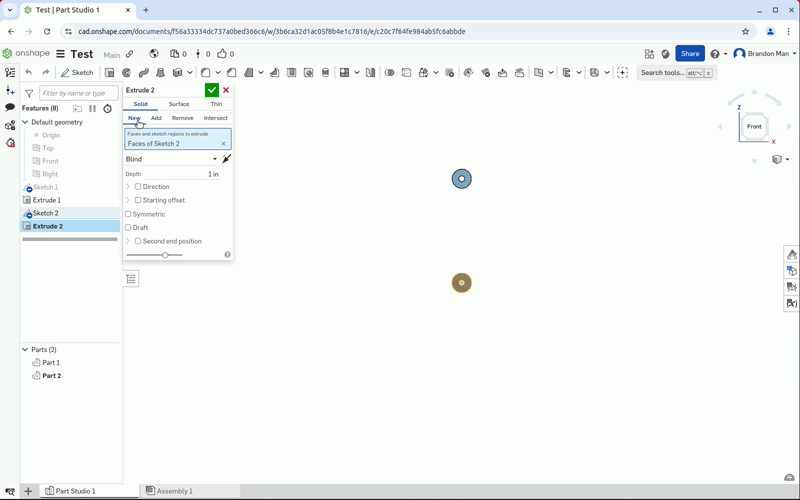
click(137, 120)
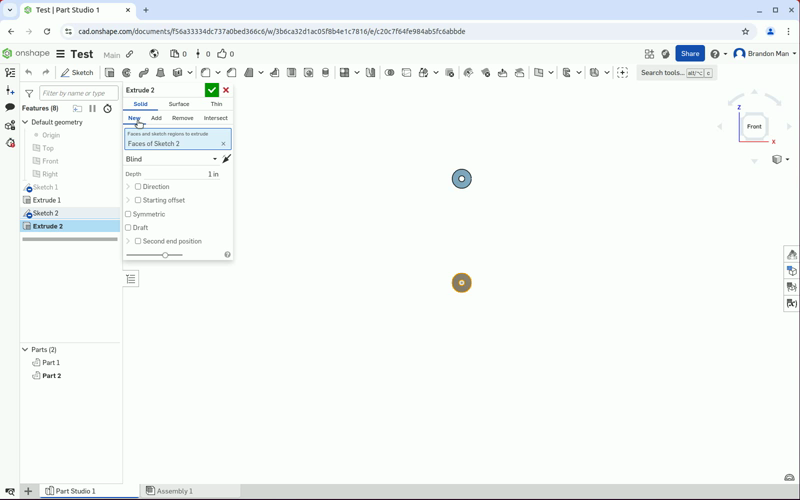
key(tab, 4)
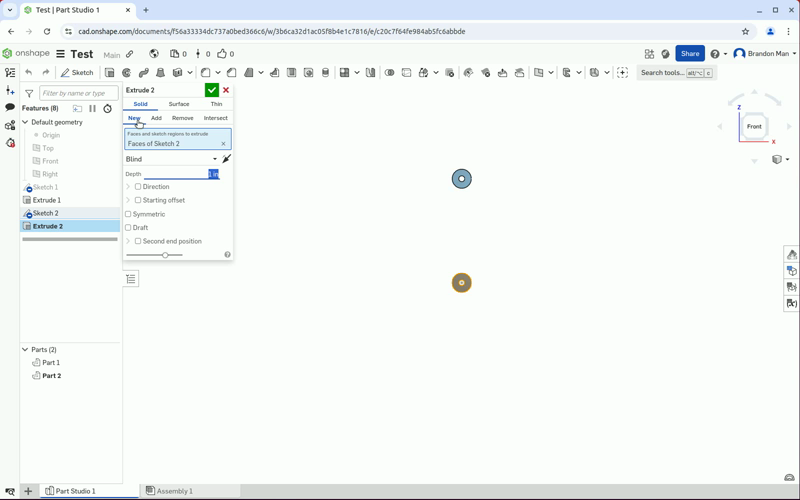
text(-0.481)
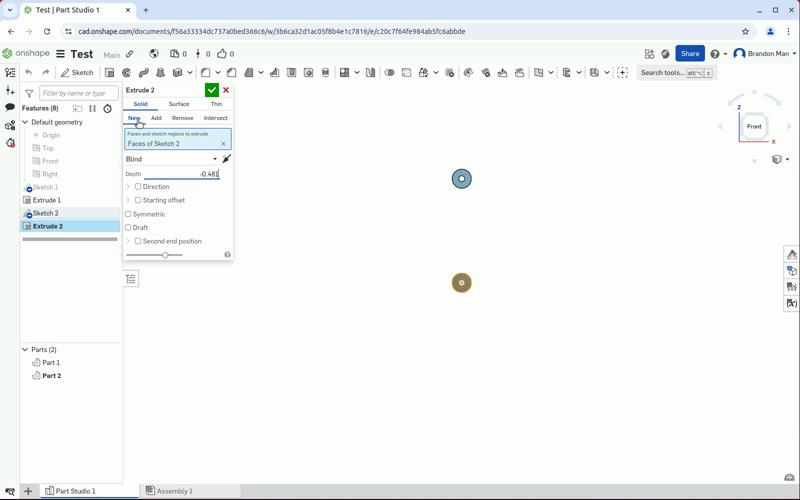
key(enter)
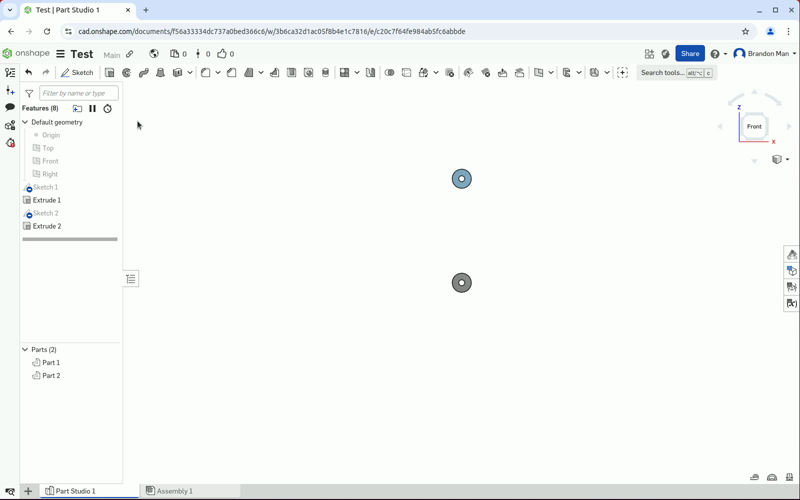
key(shift+h)
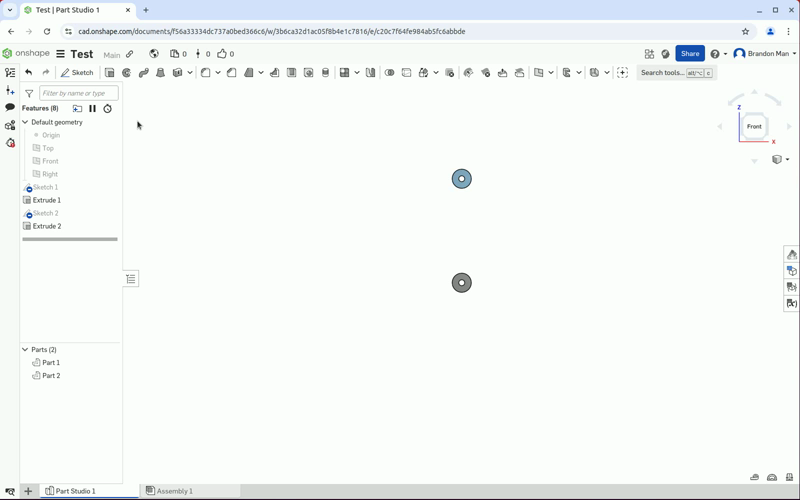
key(shift+h)
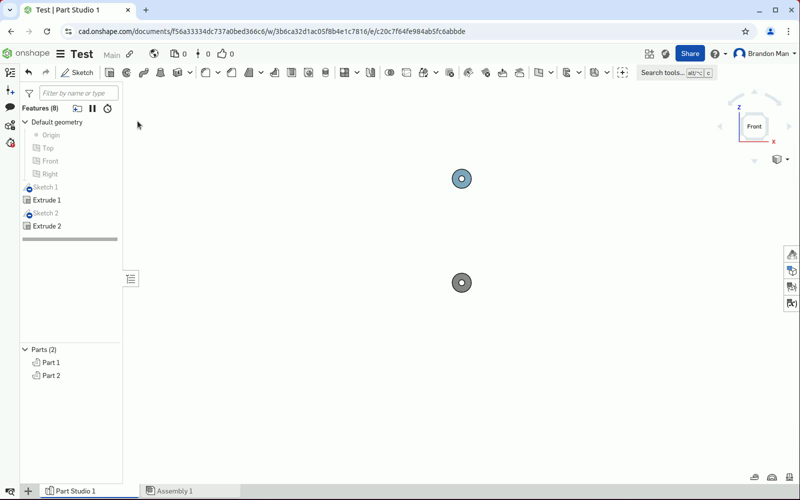
mouse_move(73, 189)
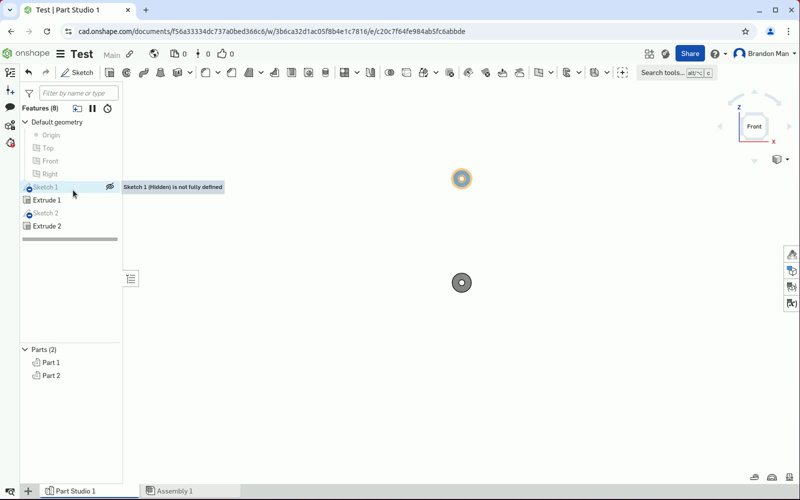
click(73, 189)
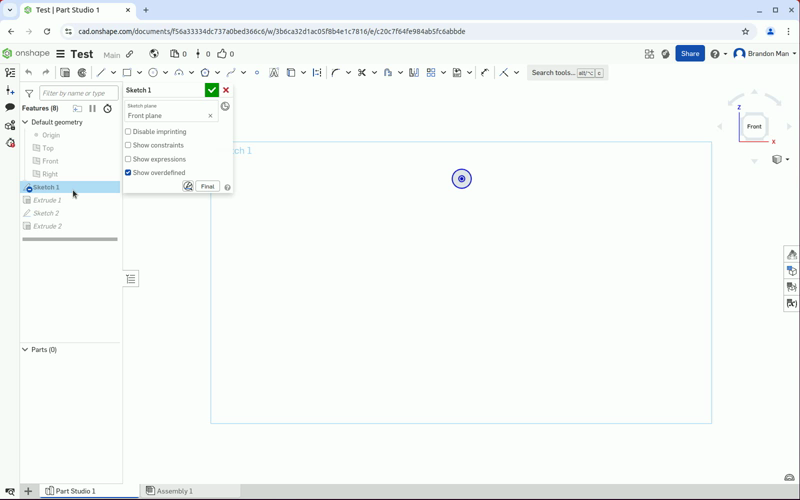
mouse_move(229, 92)
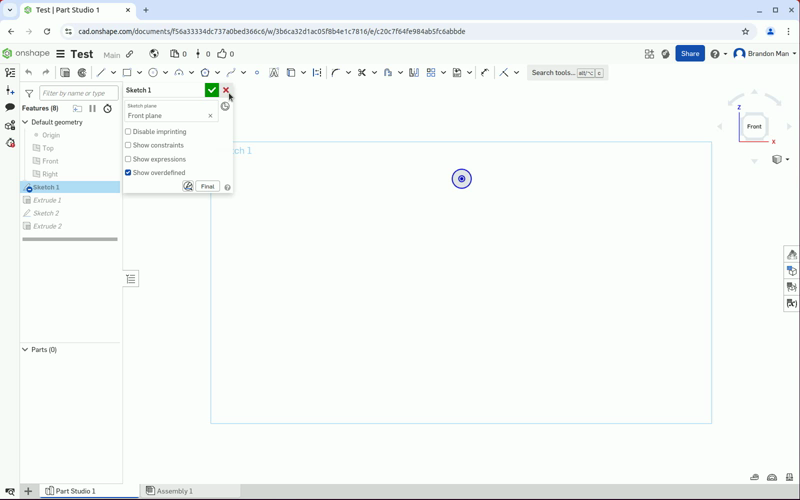
click(229, 92)
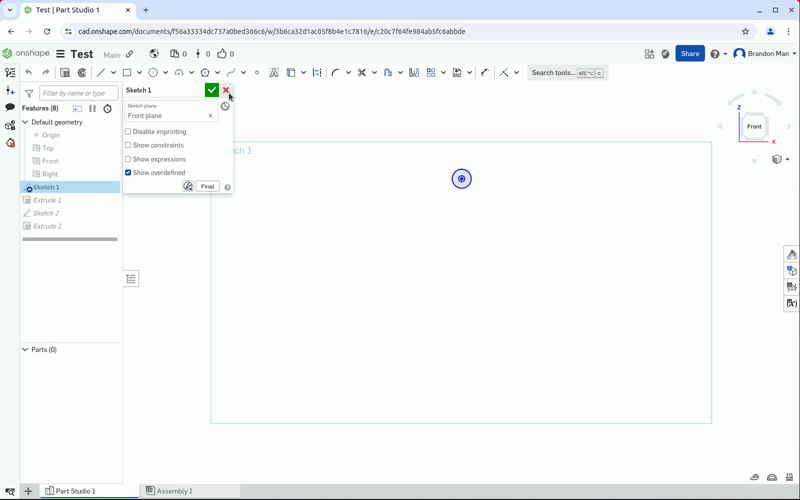
key(shift+s)
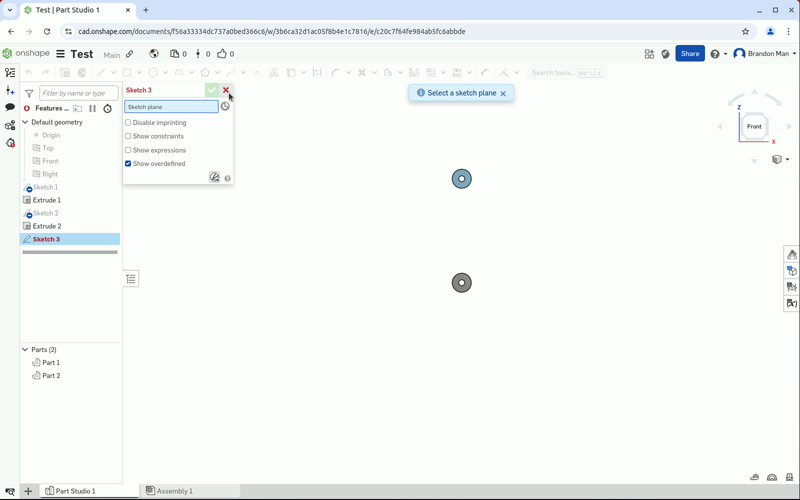
mouse_move(73, 163)
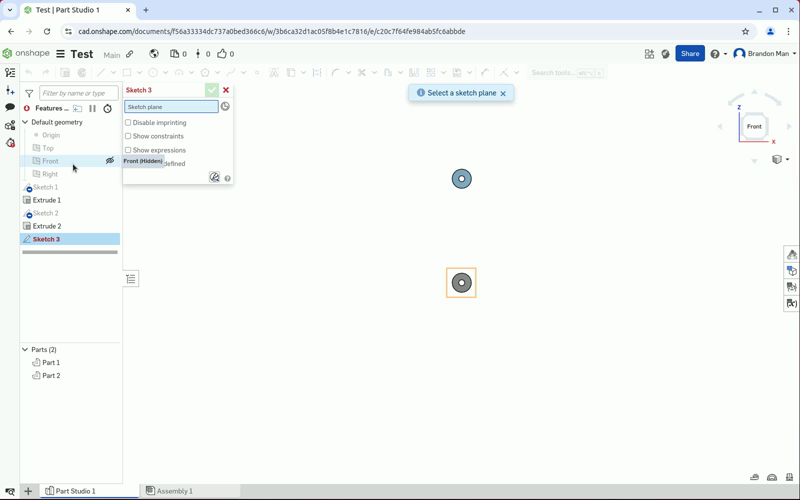
click(73, 163)
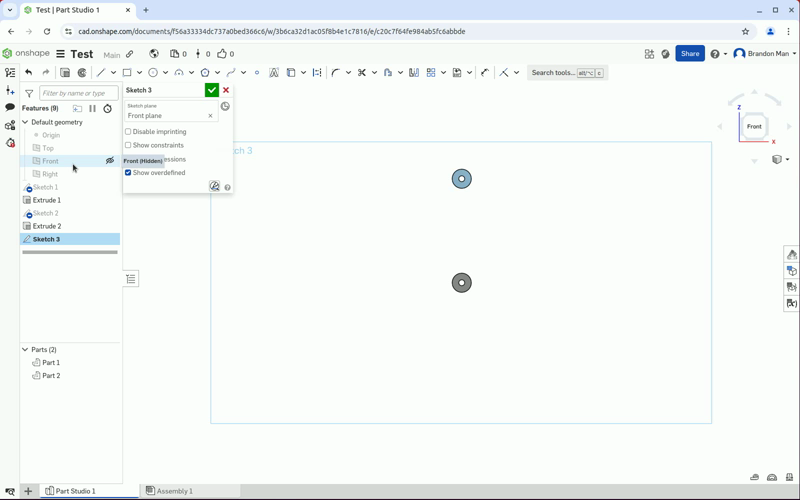
mouse_move(73, 352)
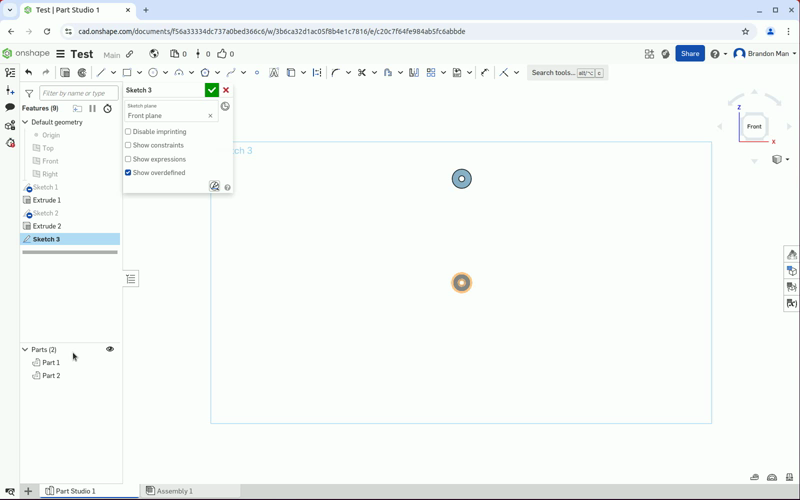
key(y)
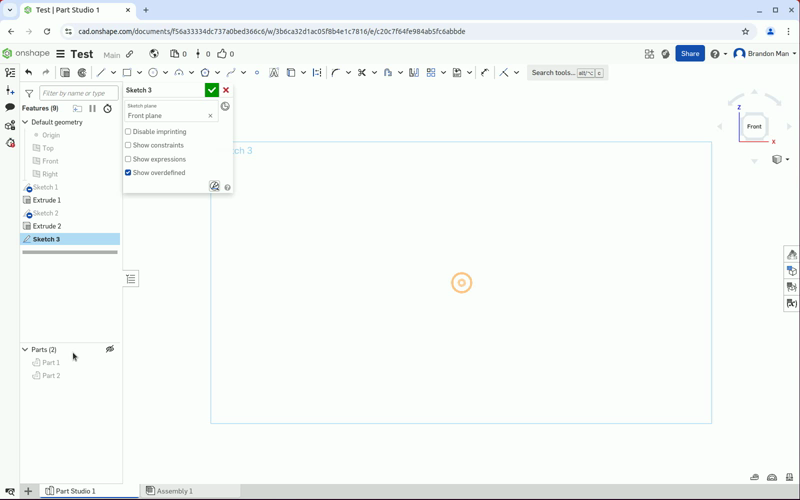
key(c)
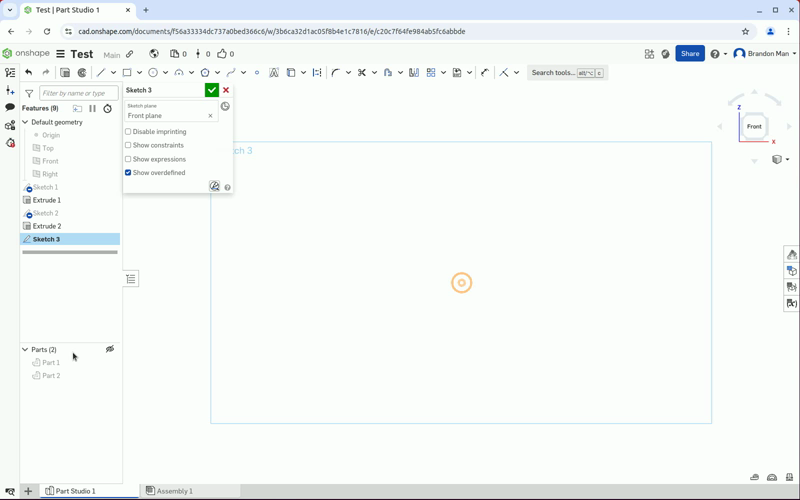
key_down(shift)
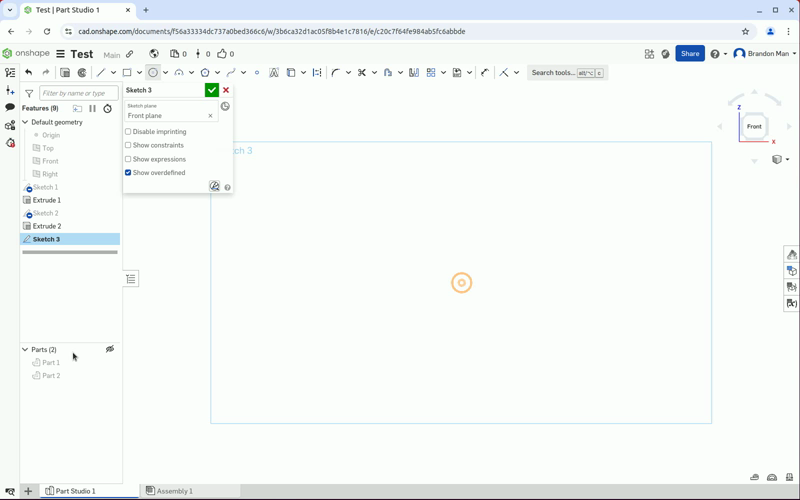
mouse_move(501, 282)
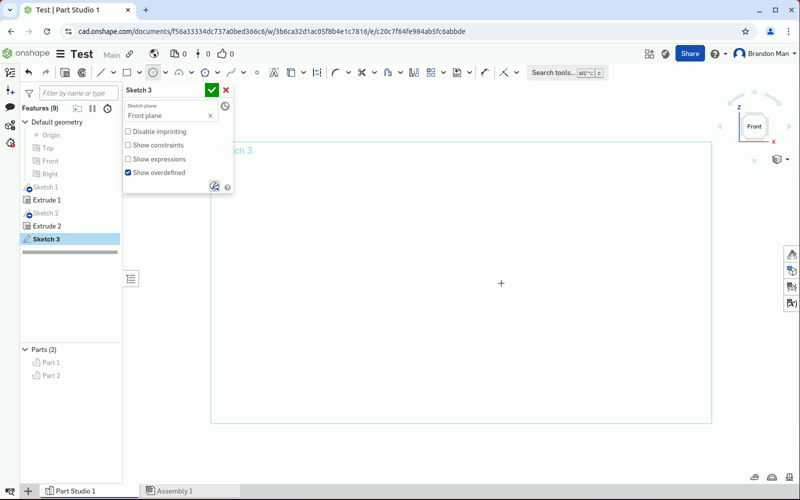
click(501, 282)
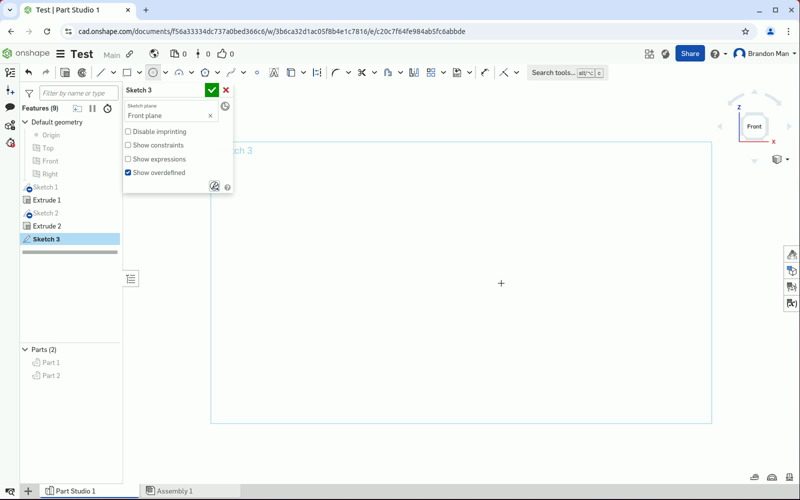
key_up(shift)
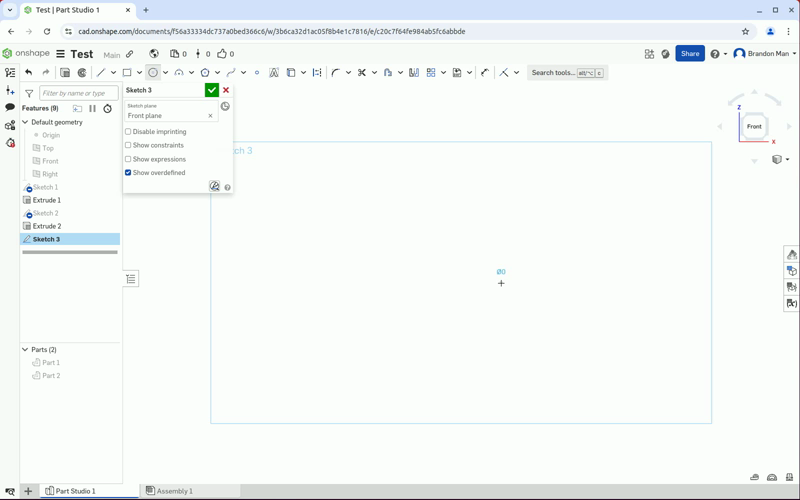
mouse_move(508, 282)
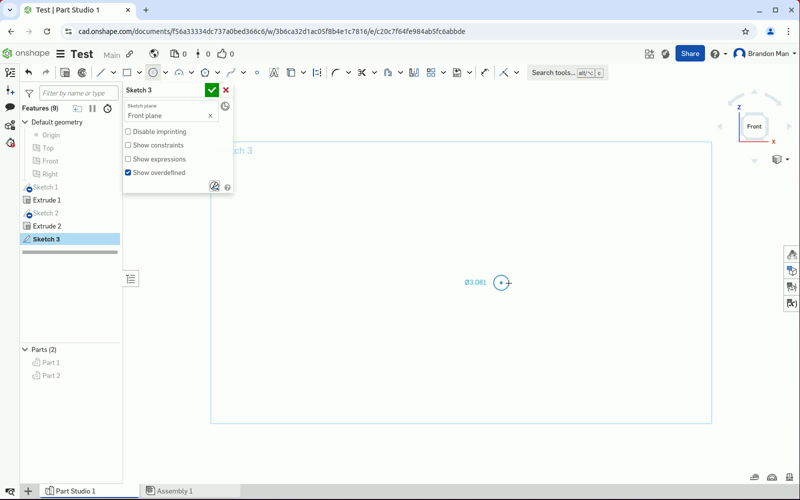
click(508, 282)
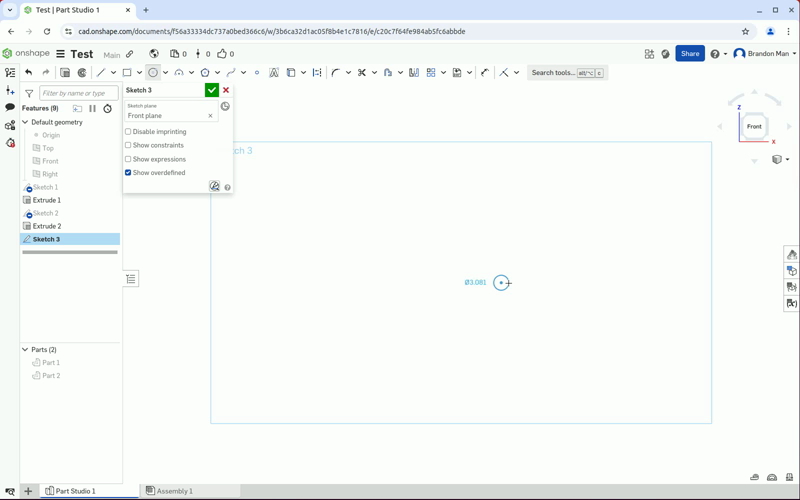
key(esc)
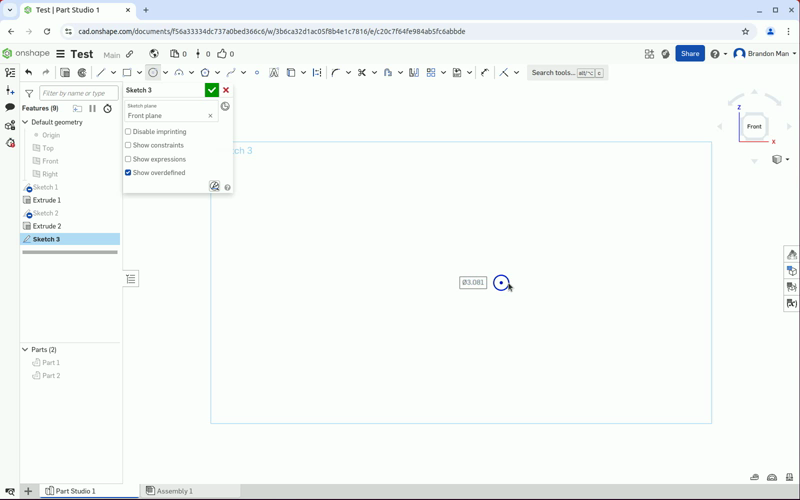
key(c)
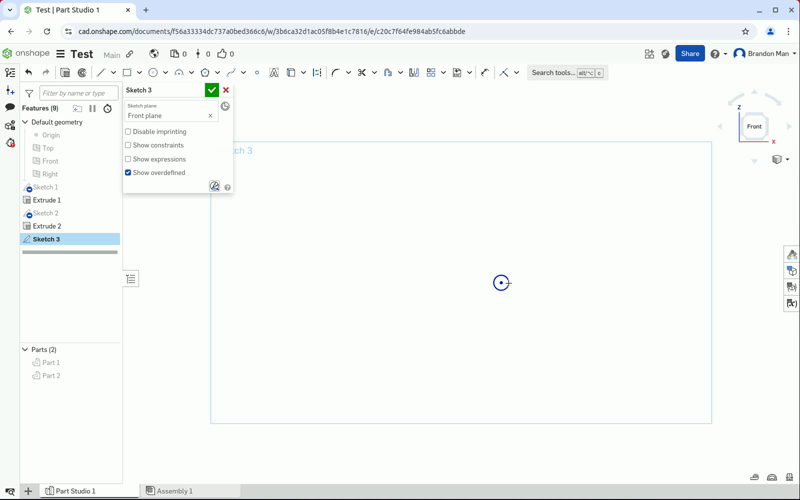
key_down(shift)
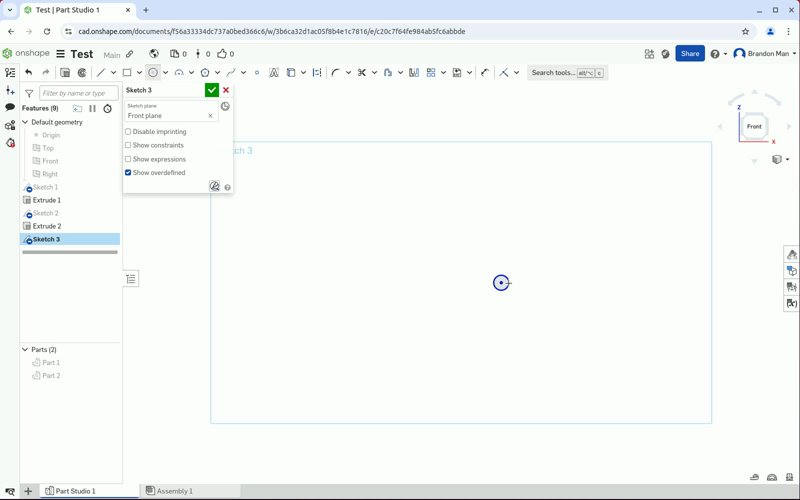
mouse_move(501, 282)
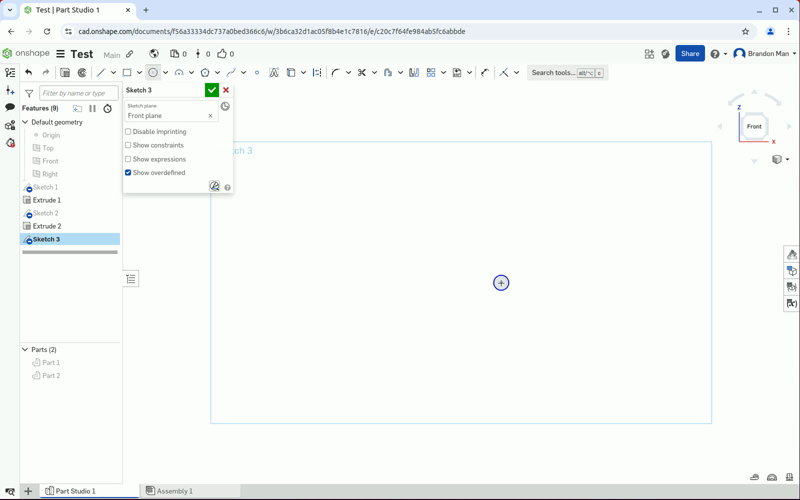
click(501, 282)
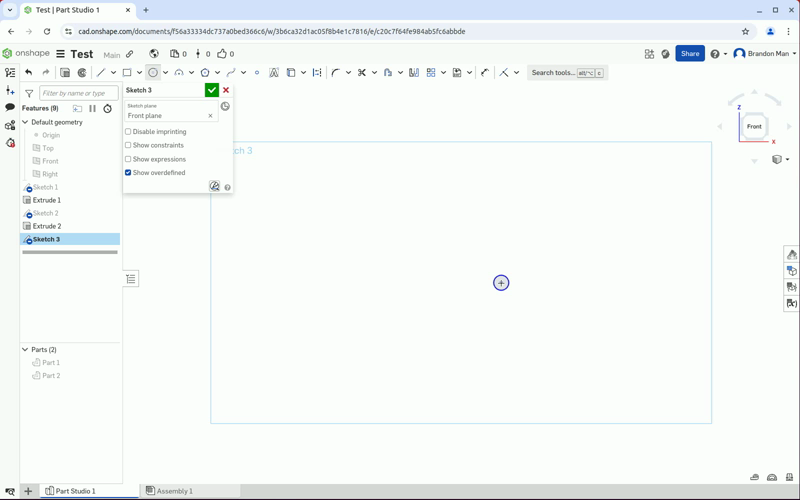
key_up(shift)
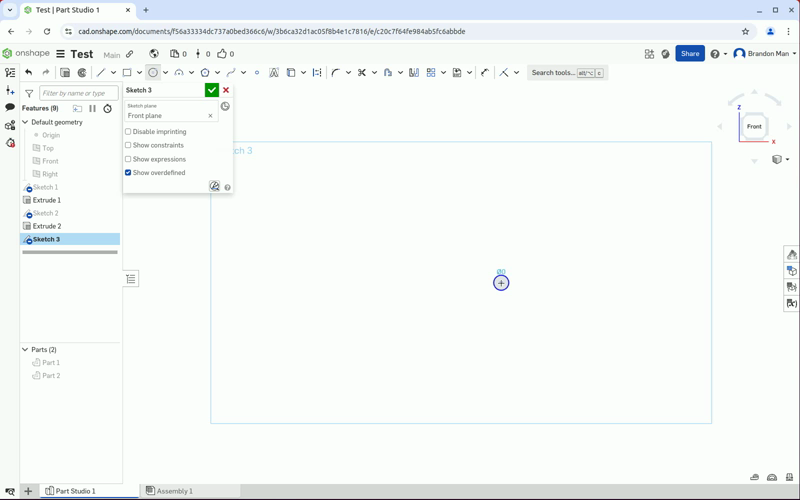
mouse_move(504, 282)
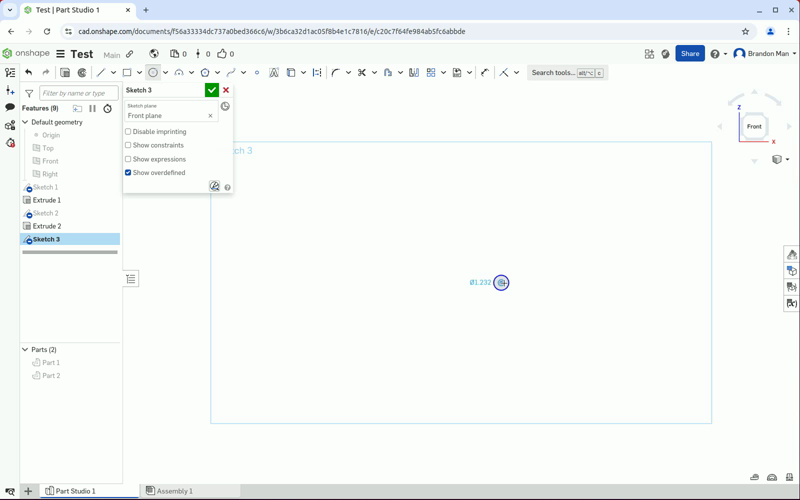
scroll(6)
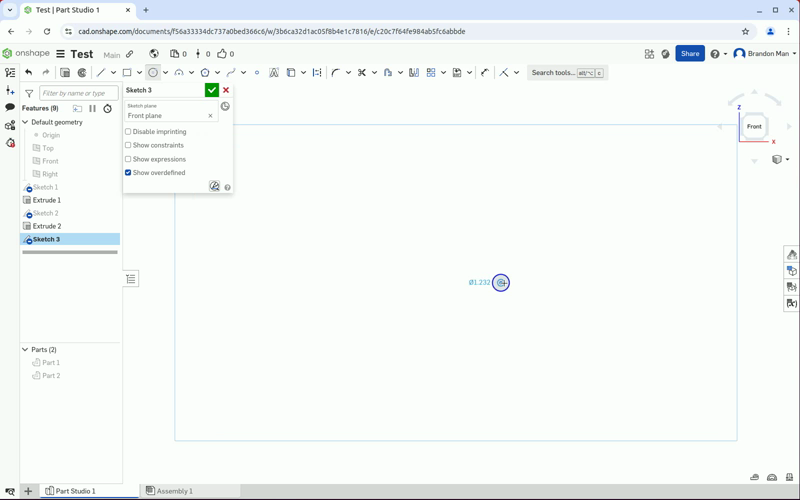
scroll(6)
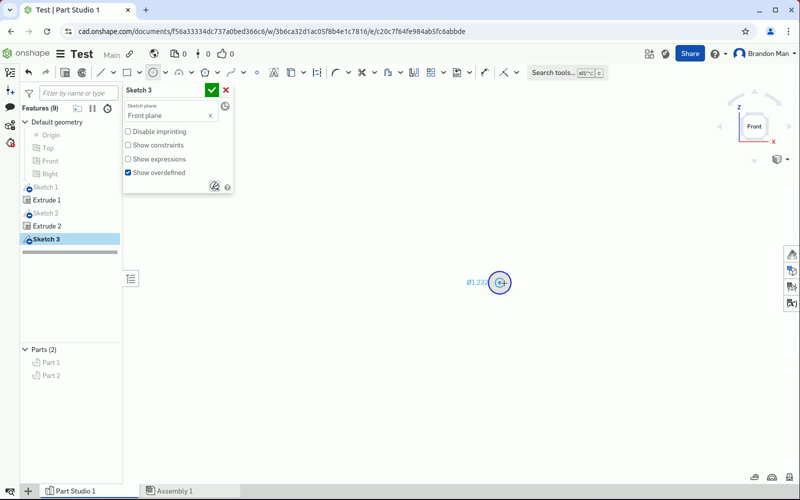
scroll(6)
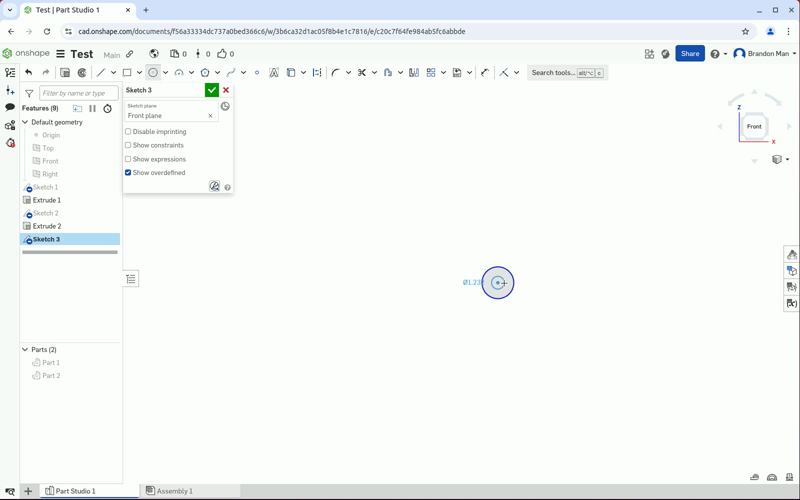
scroll(6)
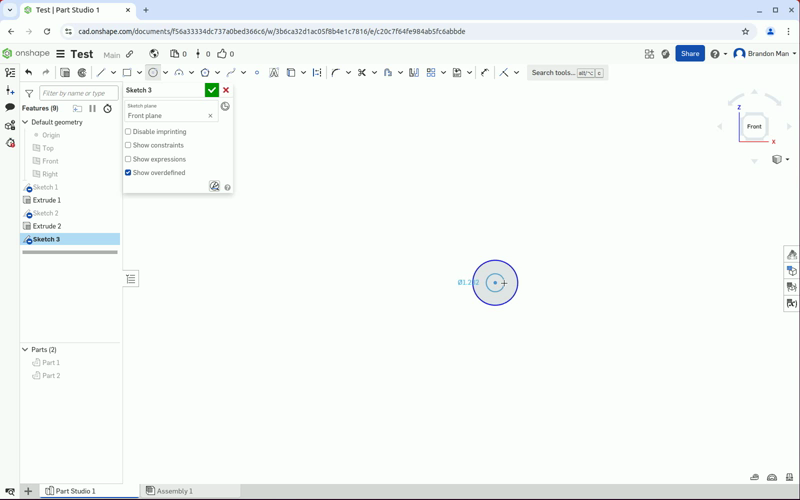
scroll(6)
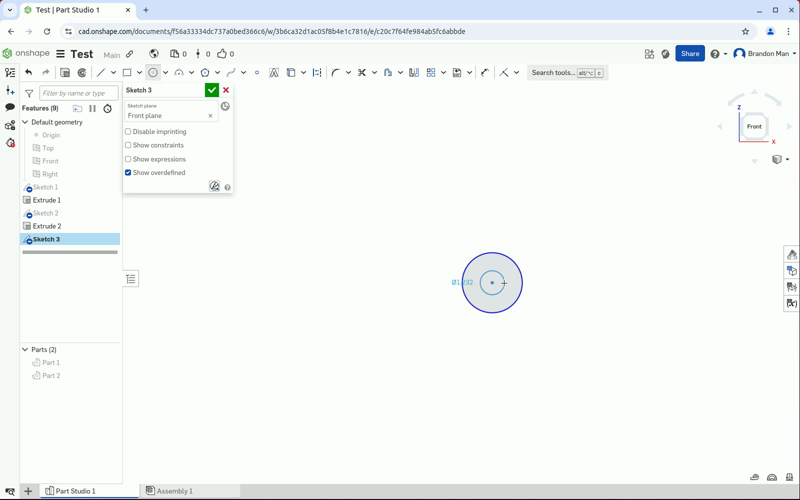
scroll(6)
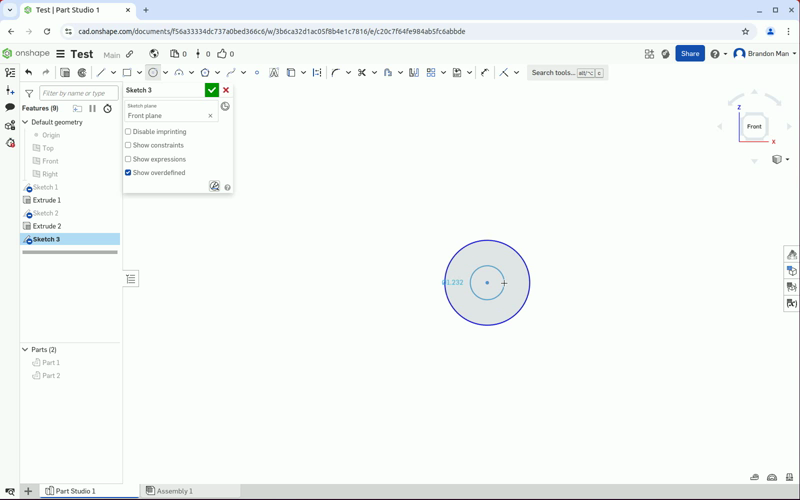
scroll(6)
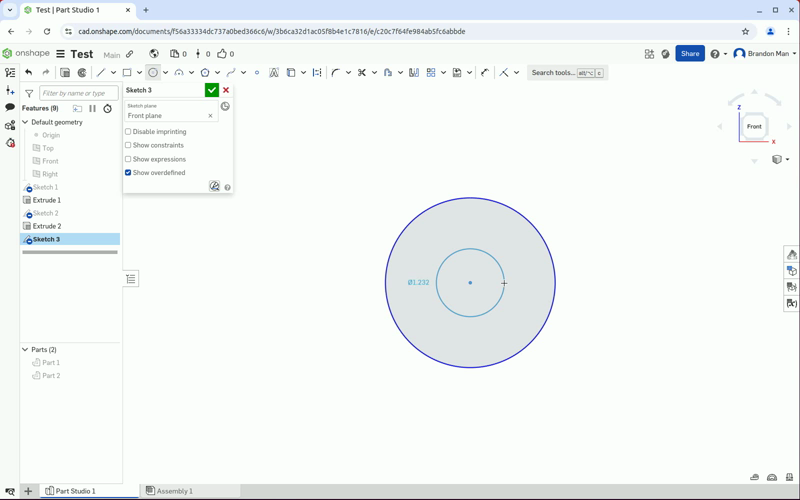
click(504, 282)
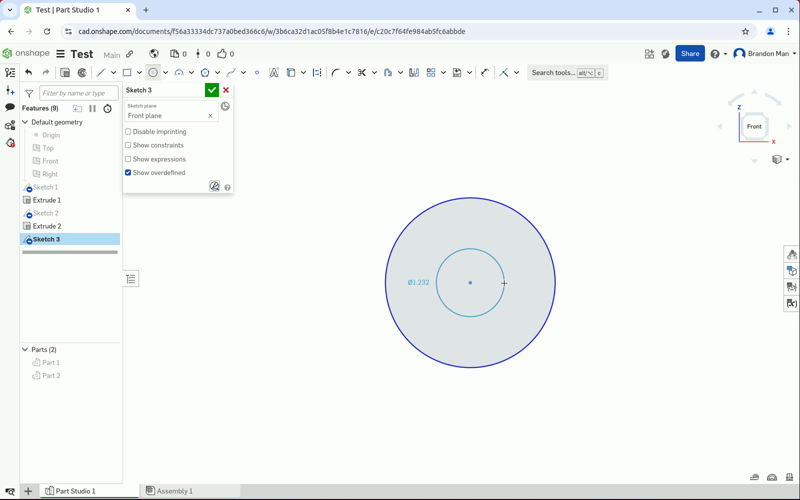
scroll(-6)
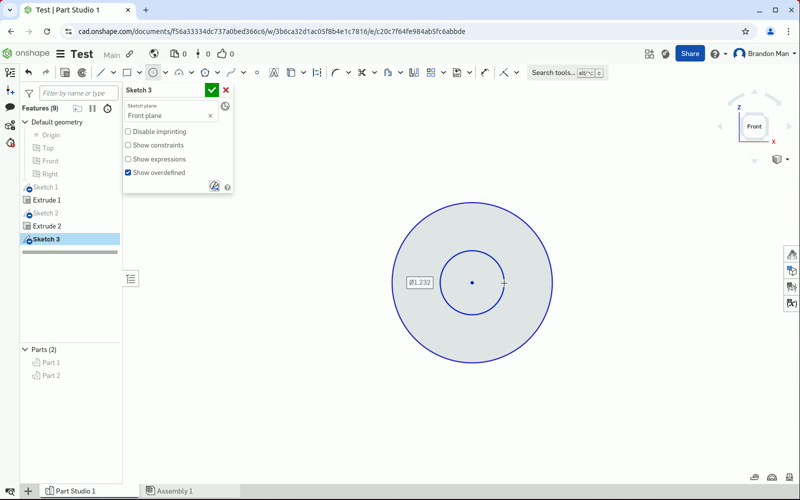
scroll(-6)
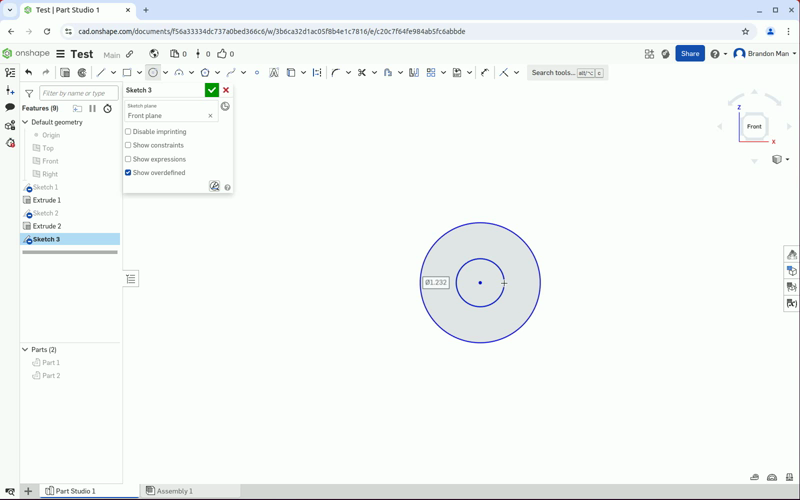
scroll(-6)
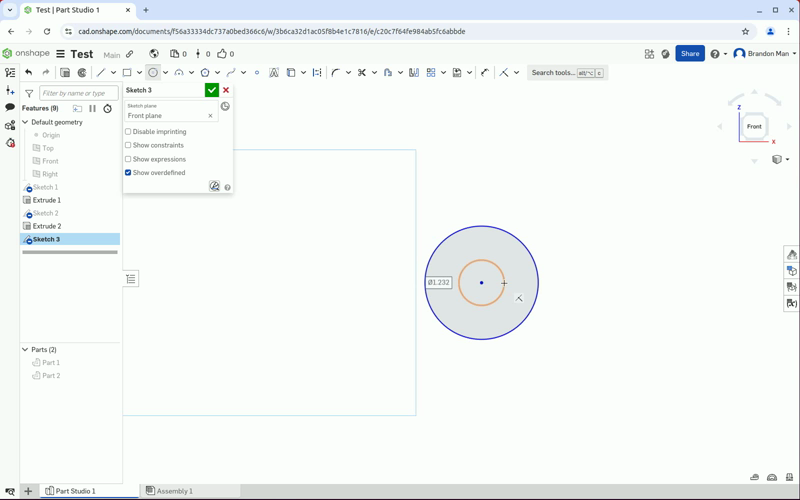
scroll(-6)
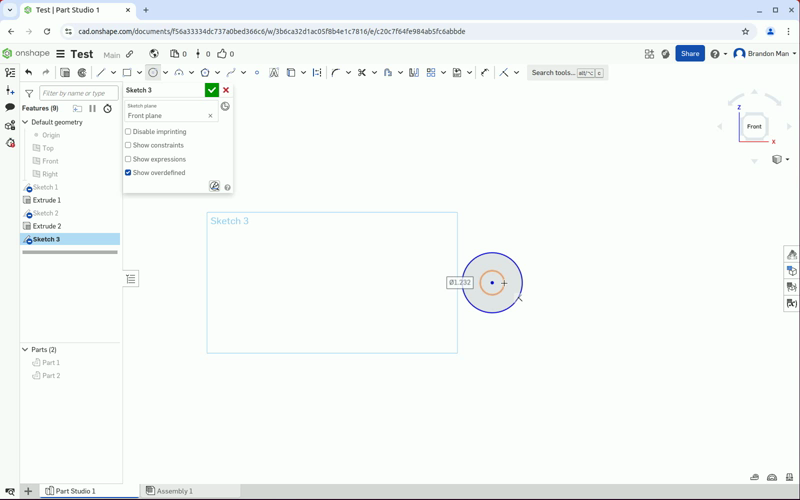
scroll(-6)
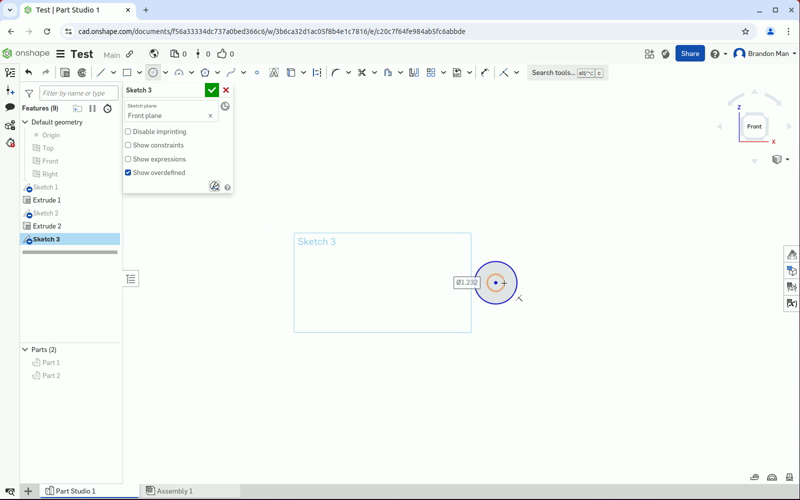
scroll(-6)
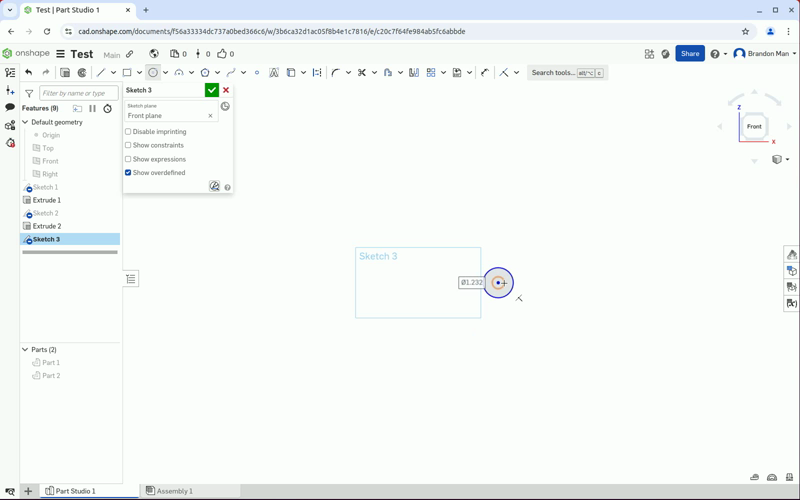
scroll(-6)
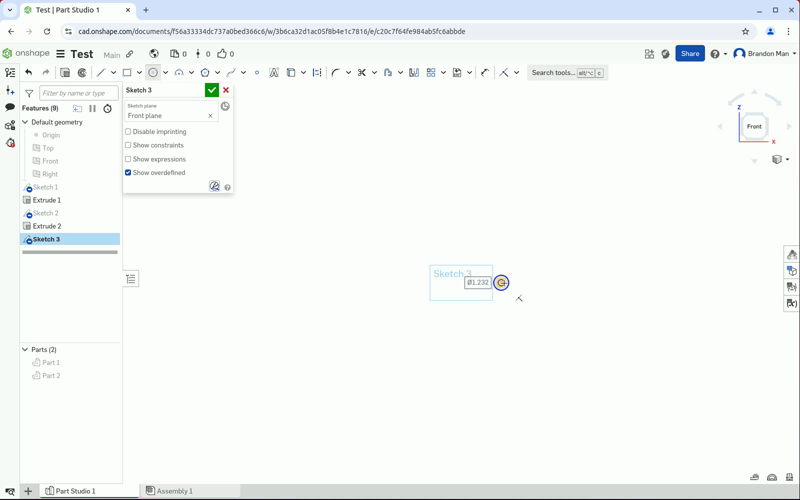
key(esc)
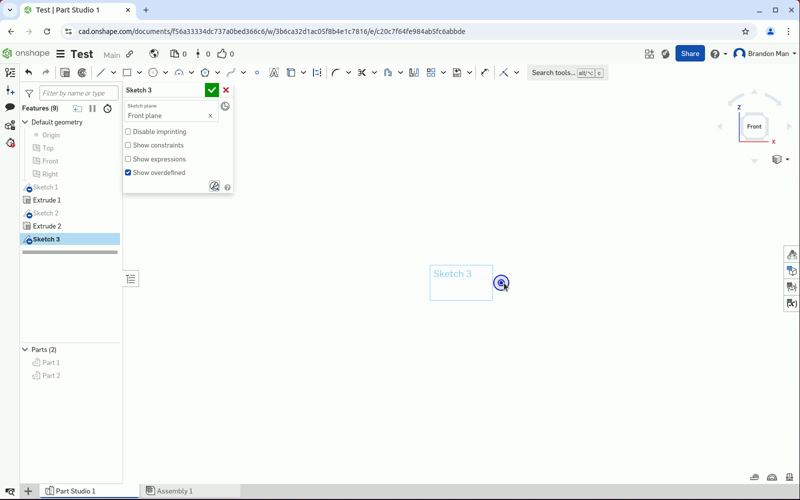
mouse_move(501, 289)
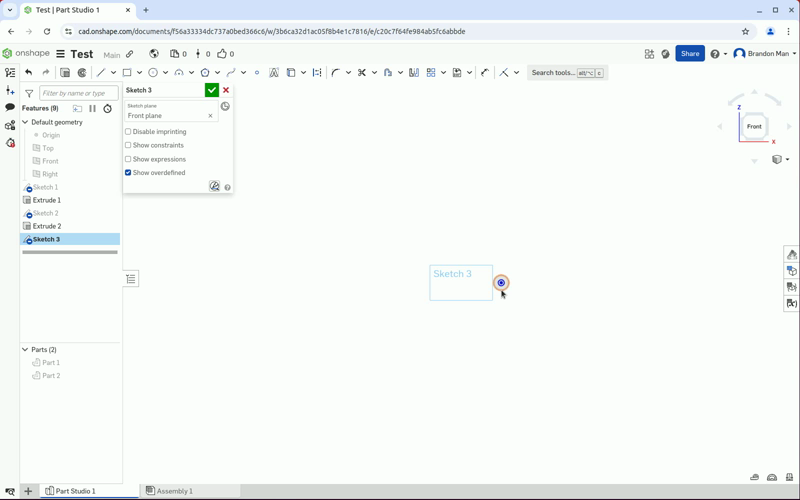
scroll(6)
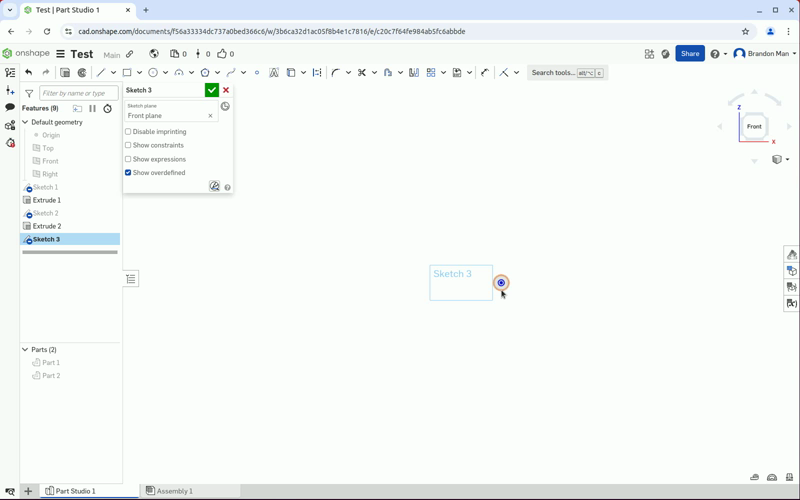
scroll(6)
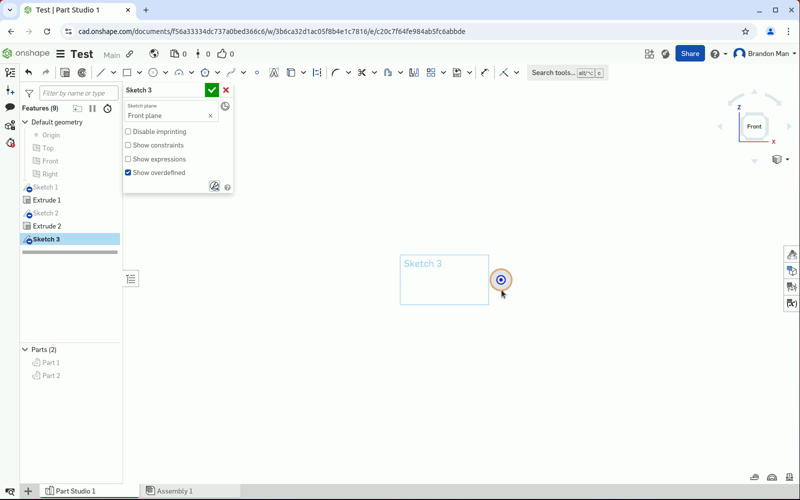
scroll(6)
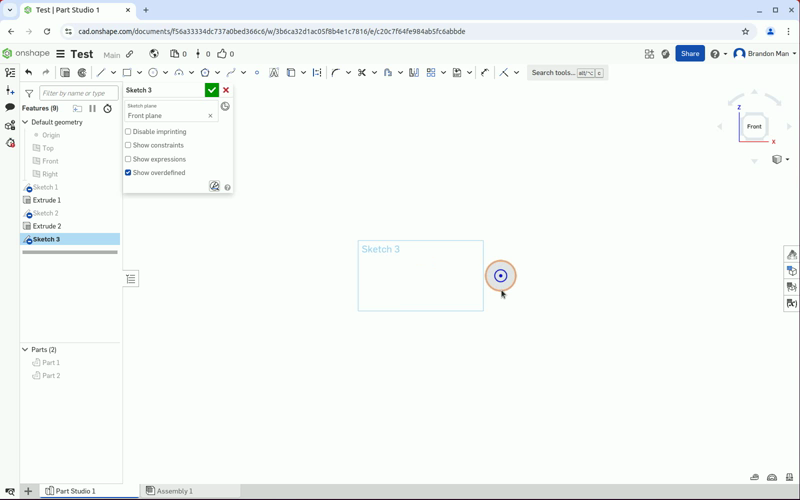
scroll(6)
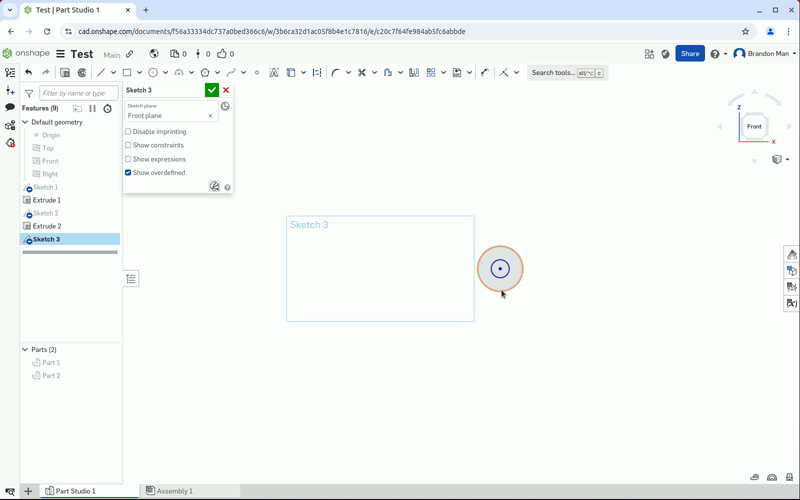
scroll(6)
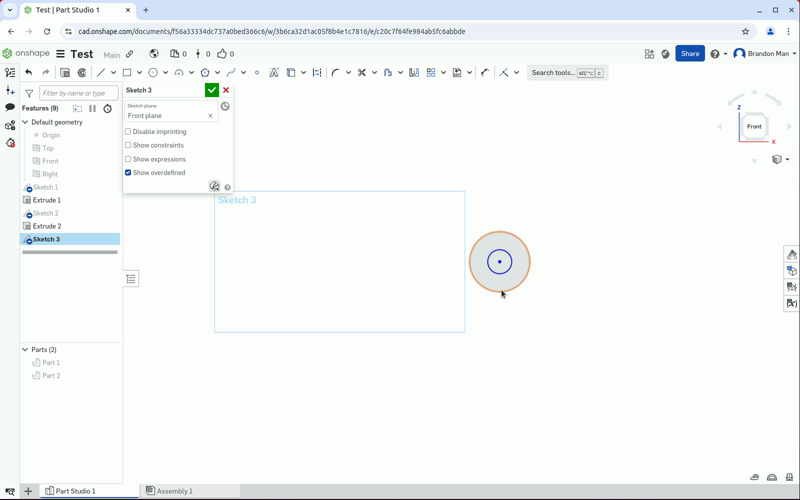
scroll(6)
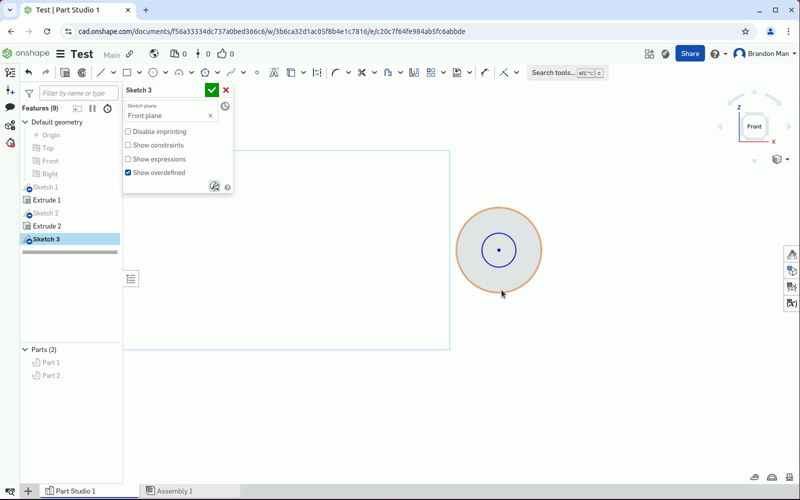
scroll(6)
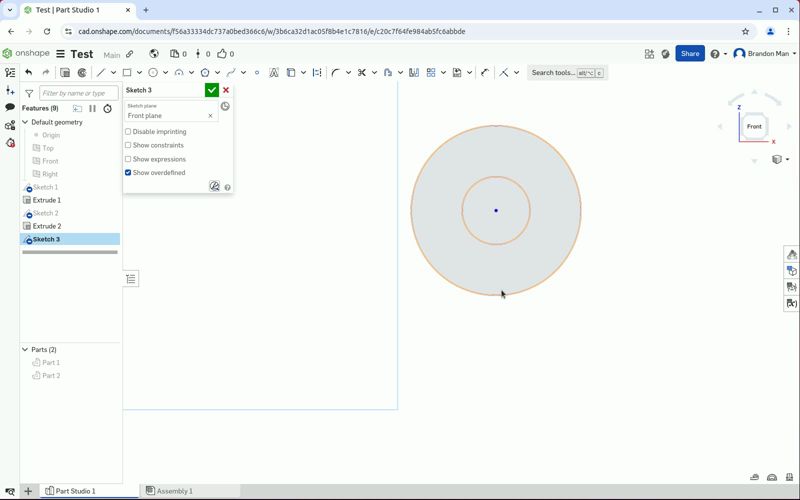
click(501, 289)
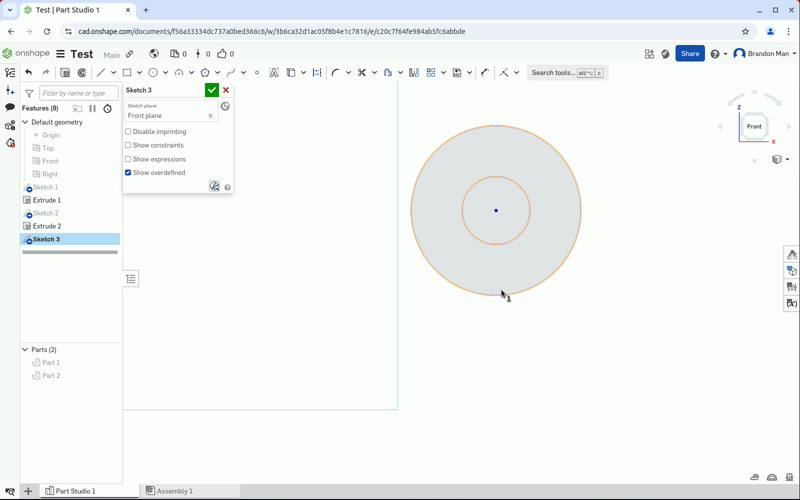
scroll(-6)
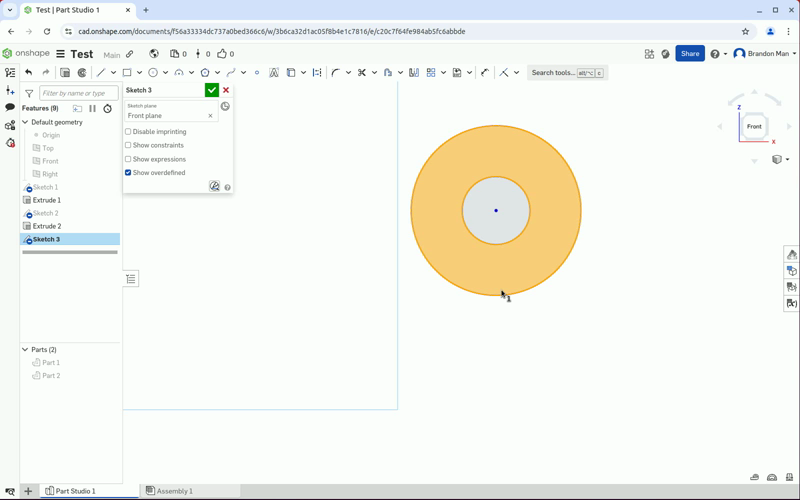
scroll(-6)
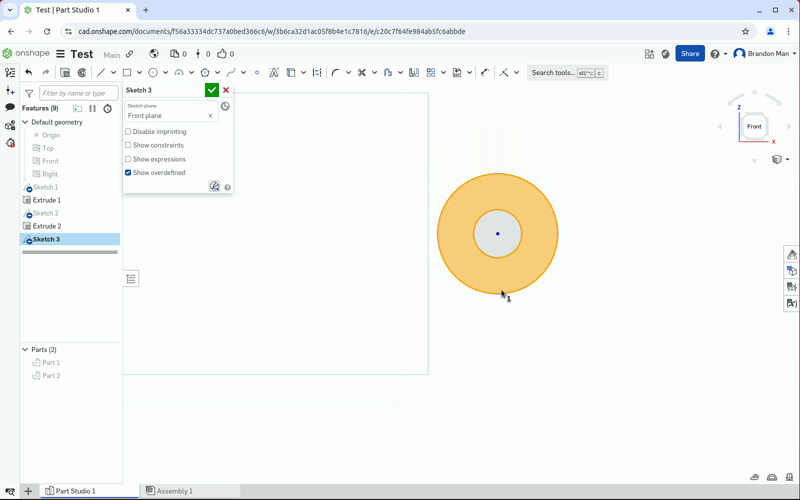
scroll(-6)
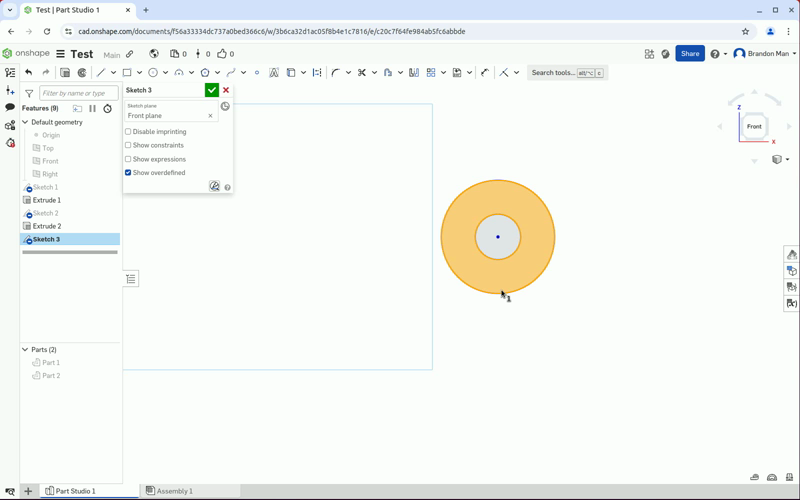
scroll(-6)
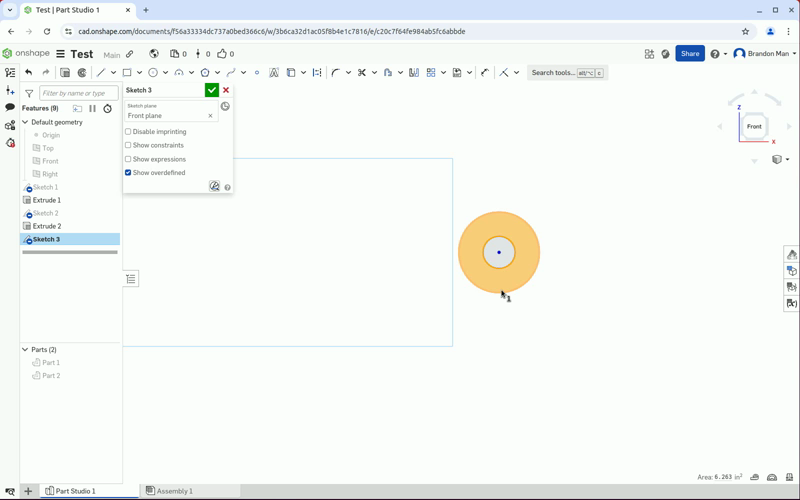
scroll(-6)
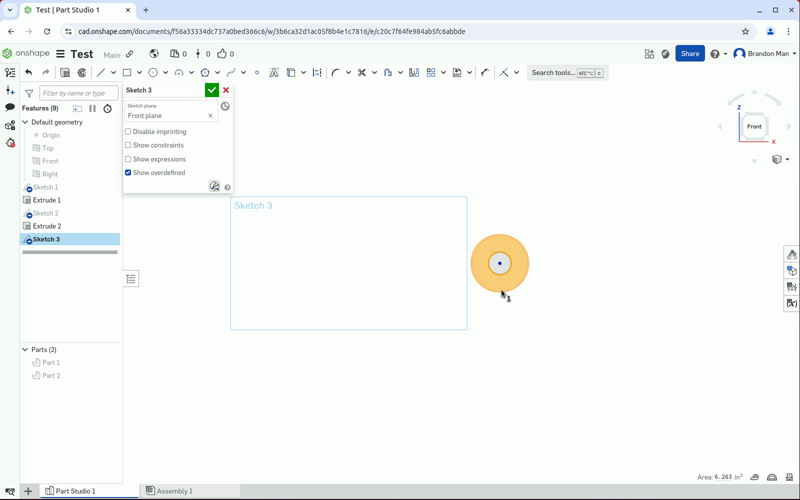
scroll(-6)
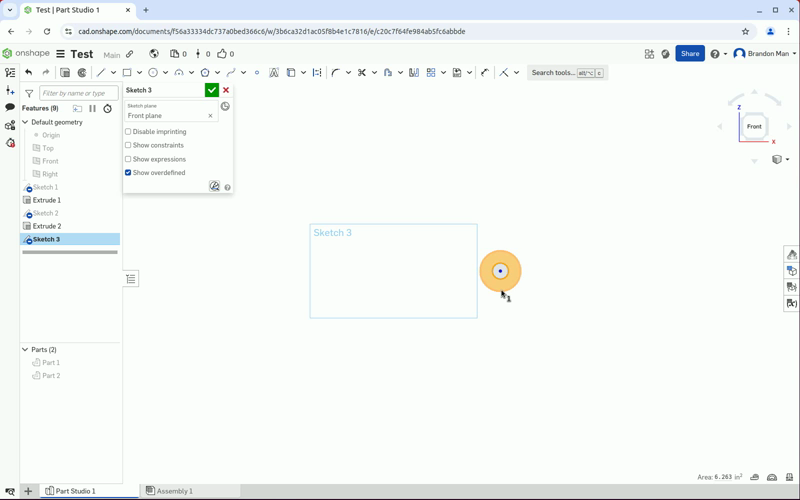
scroll(-6)
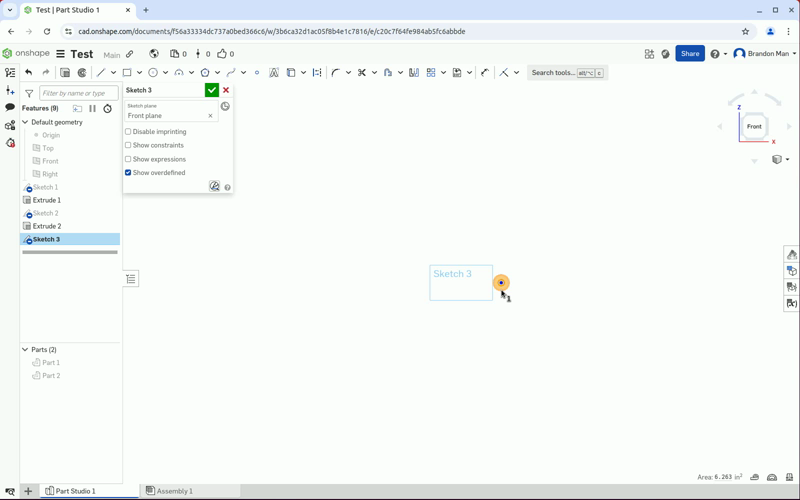
mouse_move(73, 352)
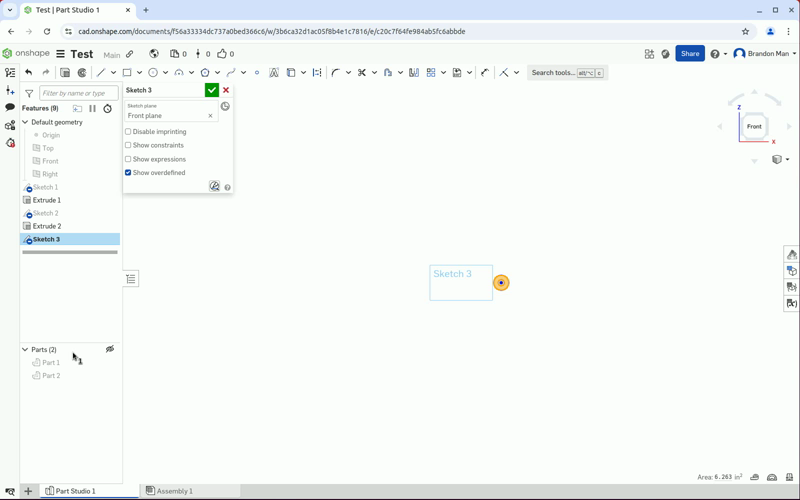
key(shift+y)
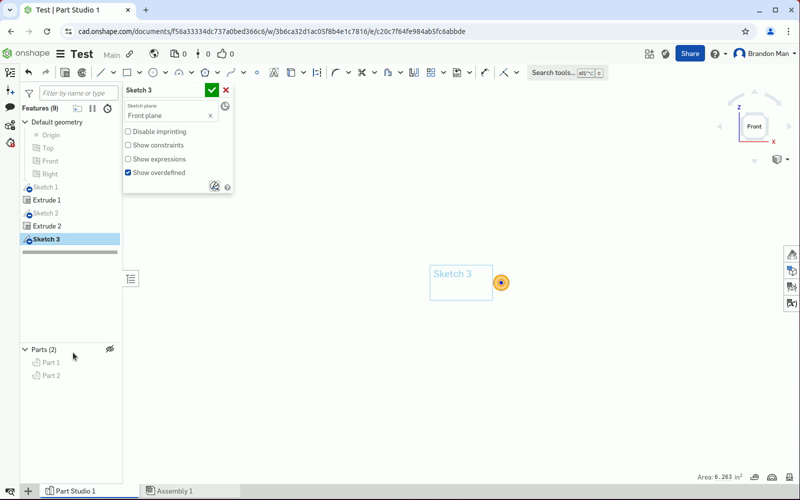
key(shift+e)
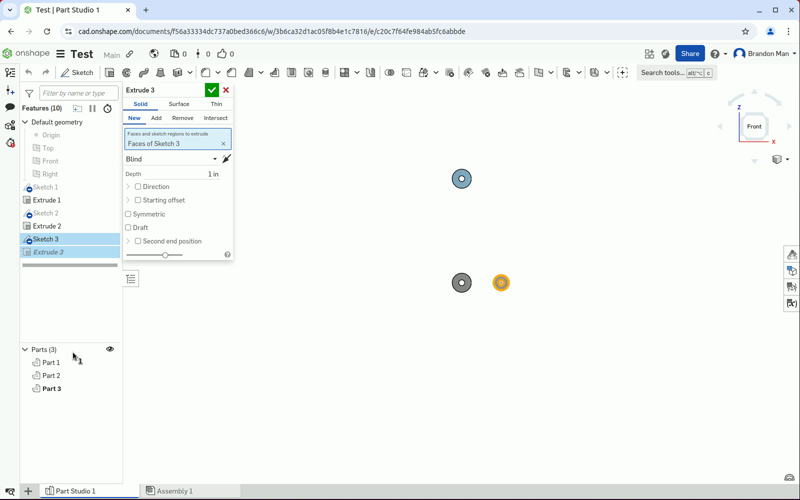
mouse_move(143, 106)
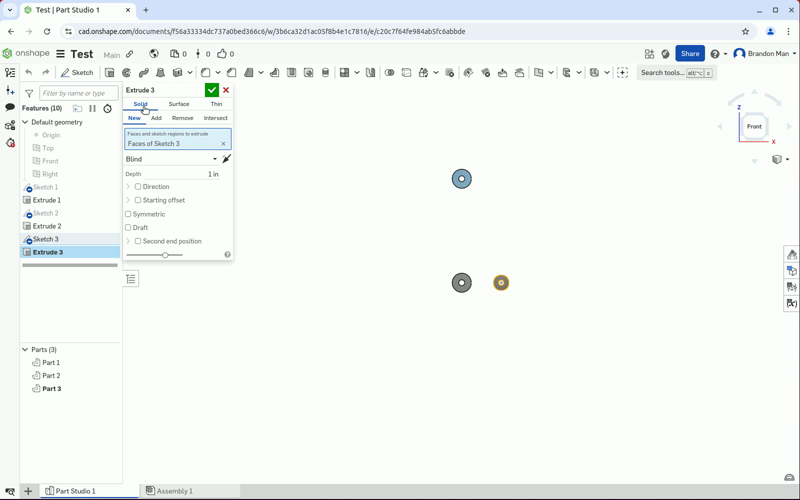
click(143, 106)
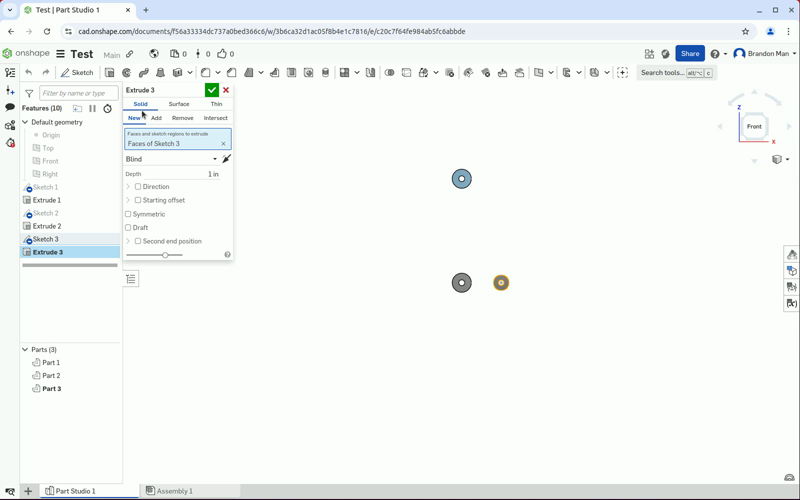
mouse_move(137, 120)
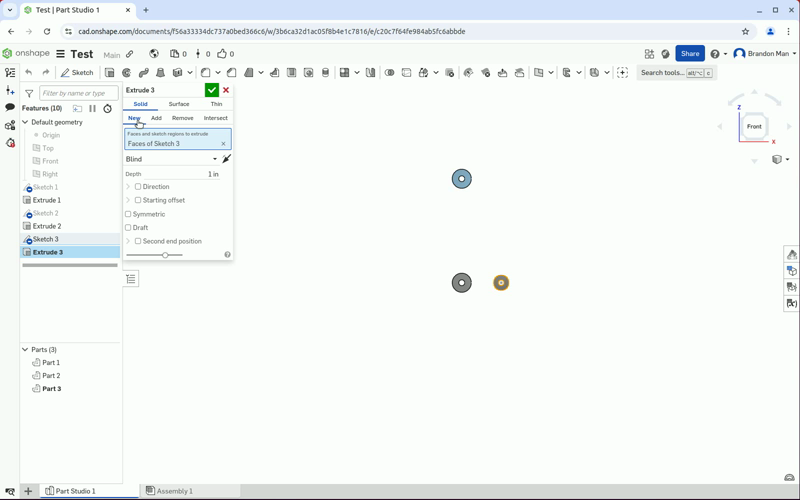
click(137, 120)
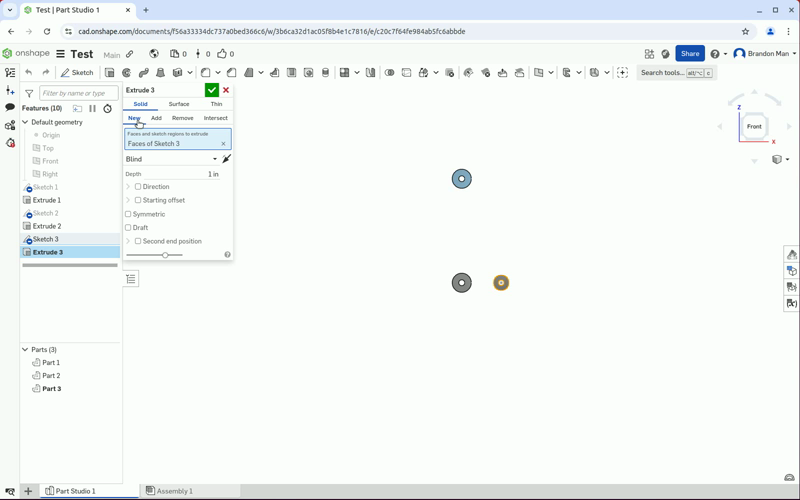
key(tab, 4)
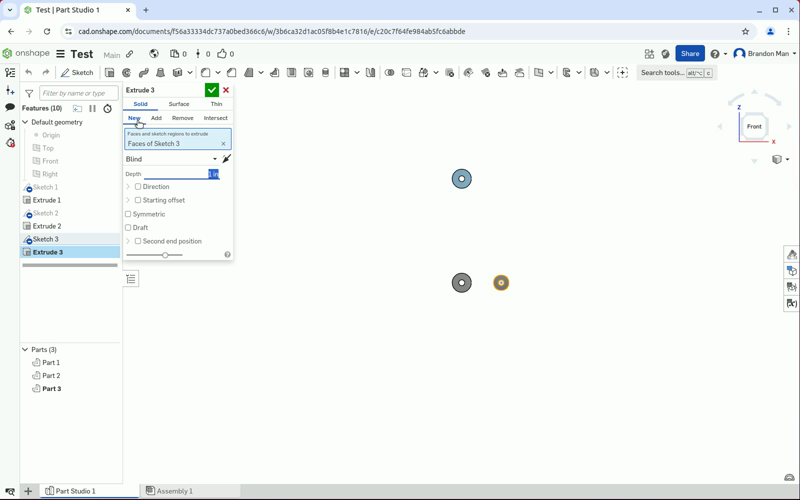
text(-0.481)
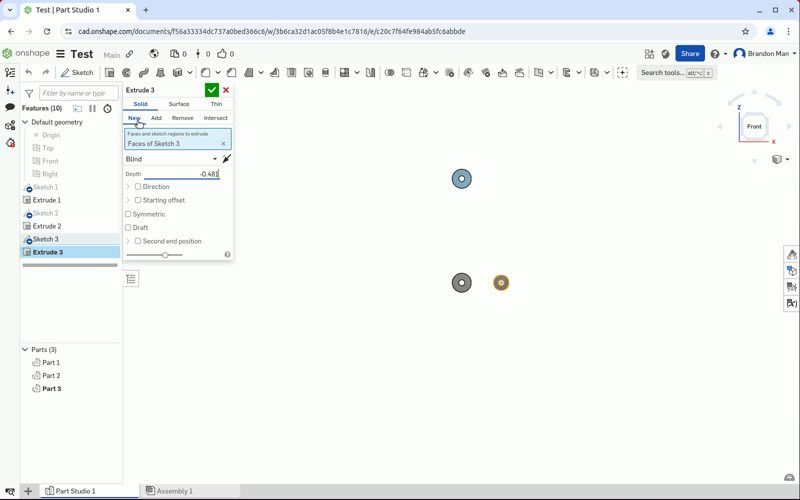
key(enter)
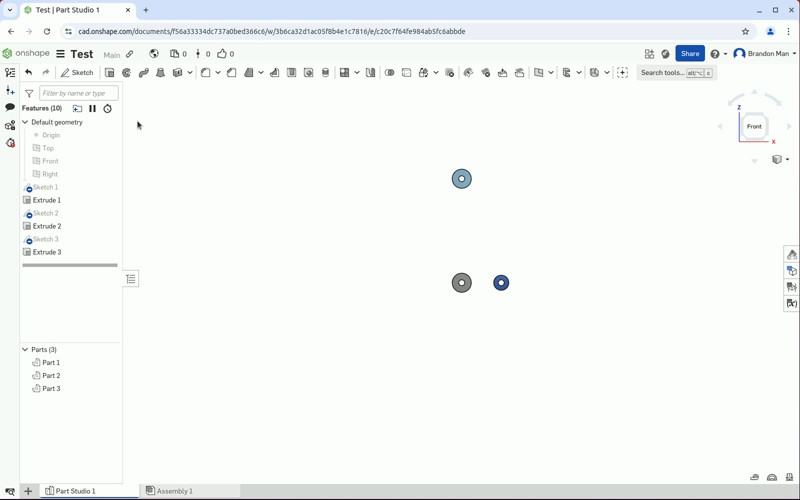
key(shift+h)
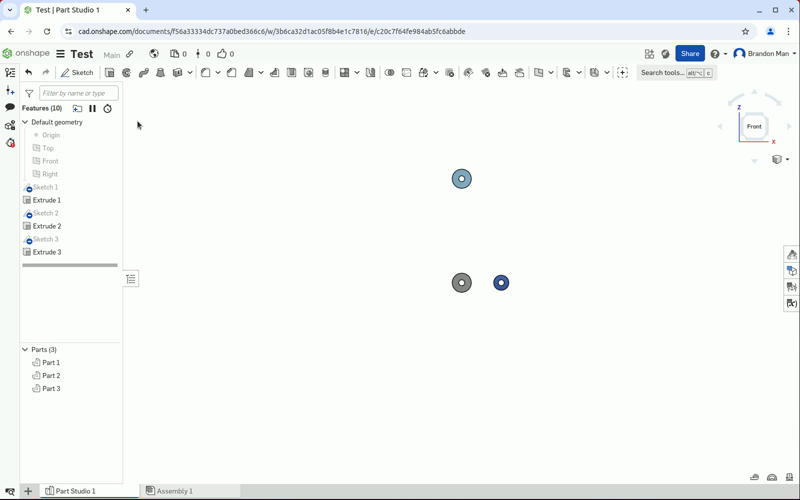
key(shift+h)
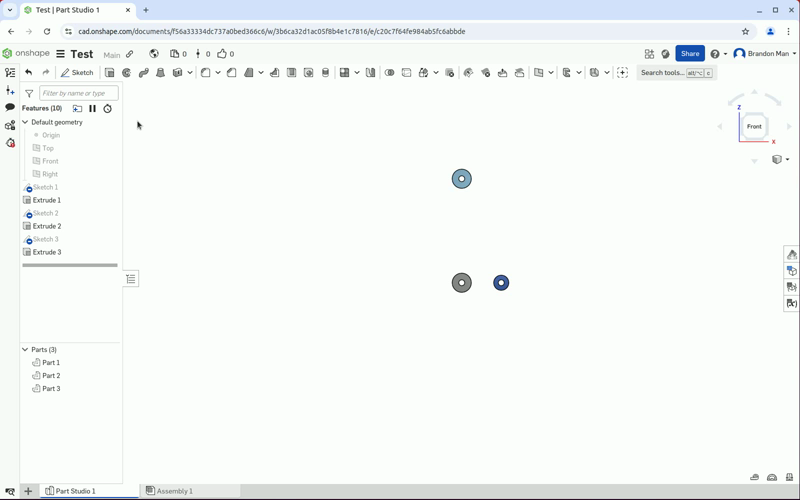
mouse_move(73, 189)
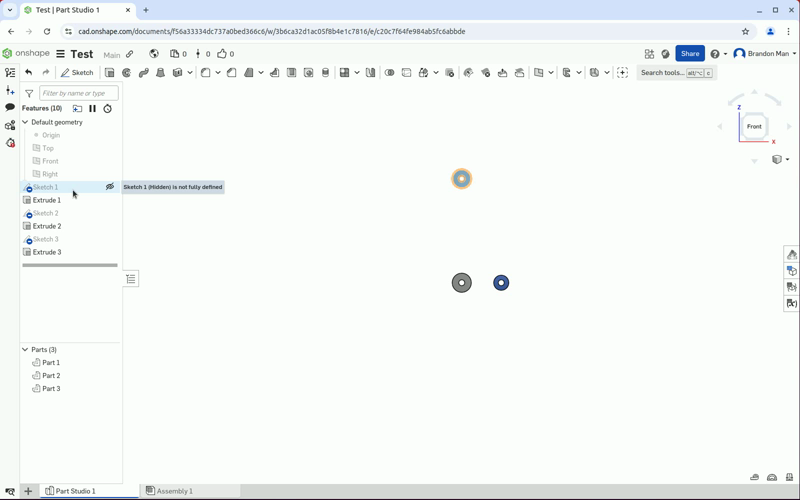
click(73, 189)
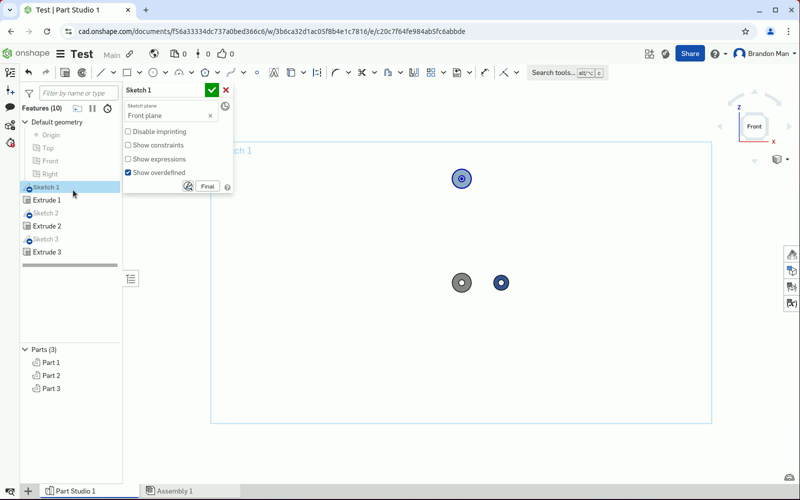
mouse_move(229, 92)
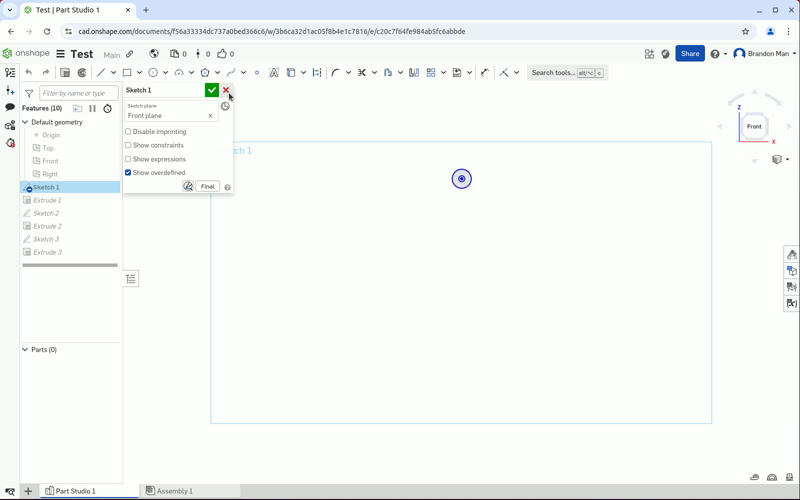
click(229, 92)
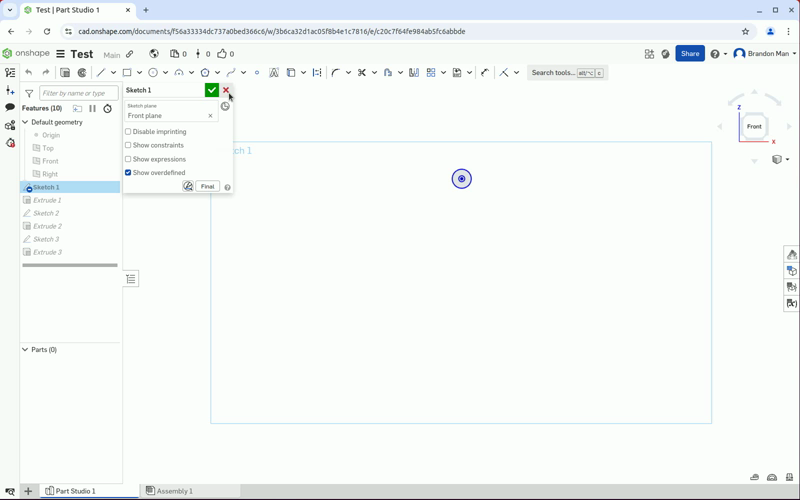
key(shift+s)
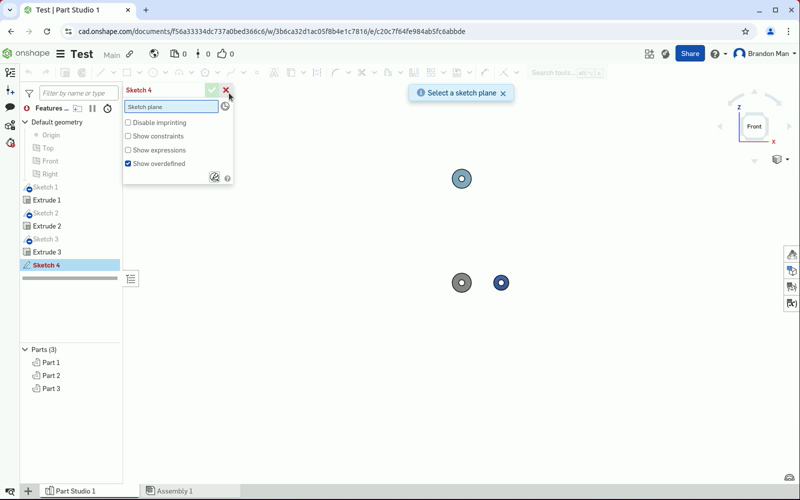
mouse_move(73, 163)
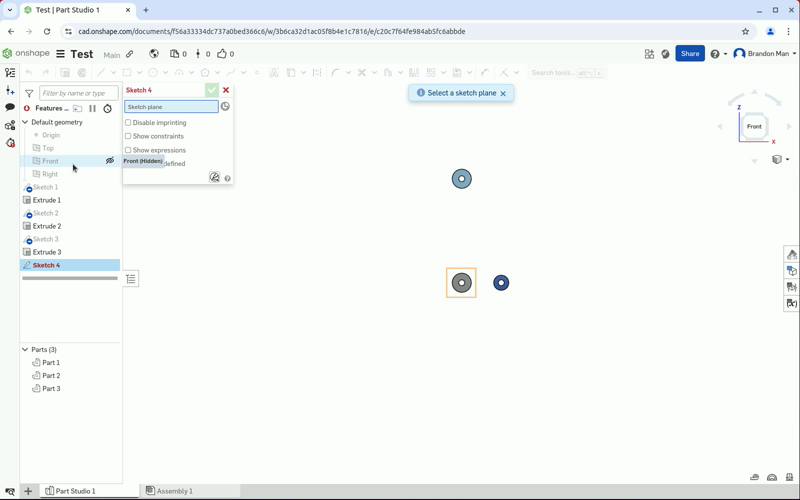
click(73, 163)
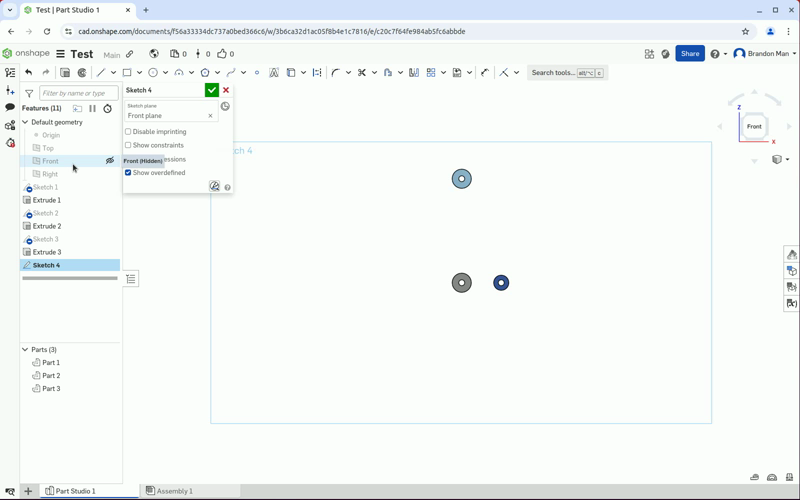
mouse_move(73, 352)
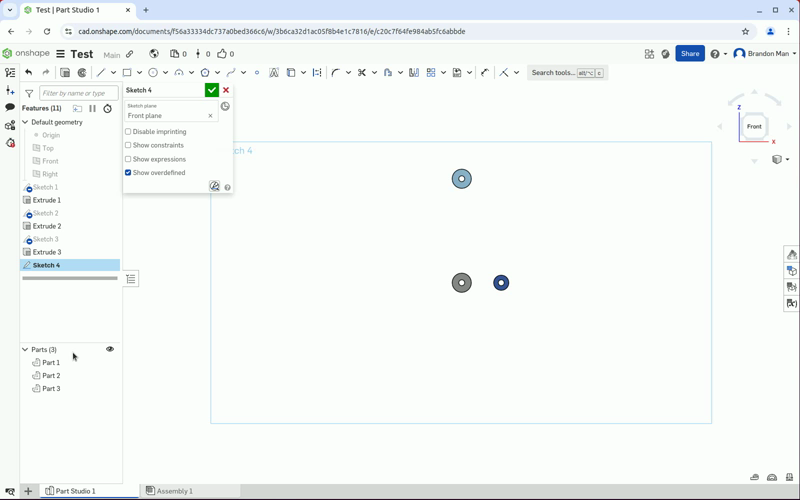
key(y)
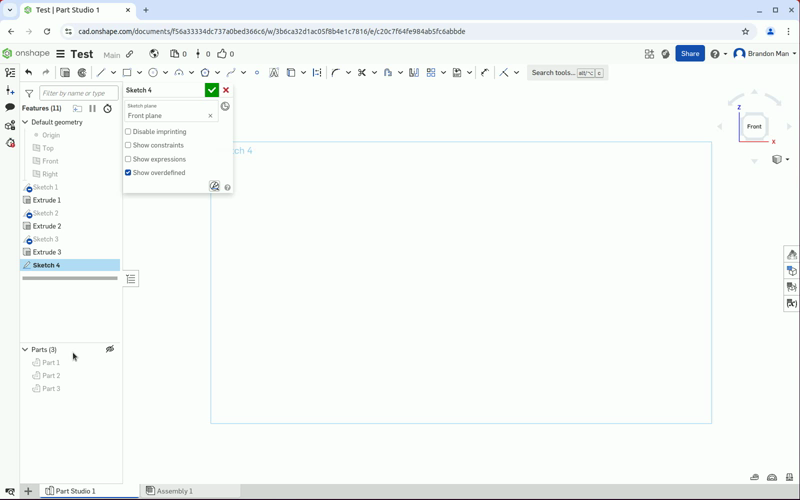
key(a)
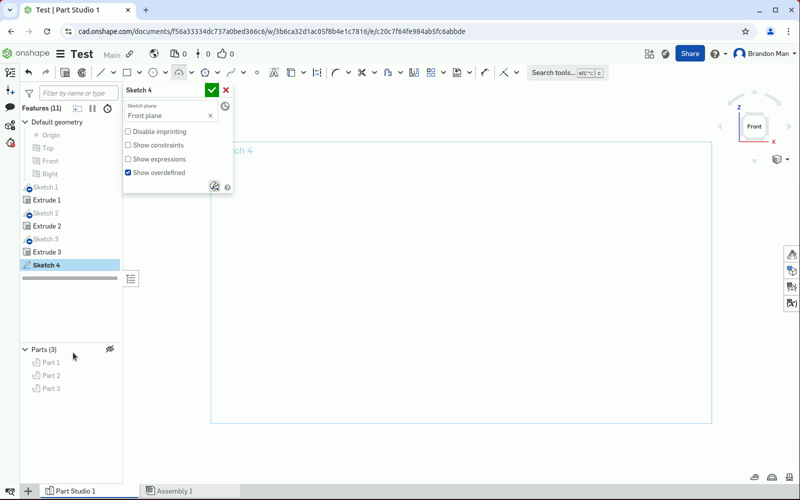
key_down(shift)
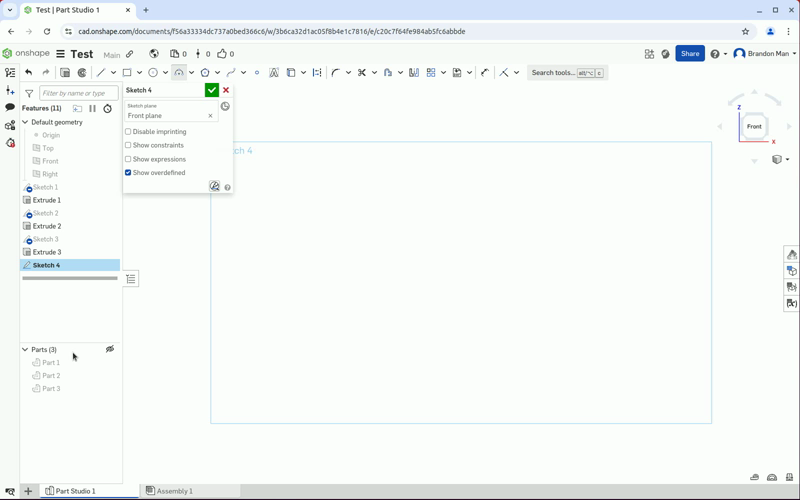
mouse_move(446, 223)
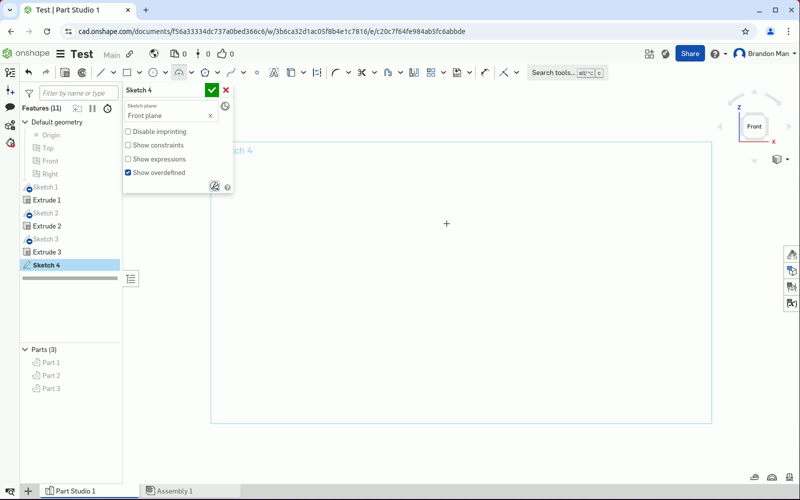
click(446, 223)
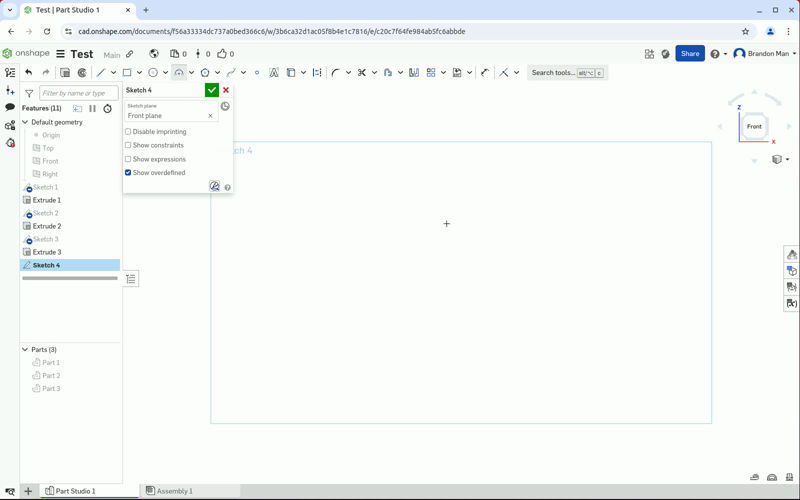
key_up(shift)
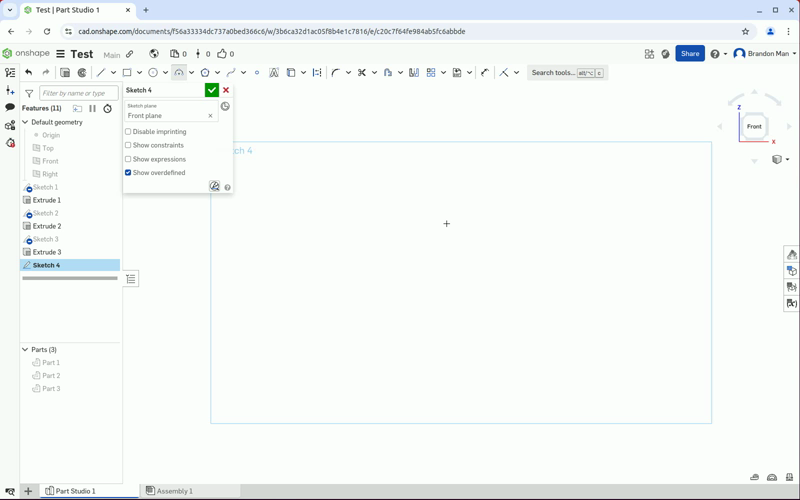
key_down(shift)
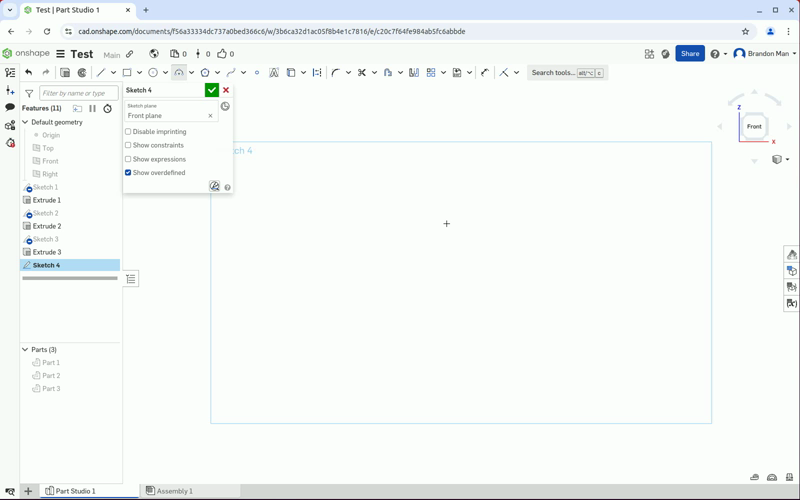
mouse_move(475, 223)
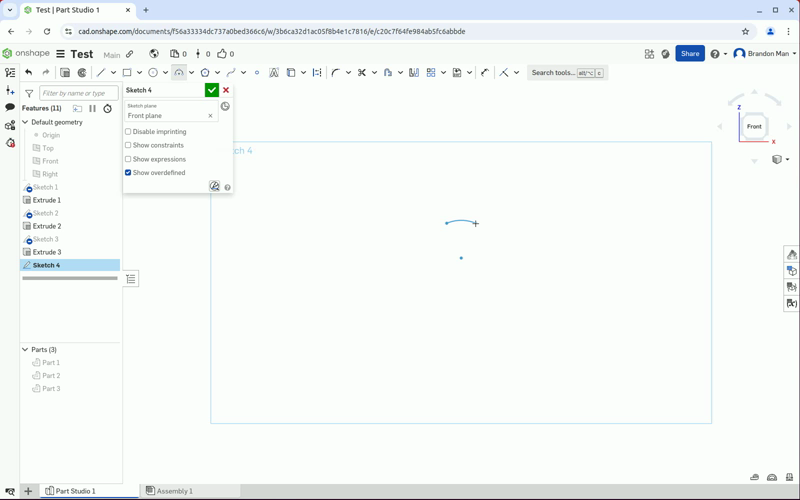
click(475, 223)
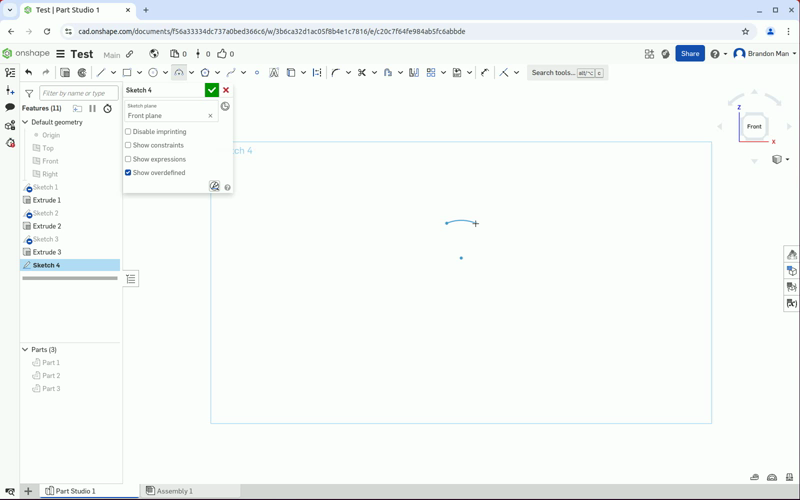
mouse_move(461, 210)
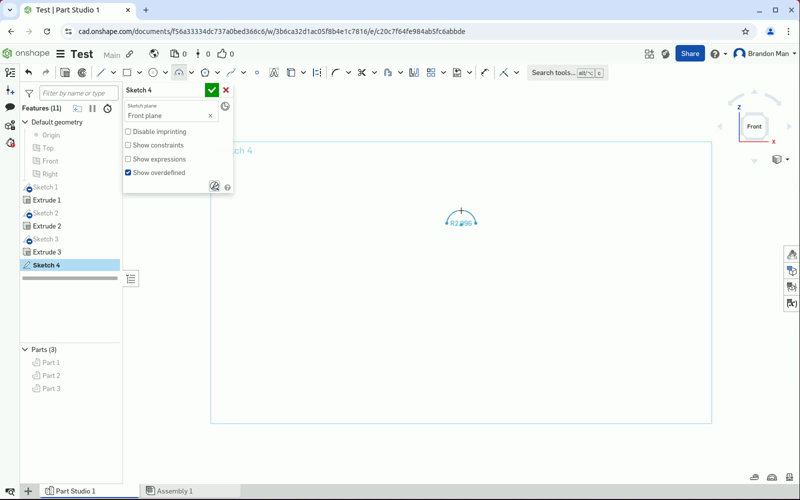
click(461, 210)
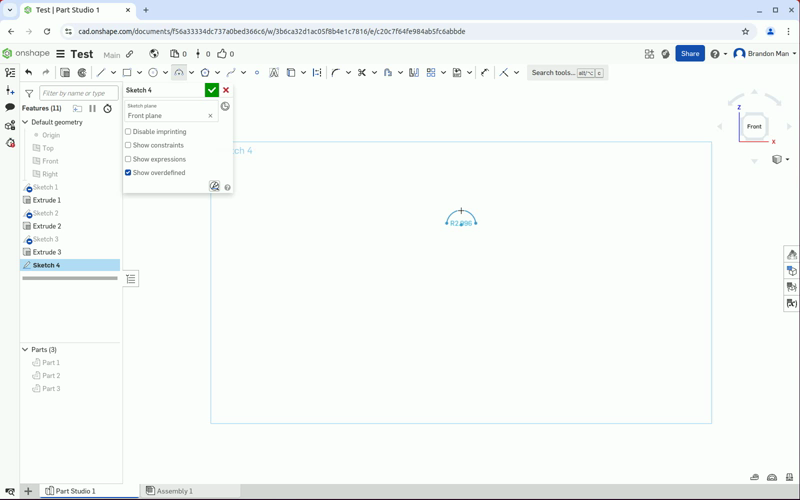
key_up(shift)
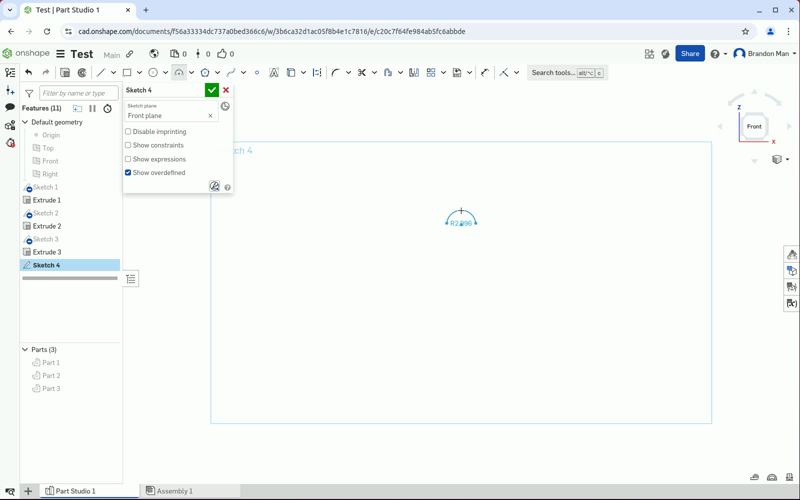
key(esc)
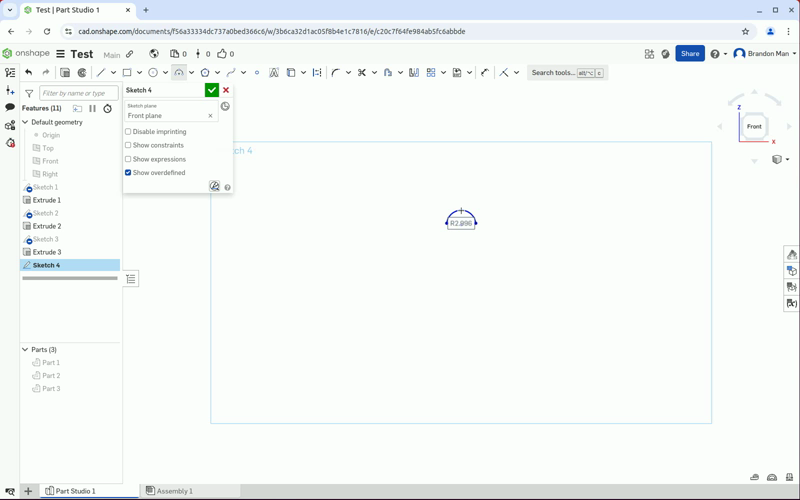
key(l)
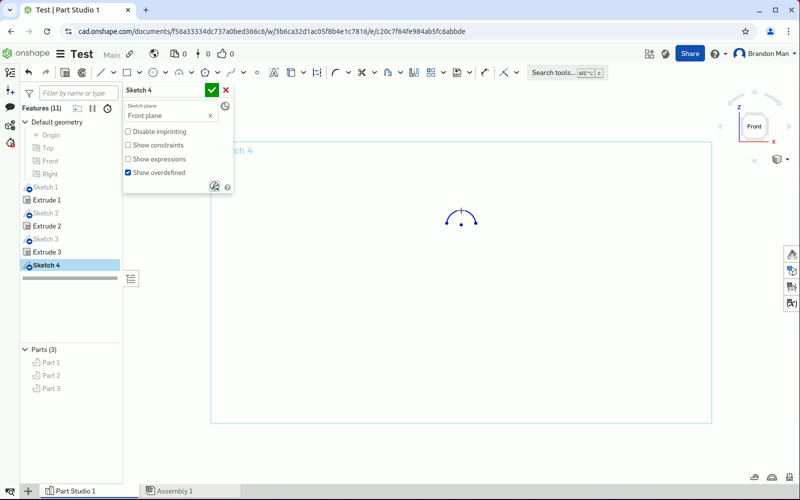
mouse_move(475, 223)
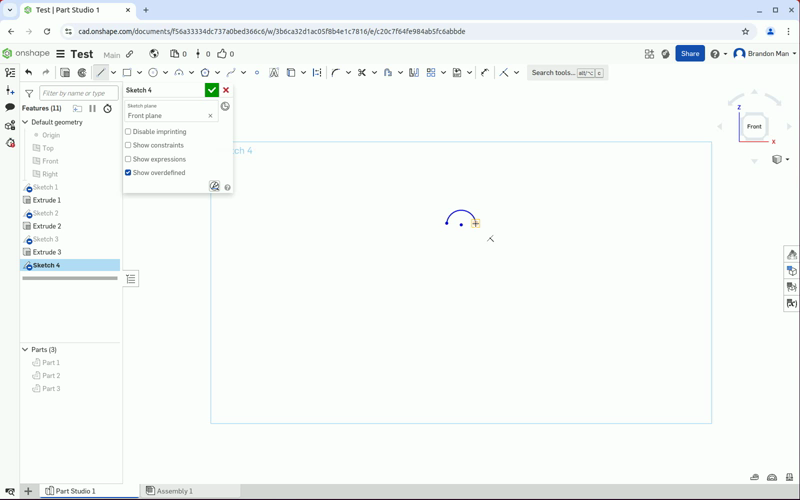
click(475, 223)
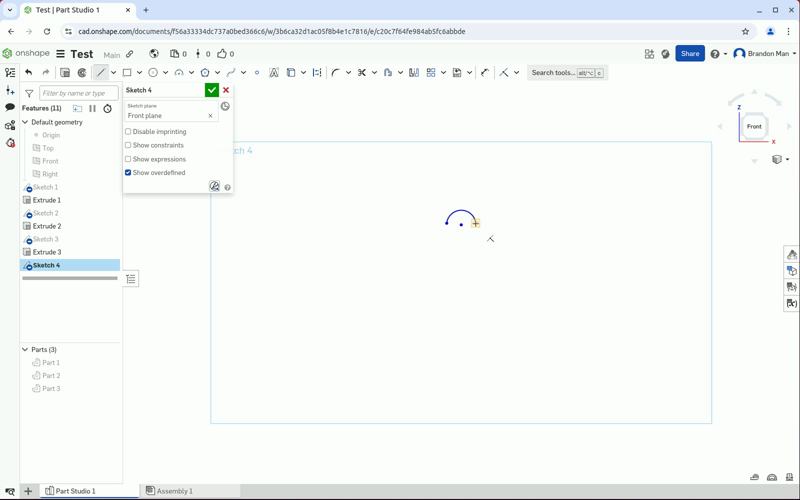
key_down(shift)
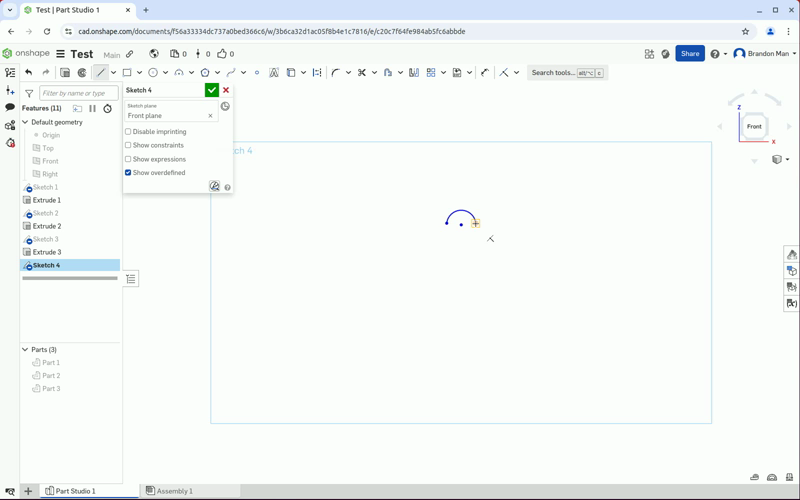
mouse_move(505, 223)
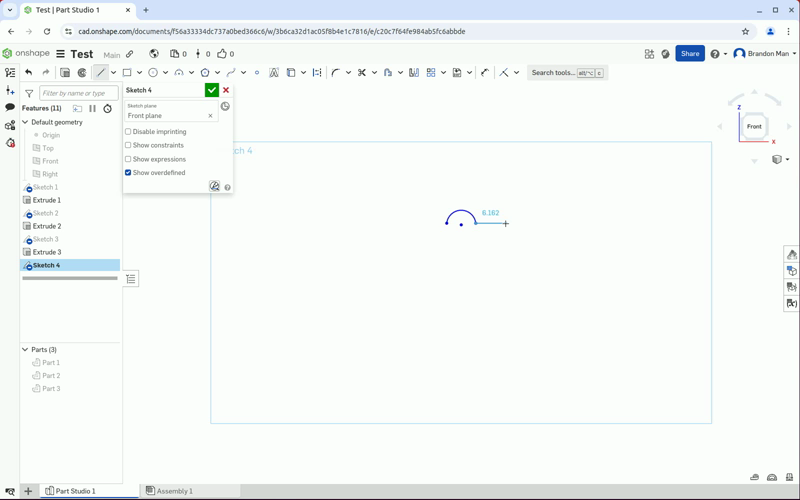
mouse_move(470, 177)
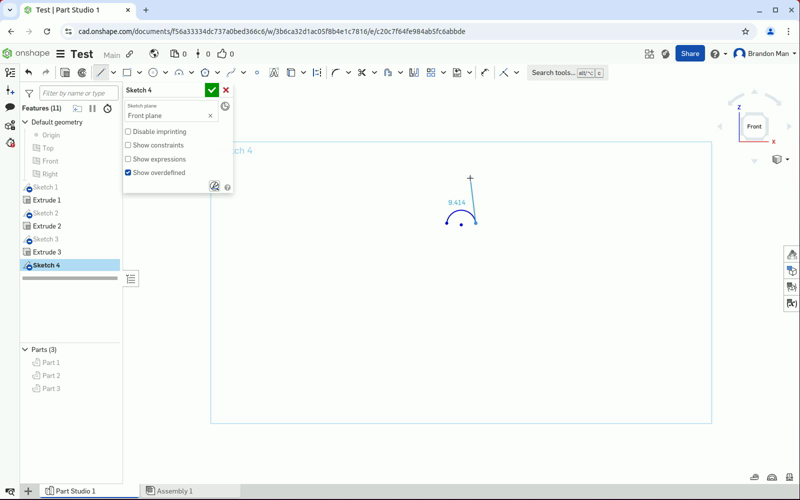
click(470, 177)
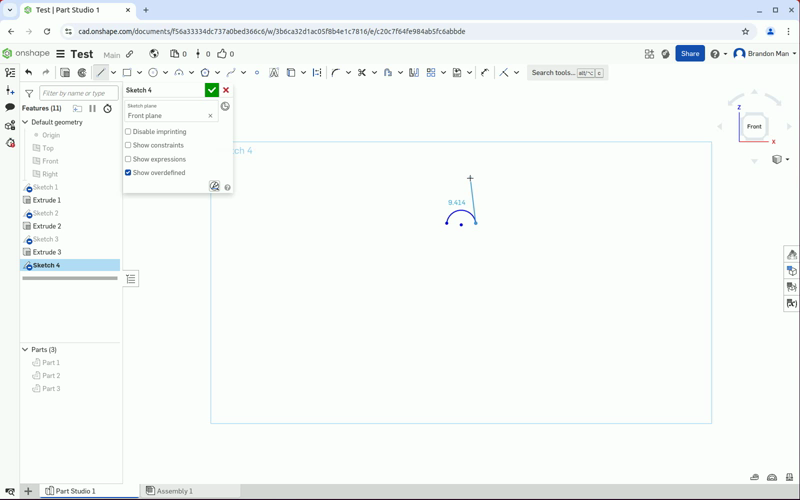
key_up(shift)
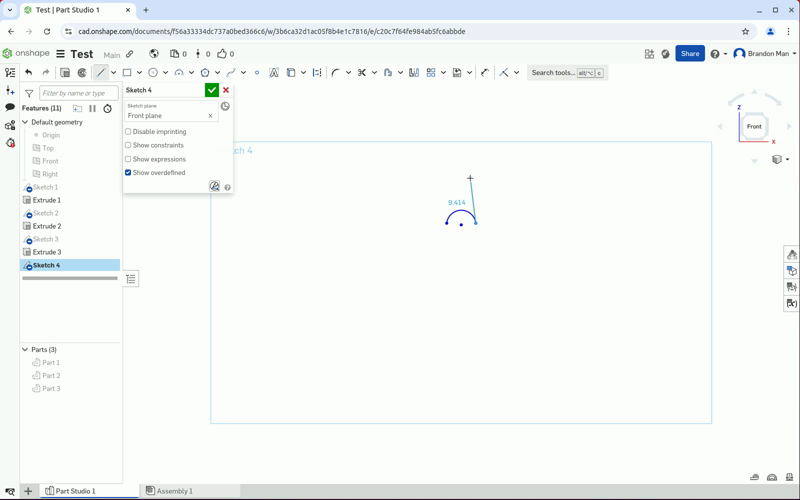
key(esc)
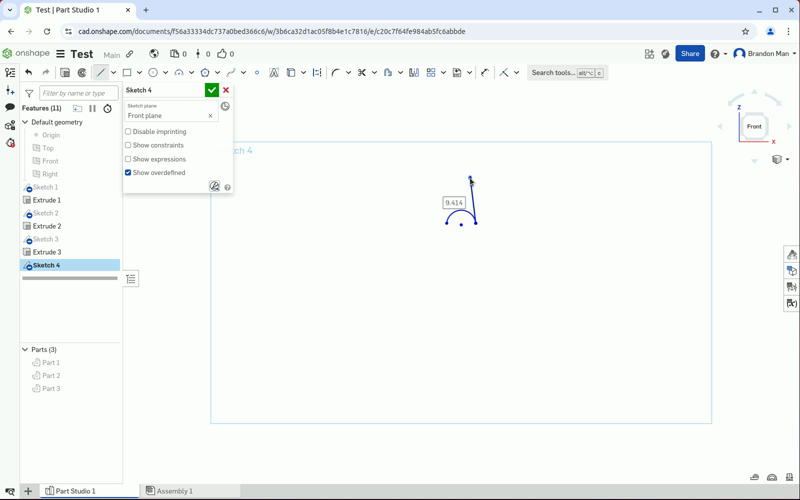
key(a)
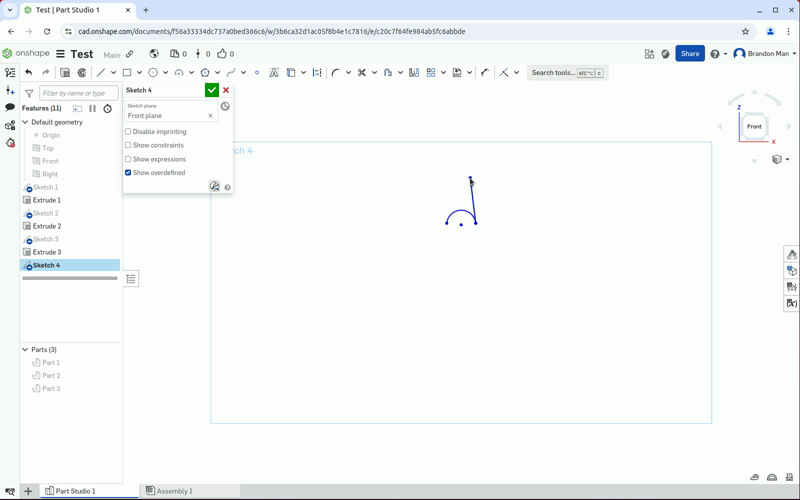
mouse_move(470, 177)
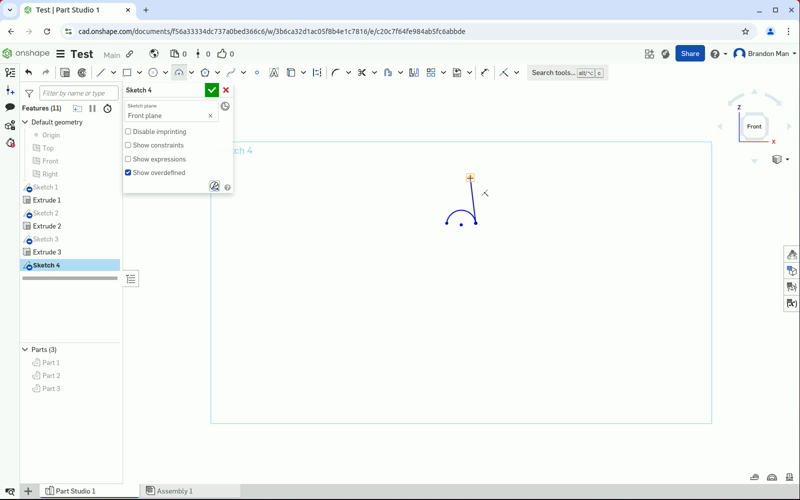
click(470, 177)
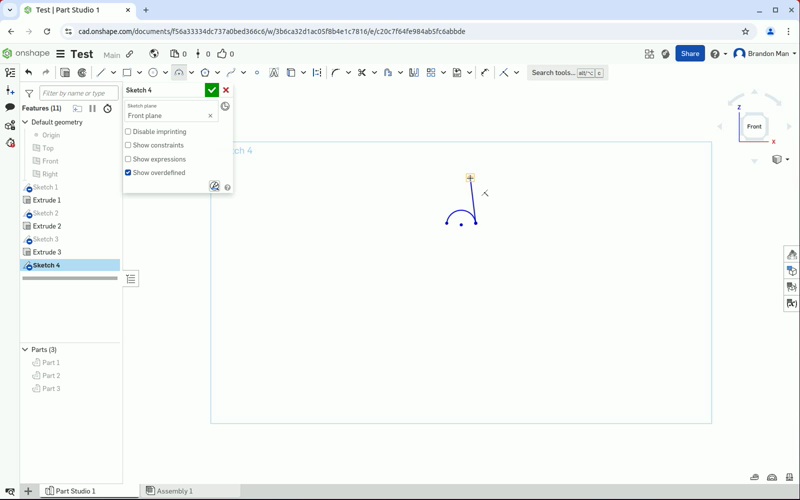
key_down(shift)
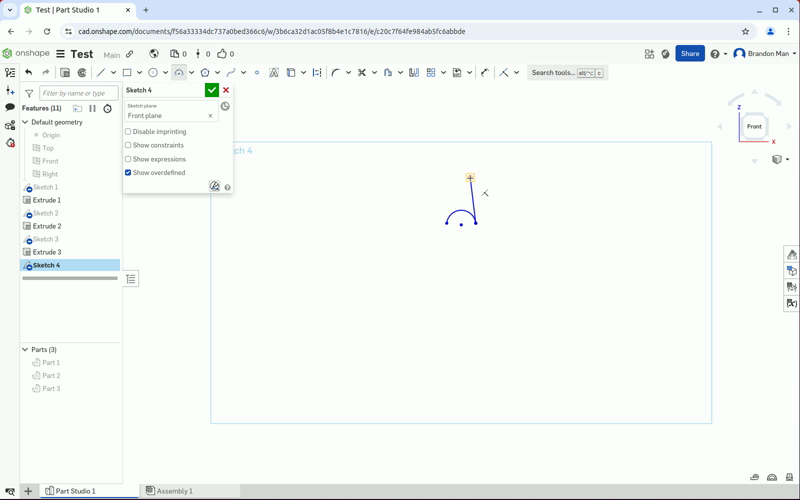
mouse_move(452, 177)
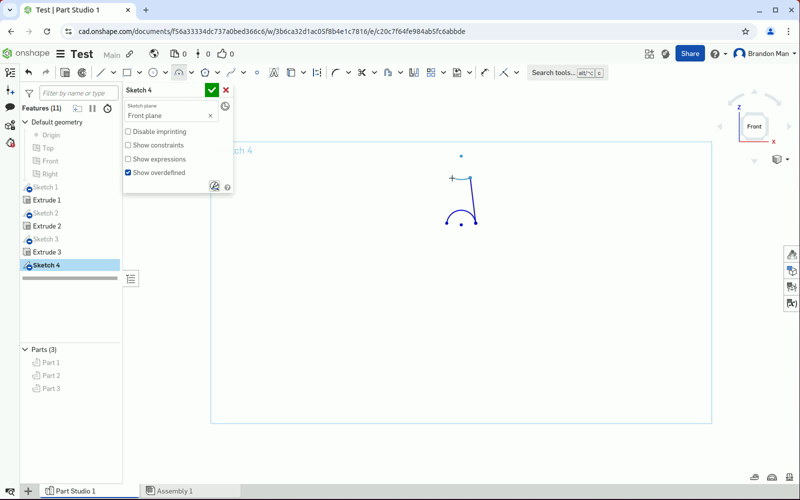
click(452, 177)
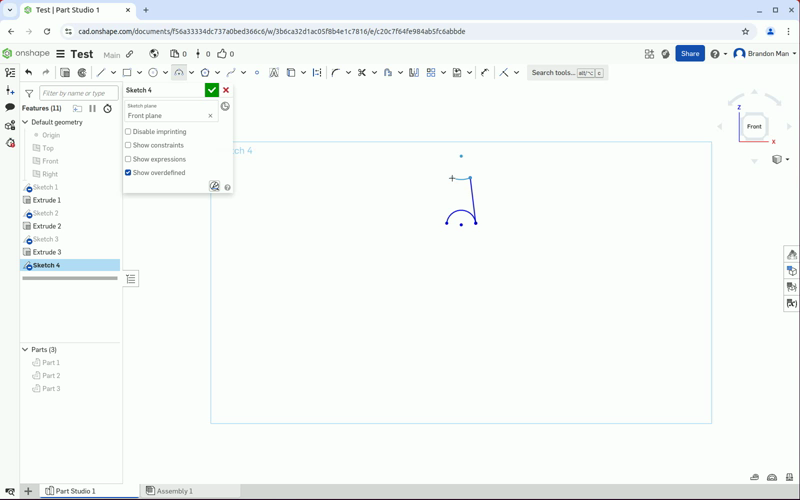
mouse_move(461, 186)
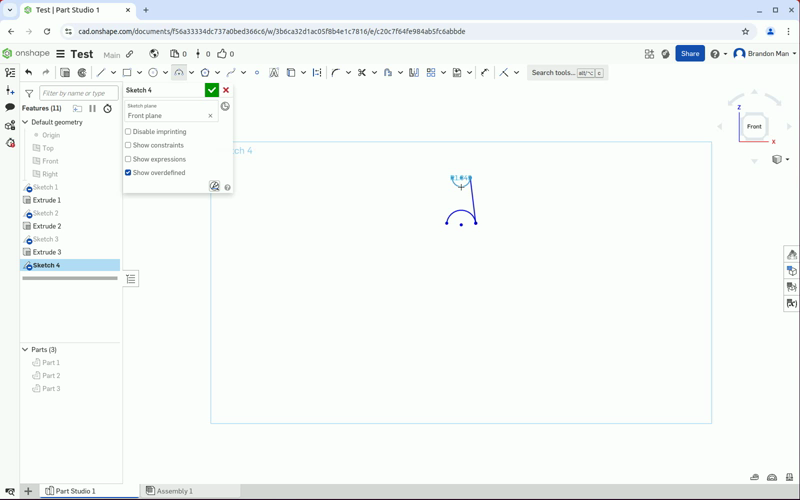
click(461, 186)
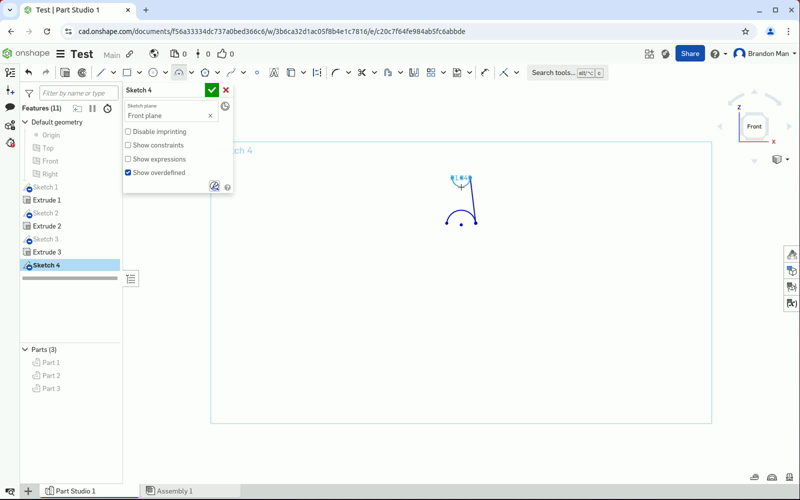
key_up(shift)
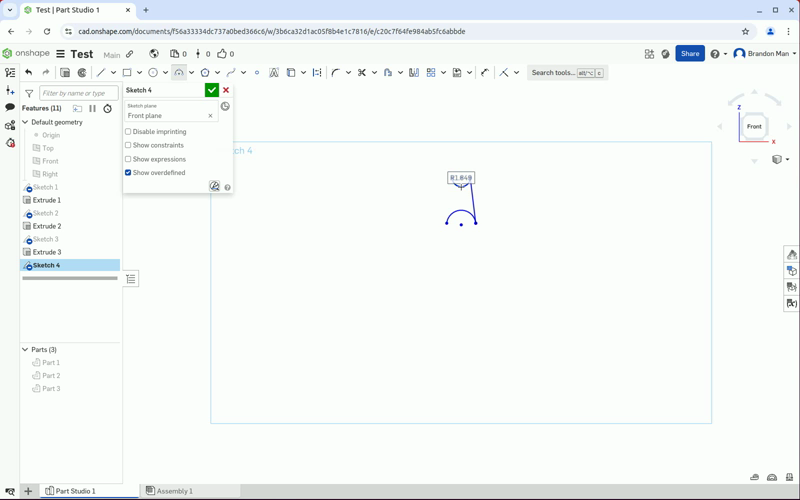
key(esc)
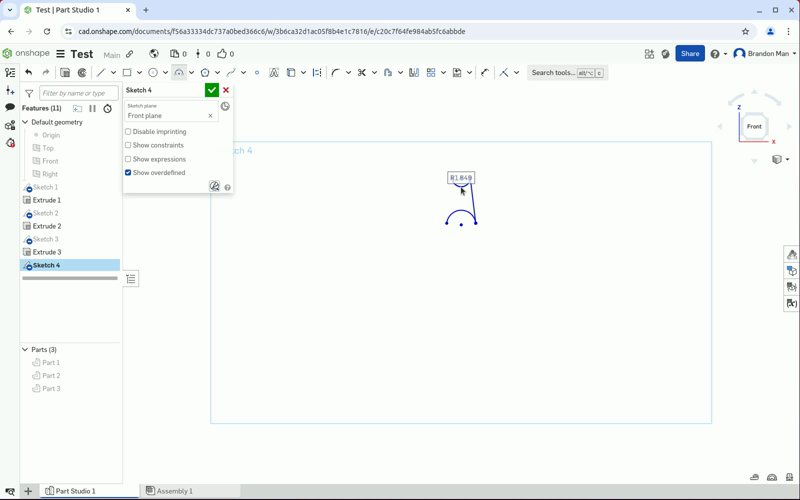
key(l)
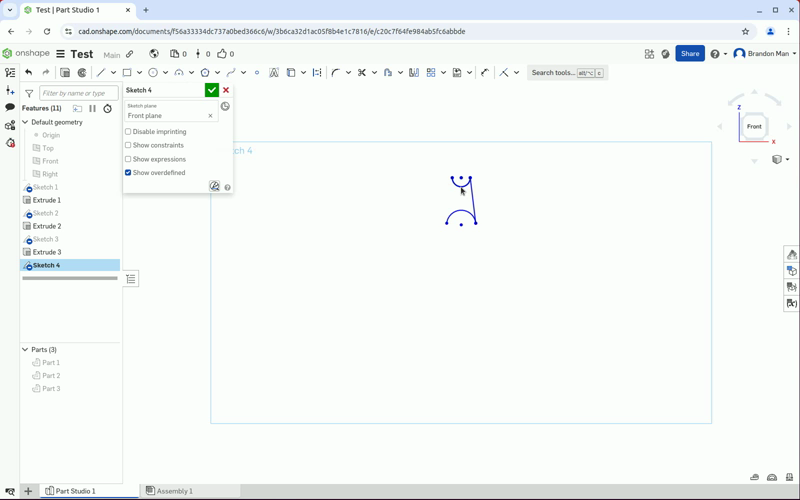
mouse_move(452, 177)
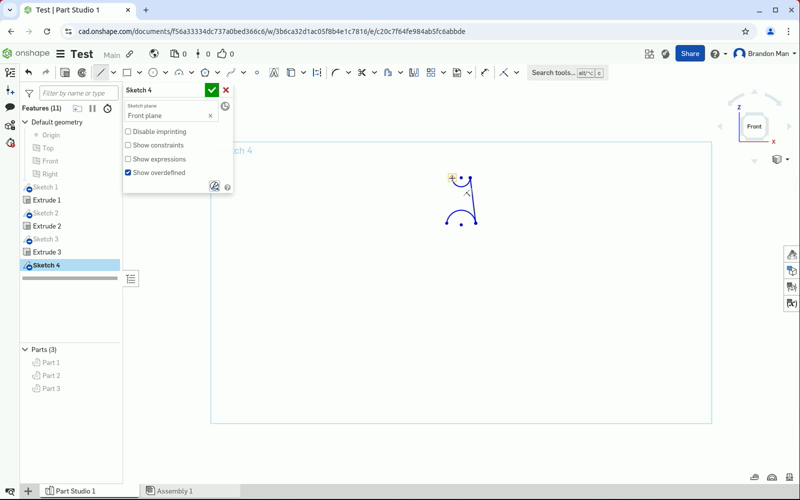
click(452, 177)
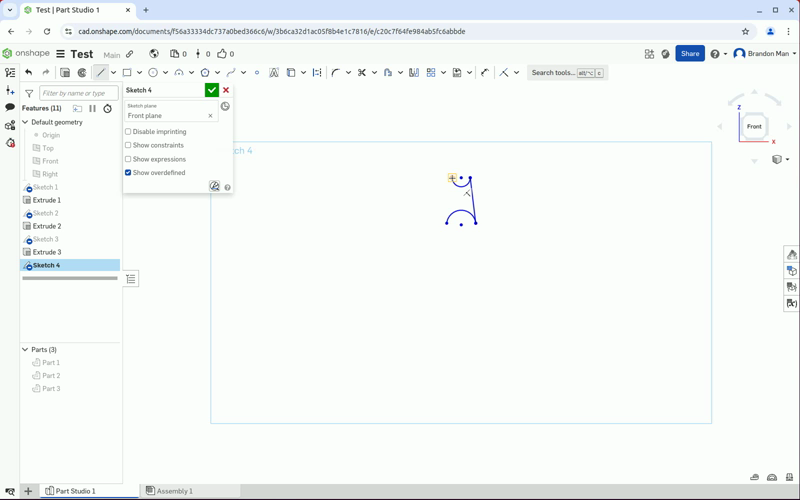
mouse_move(482, 177)
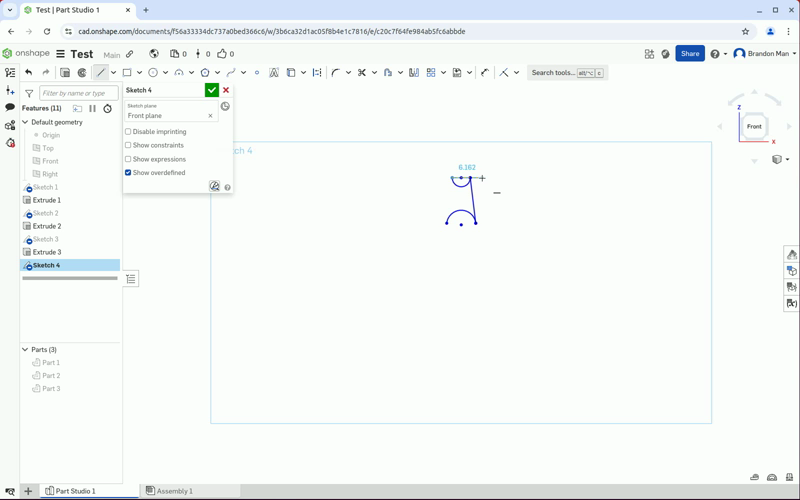
key_down(shift)
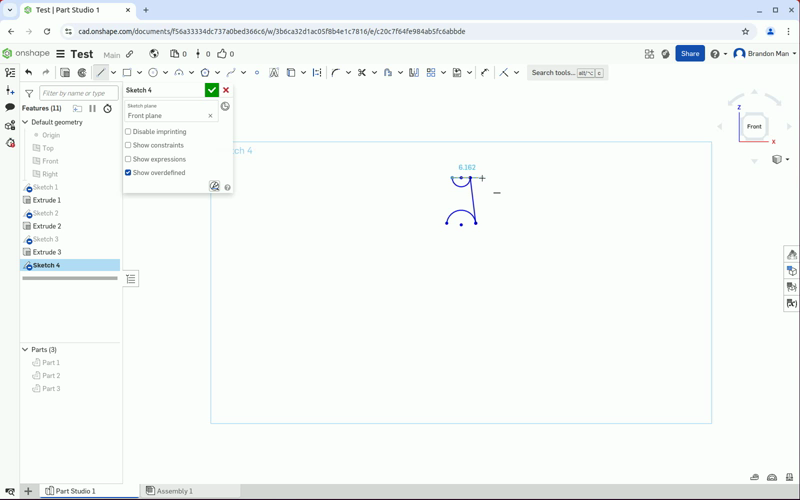
mouse_move(446, 223)
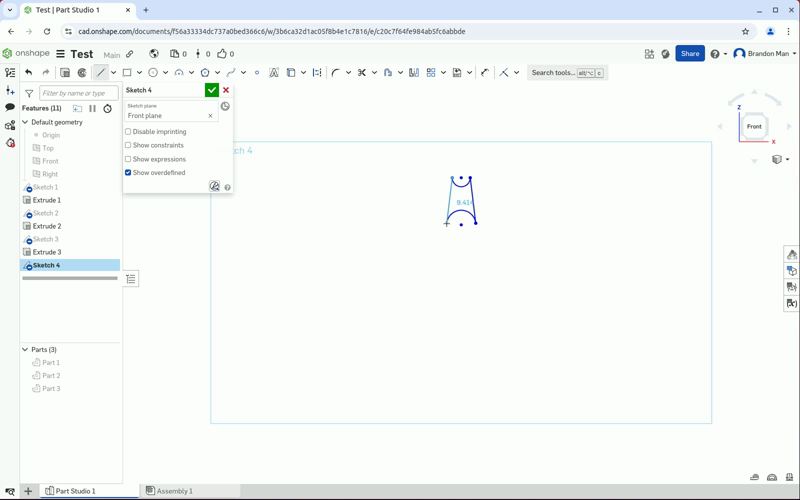
key_up(shift)
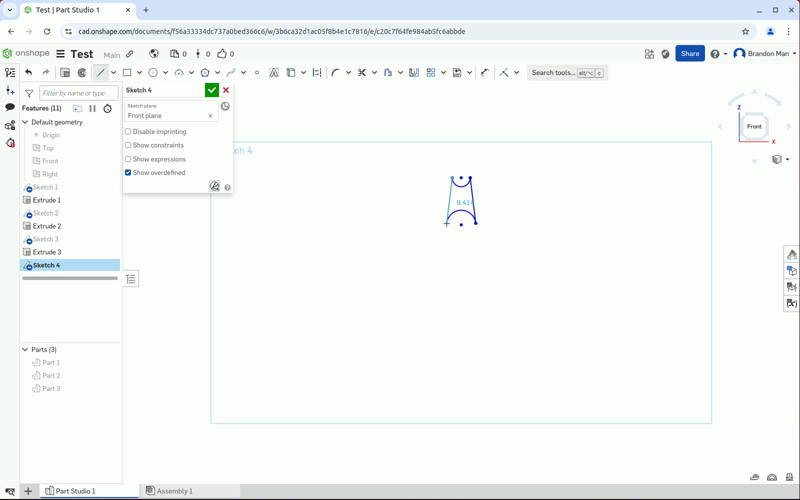
click(446, 223)
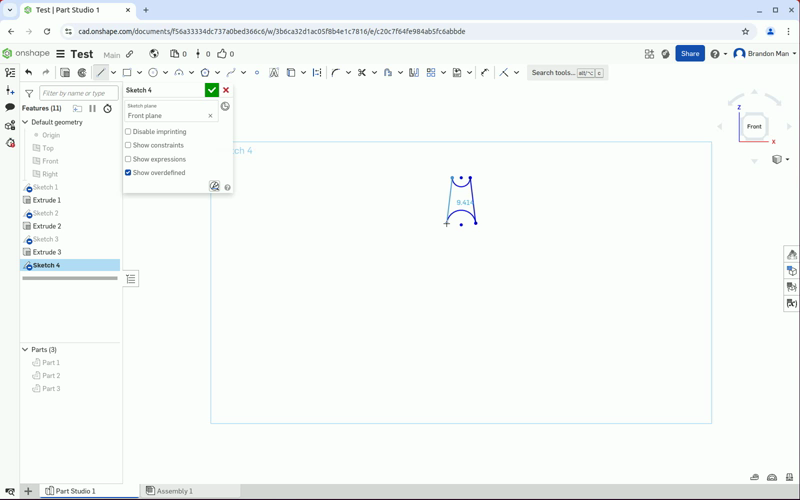
key(esc)
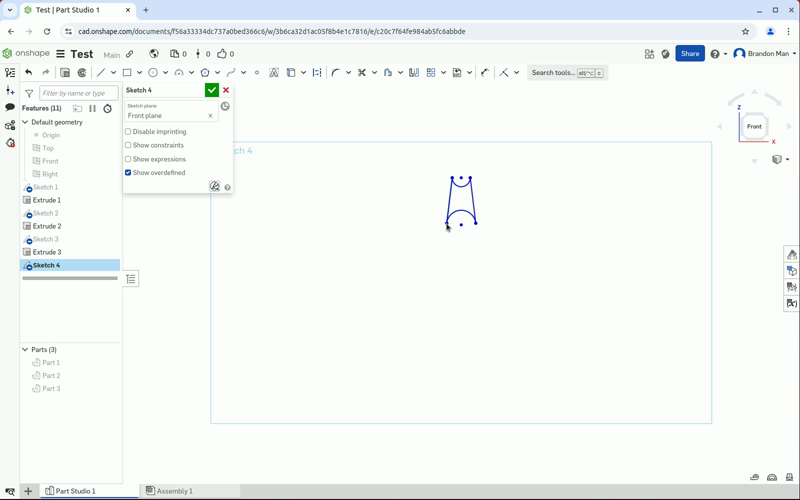
key(c)
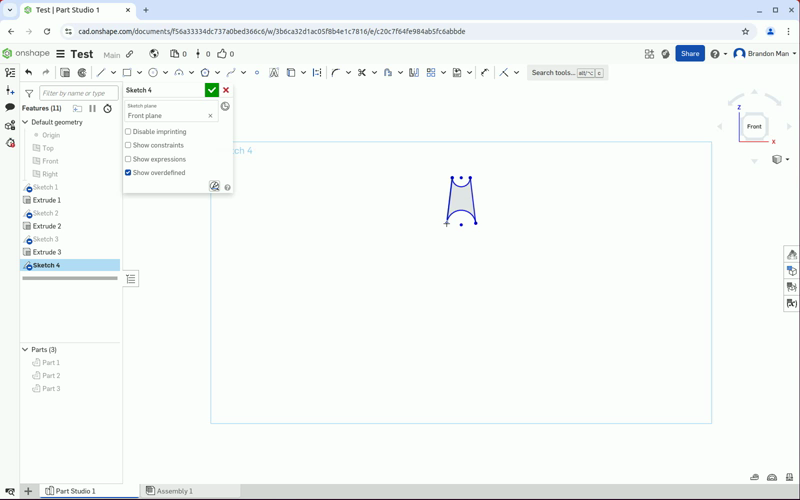
key_down(shift)
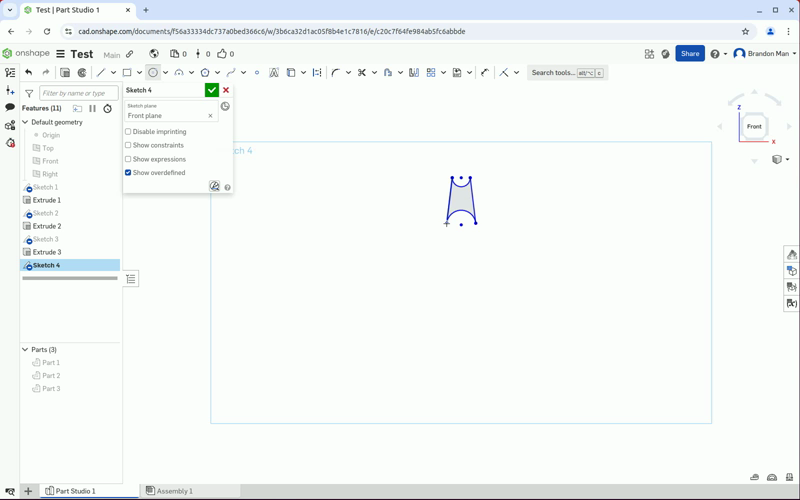
mouse_move(458, 191)
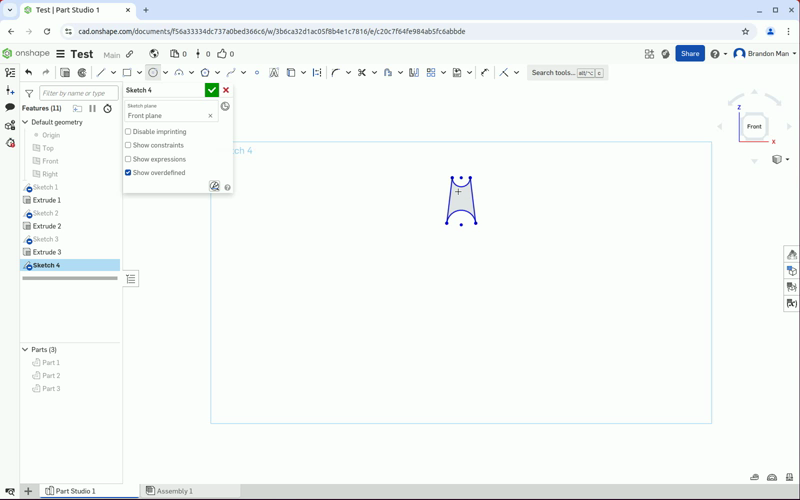
click(458, 191)
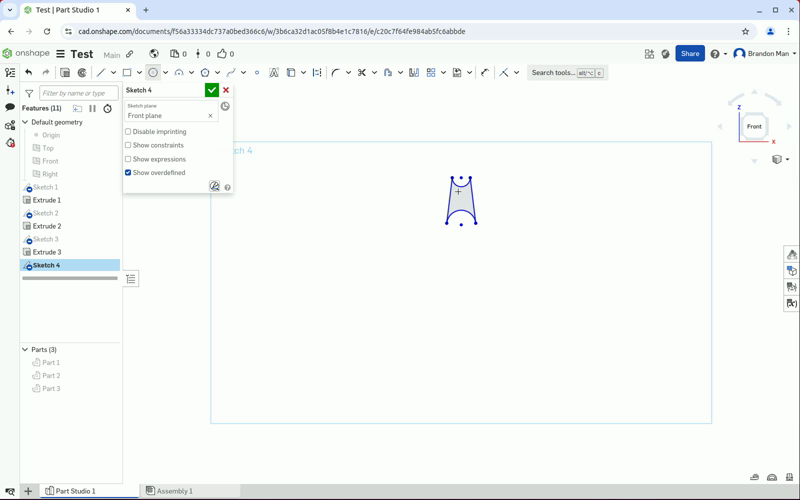
key_up(shift)
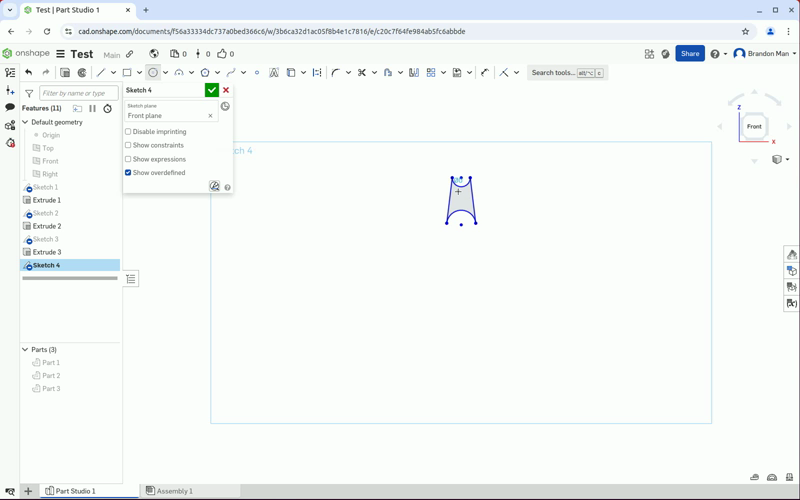
mouse_move(461, 191)
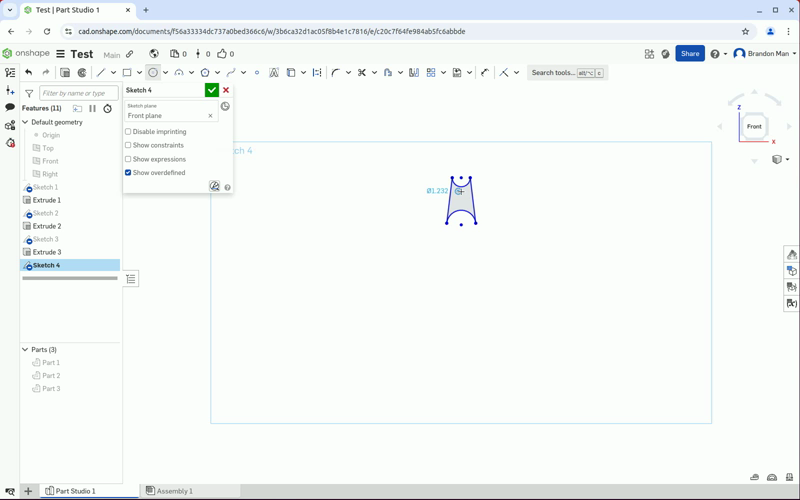
click(461, 191)
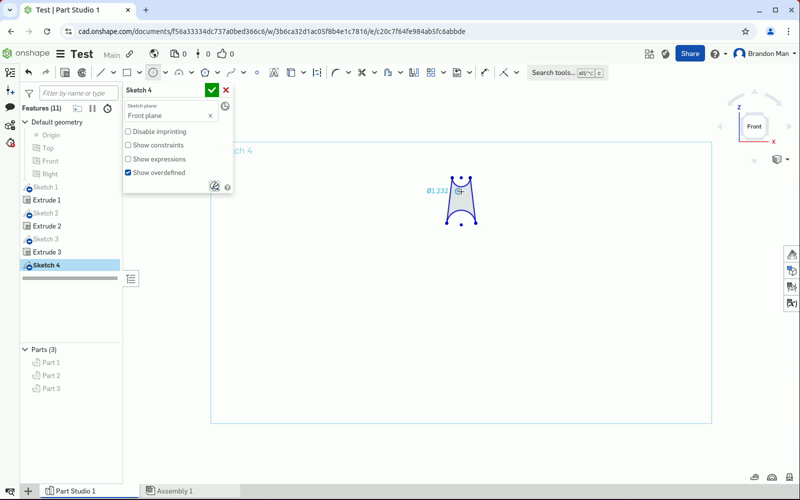
key(esc)
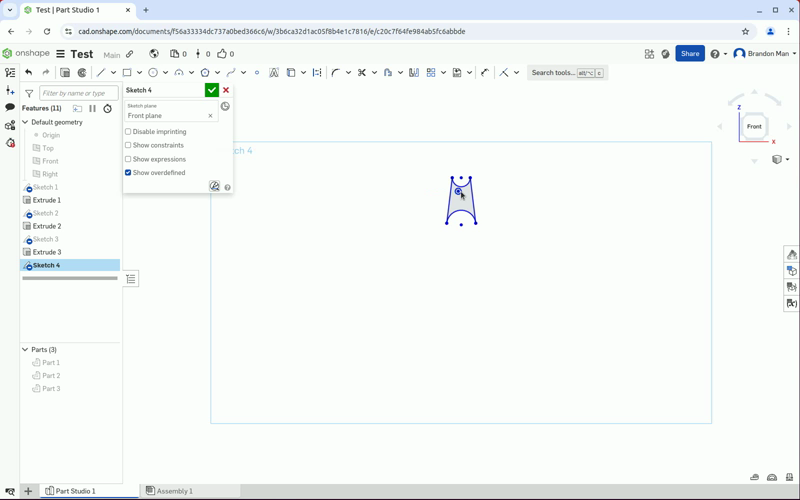
mouse_move(454, 187)
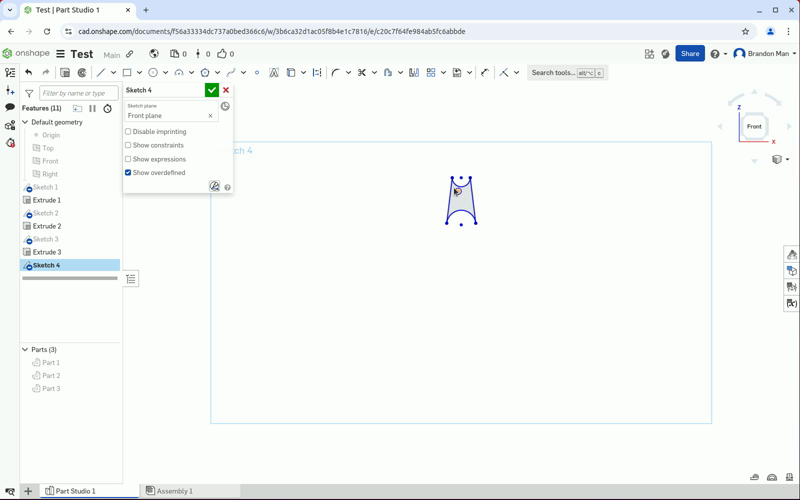
scroll(6)
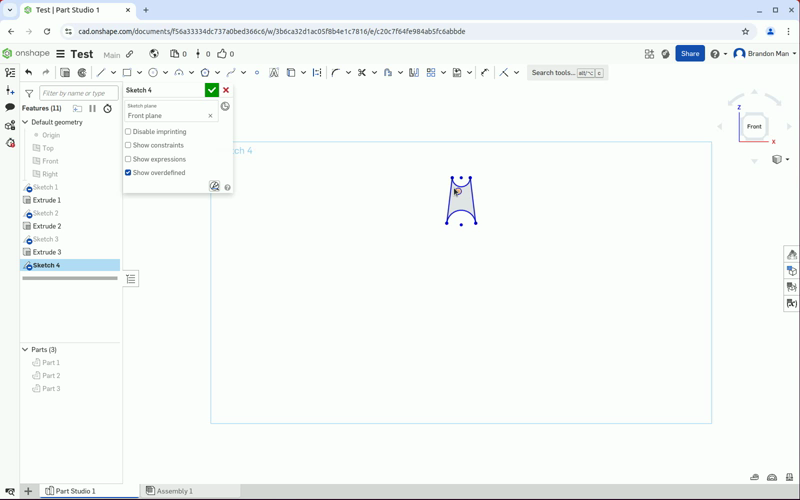
scroll(6)
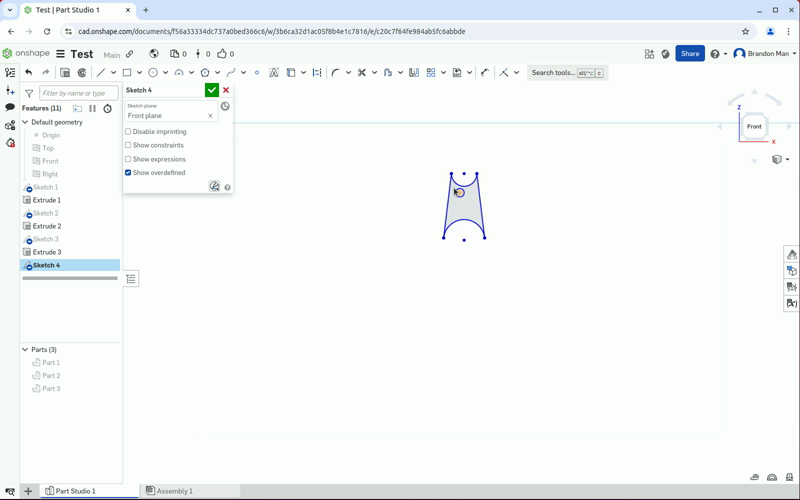
scroll(6)
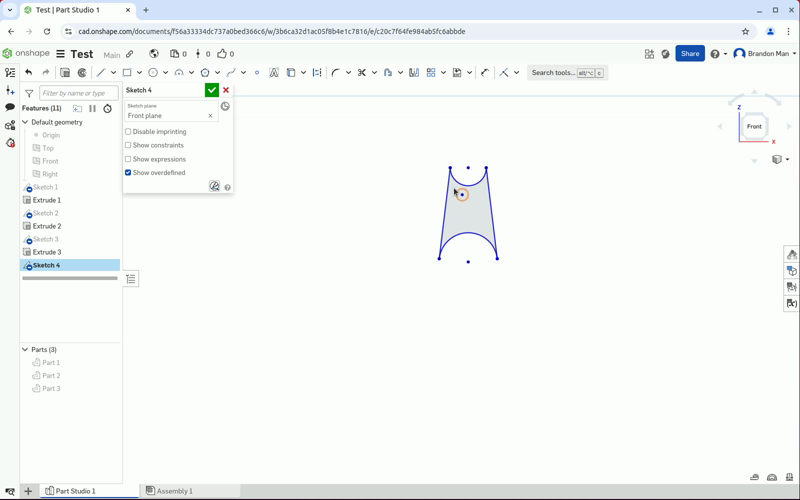
scroll(6)
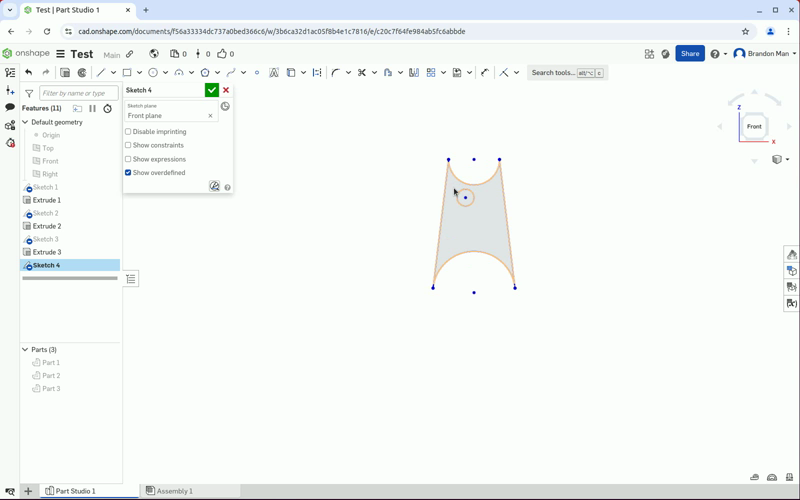
scroll(6)
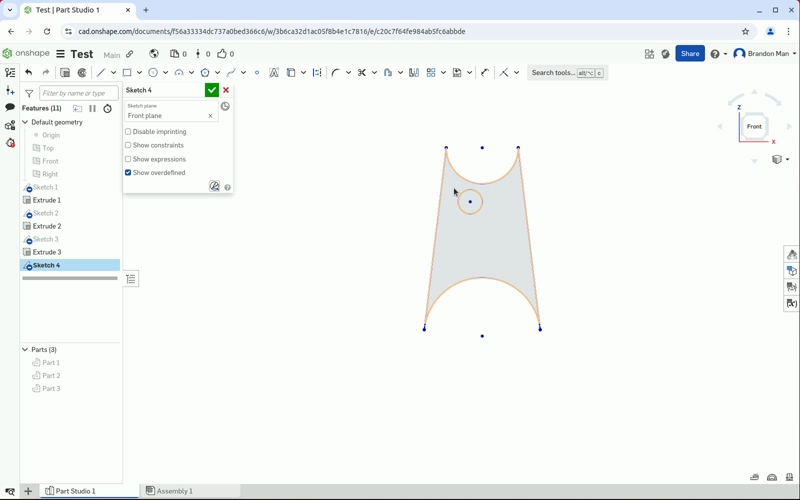
scroll(6)
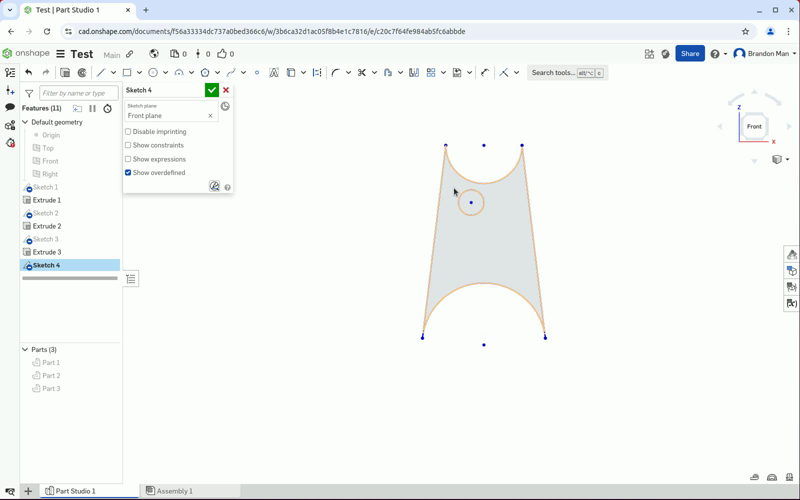
scroll(6)
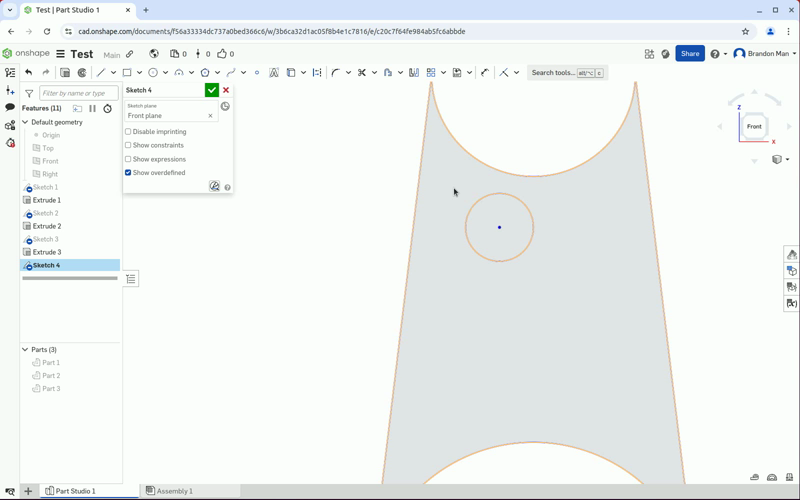
click(454, 187)
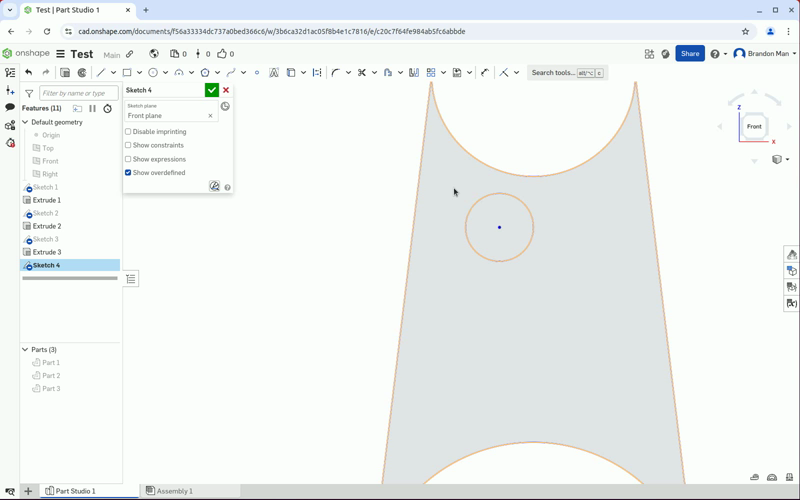
scroll(-6)
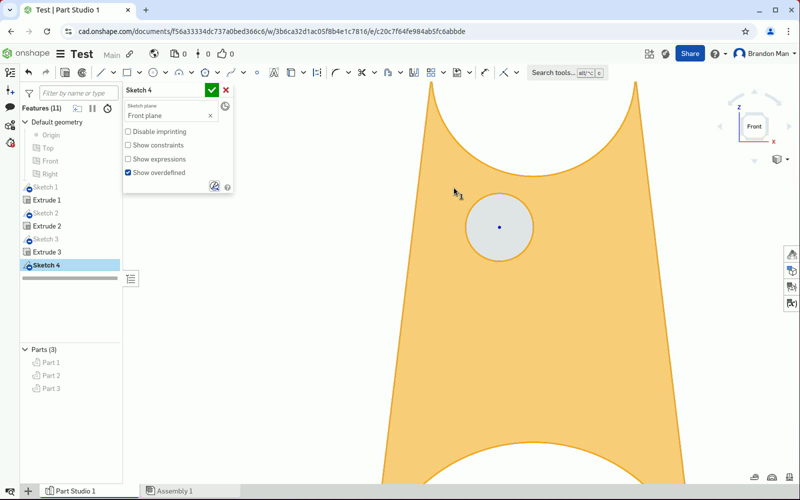
scroll(-6)
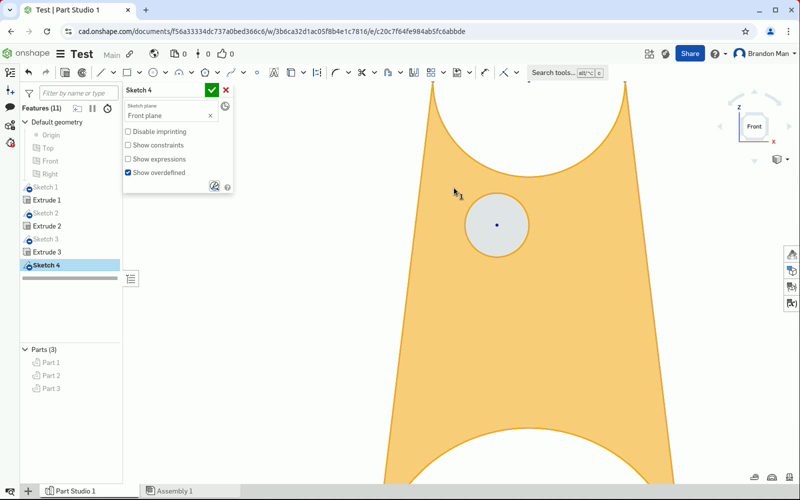
scroll(-6)
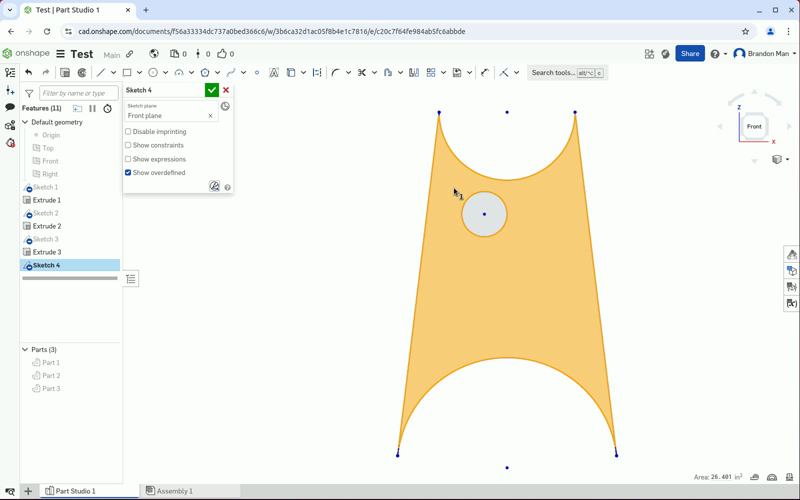
scroll(-6)
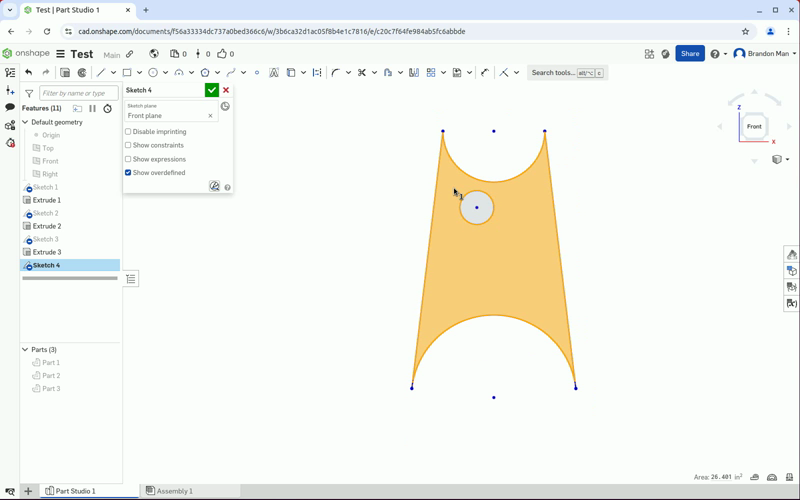
scroll(-6)
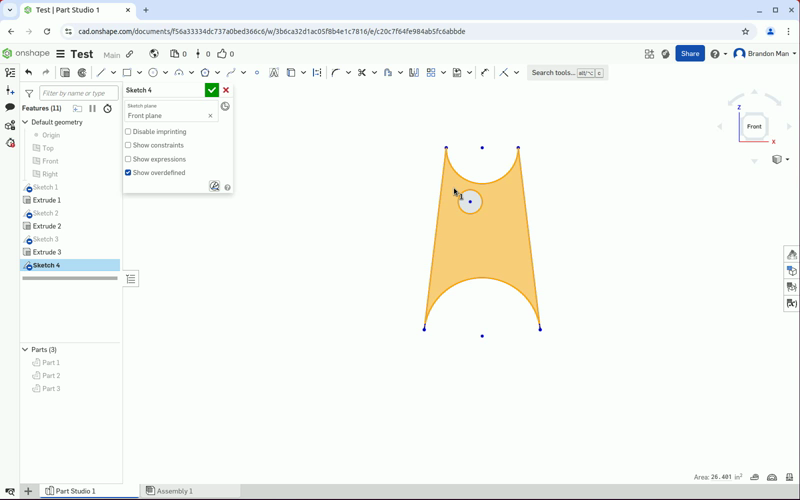
scroll(-6)
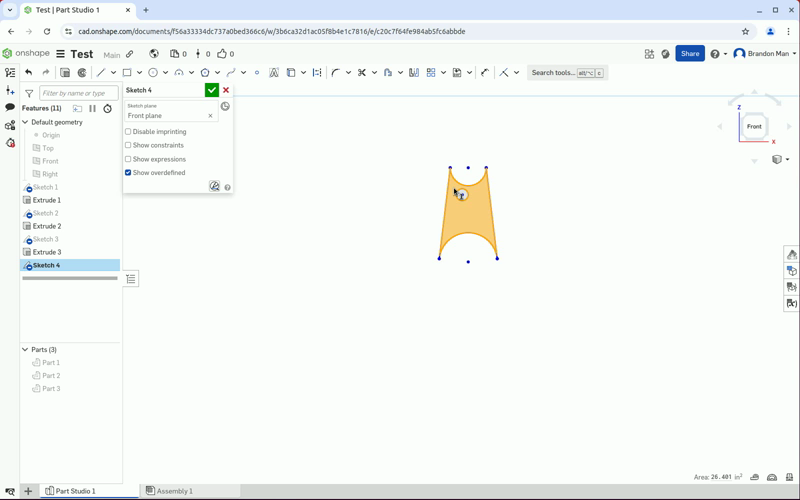
scroll(-6)
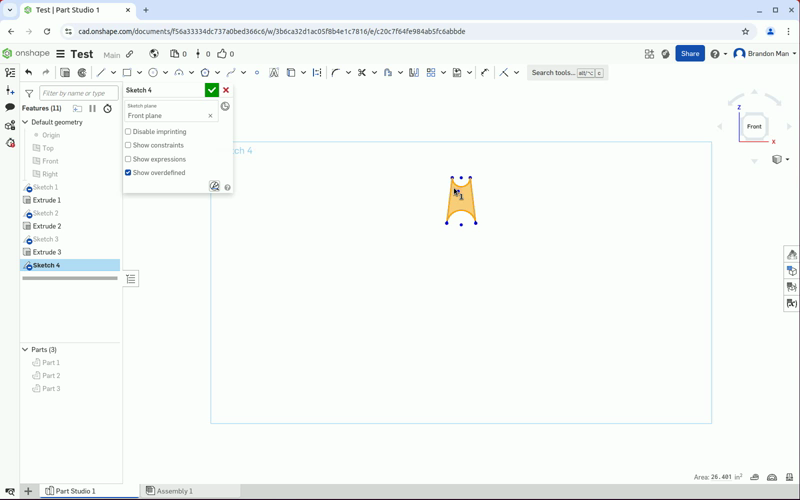
mouse_move(73, 352)
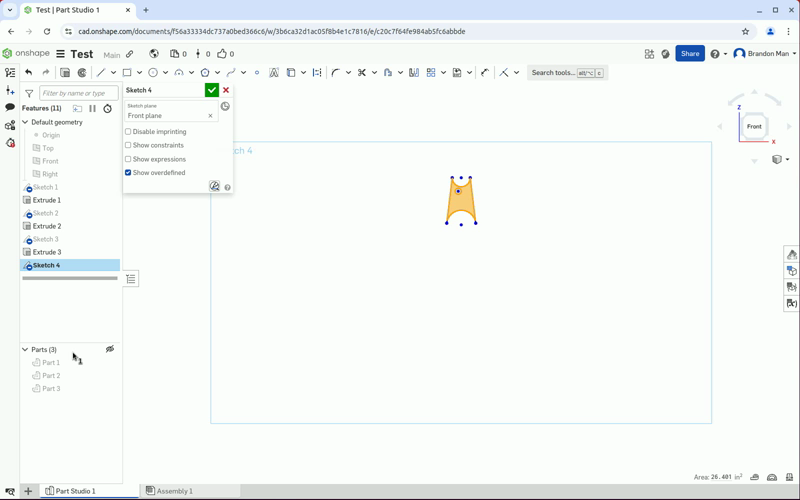
key(shift+y)
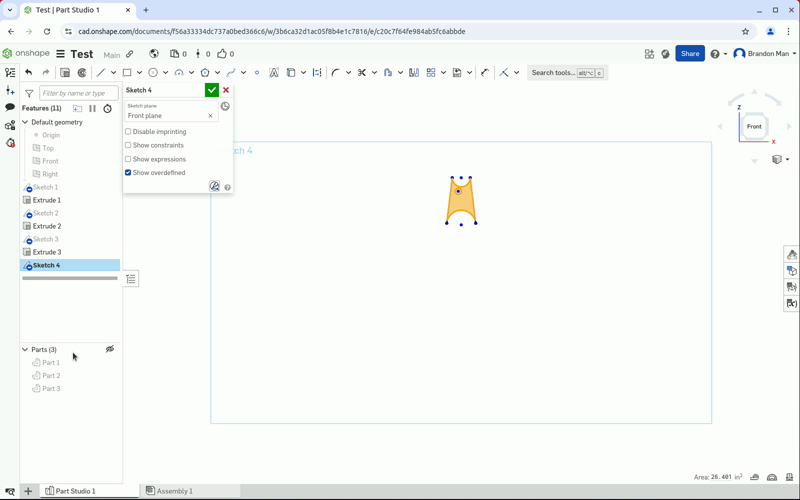
key(shift+e)
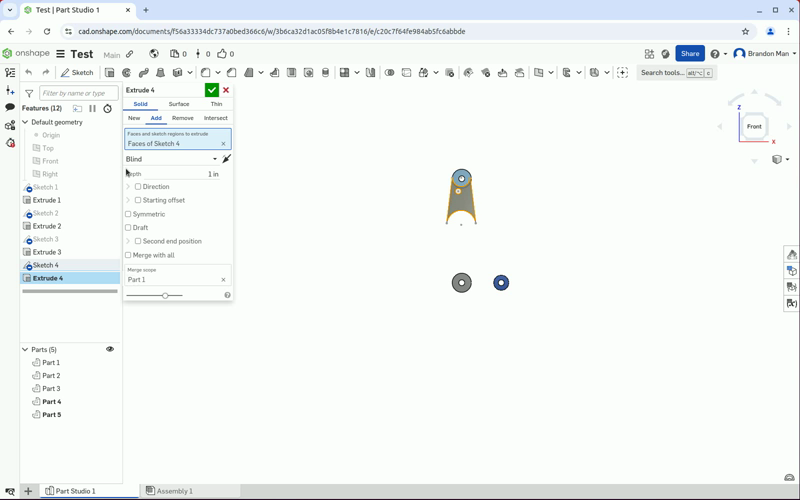
mouse_move(143, 106)
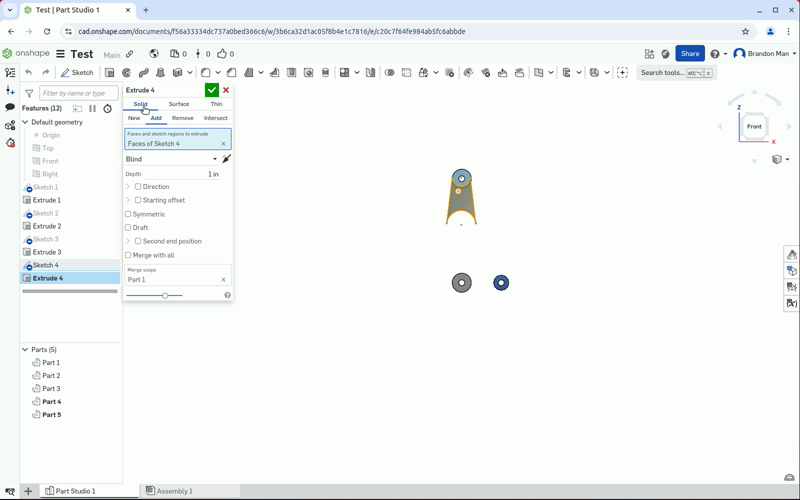
click(143, 106)
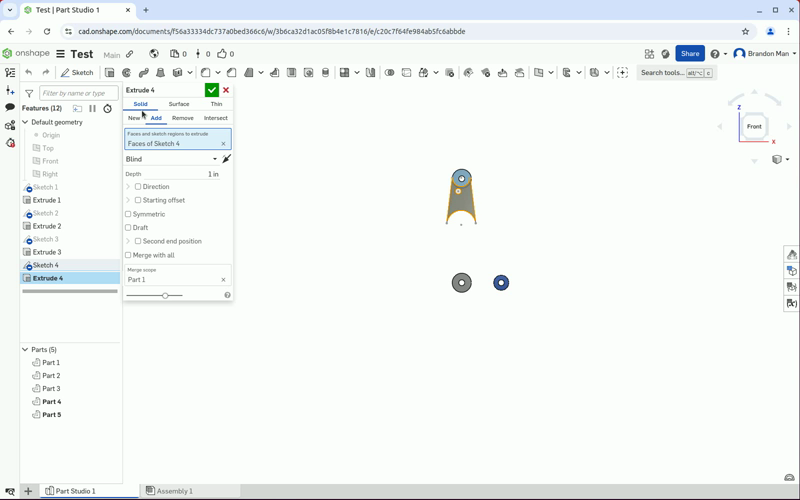
mouse_move(137, 120)
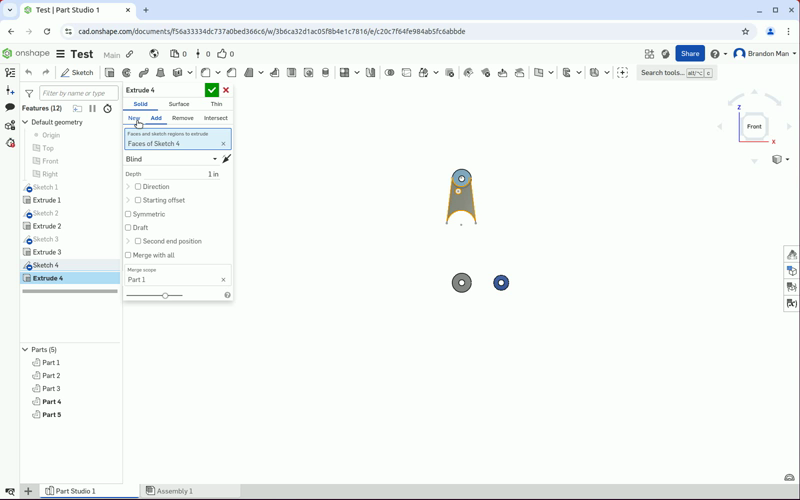
click(137, 120)
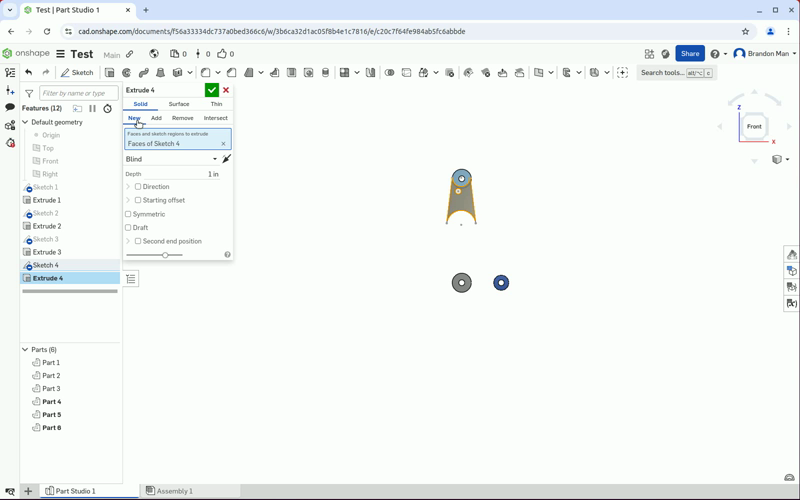
key(tab, 4)
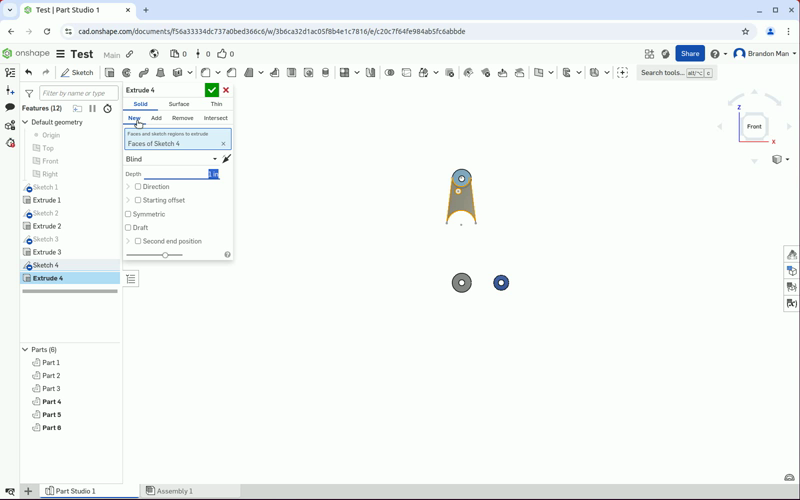
text(-0.481)
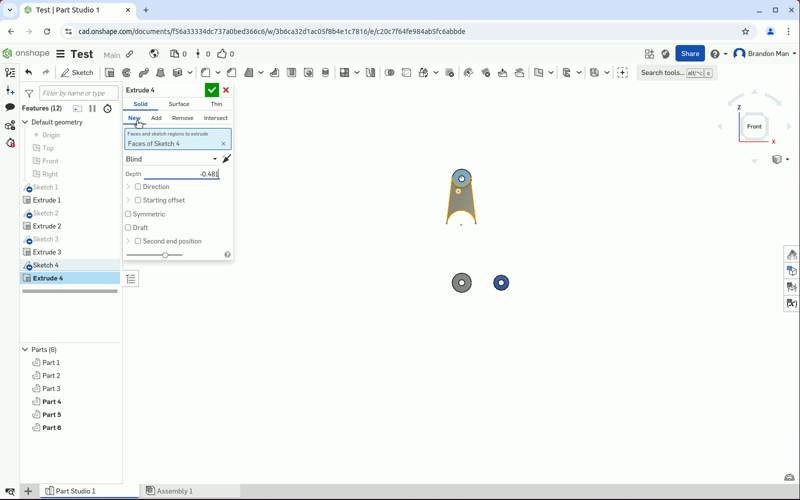
key(enter)
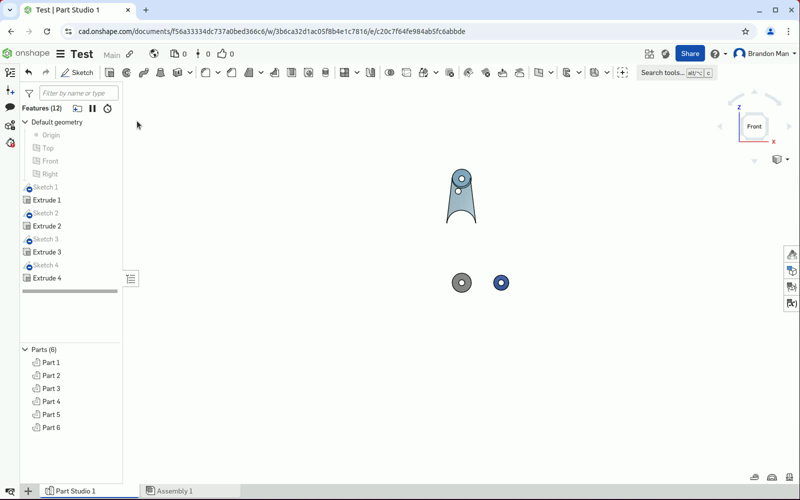
key(shift+h)
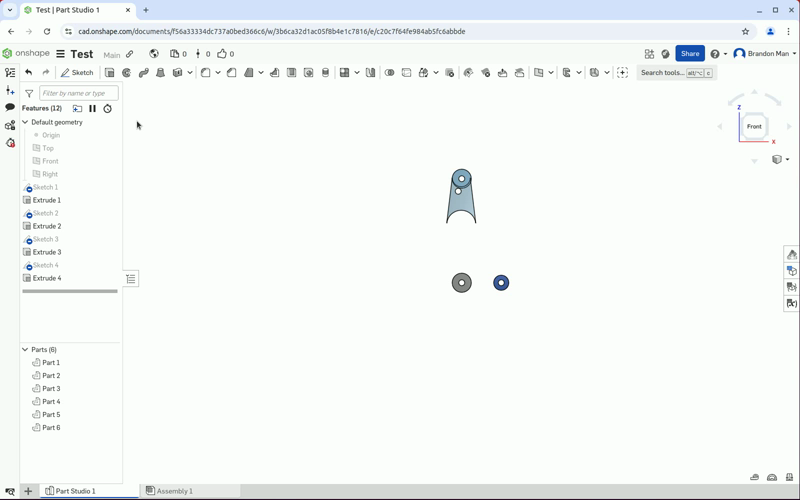
key(shift+h)
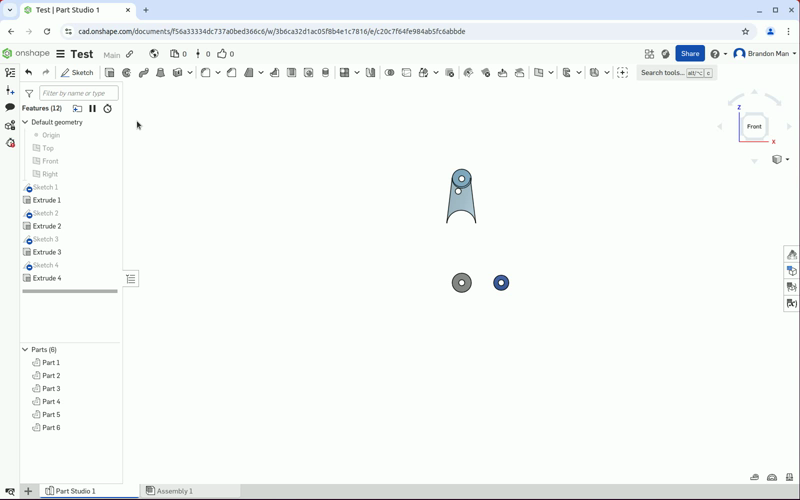
mouse_move(73, 189)
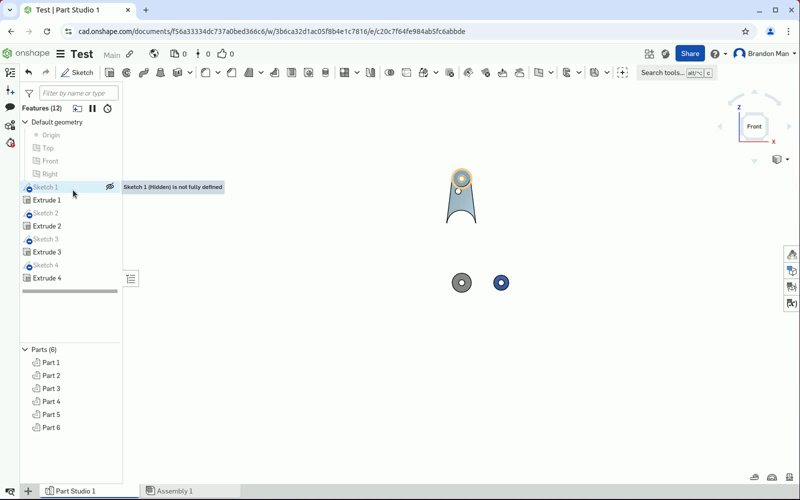
click(73, 189)
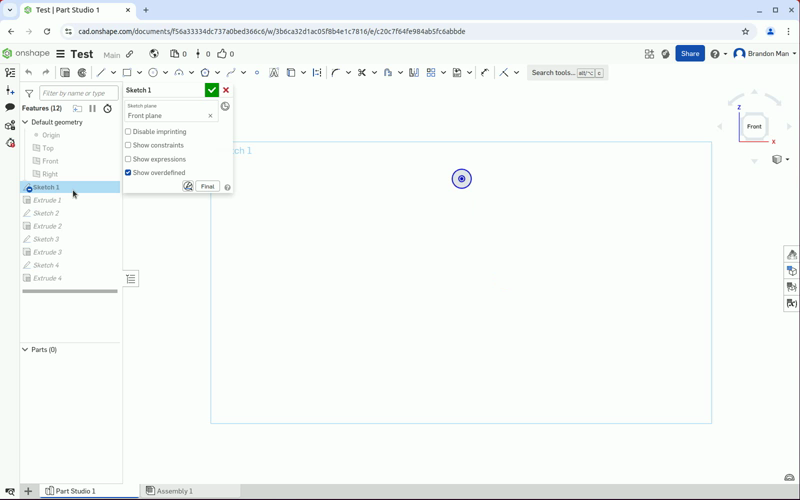
mouse_move(229, 92)
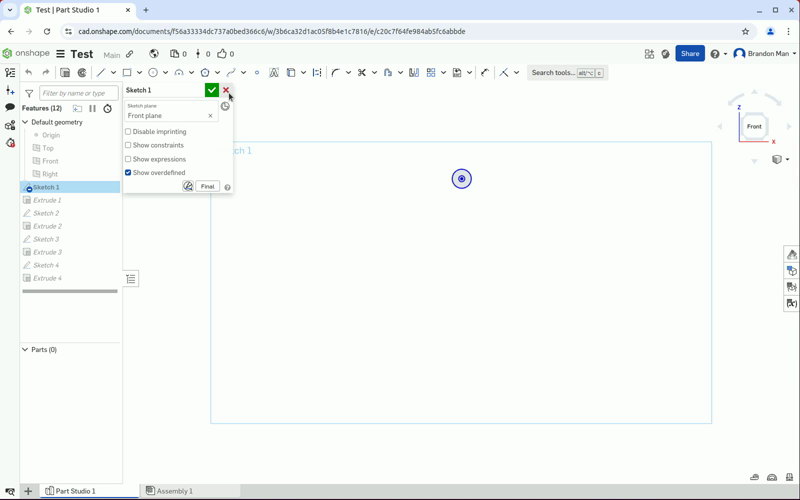
click(229, 92)
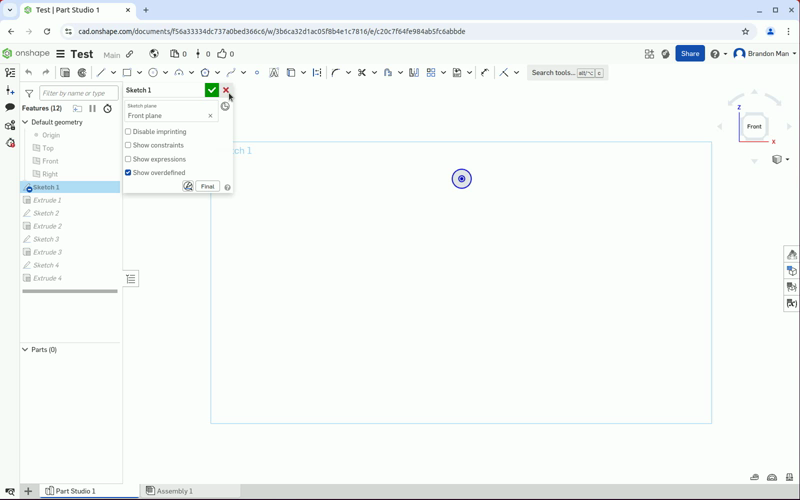
key(shift+s)
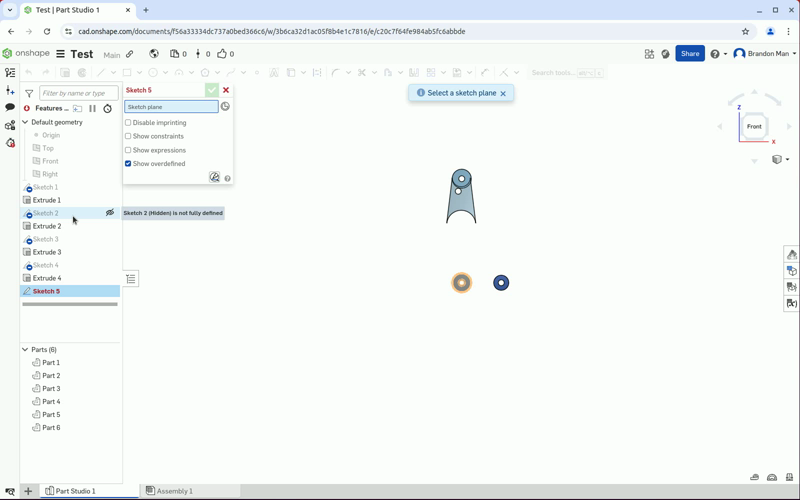
scroll(3)
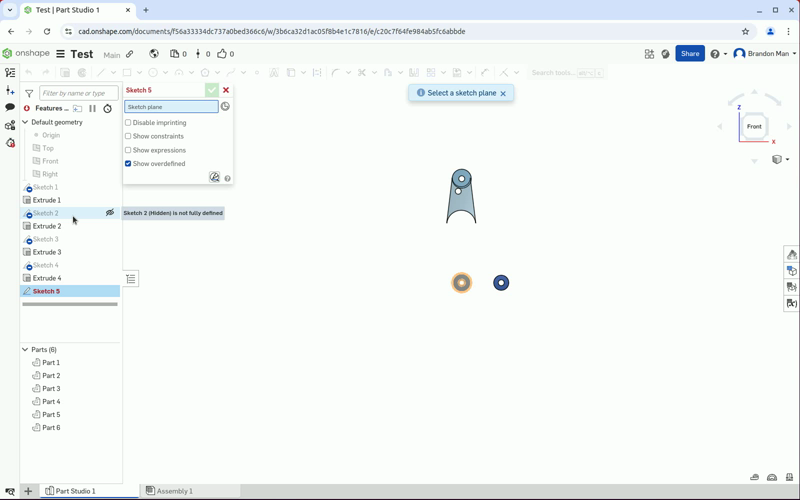
mouse_move(73, 163)
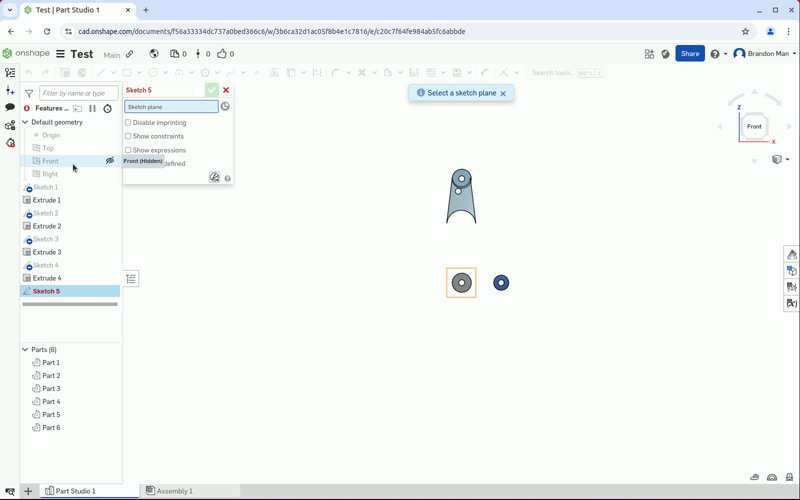
click(73, 163)
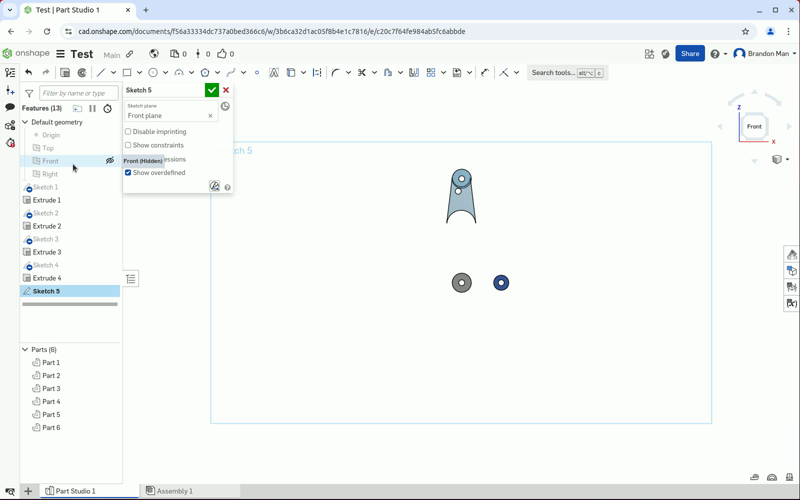
mouse_move(73, 352)
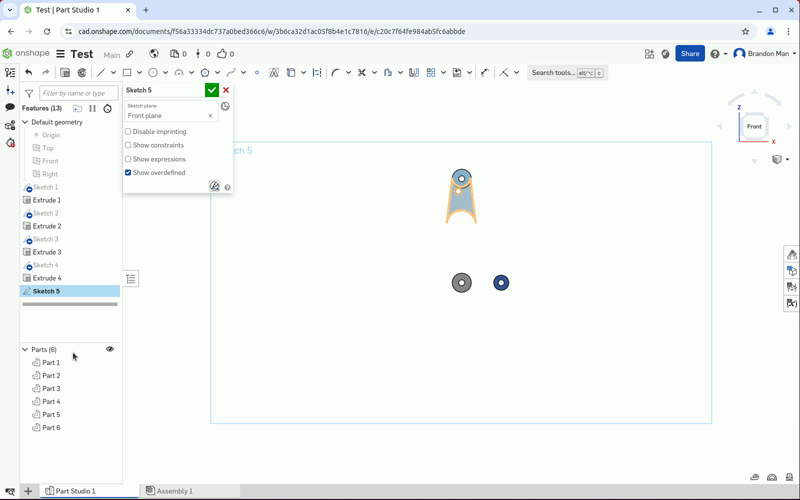
key(y)
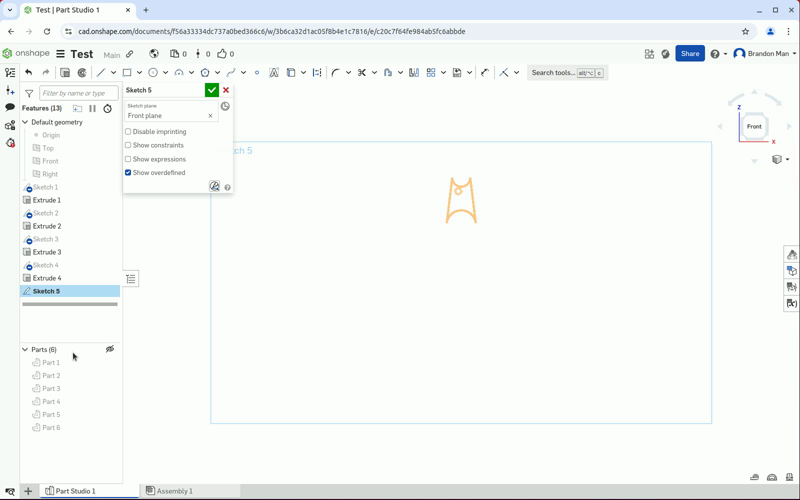
key(c)
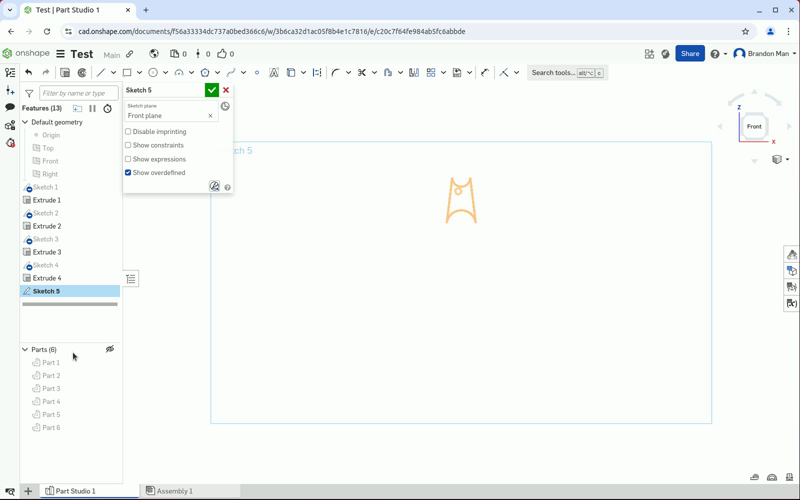
key_down(shift)
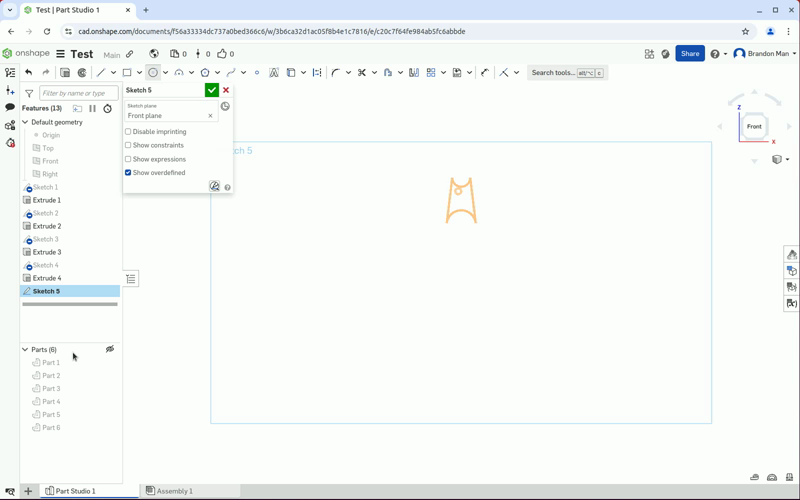
mouse_move(461, 225)
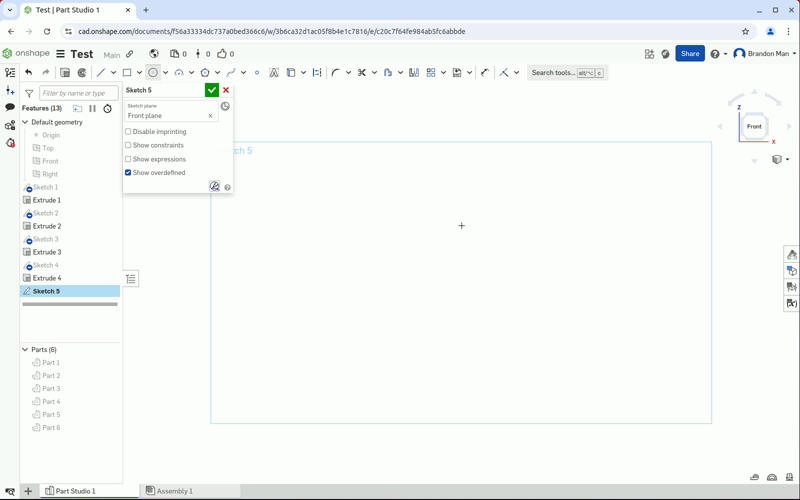
click(461, 225)
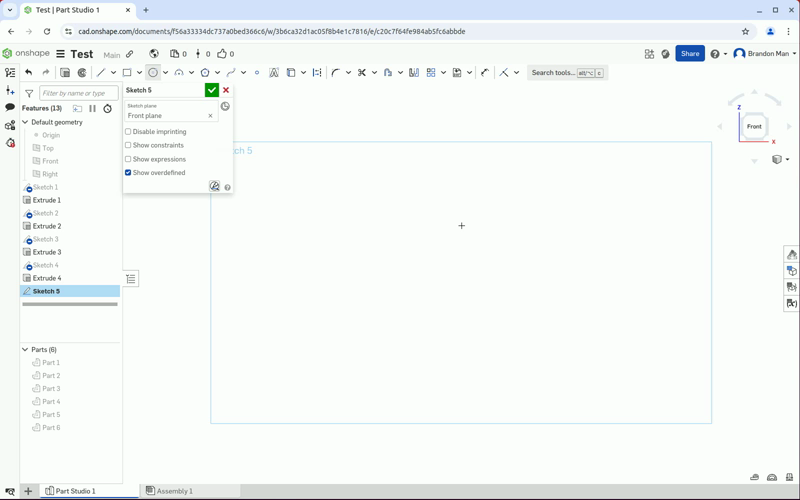
key_up(shift)
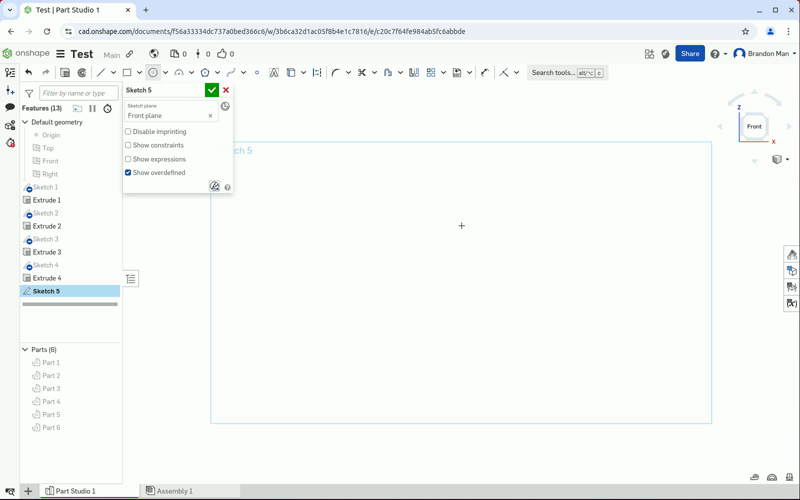
mouse_move(477, 225)
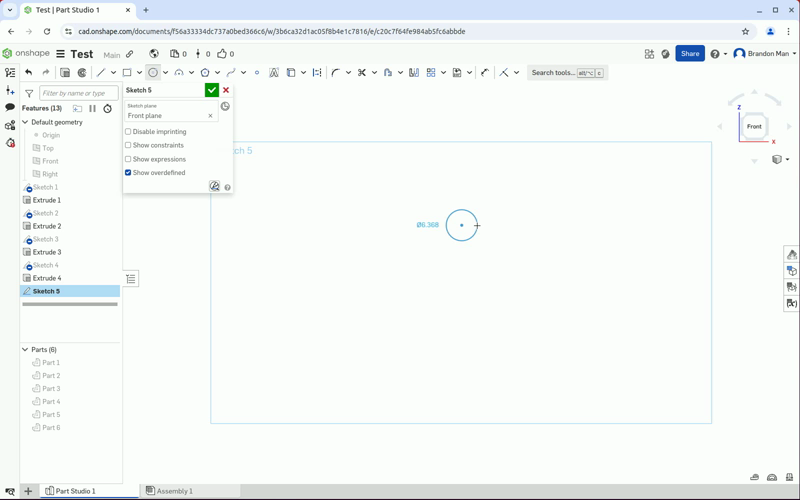
click(477, 225)
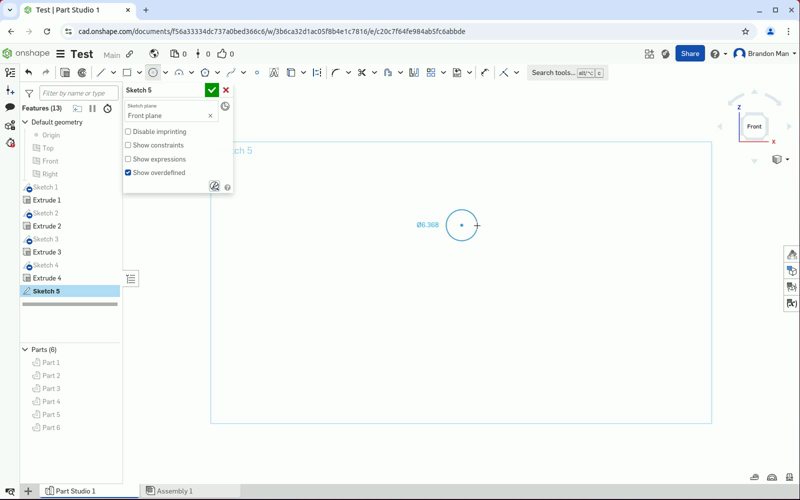
key(esc)
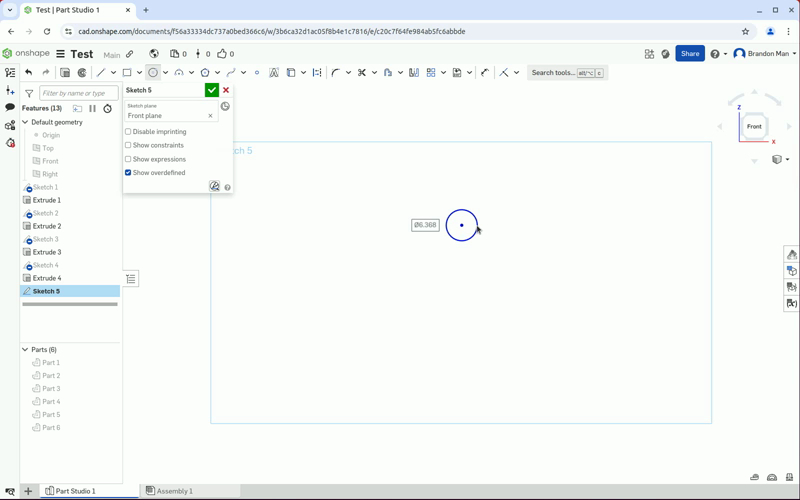
key(c)
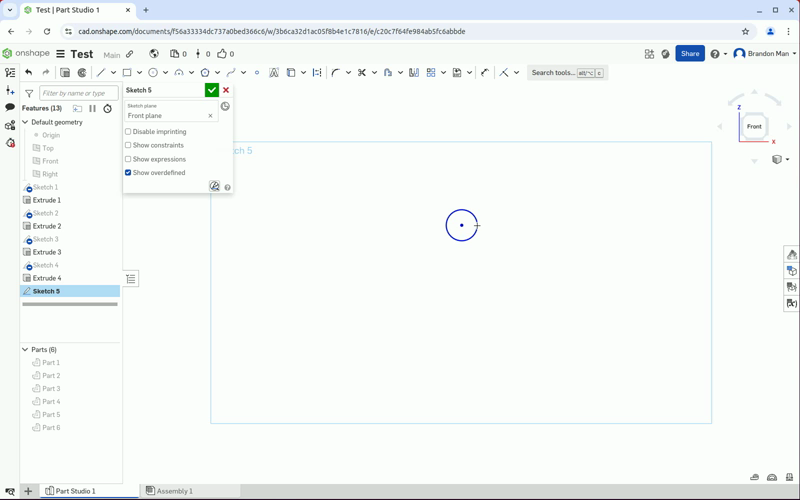
key_down(shift)
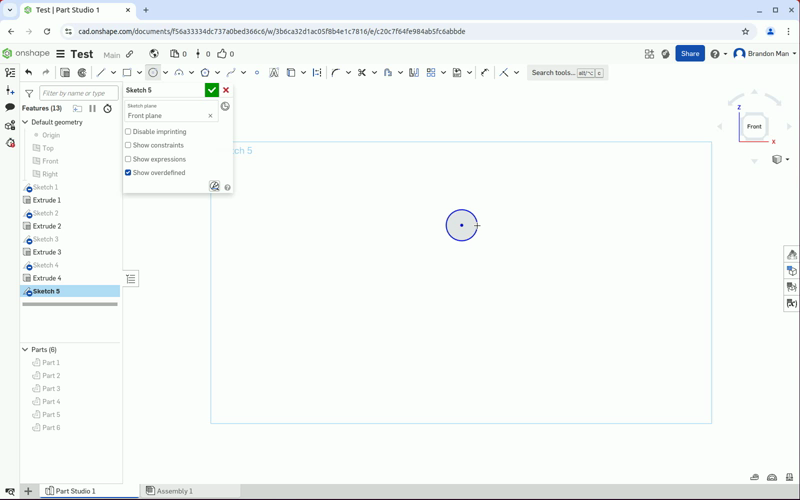
mouse_move(461, 225)
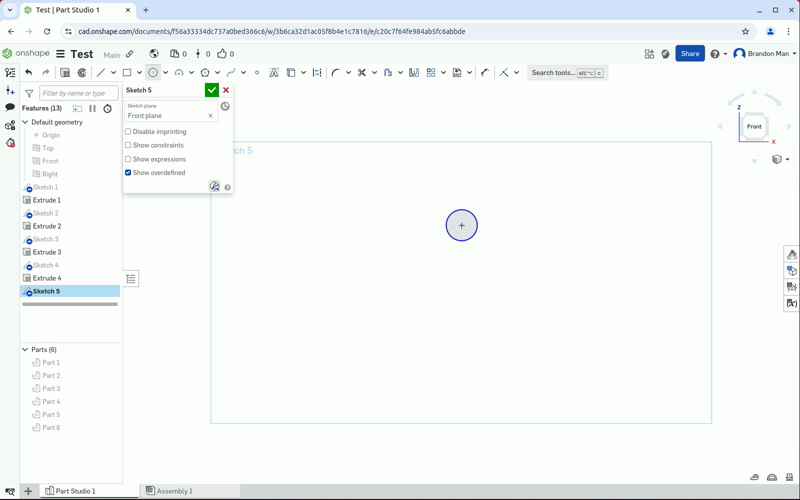
click(461, 225)
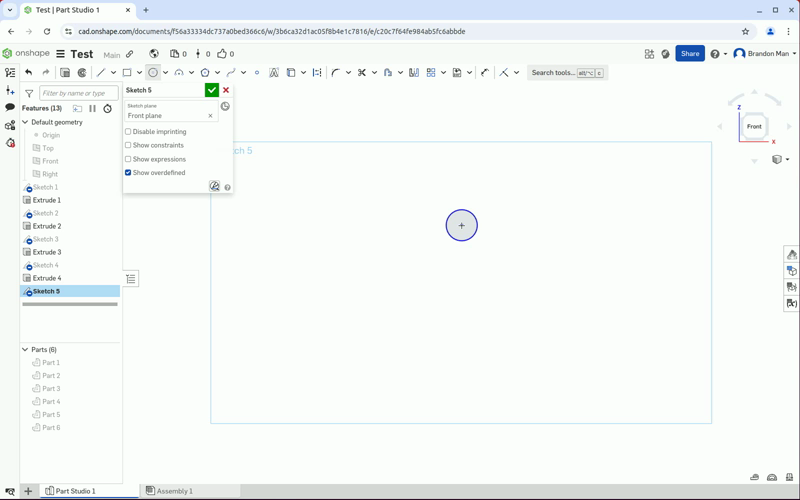
key_up(shift)
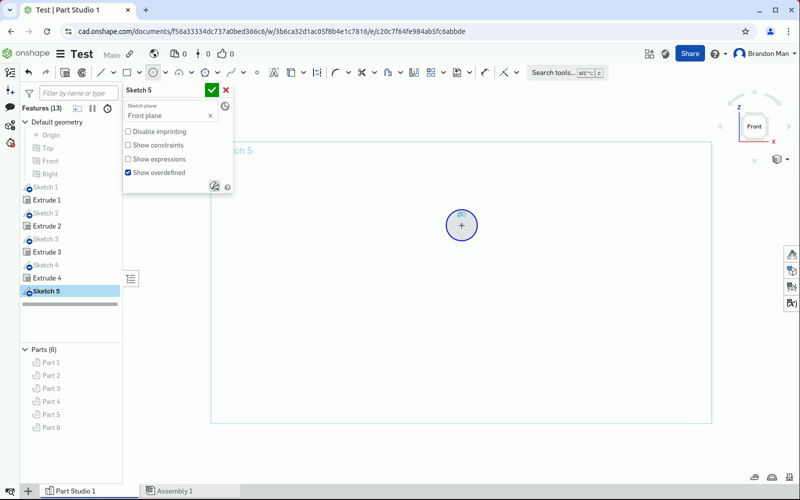
mouse_move(465, 225)
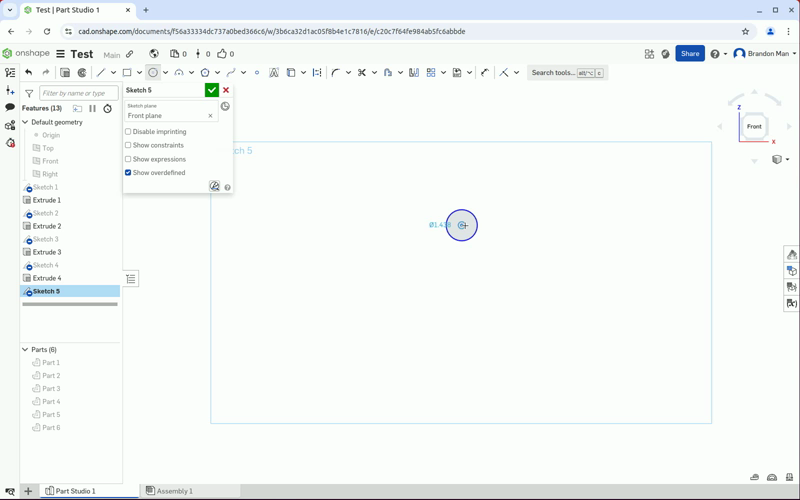
scroll(6)
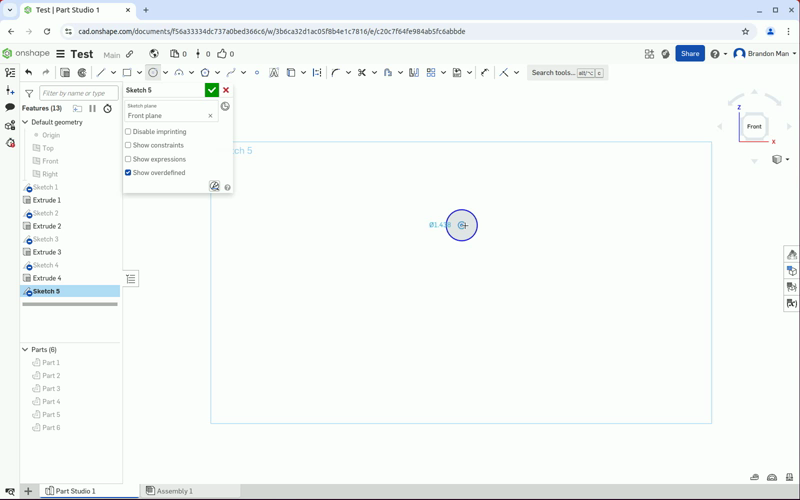
scroll(6)
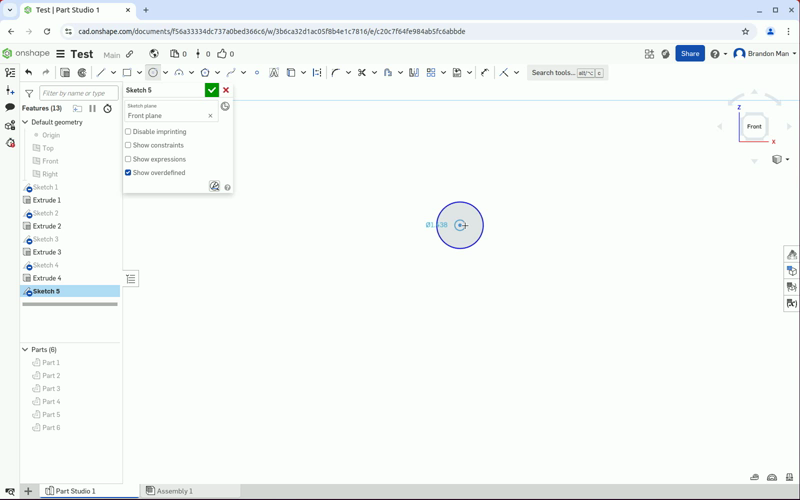
scroll(6)
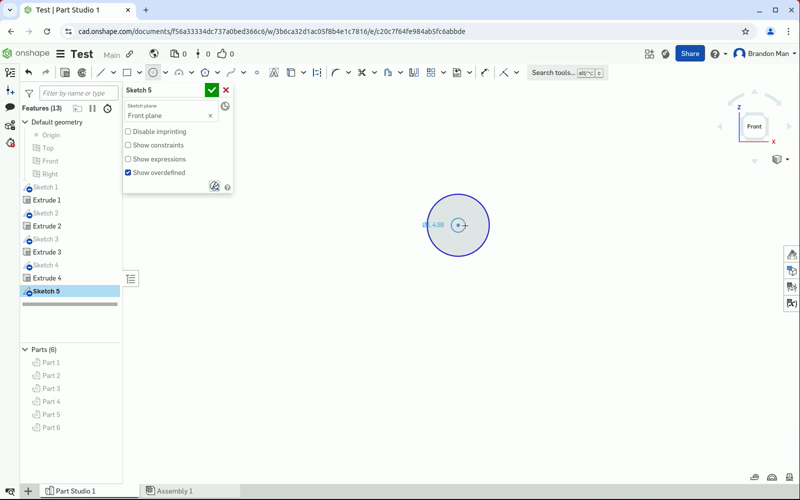
scroll(6)
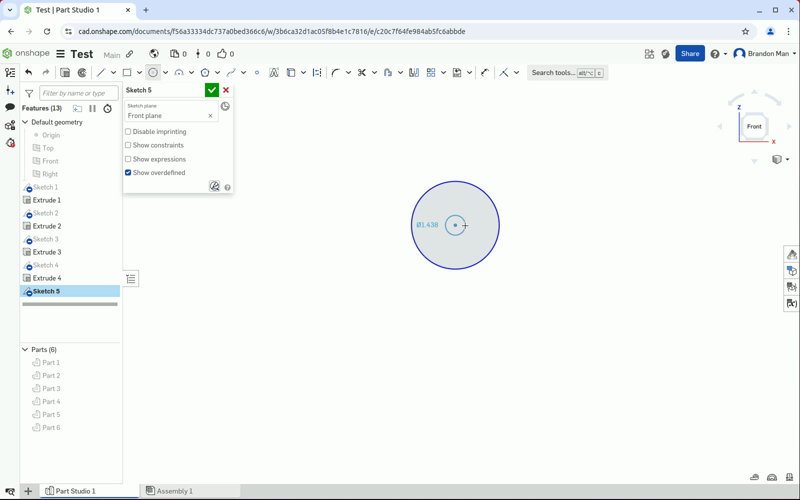
scroll(6)
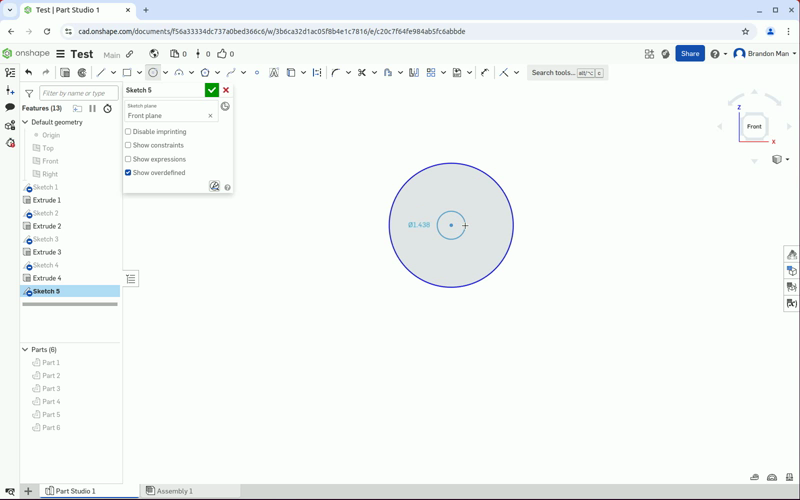
scroll(6)
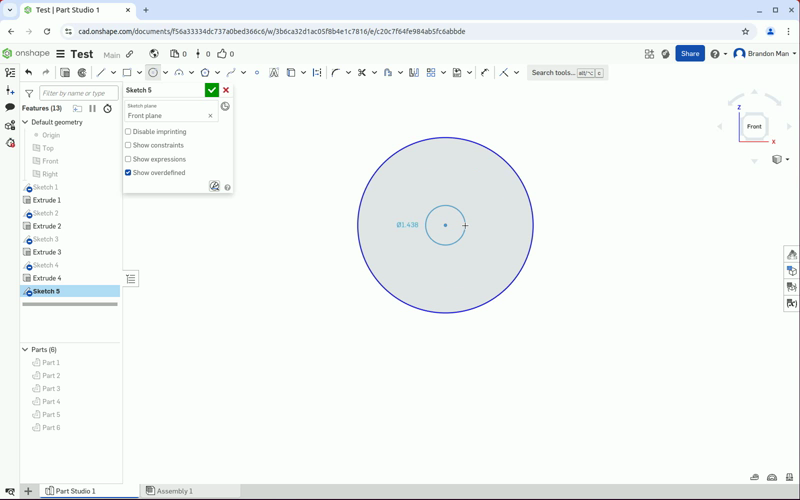
scroll(6)
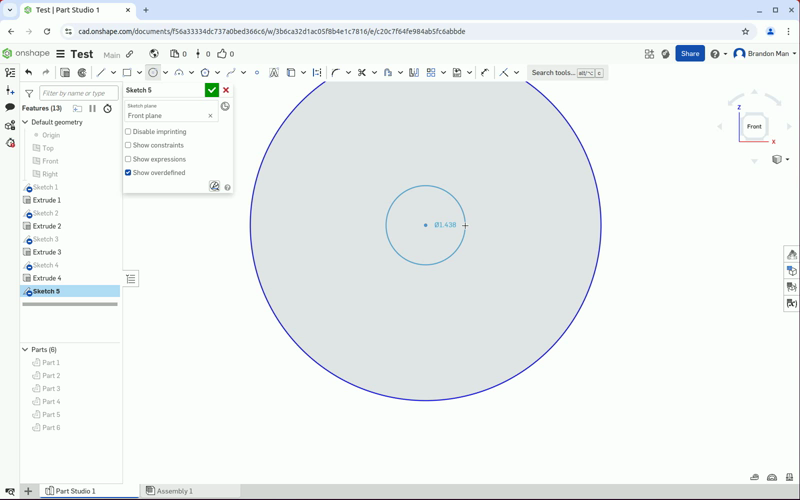
click(465, 225)
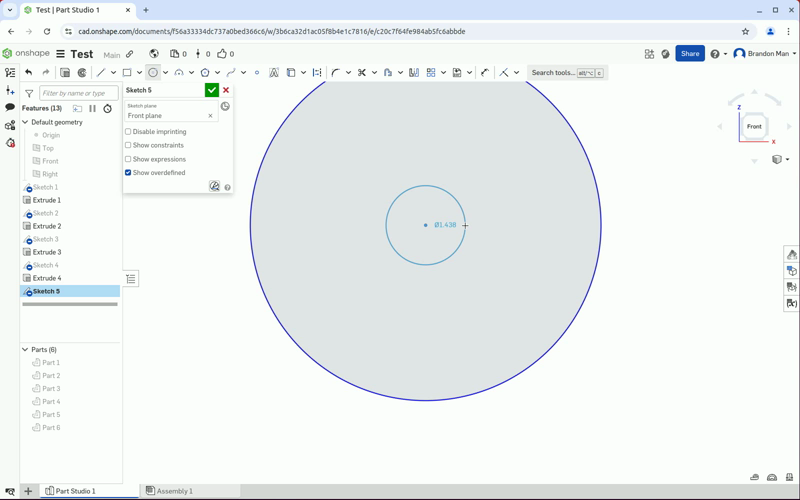
scroll(-6)
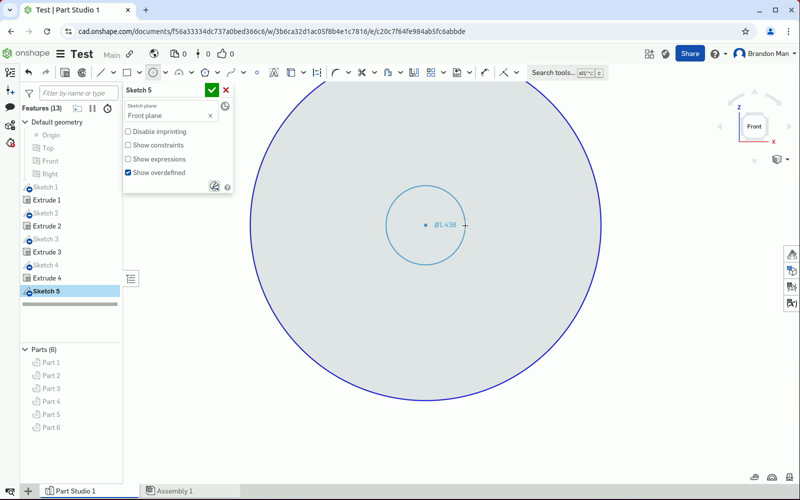
scroll(-6)
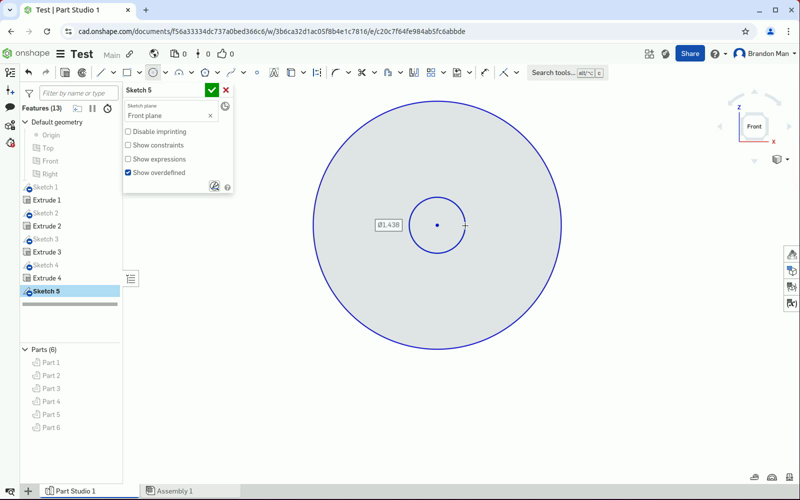
scroll(-6)
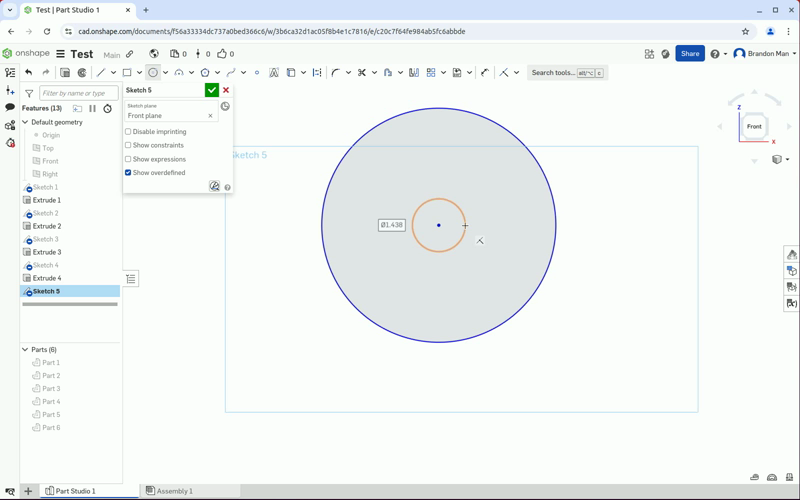
scroll(-6)
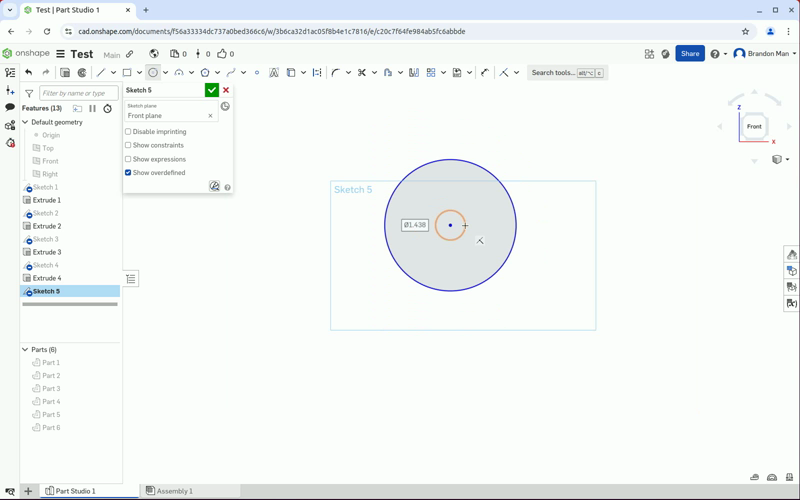
scroll(-6)
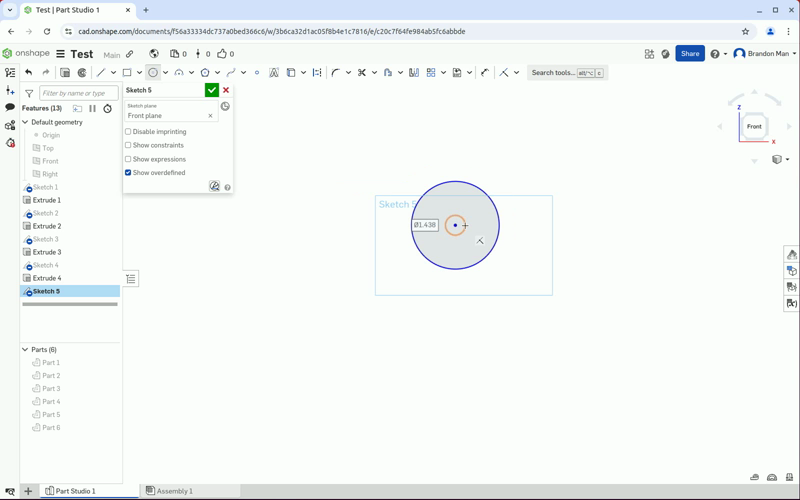
scroll(-6)
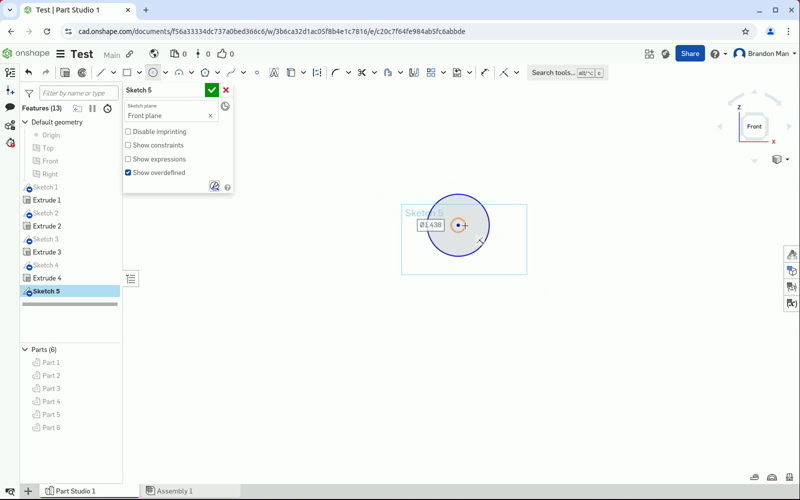
scroll(-6)
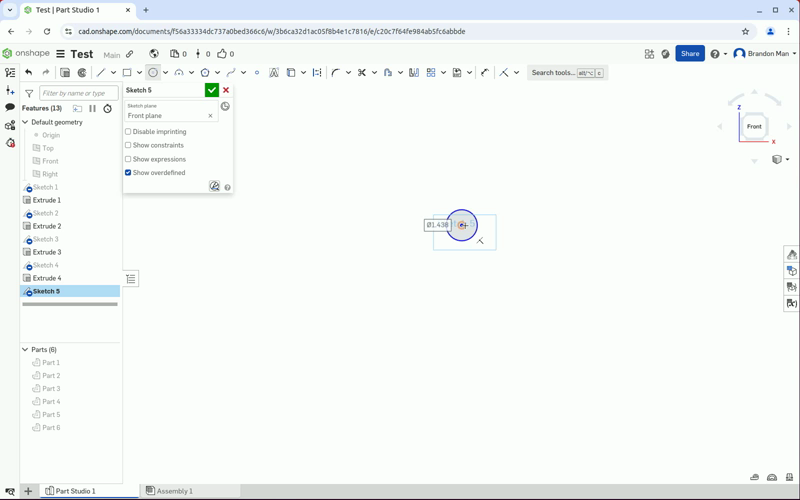
key(esc)
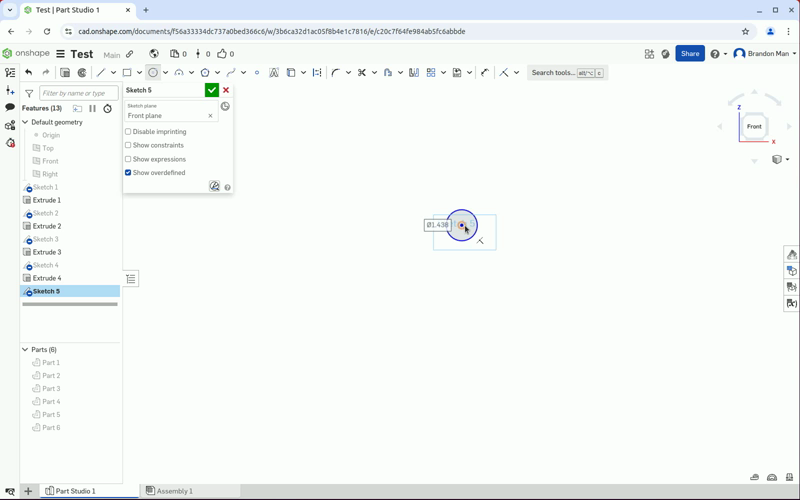
mouse_move(467, 233)
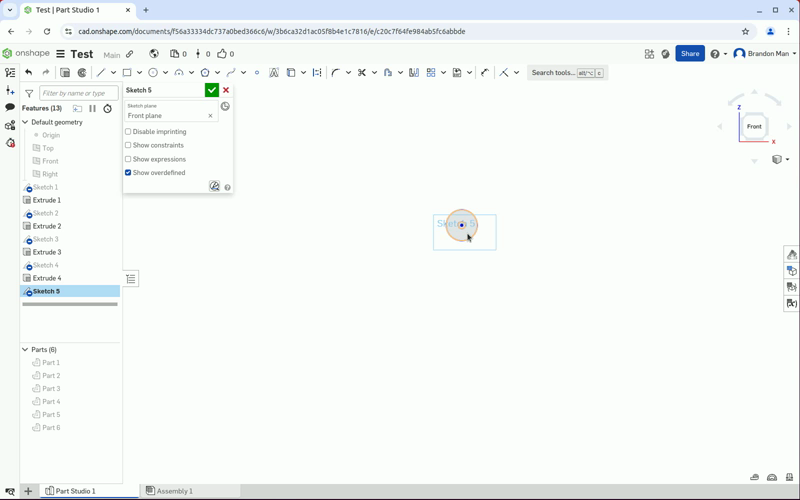
scroll(6)
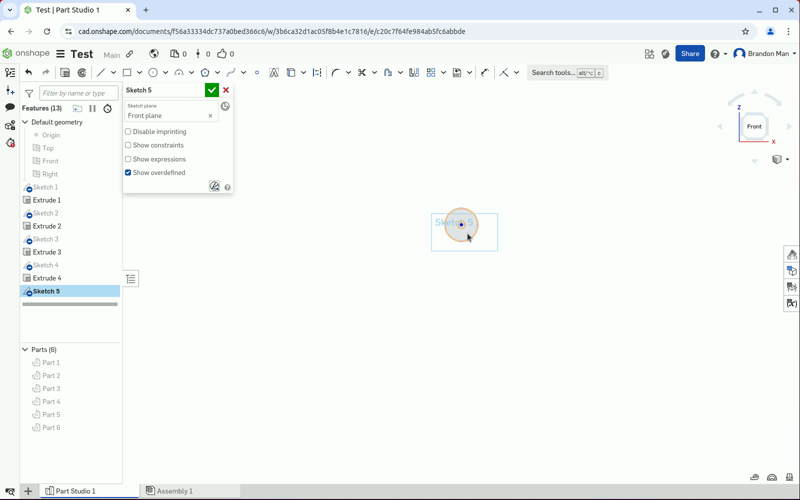
scroll(6)
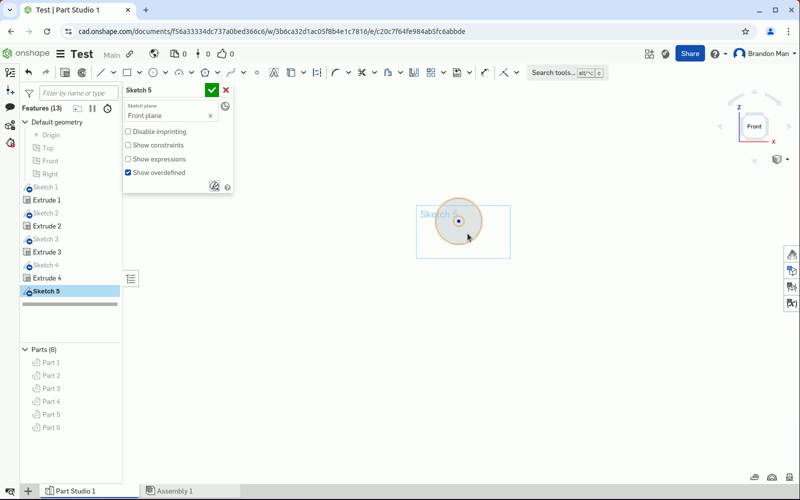
scroll(6)
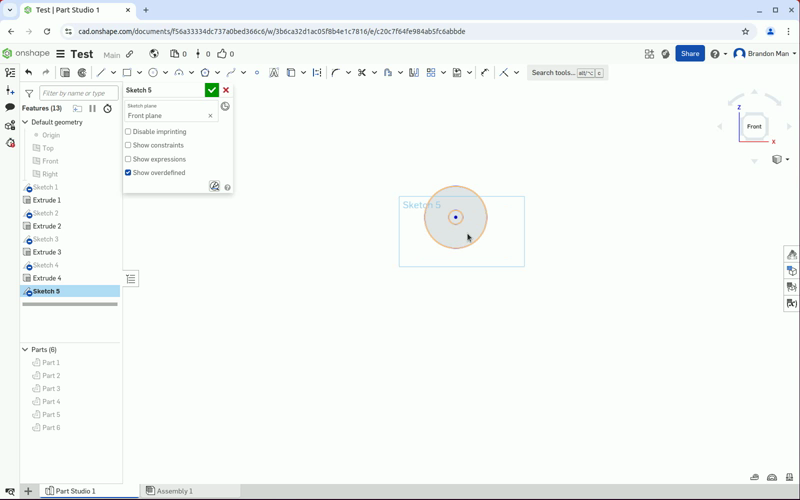
scroll(6)
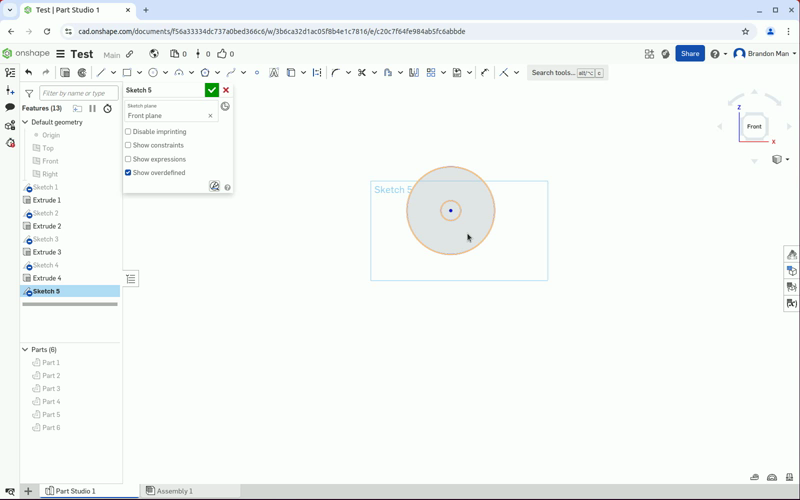
scroll(6)
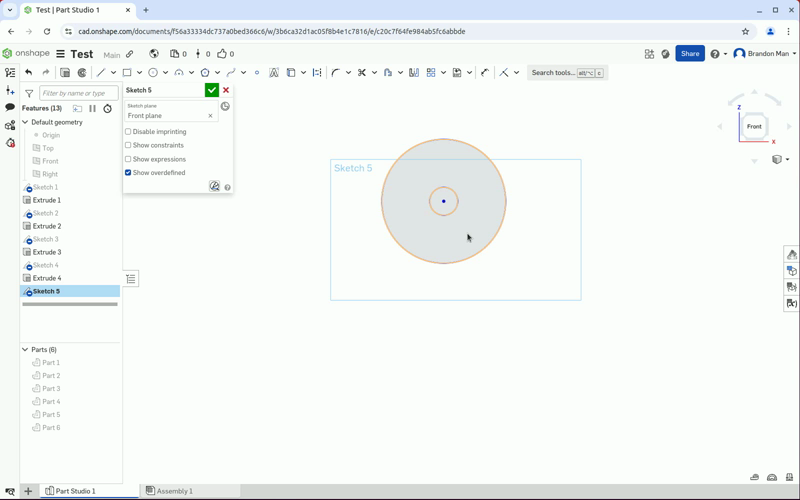
scroll(6)
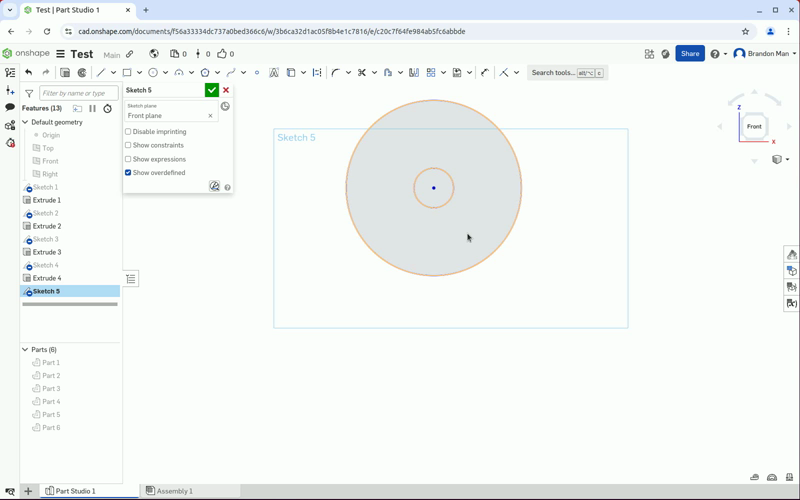
scroll(6)
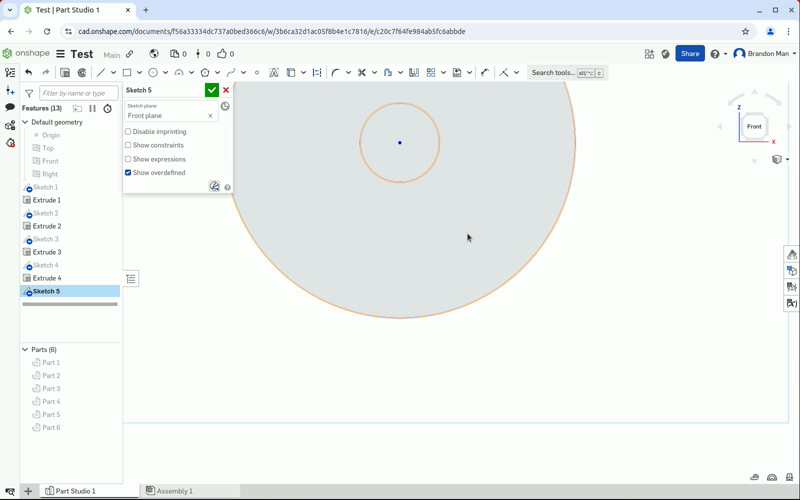
click(467, 233)
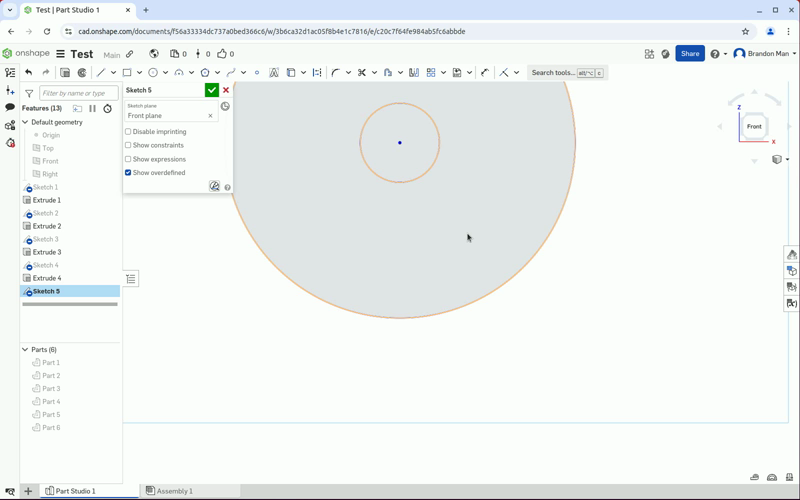
scroll(-6)
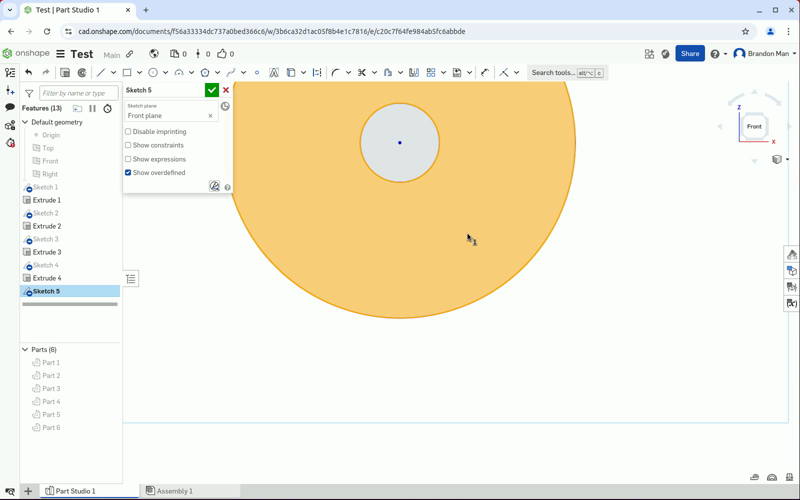
scroll(-6)
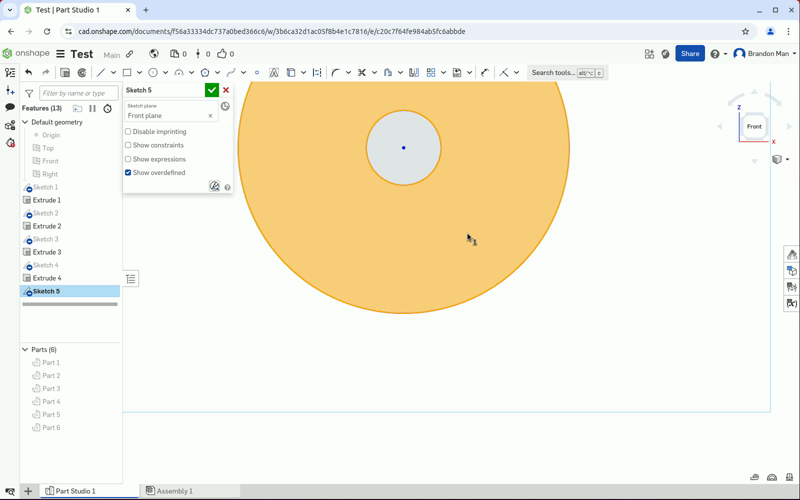
scroll(-6)
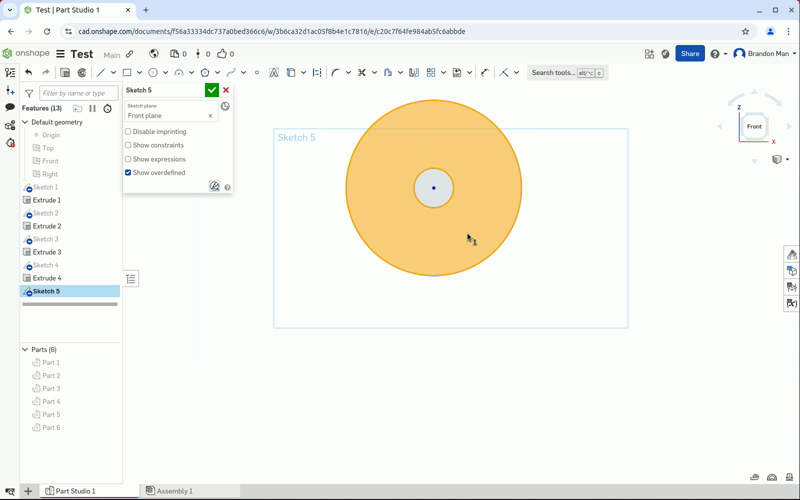
scroll(-6)
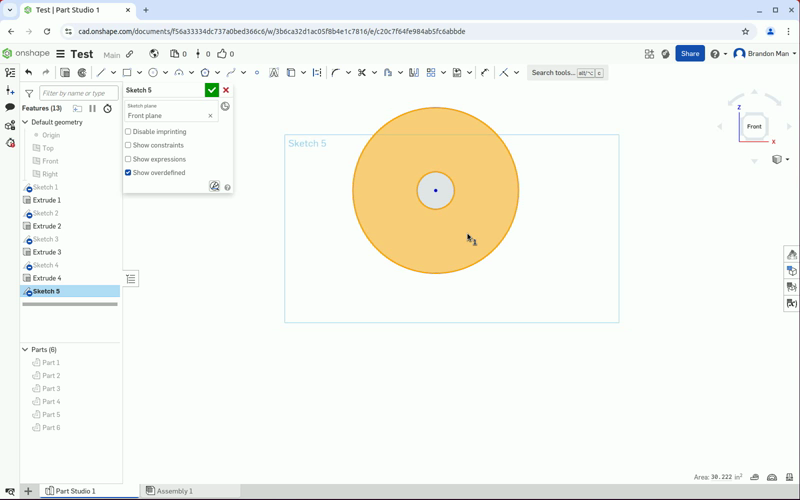
scroll(-6)
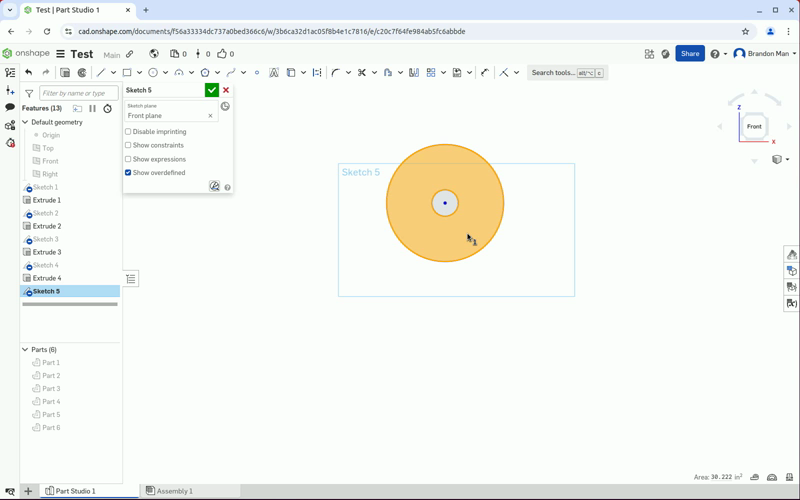
scroll(-6)
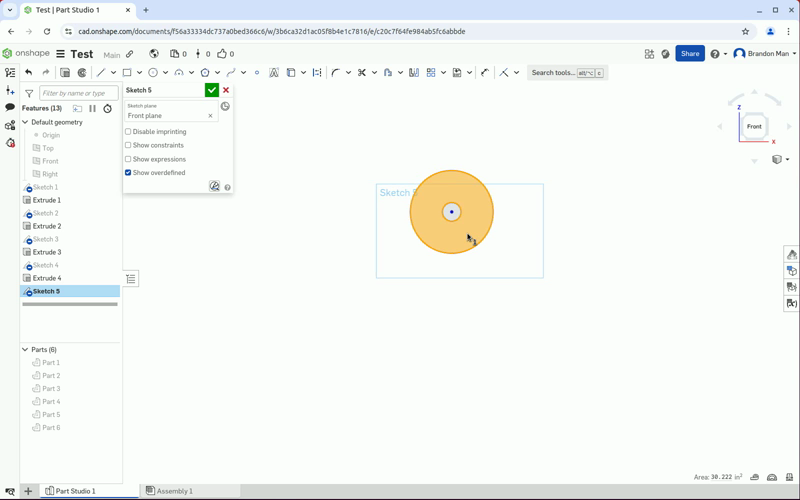
scroll(-6)
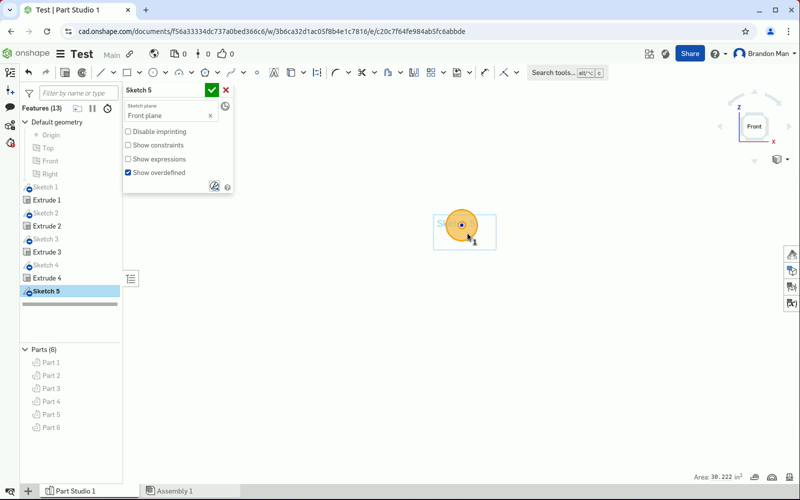
mouse_move(73, 352)
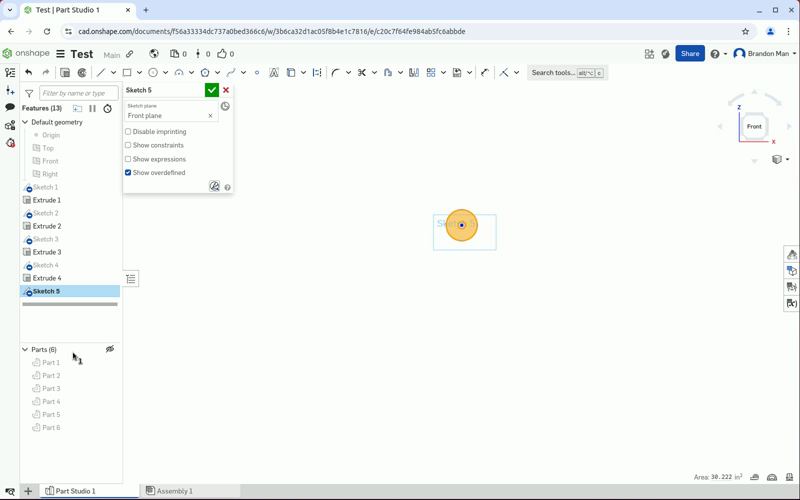
key(shift+y)
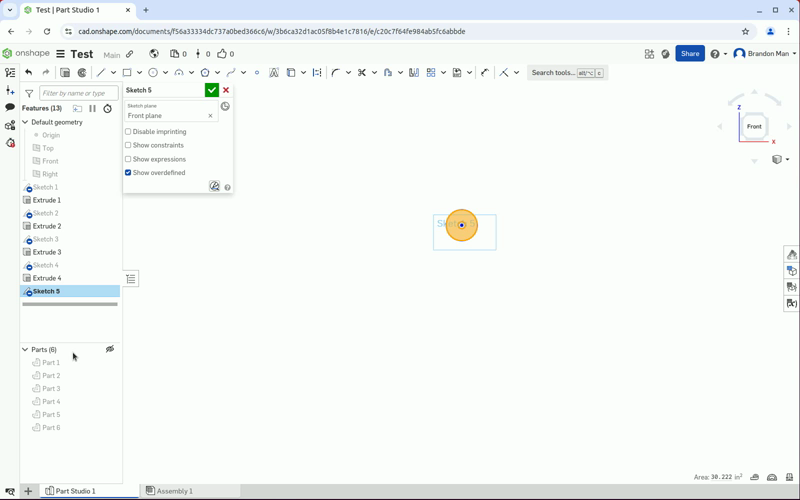
key(shift+e)
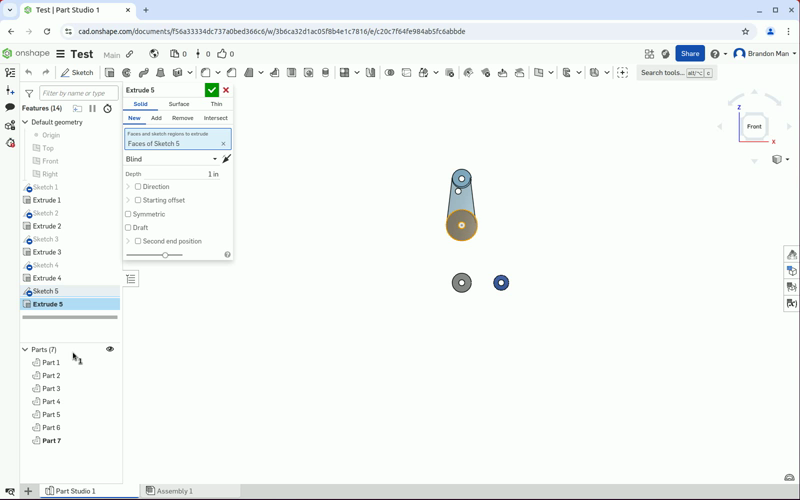
mouse_move(143, 106)
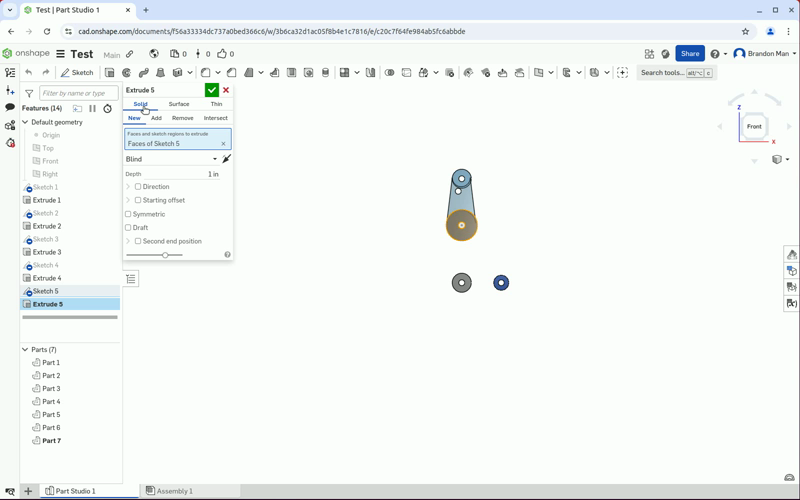
click(143, 106)
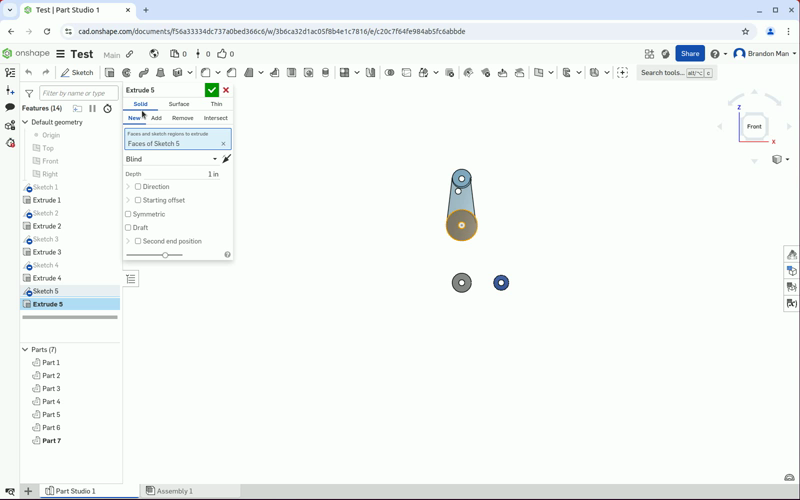
mouse_move(137, 120)
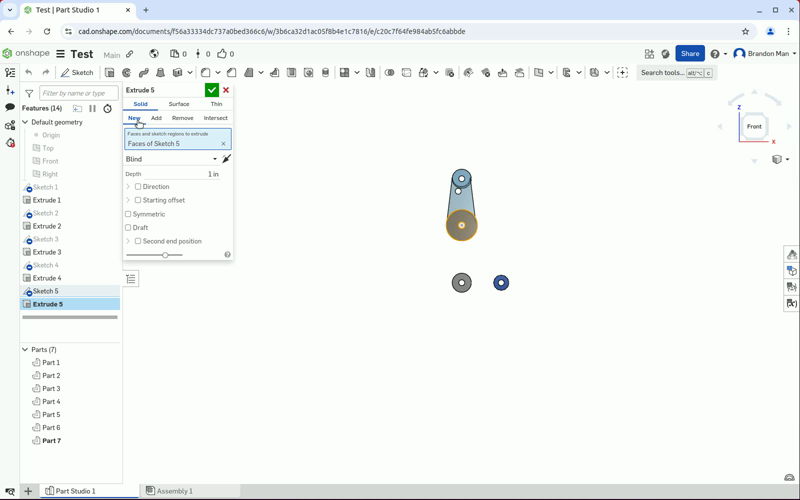
click(137, 120)
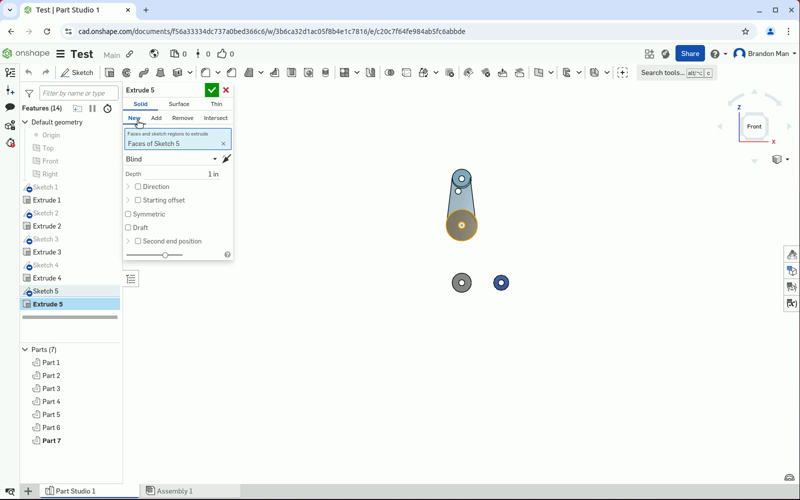
key(tab, 4)
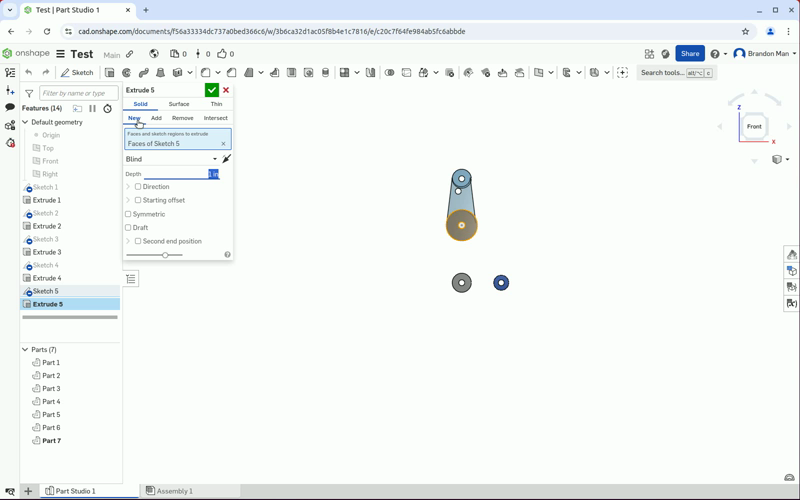
text(-0.481)
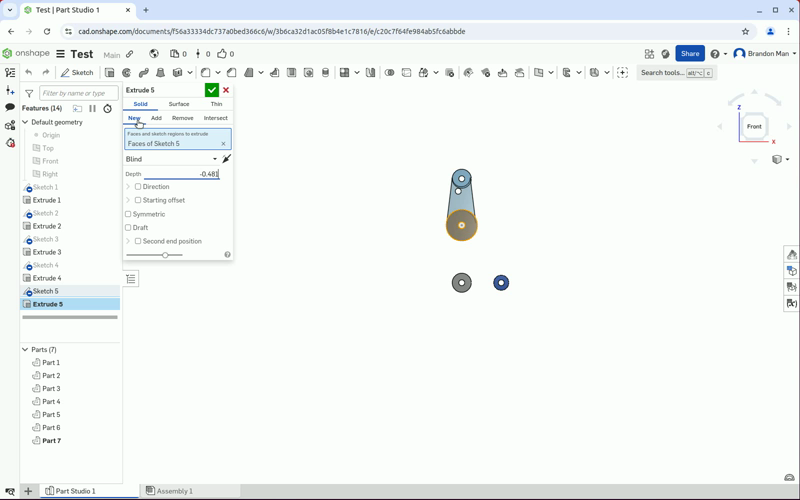
key(enter)
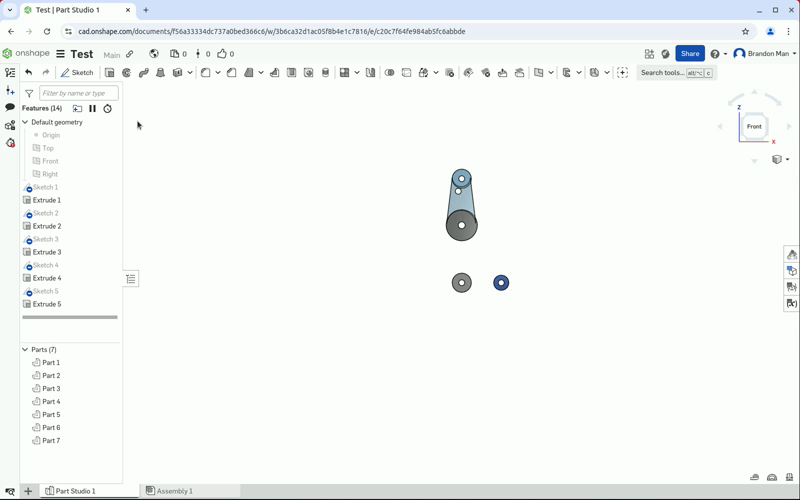
key(shift+h)
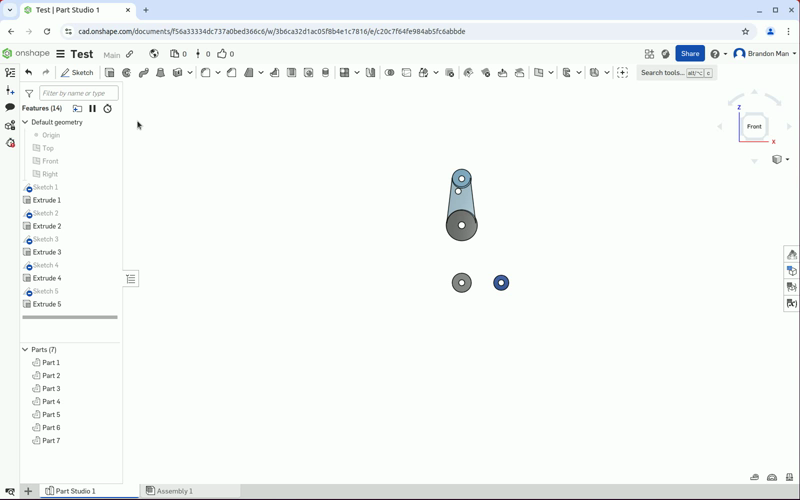
key(shift+h)
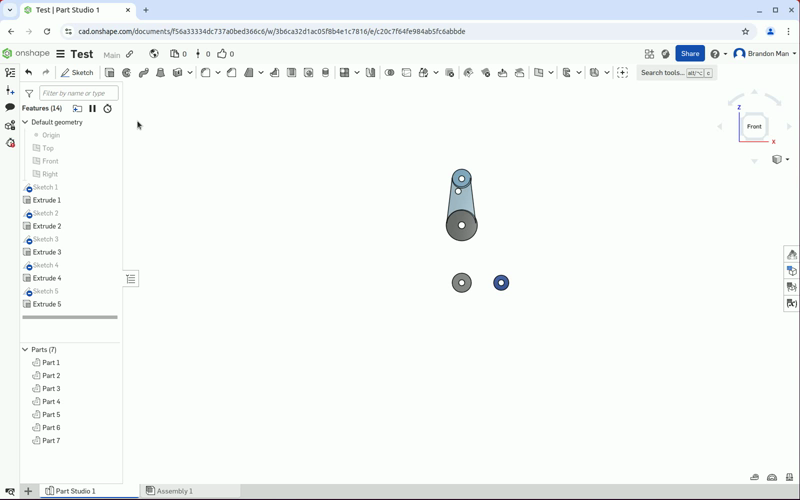
mouse_move(73, 189)
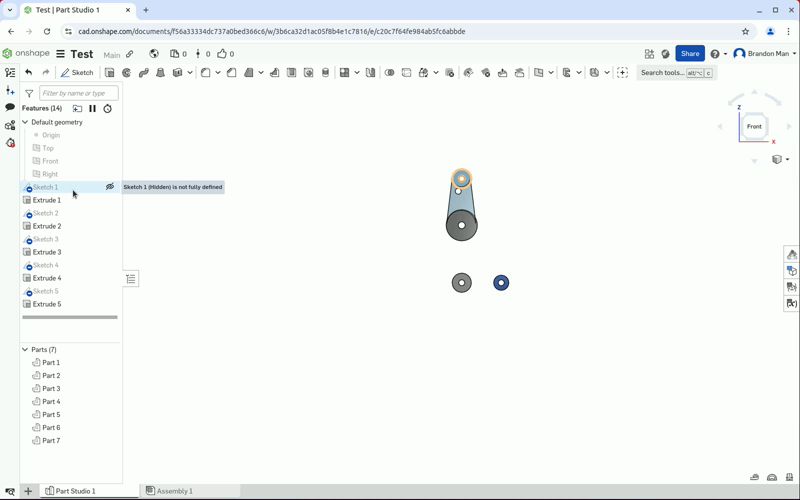
click(73, 189)
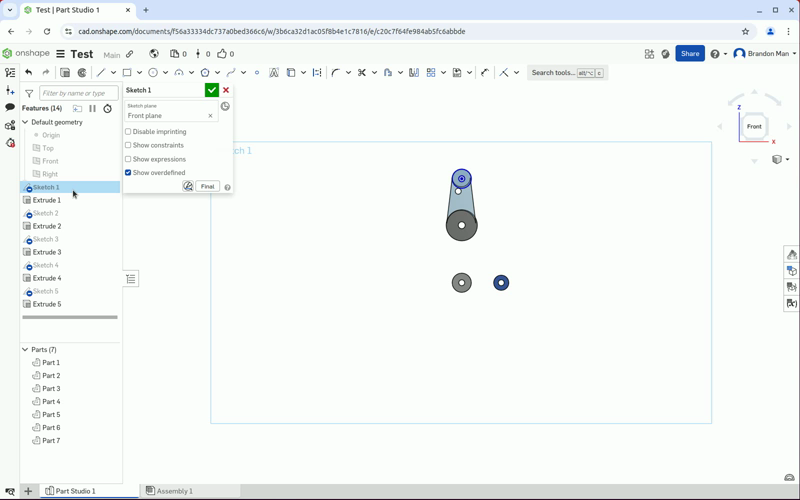
mouse_move(229, 92)
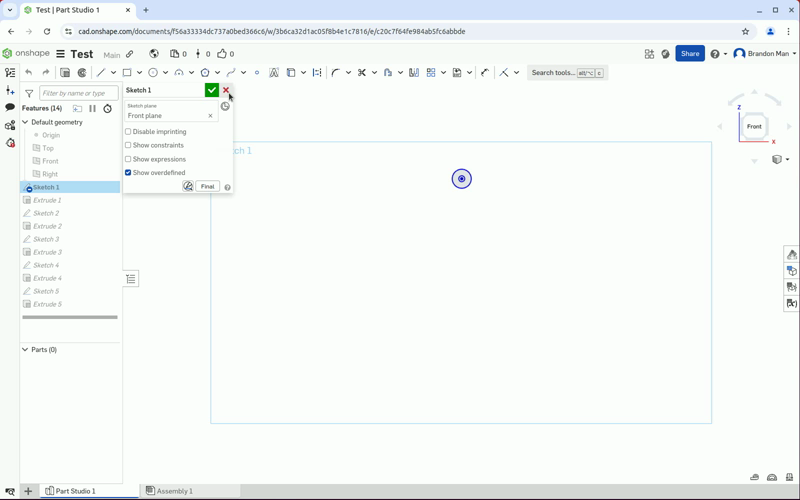
click(229, 92)
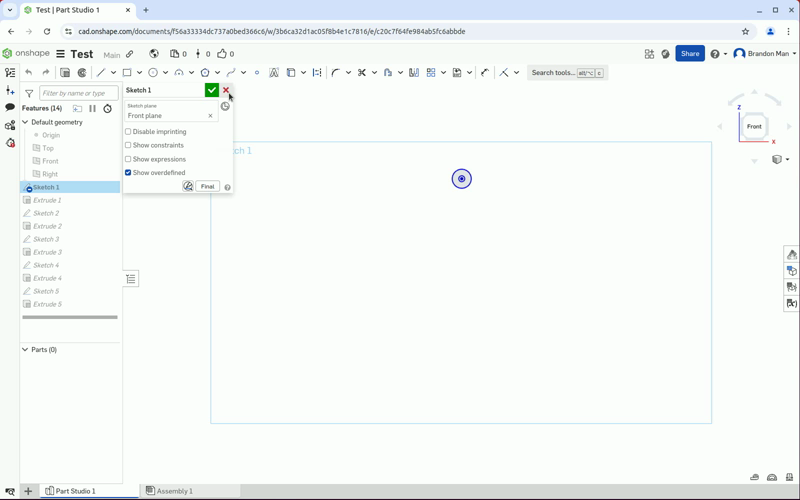
key(shift+s)
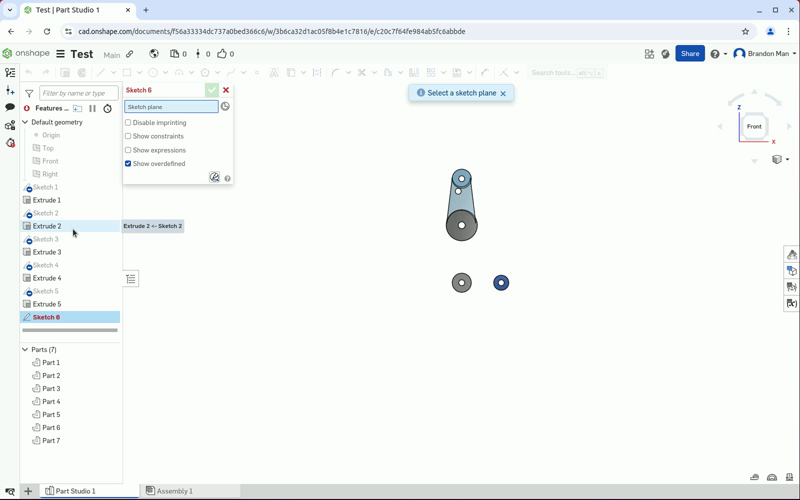
scroll(3)
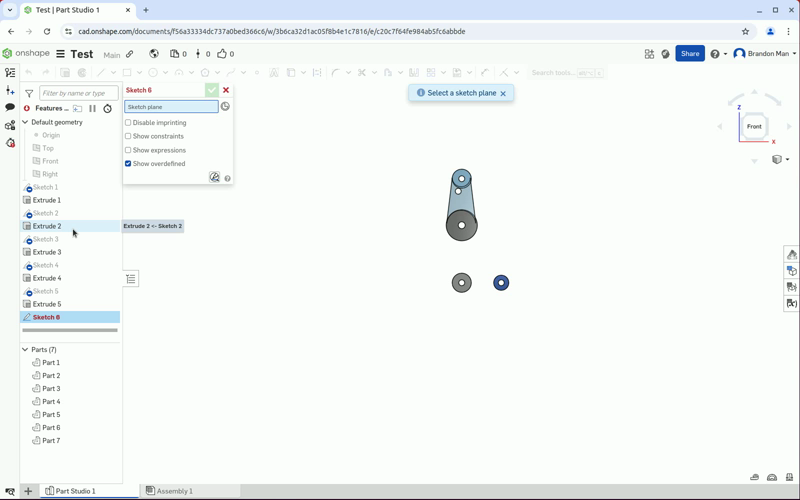
mouse_move(73, 163)
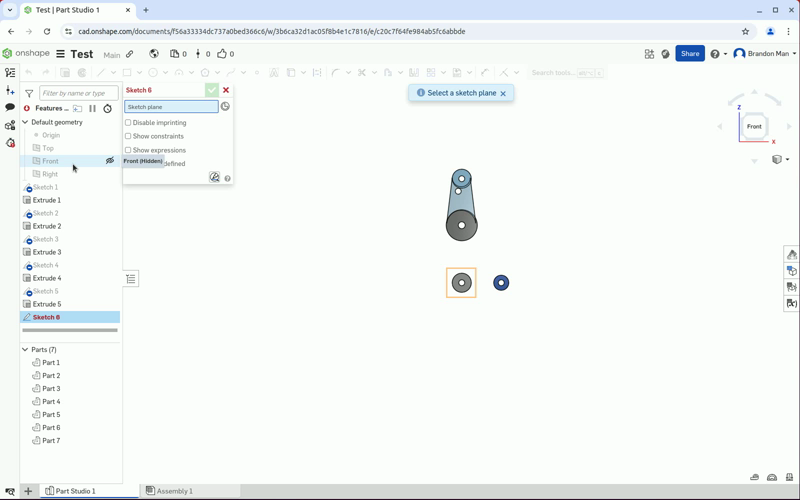
click(73, 163)
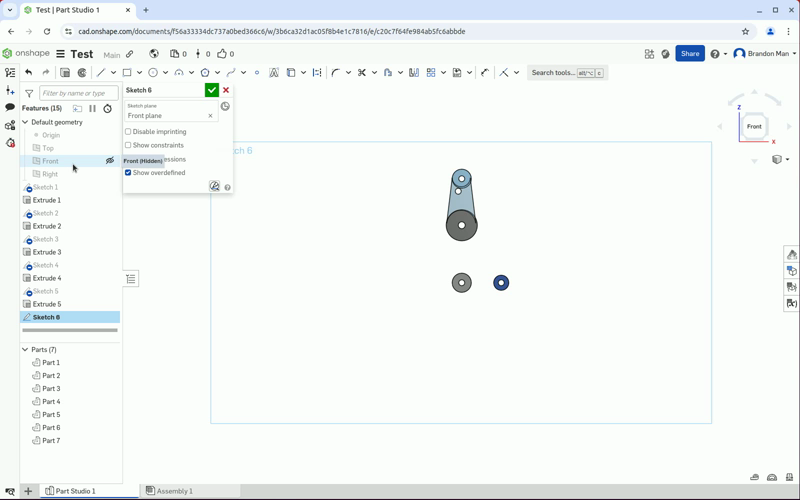
mouse_move(73, 352)
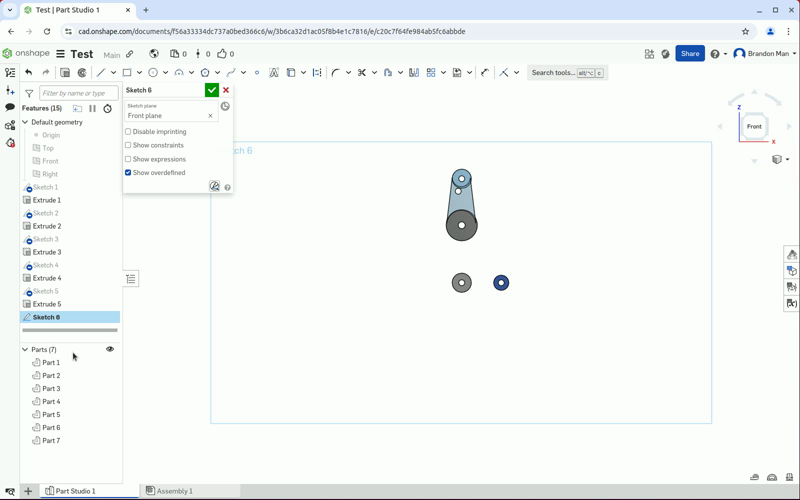
key(y)
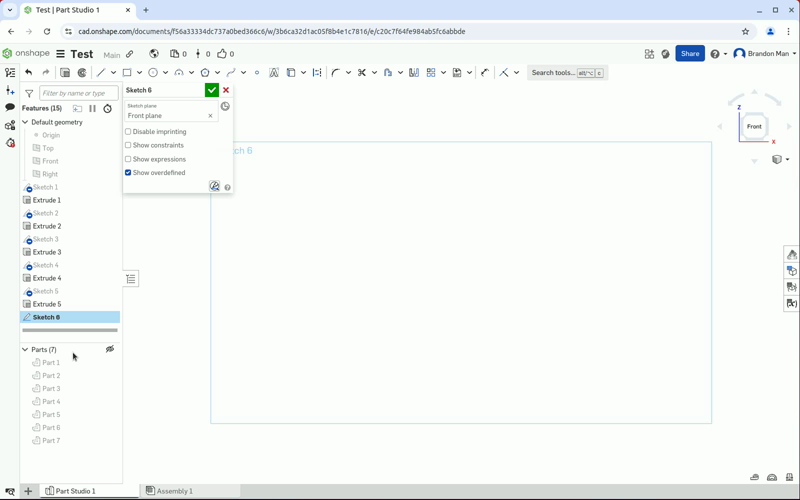
key(l)
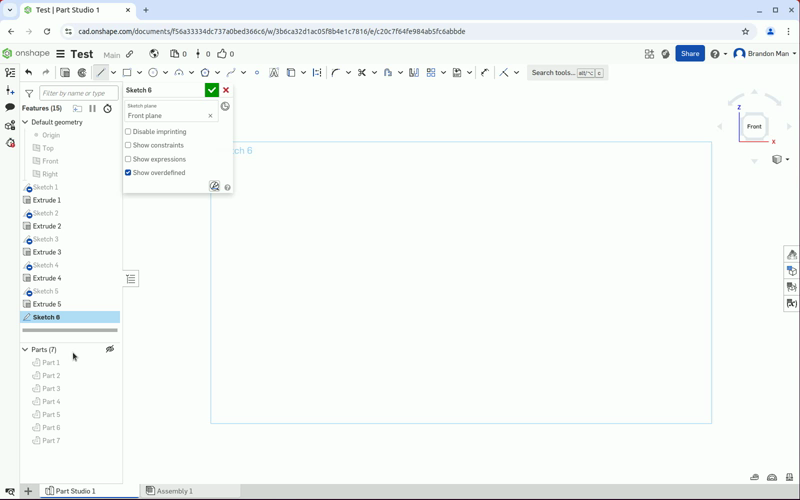
key_down(shift)
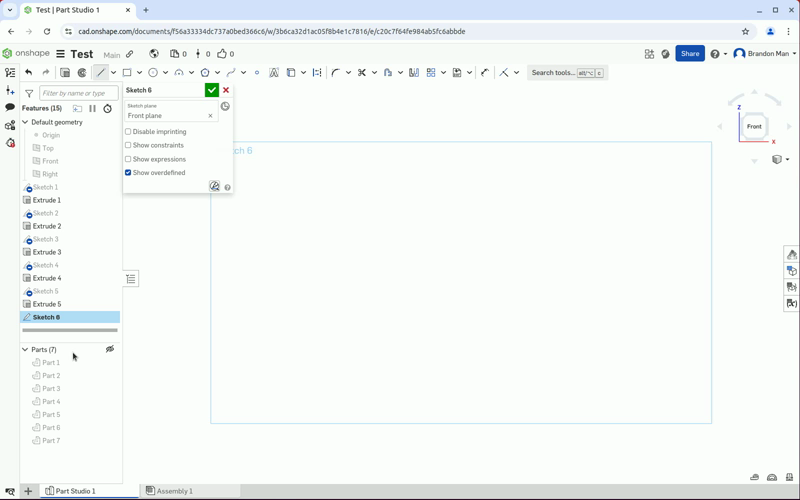
mouse_move(446, 226)
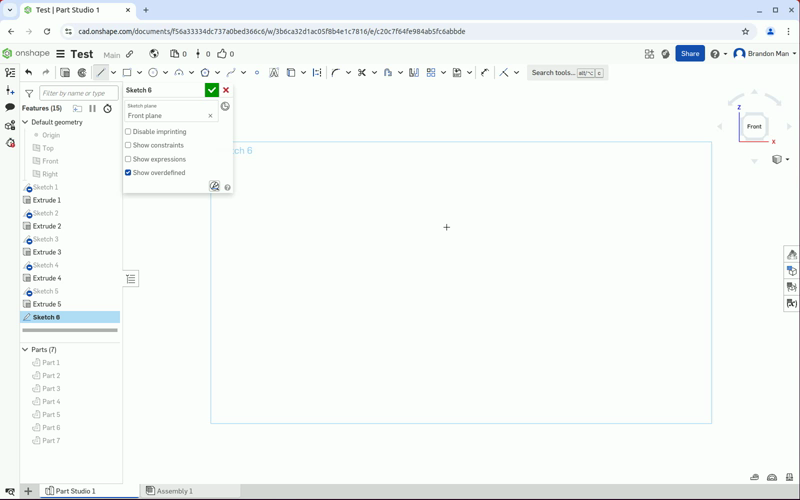
click(446, 226)
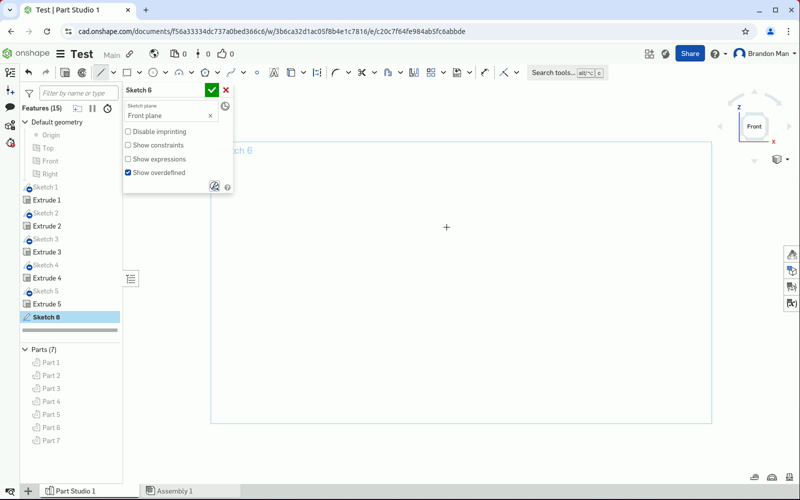
key_up(shift)
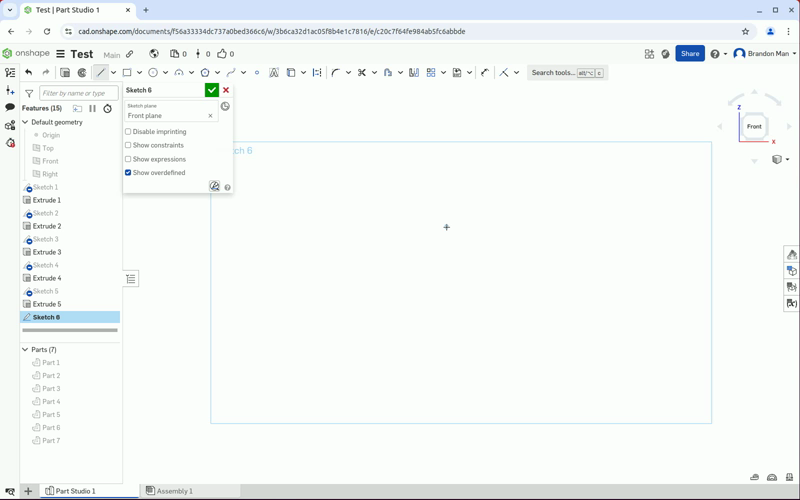
key_down(shift)
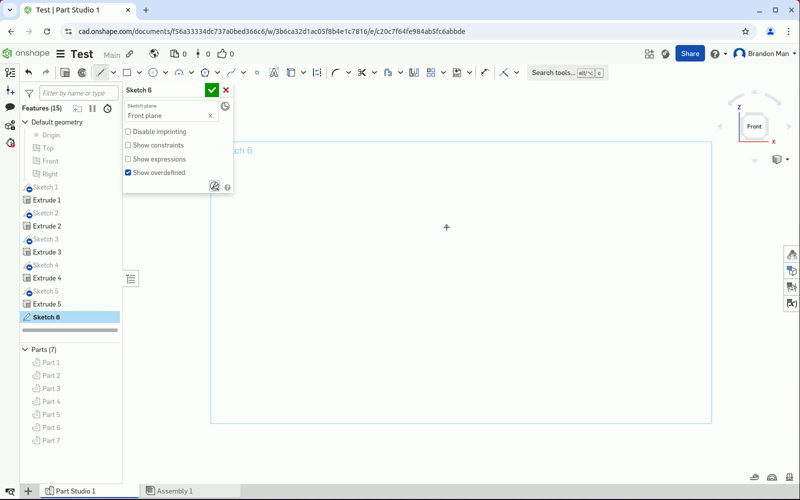
mouse_move(476, 226)
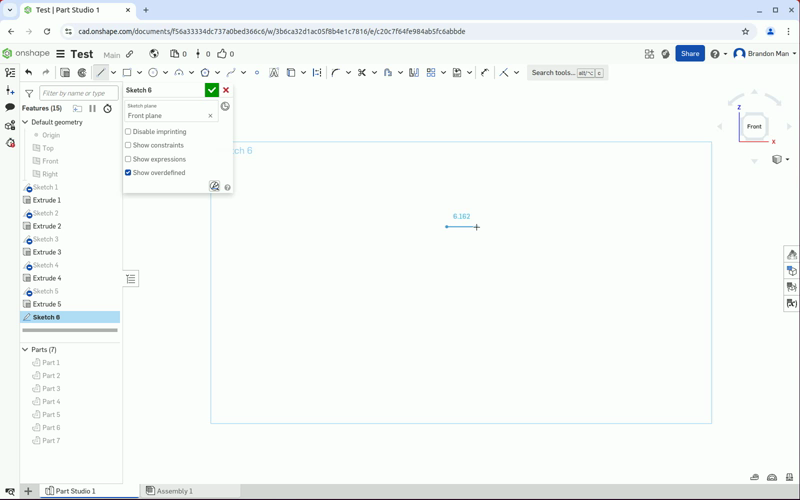
mouse_move(452, 282)
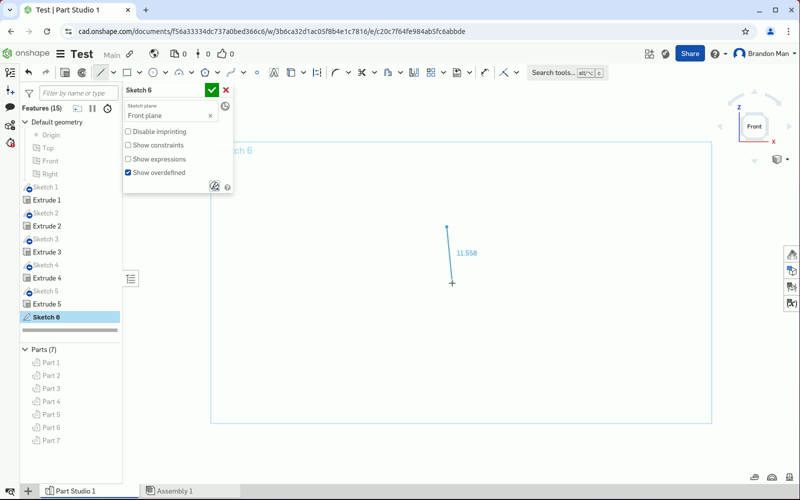
click(452, 282)
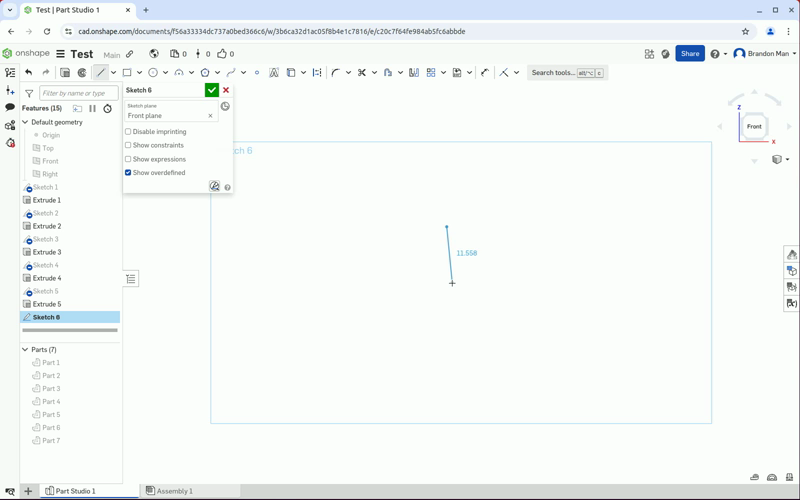
key_up(shift)
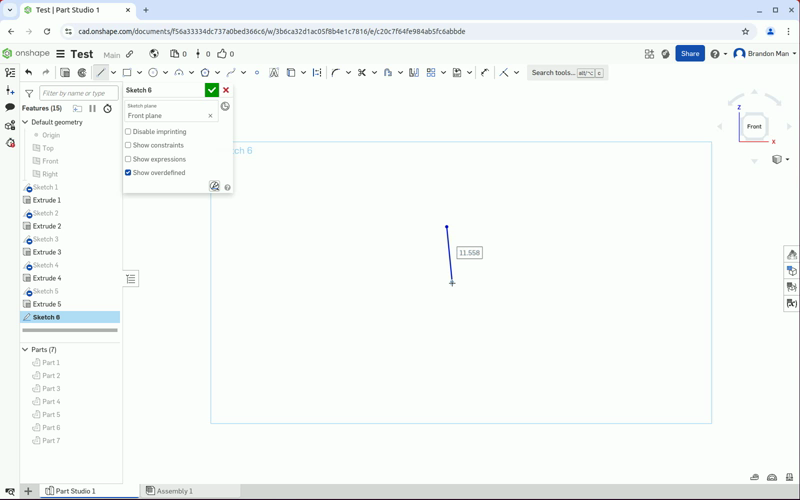
key(esc)
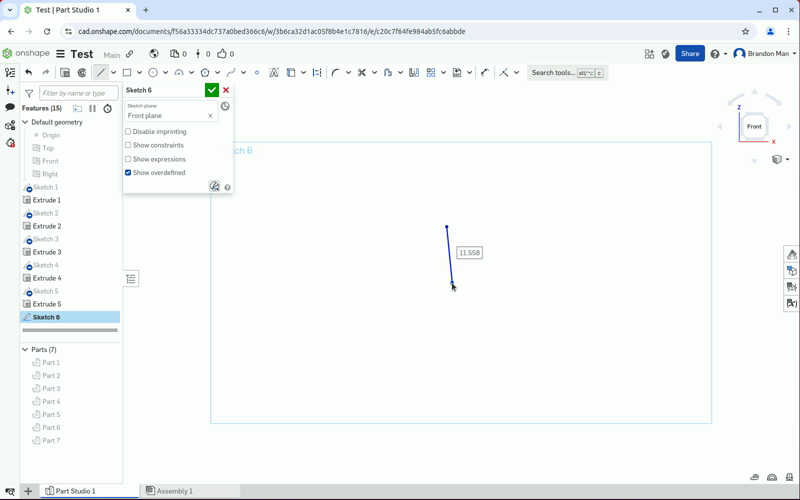
key(a)
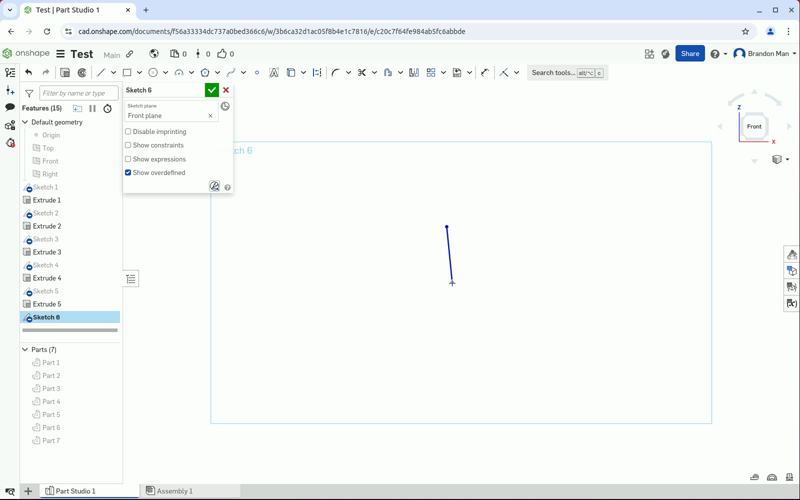
mouse_move(452, 282)
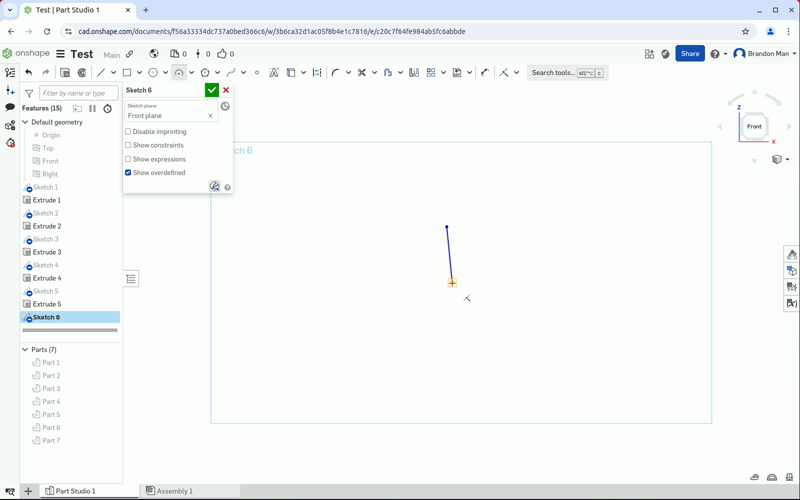
click(452, 282)
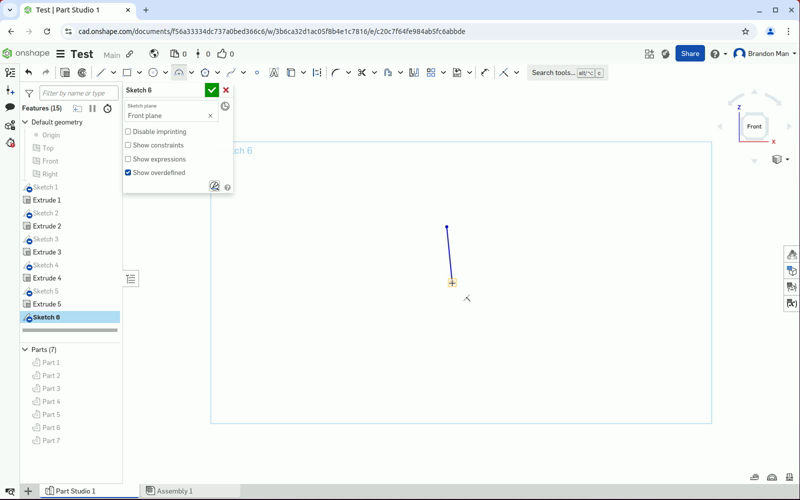
key_down(shift)
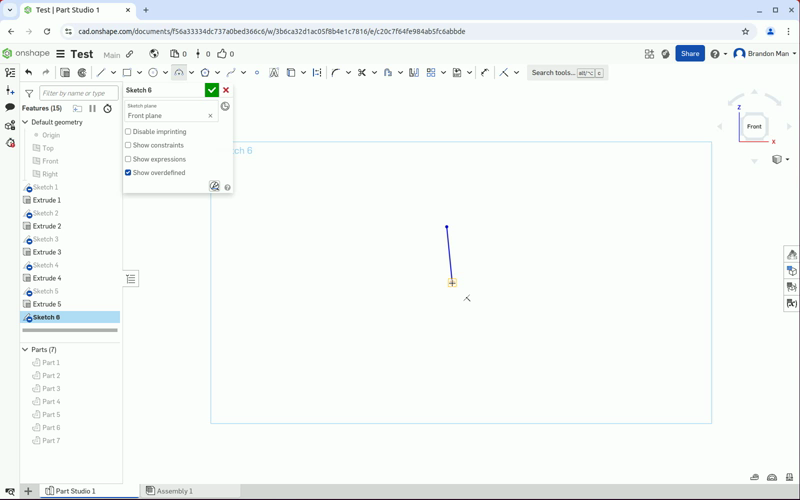
mouse_move(461, 291)
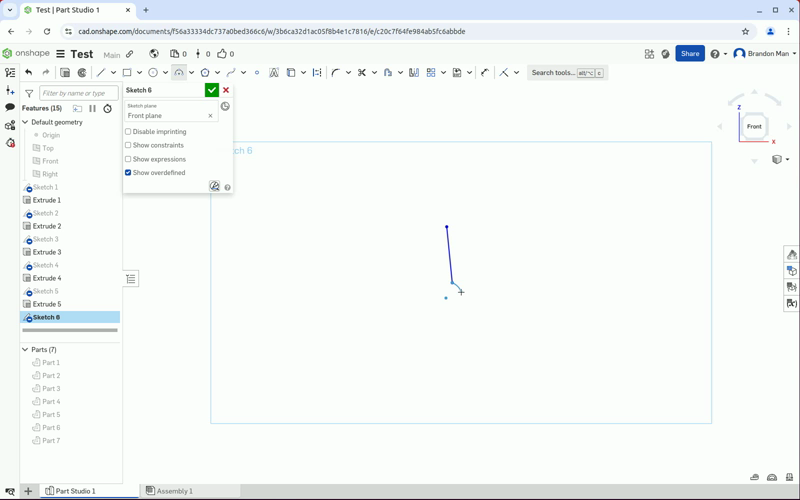
click(461, 291)
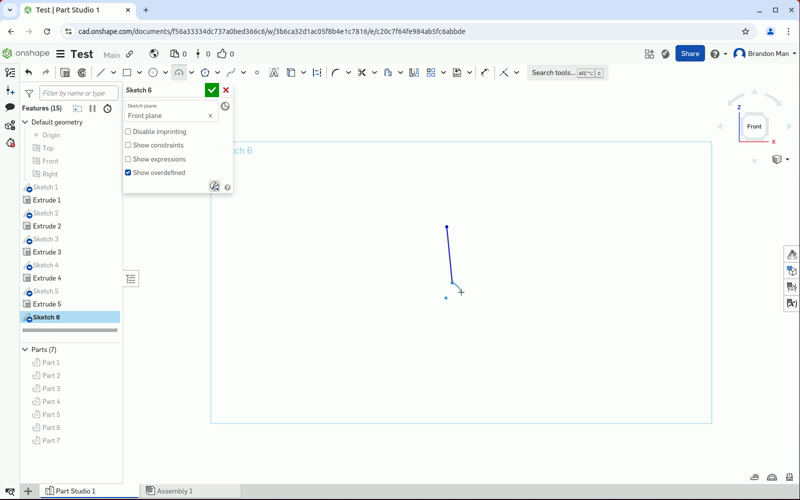
mouse_move(467, 276)
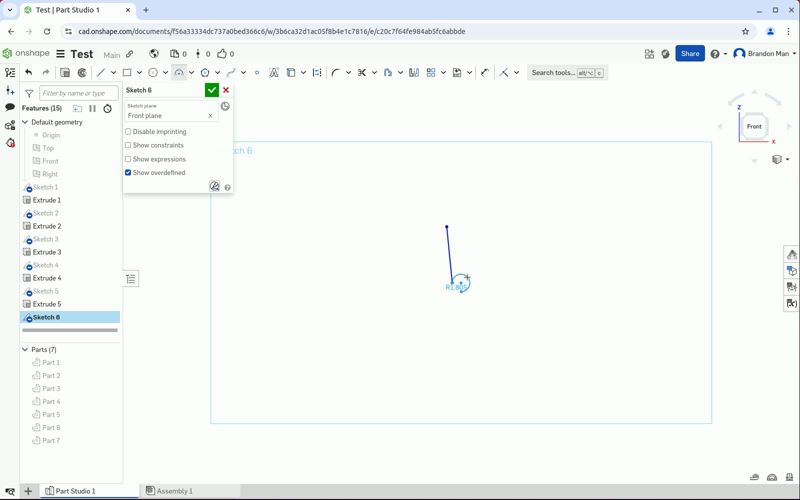
click(467, 276)
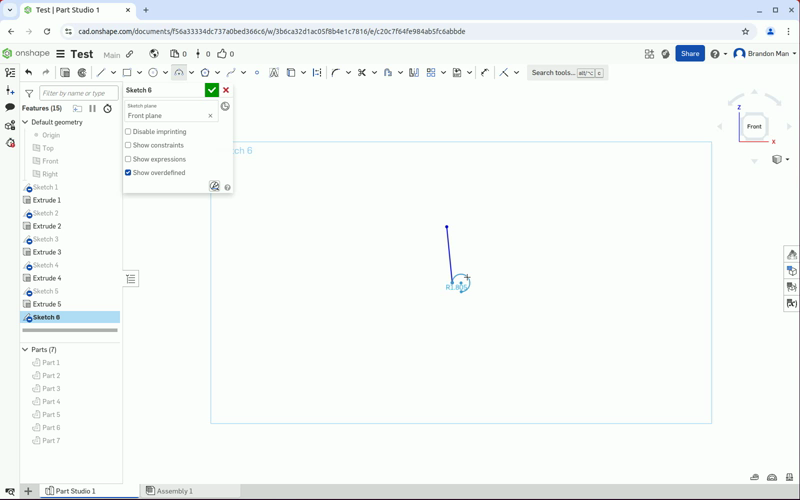
key_up(shift)
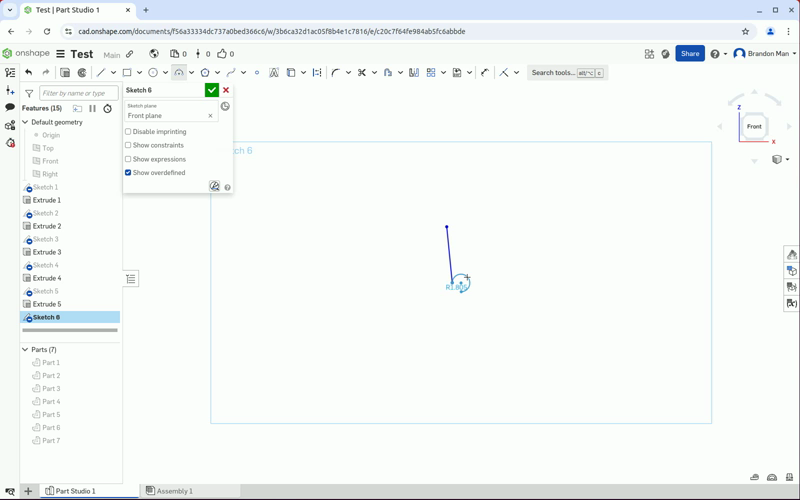
key(esc)
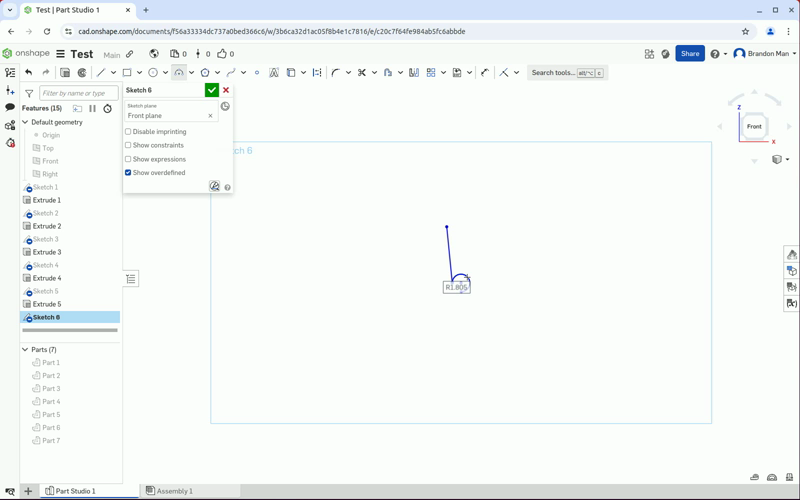
key(l)
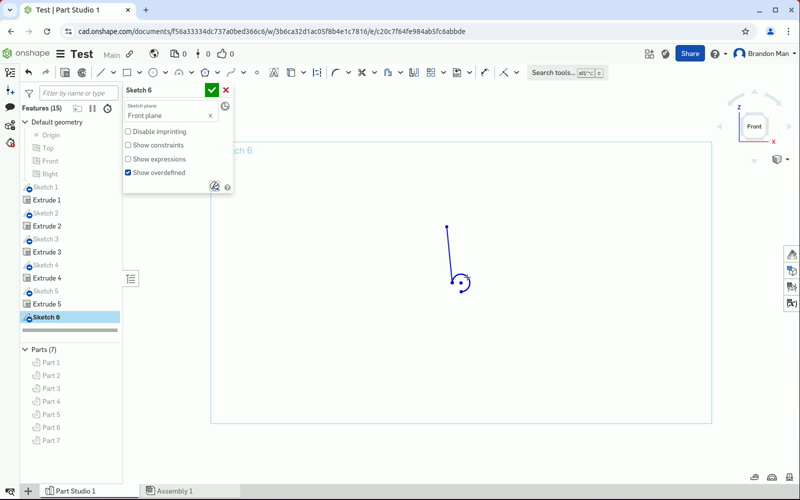
mouse_move(461, 291)
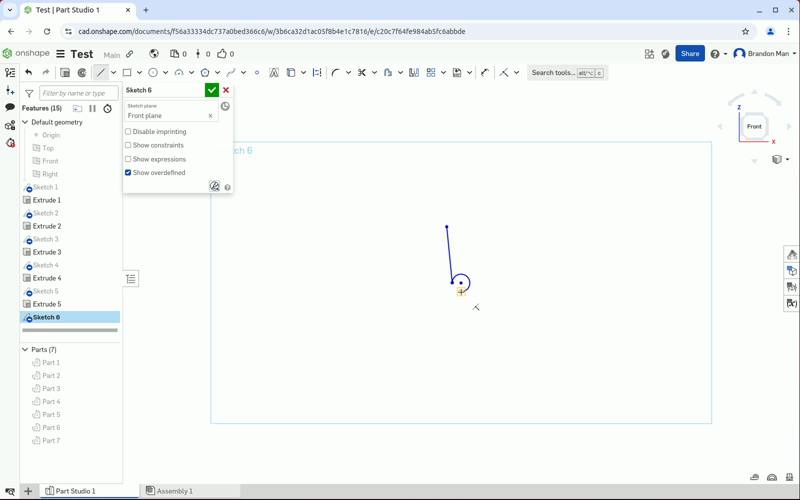
click(461, 291)
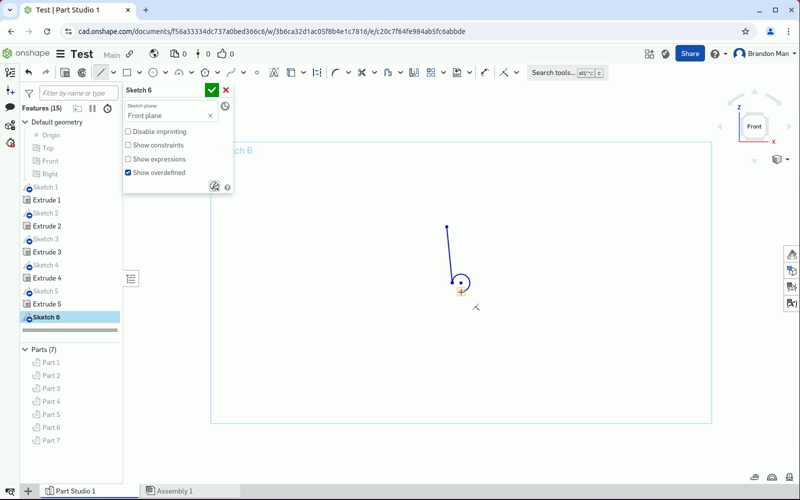
key_down(shift)
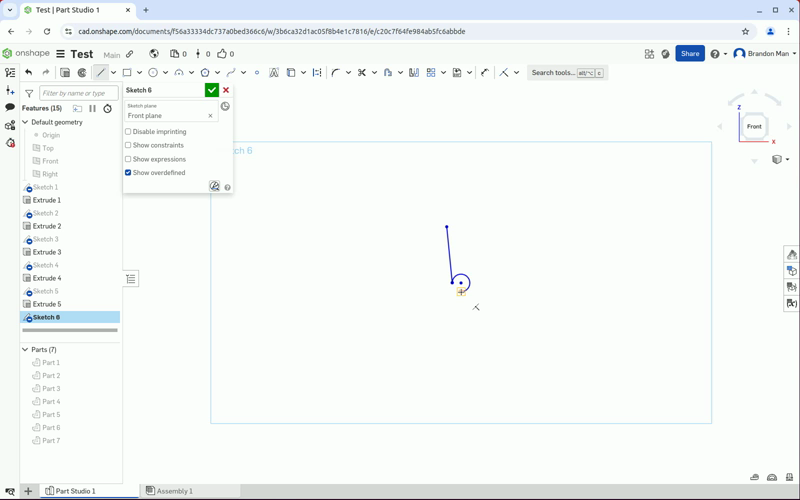
mouse_move(491, 291)
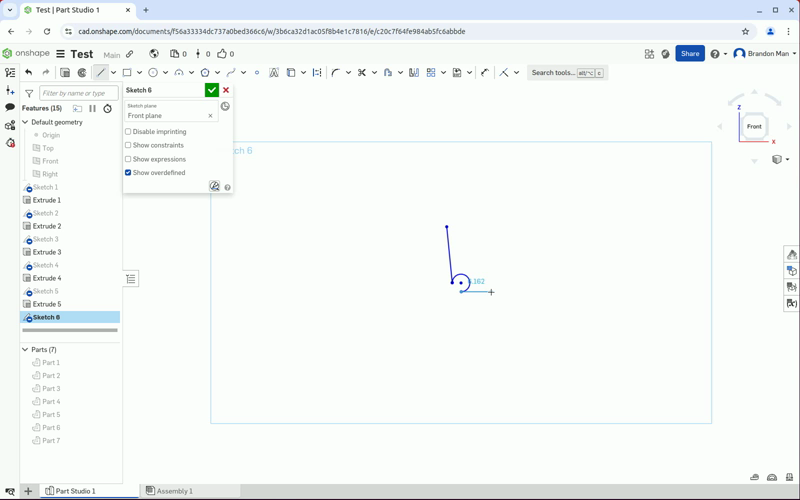
mouse_move(501, 290)
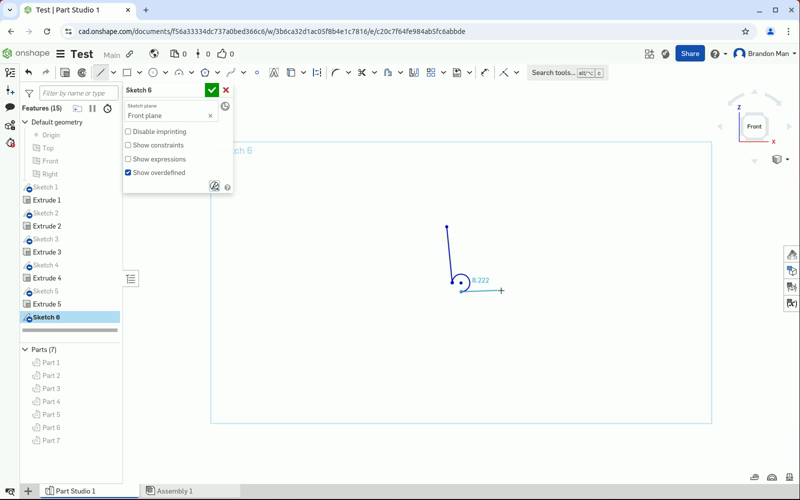
click(501, 290)
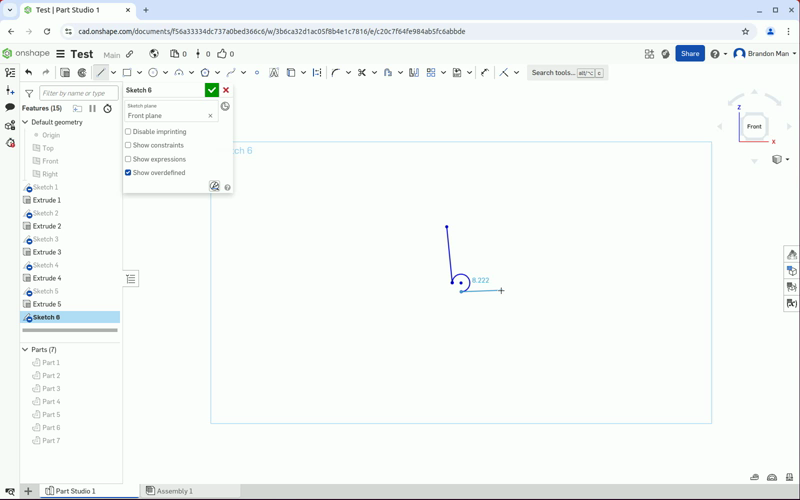
key_up(shift)
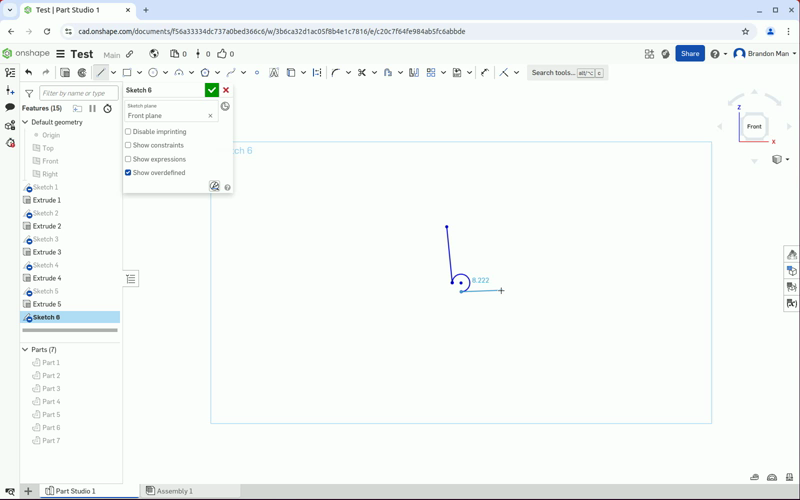
key(esc)
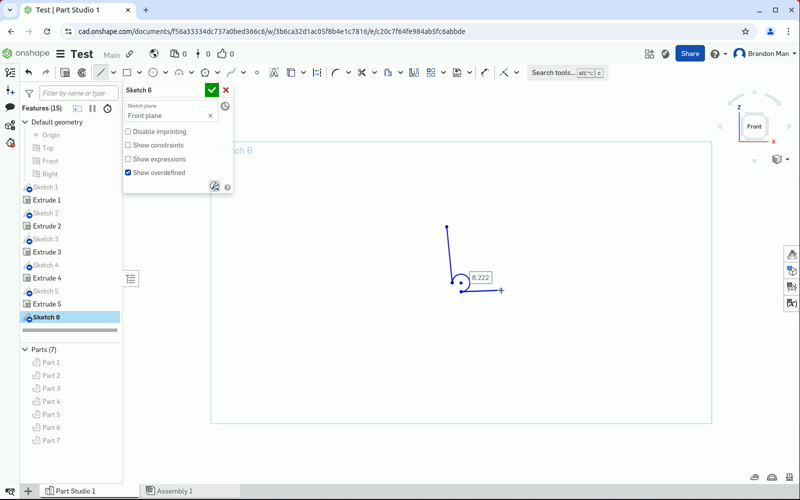
key(a)
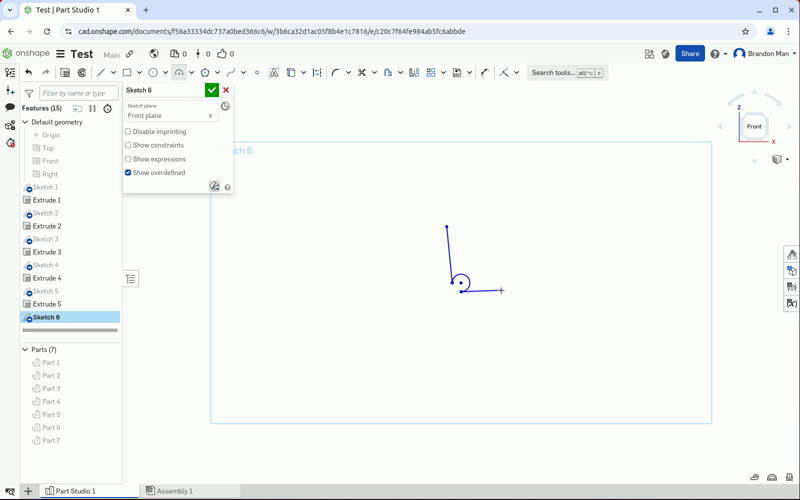
mouse_move(501, 290)
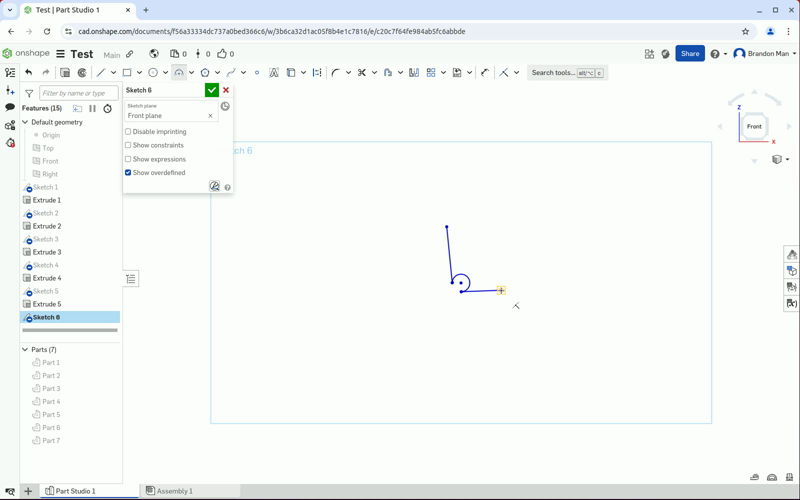
click(501, 290)
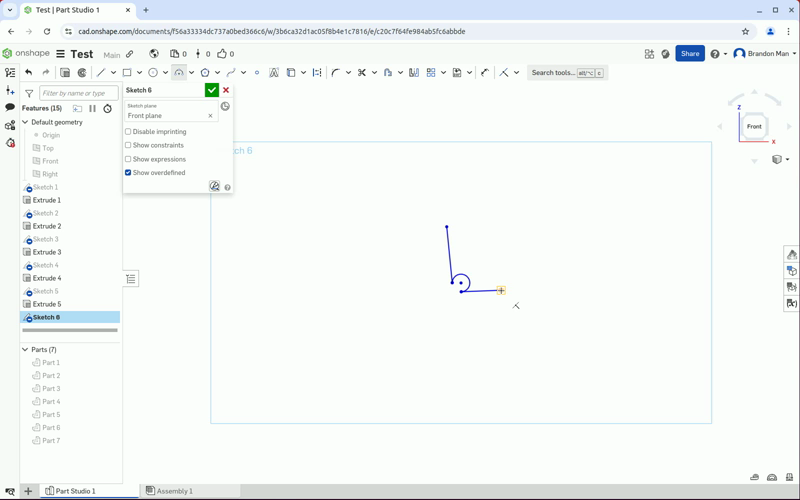
key_down(shift)
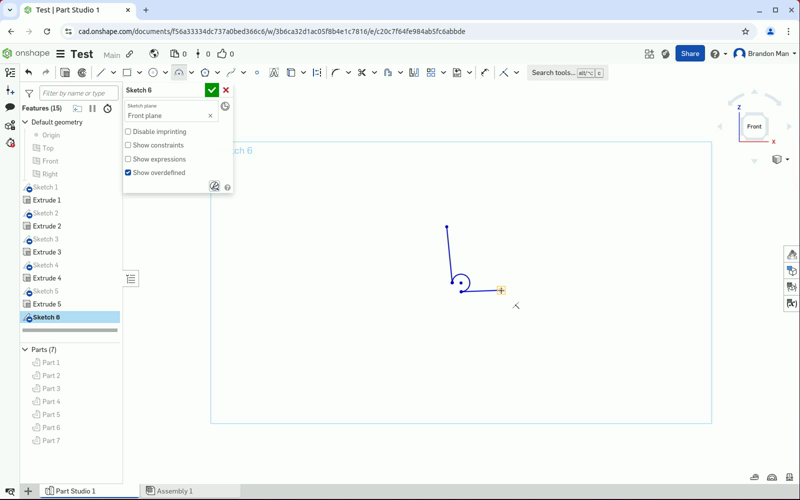
mouse_move(501, 276)
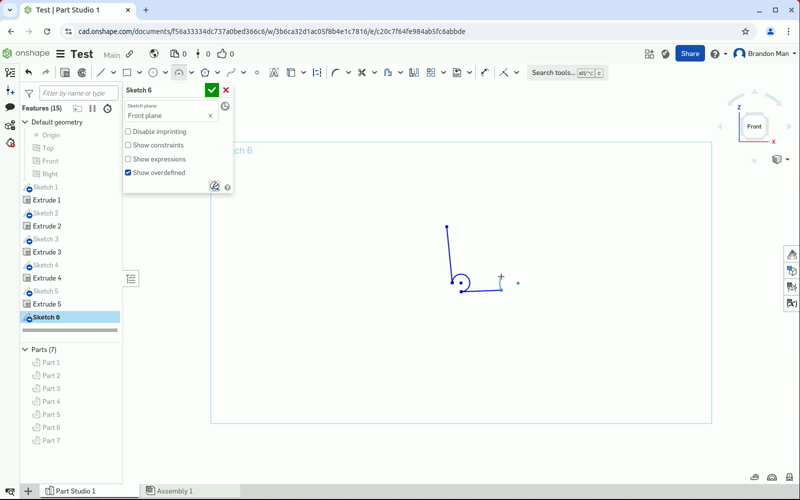
click(501, 276)
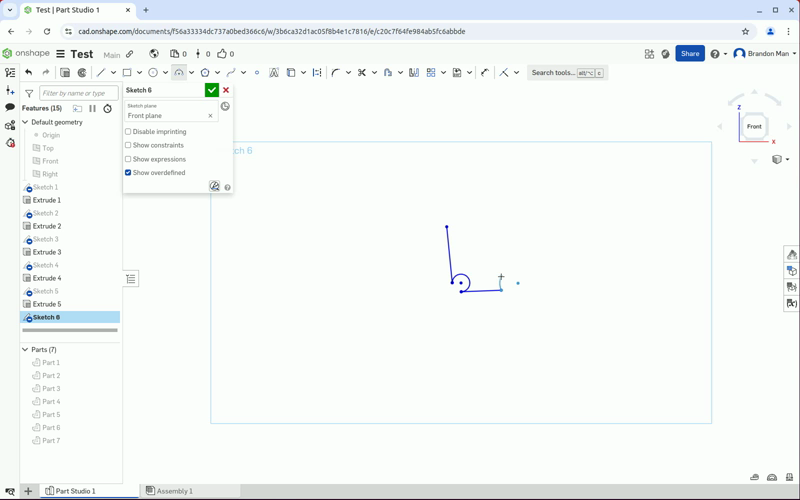
mouse_move(494, 282)
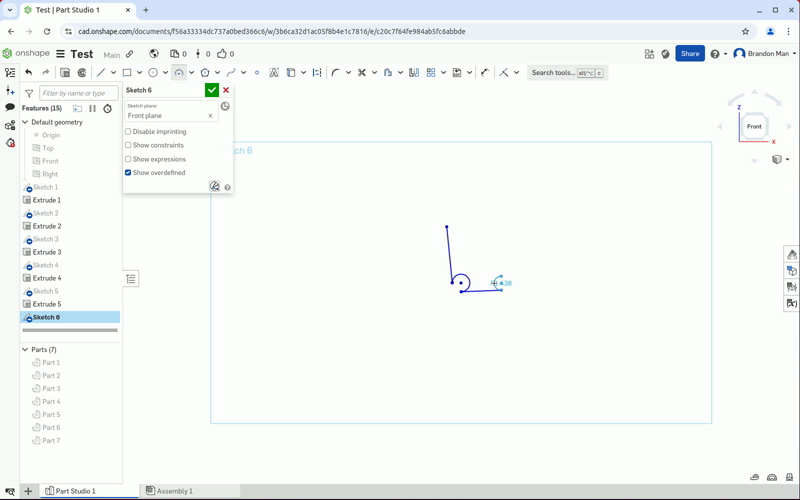
click(494, 282)
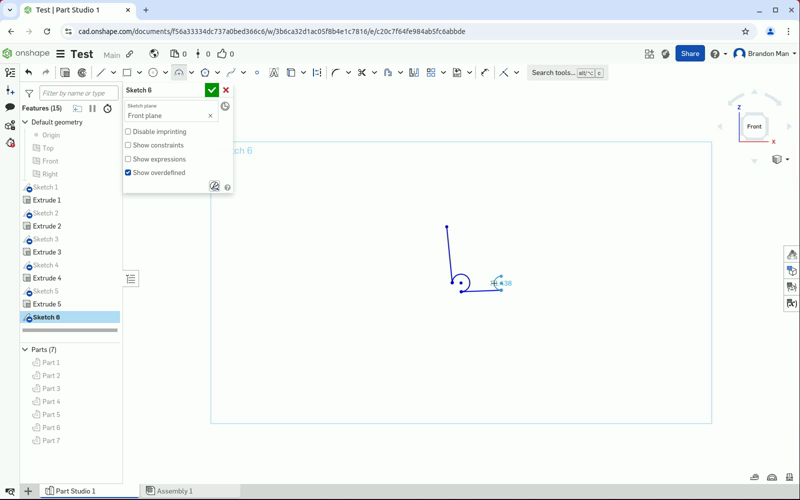
key_up(shift)
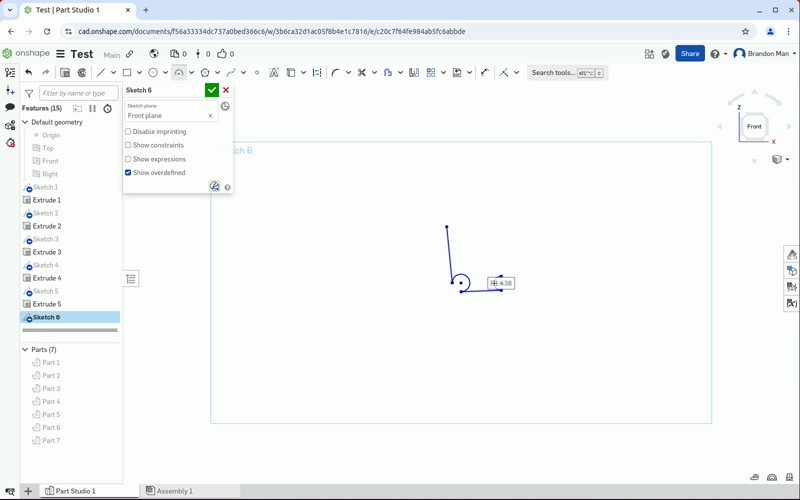
key(esc)
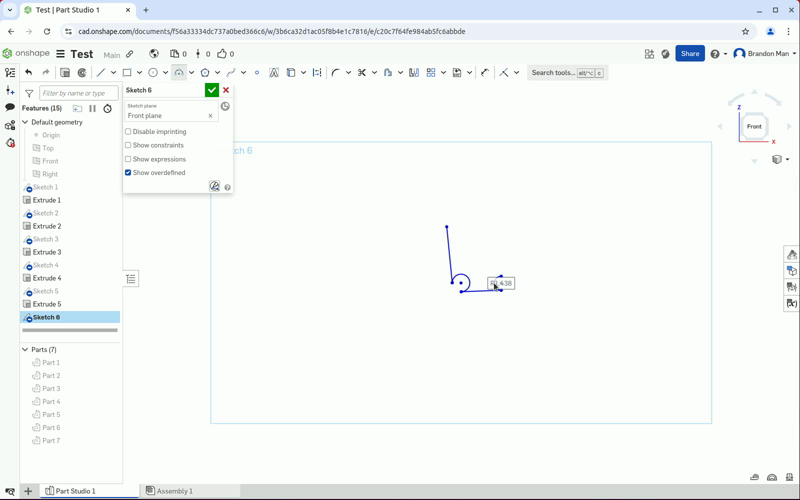
key(l)
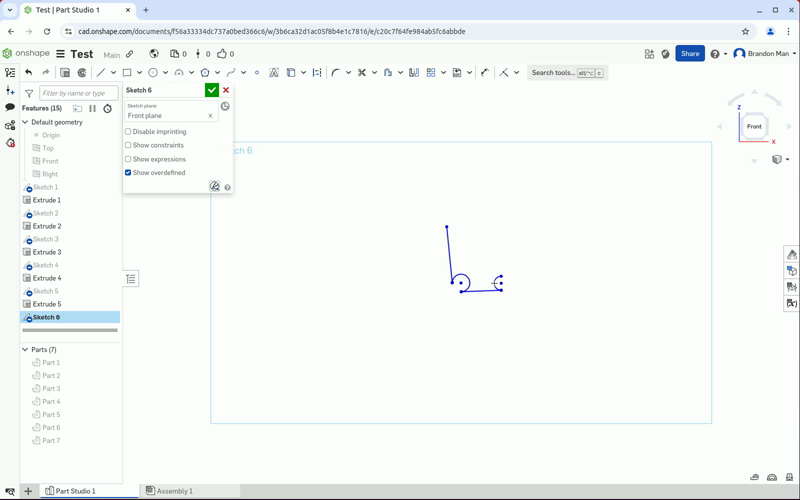
mouse_move(501, 276)
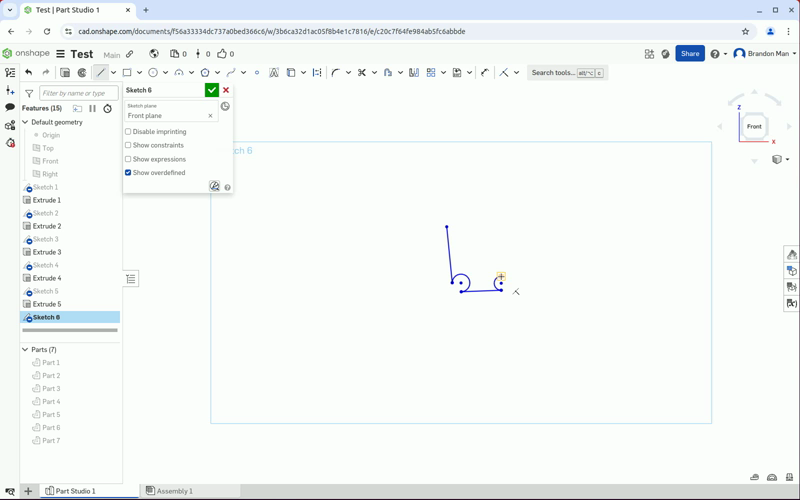
click(501, 276)
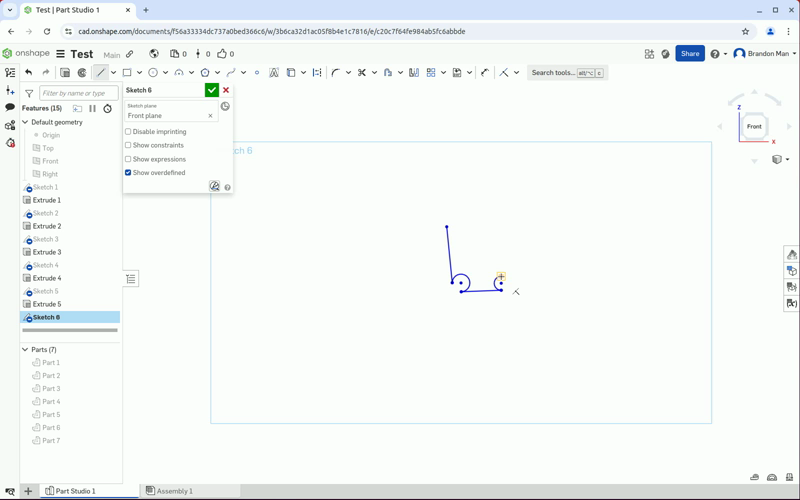
key_down(shift)
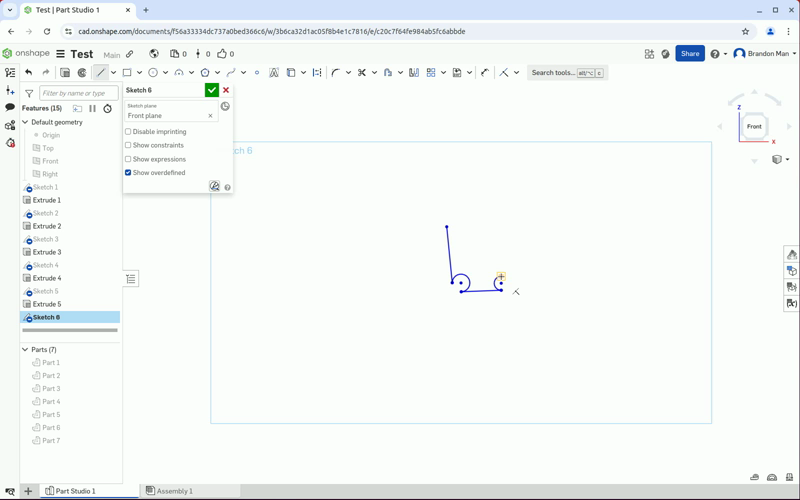
mouse_move(531, 276)
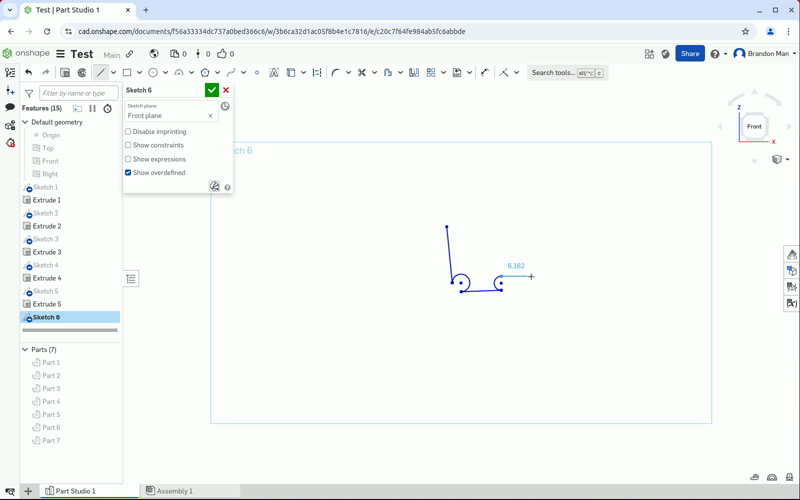
mouse_move(478, 275)
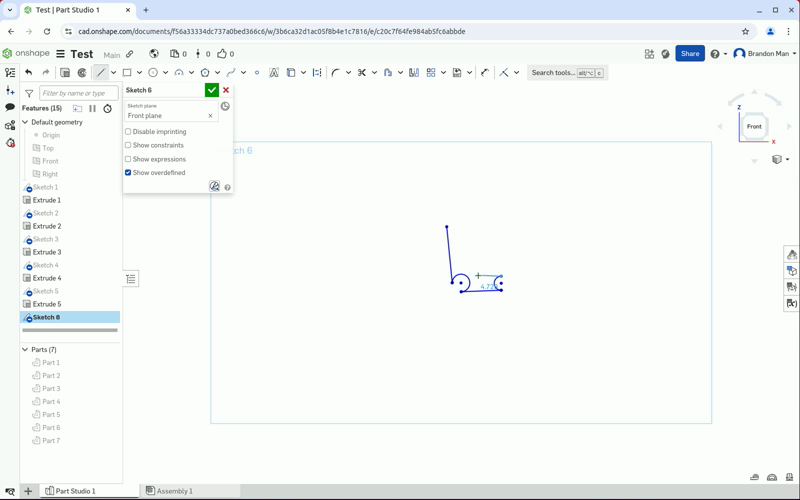
click(478, 275)
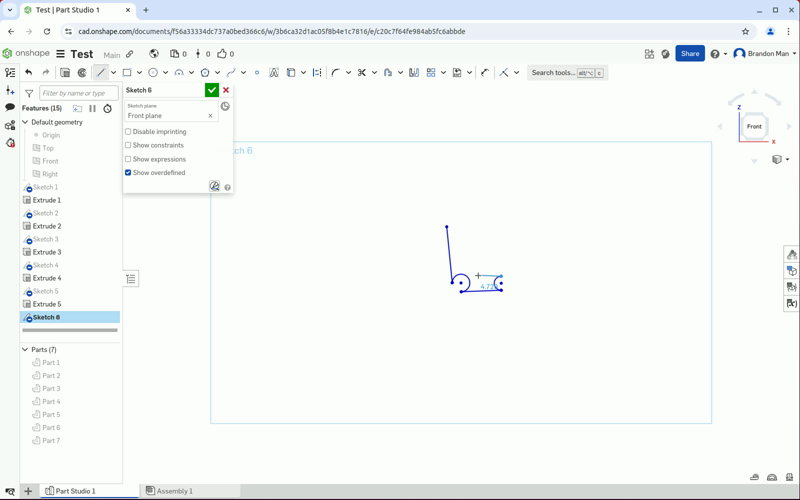
key_up(shift)
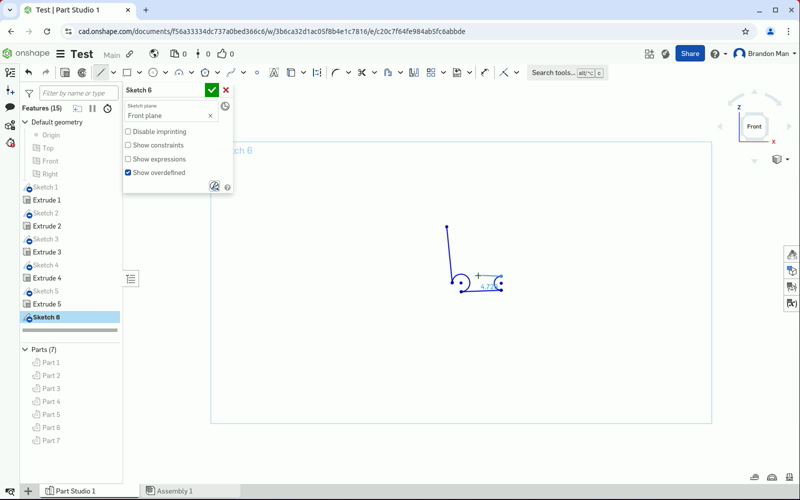
key(esc)
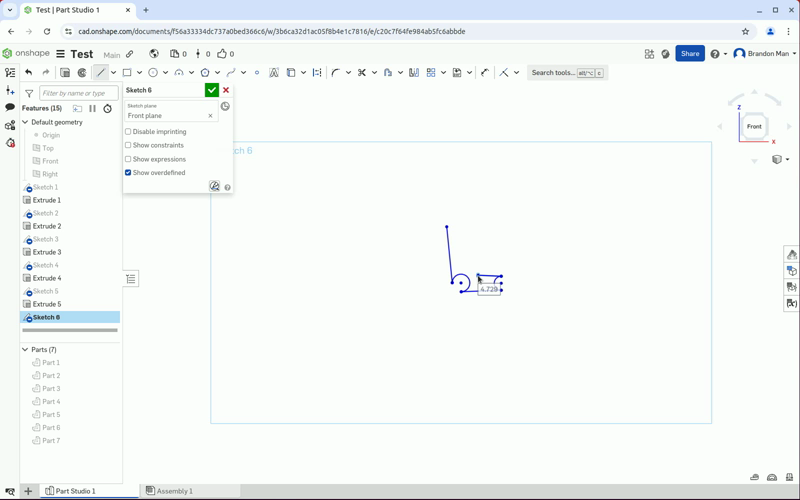
key(a)
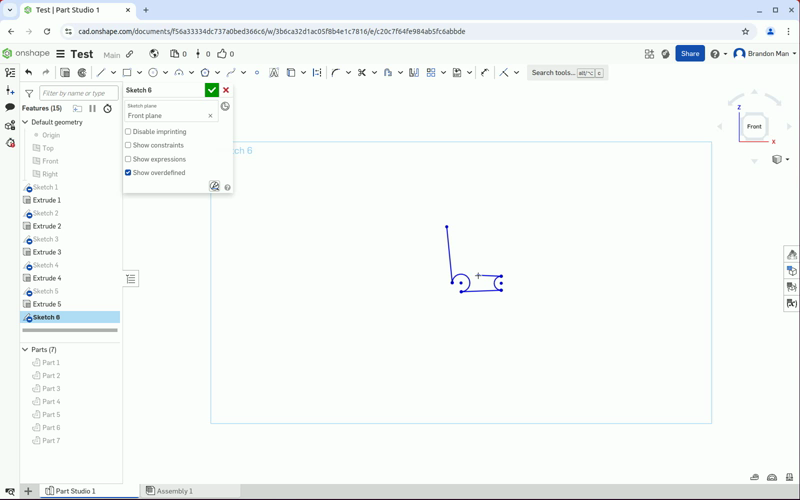
mouse_move(478, 275)
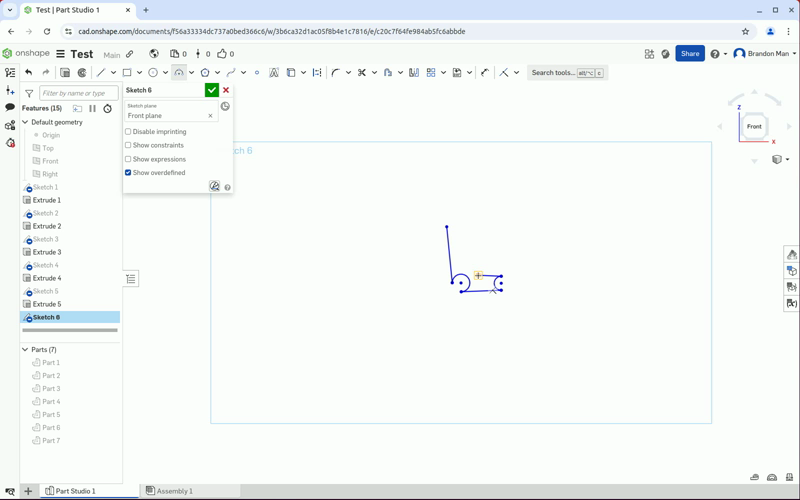
click(478, 275)
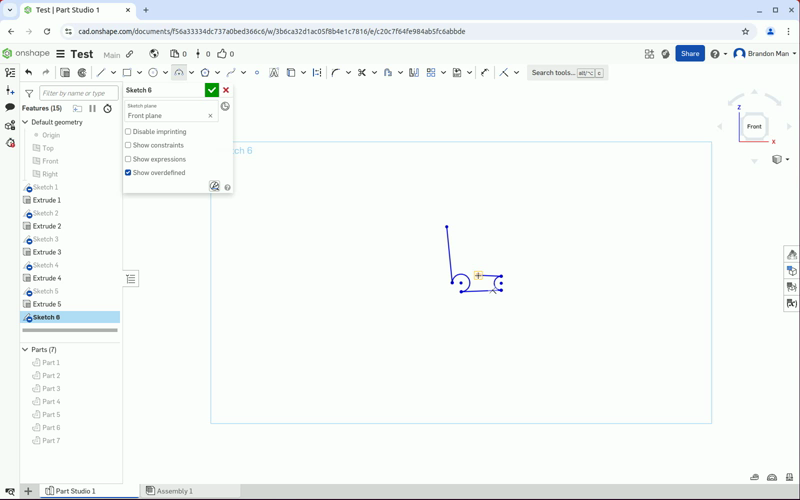
key_down(shift)
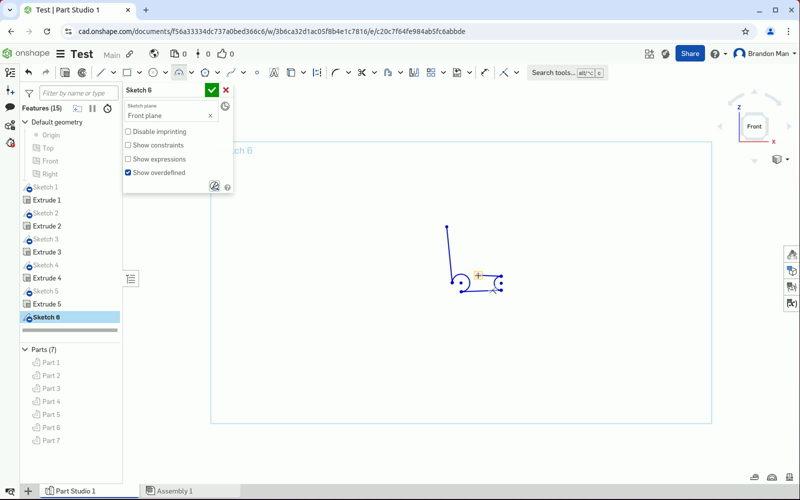
mouse_move(471, 267)
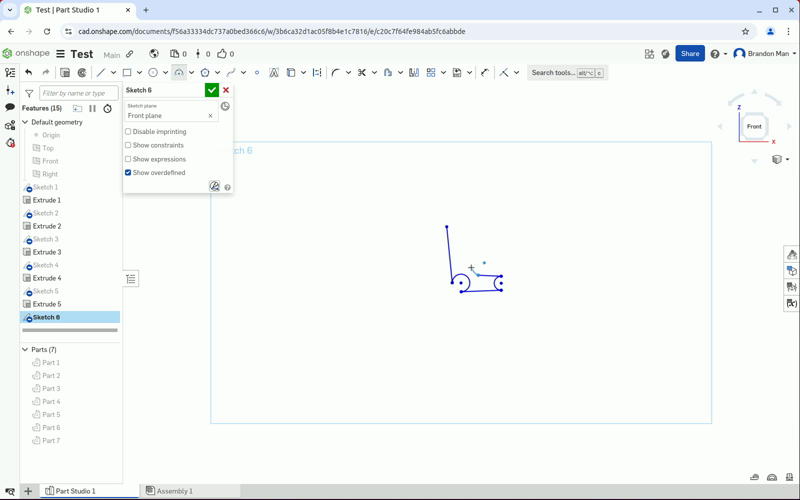
click(471, 267)
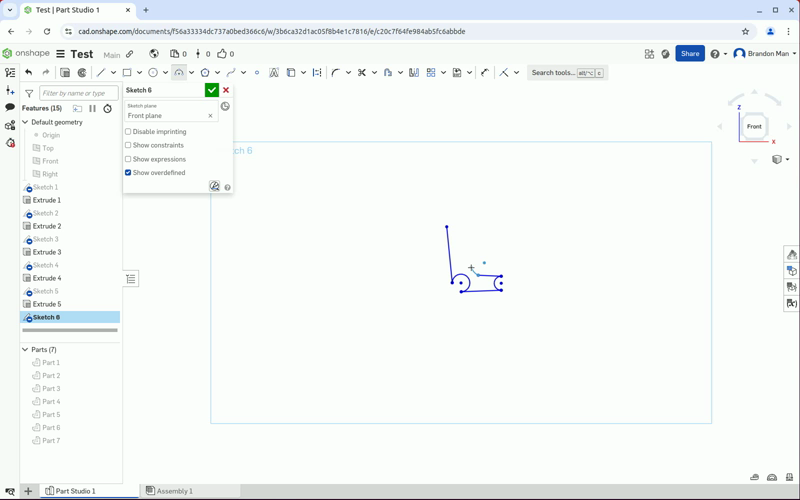
mouse_move(472, 272)
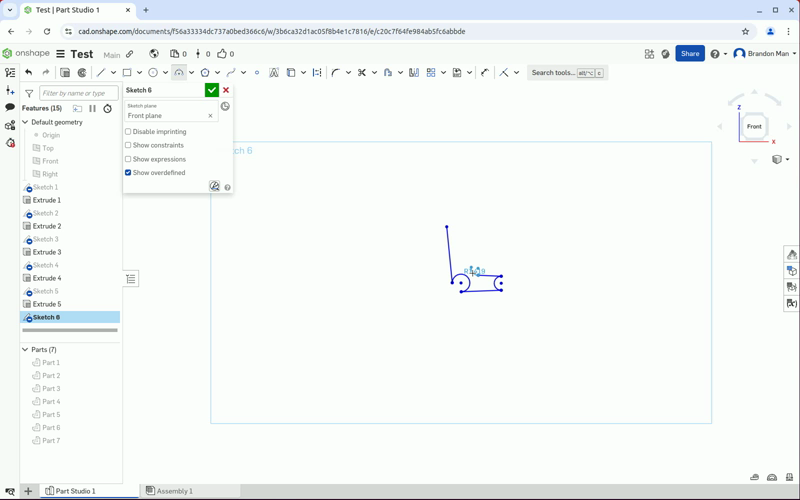
click(472, 272)
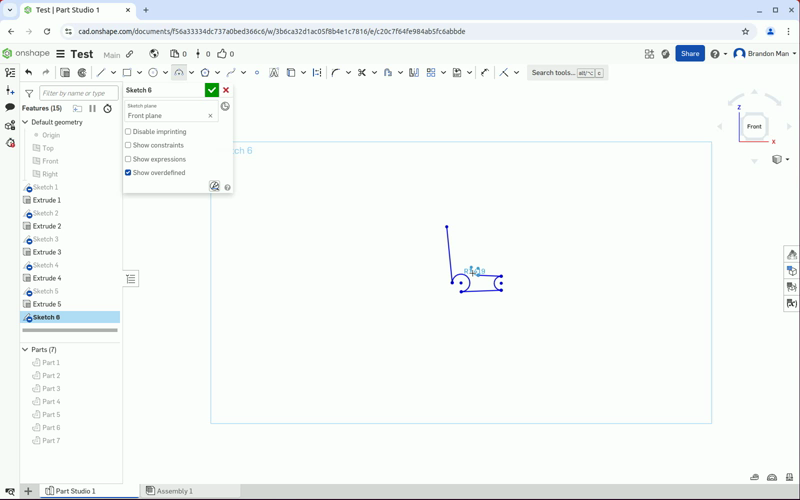
key_up(shift)
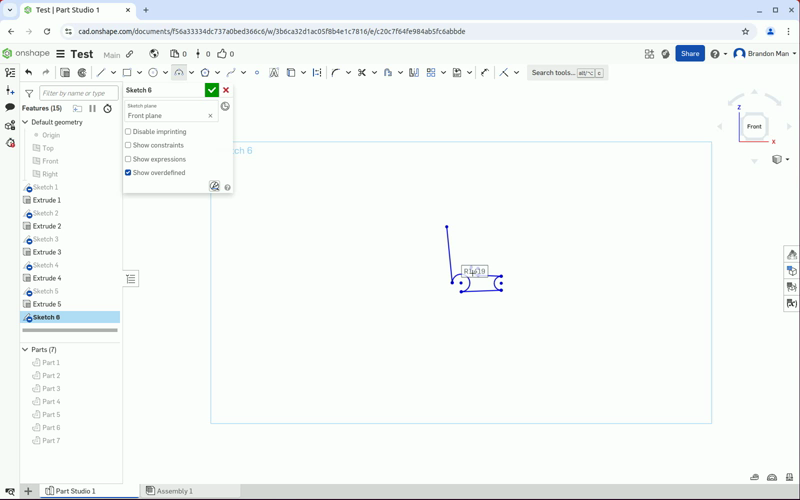
key(esc)
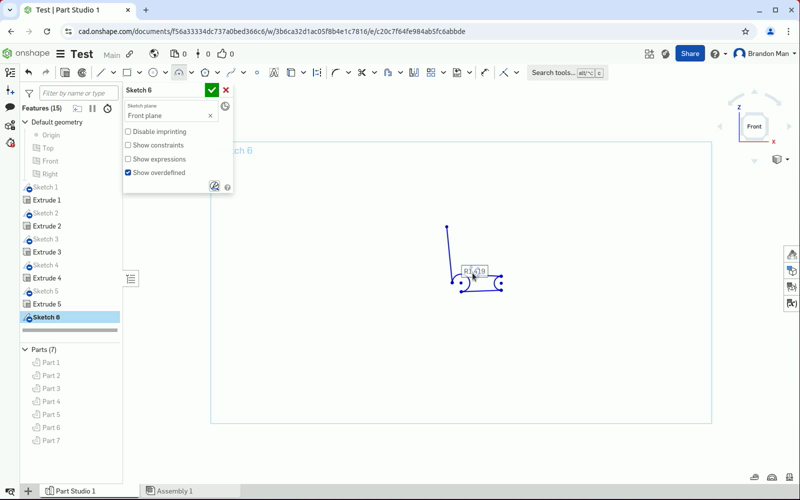
key(l)
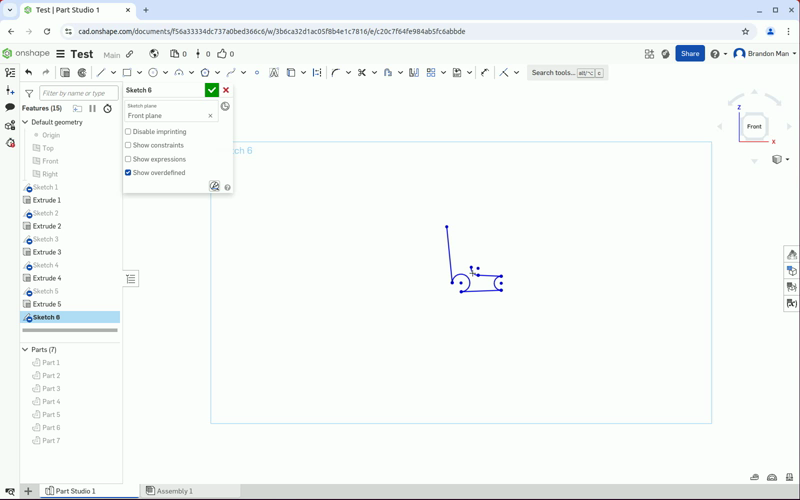
mouse_move(471, 267)
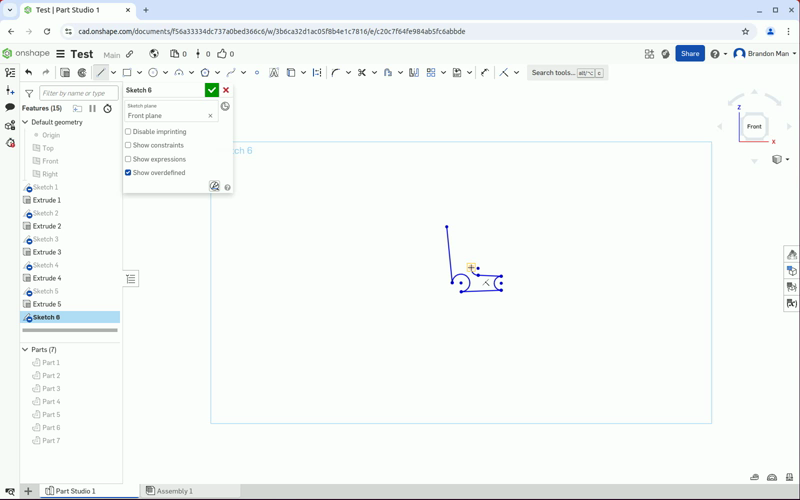
click(471, 267)
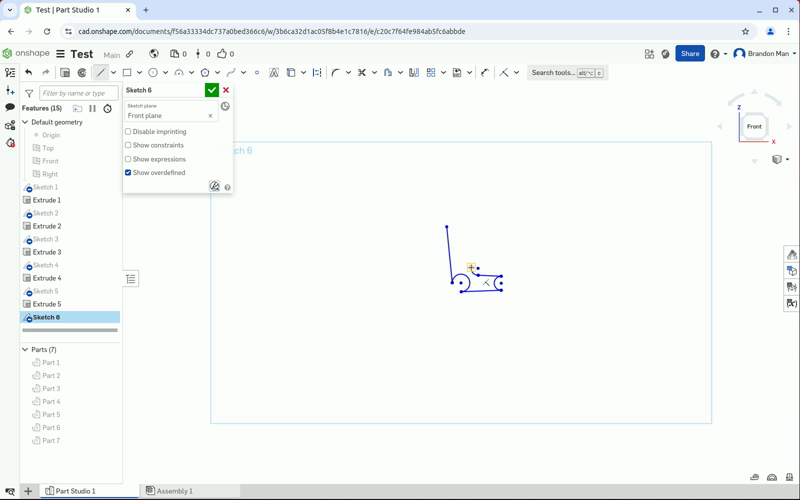
key_down(shift)
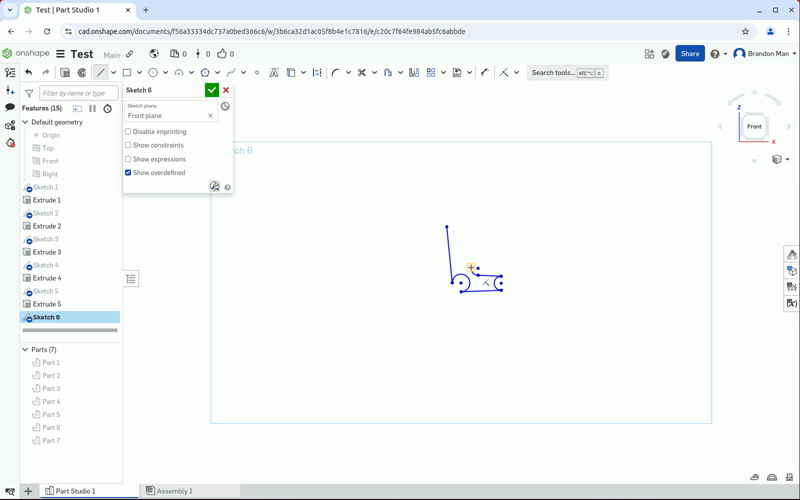
mouse_move(501, 267)
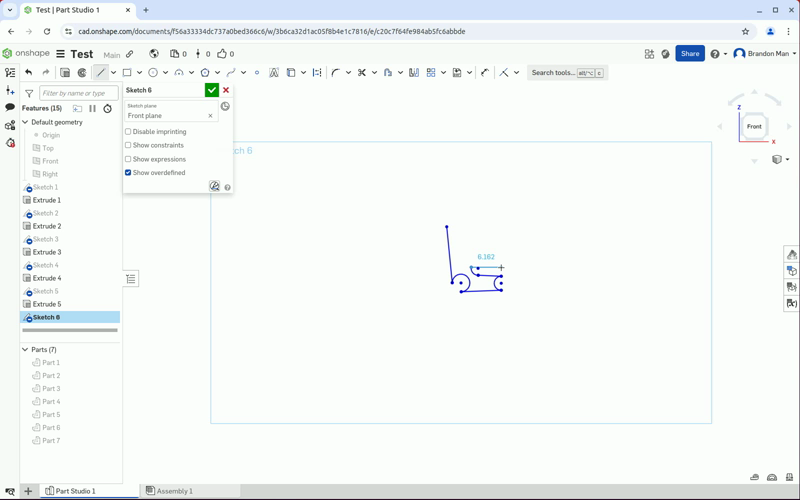
mouse_move(475, 226)
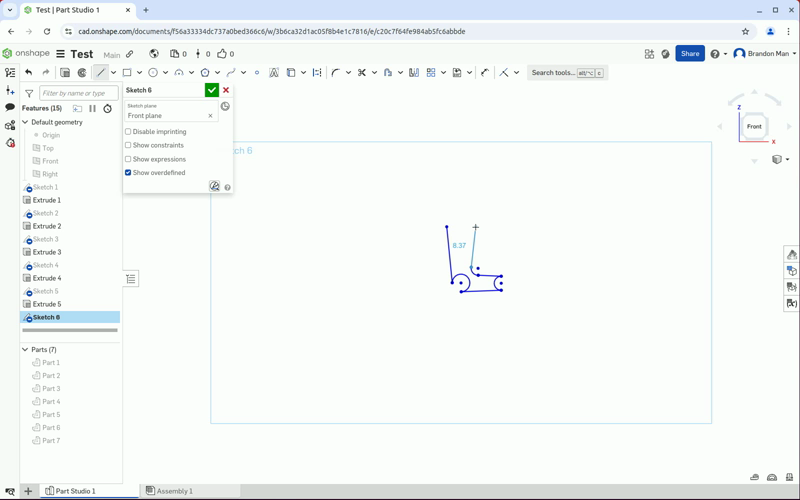
click(475, 226)
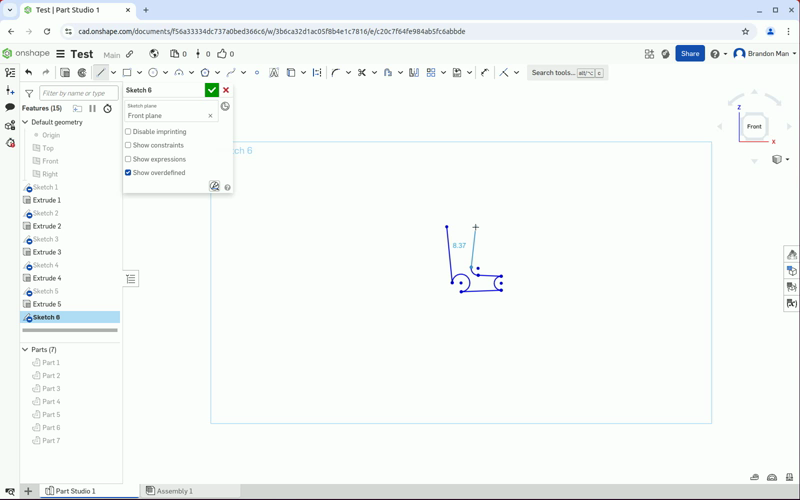
key_up(shift)
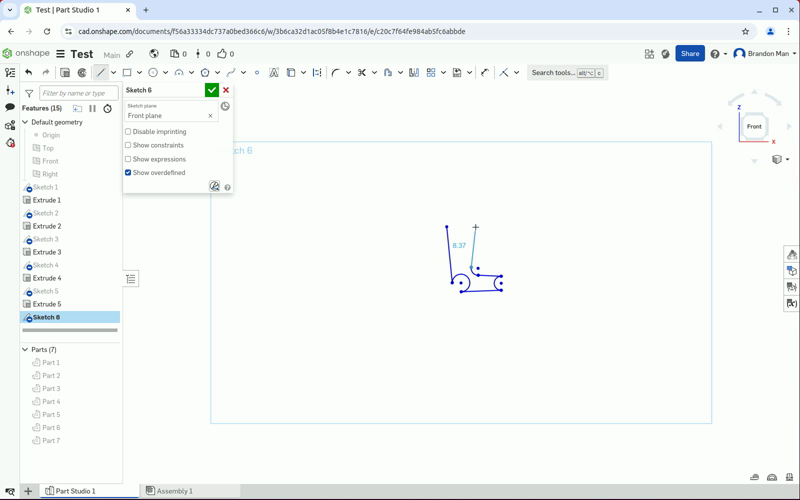
key(esc)
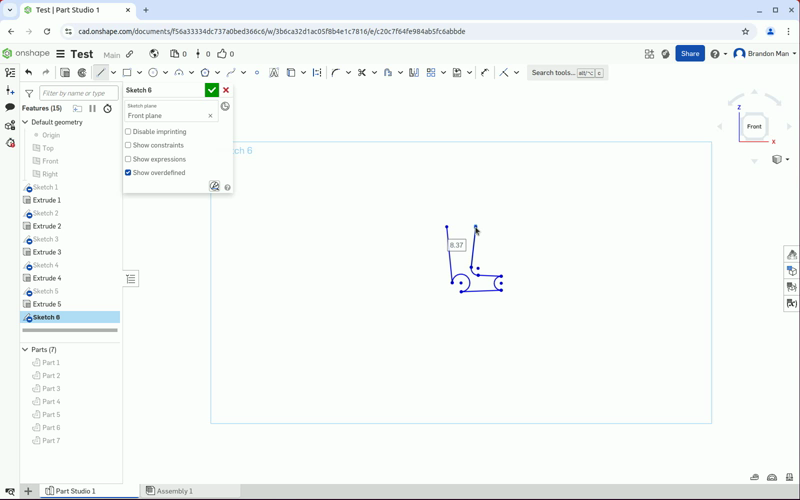
key(a)
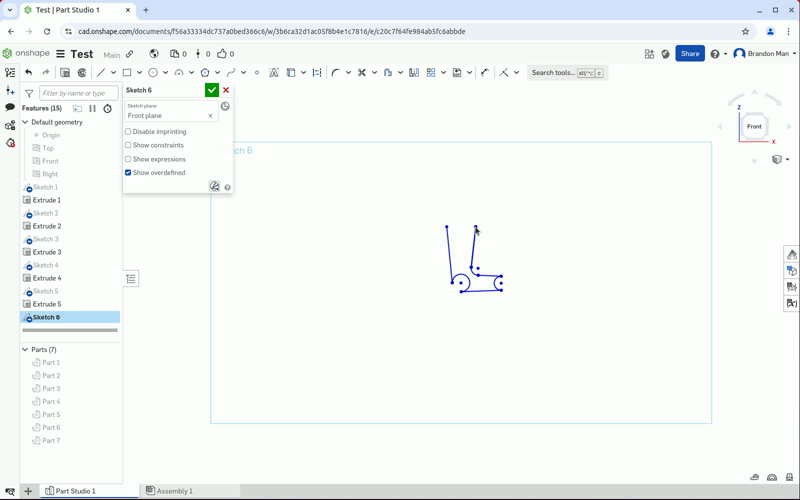
mouse_move(475, 226)
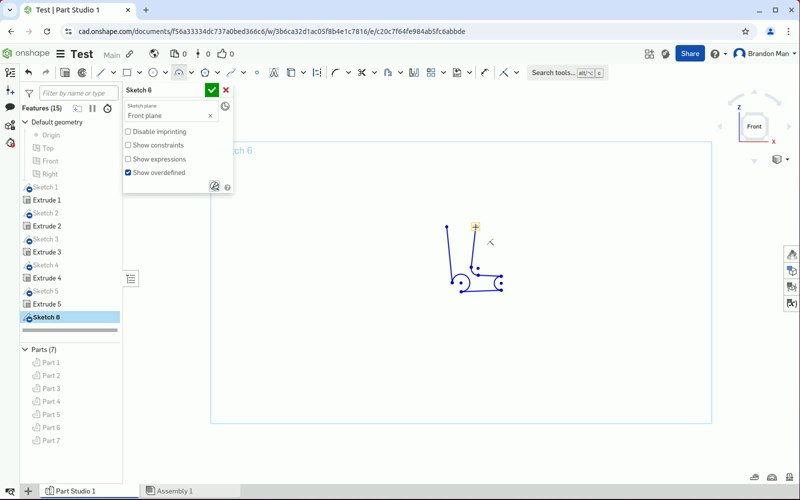
click(475, 226)
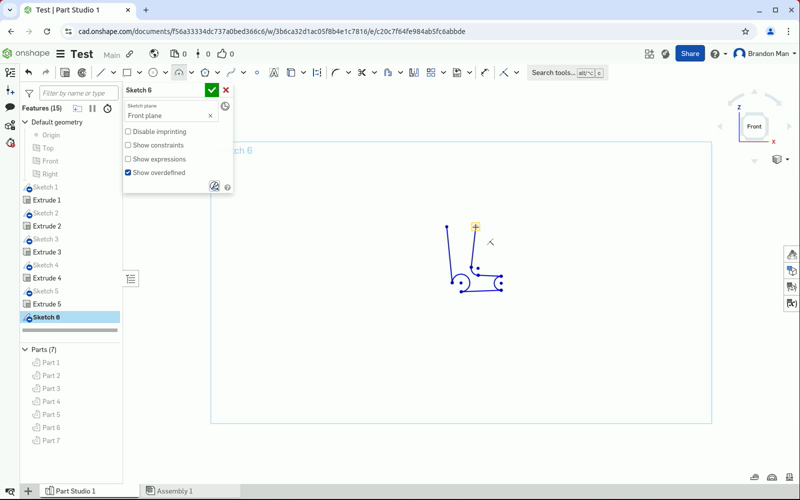
mouse_move(446, 226)
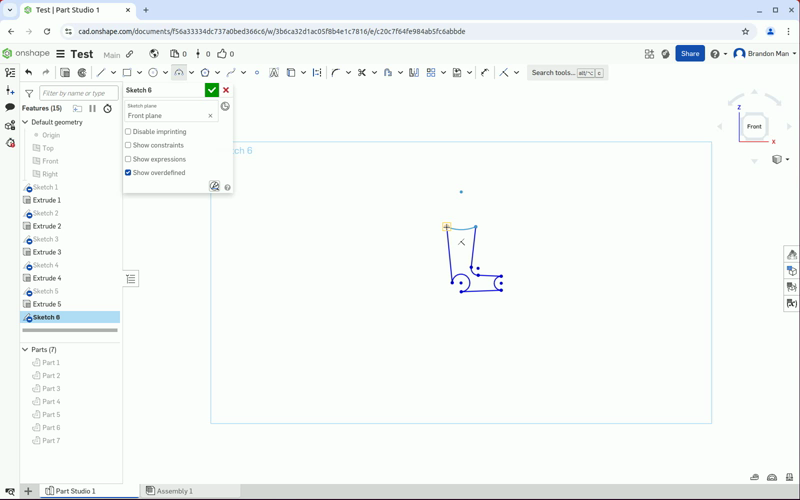
click(446, 226)
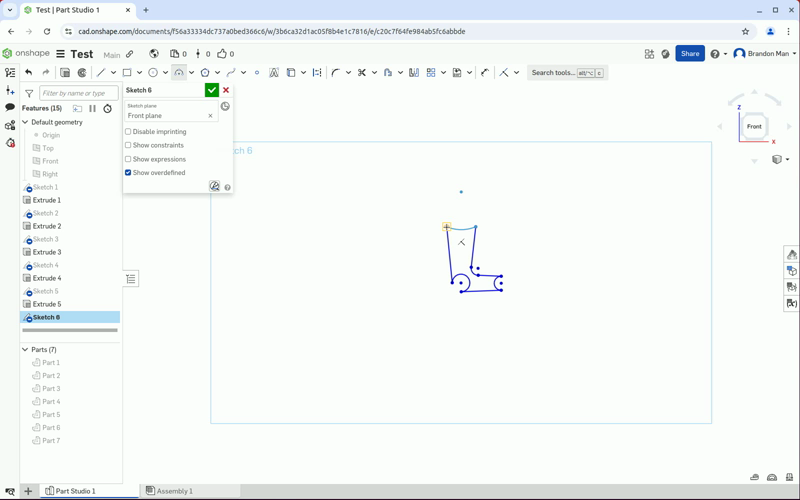
key_down(shift)
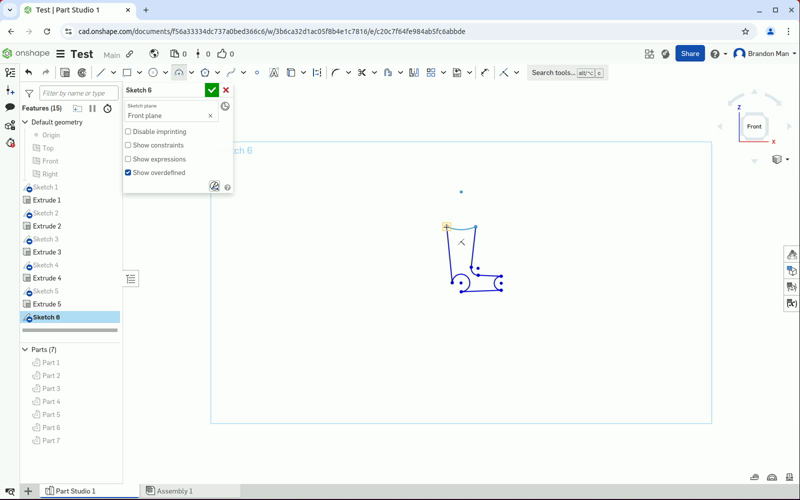
mouse_move(461, 239)
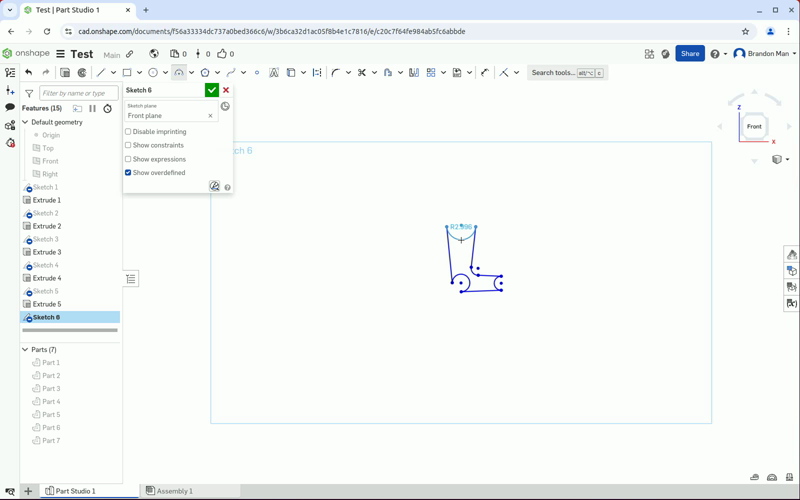
click(461, 239)
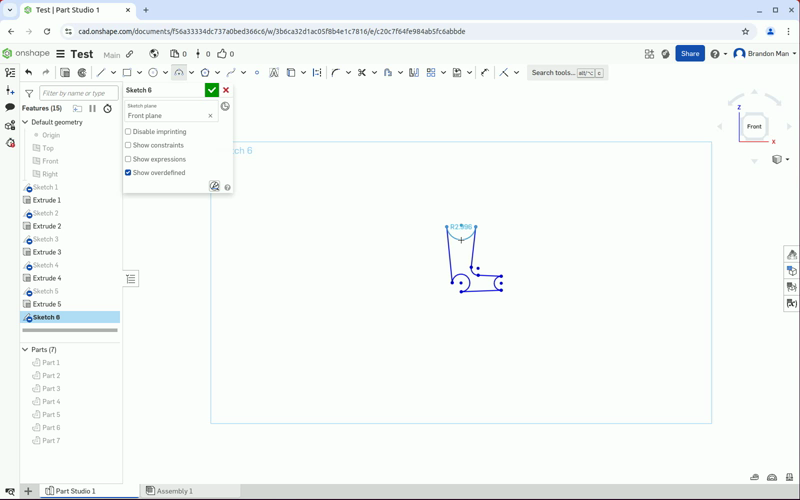
key_up(shift)
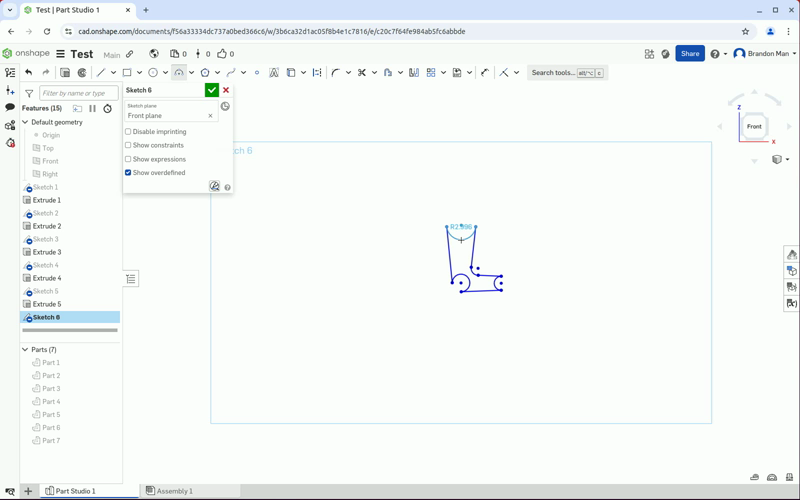
key(esc)
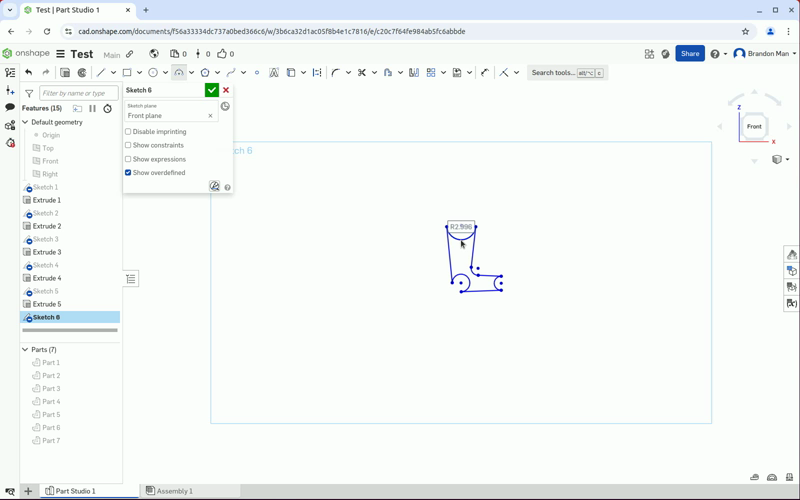
mouse_move(463, 266)
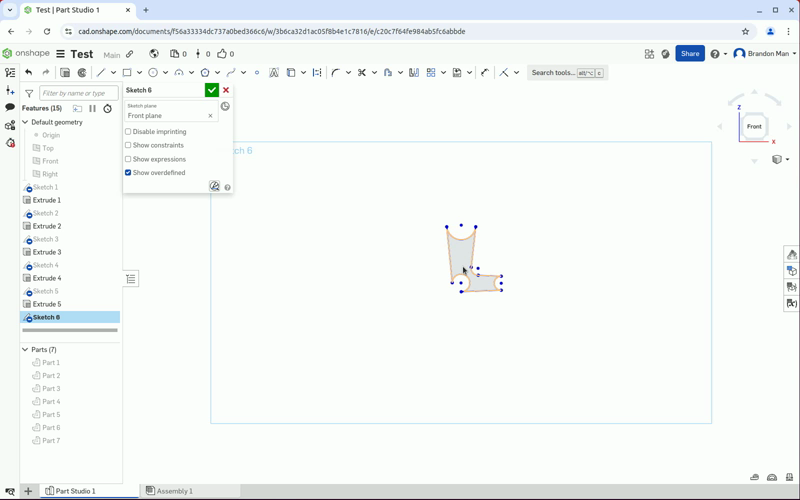
scroll(6)
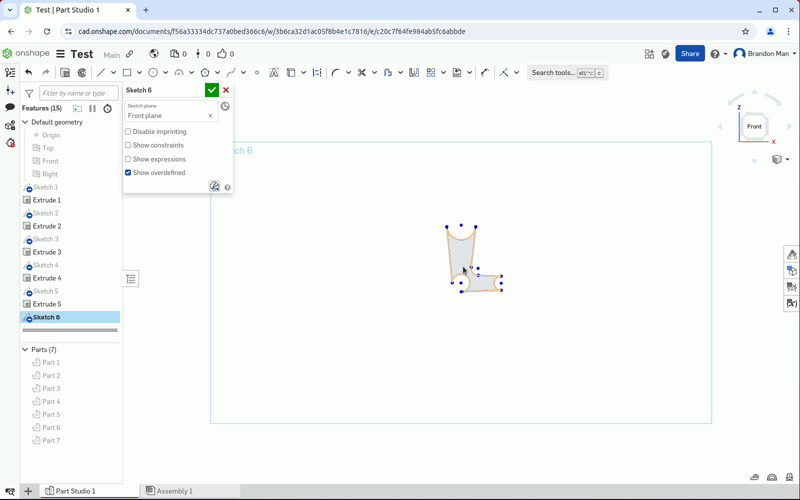
scroll(6)
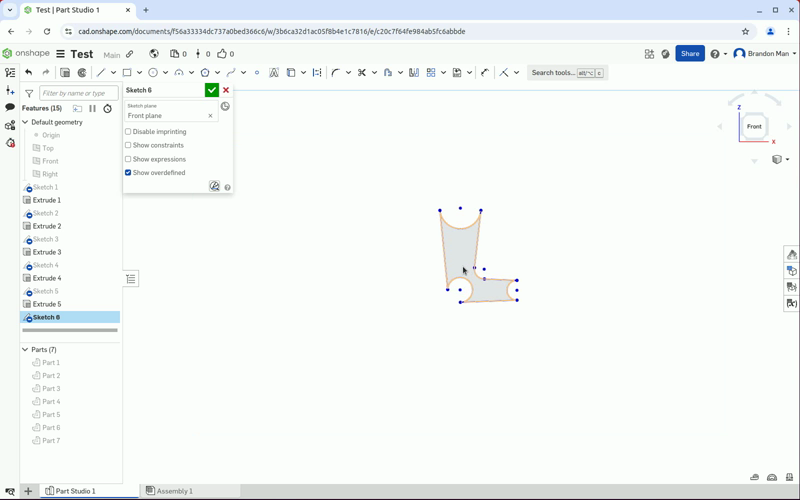
scroll(6)
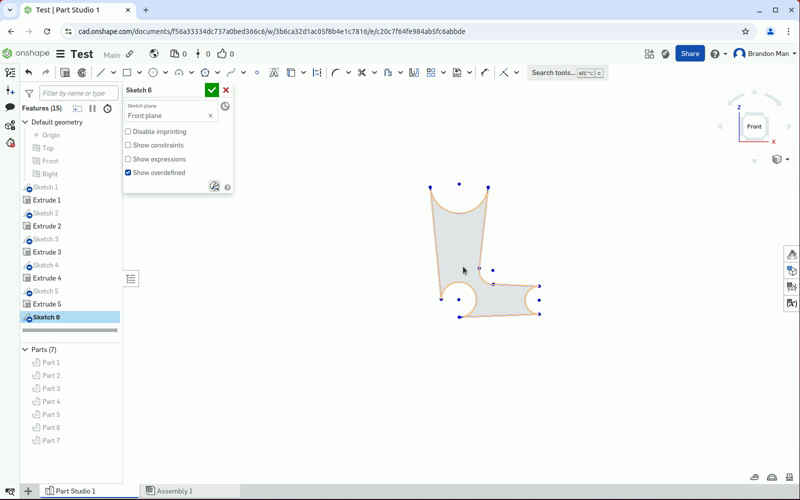
scroll(6)
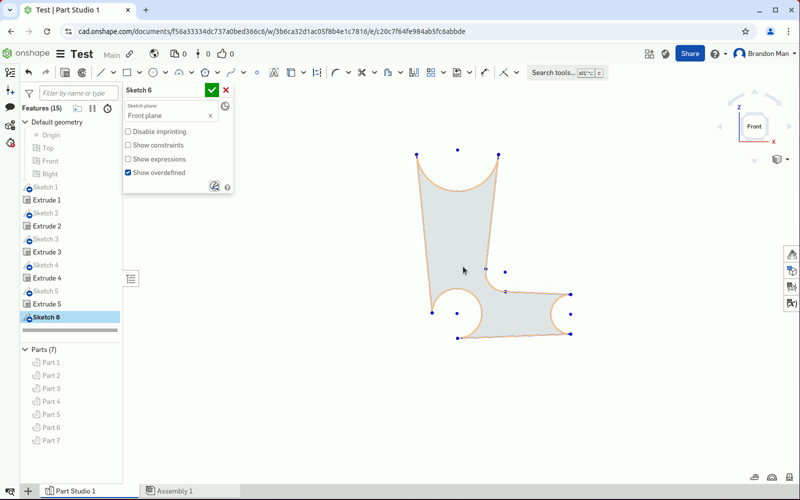
scroll(6)
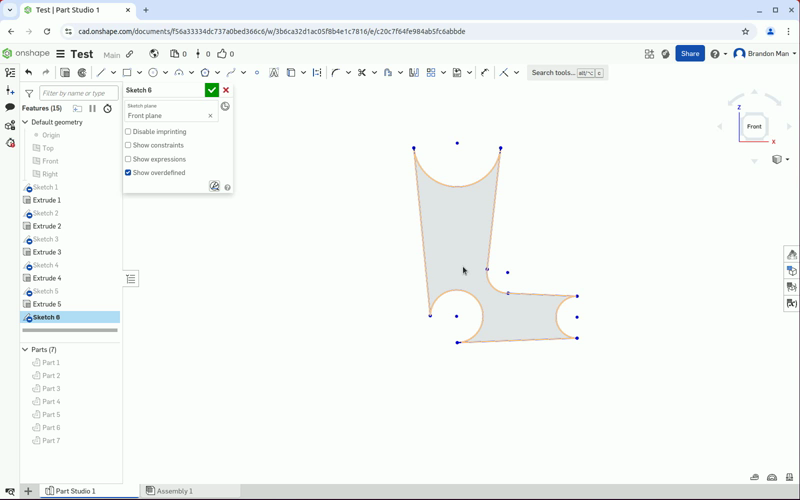
scroll(6)
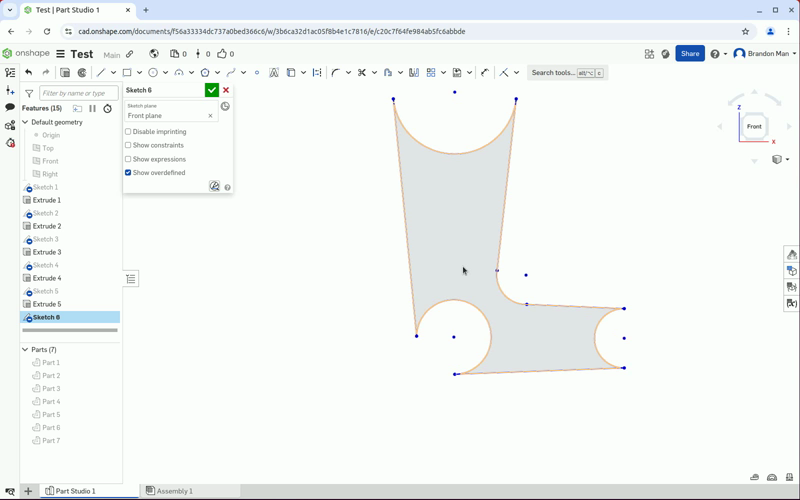
scroll(6)
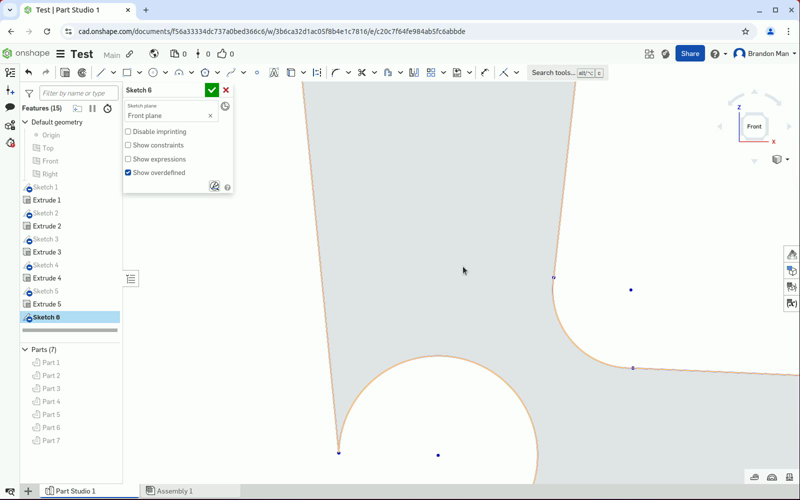
click(463, 266)
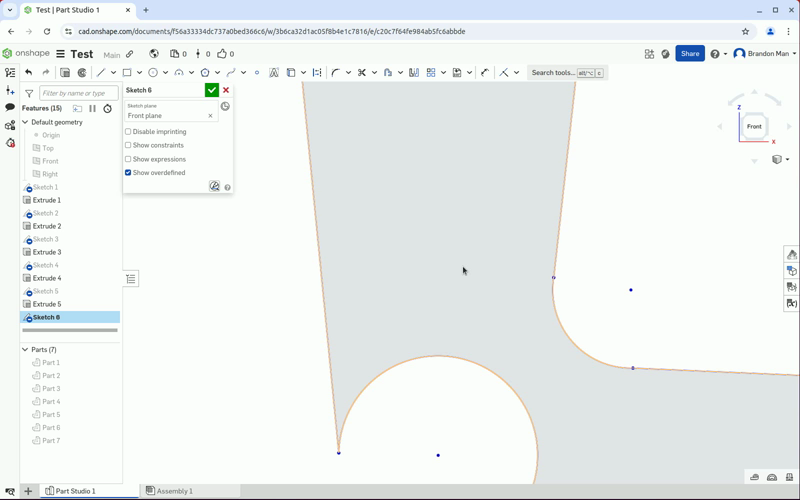
scroll(-6)
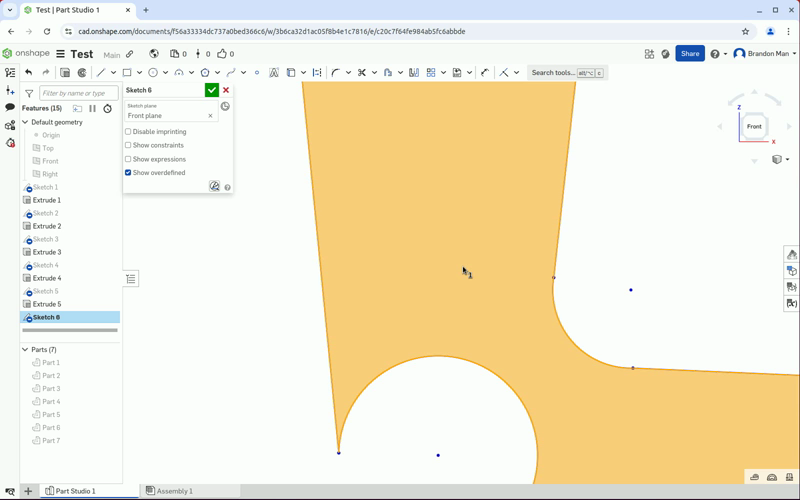
scroll(-6)
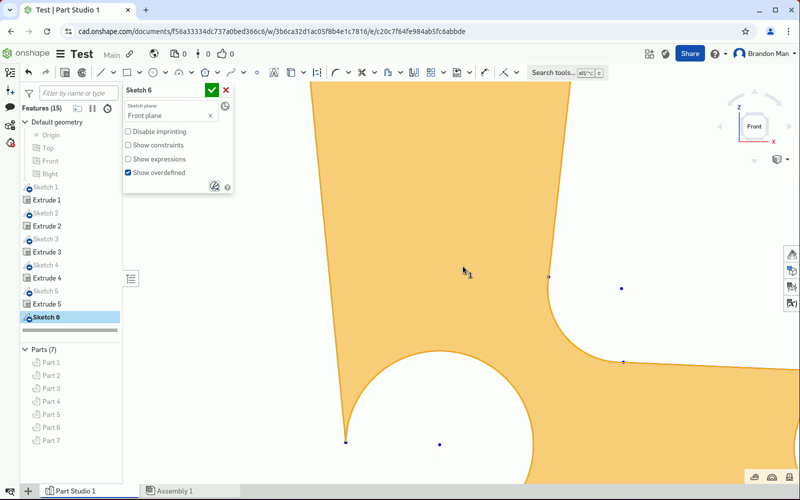
scroll(-6)
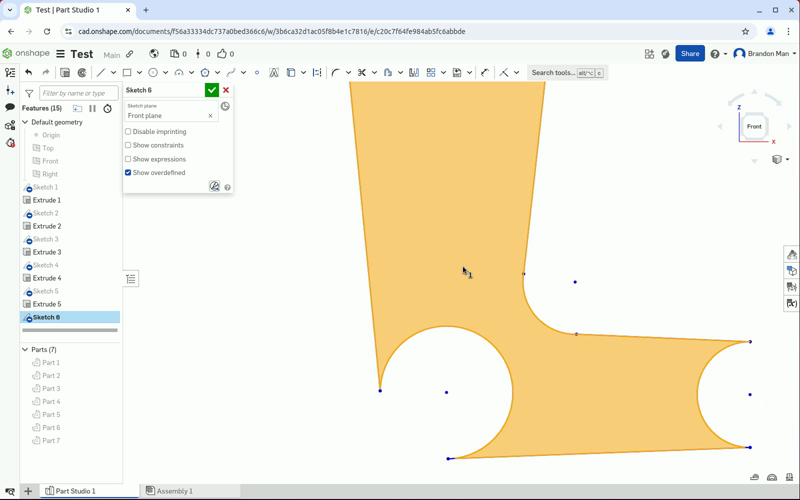
scroll(-6)
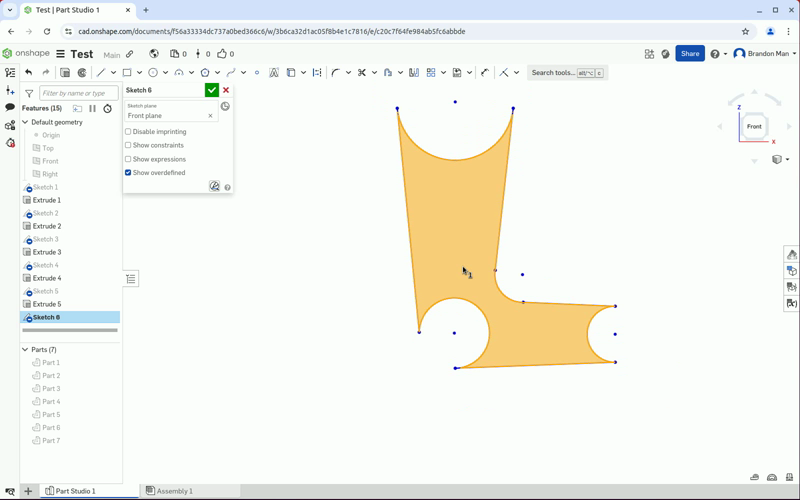
scroll(-6)
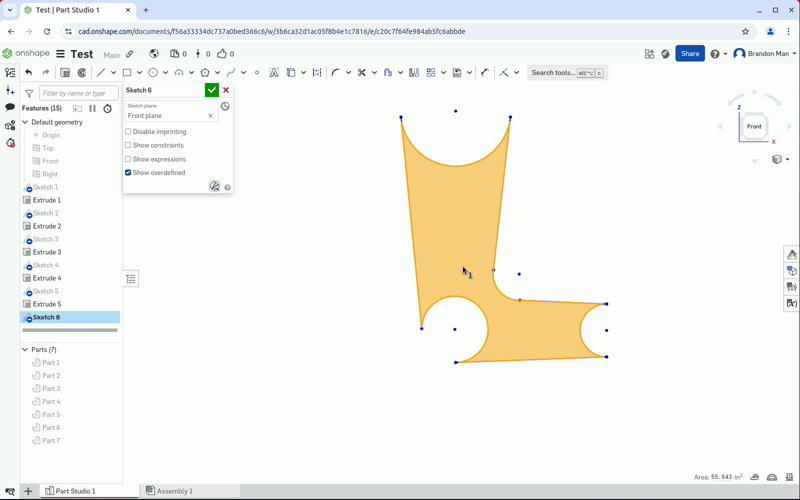
scroll(-6)
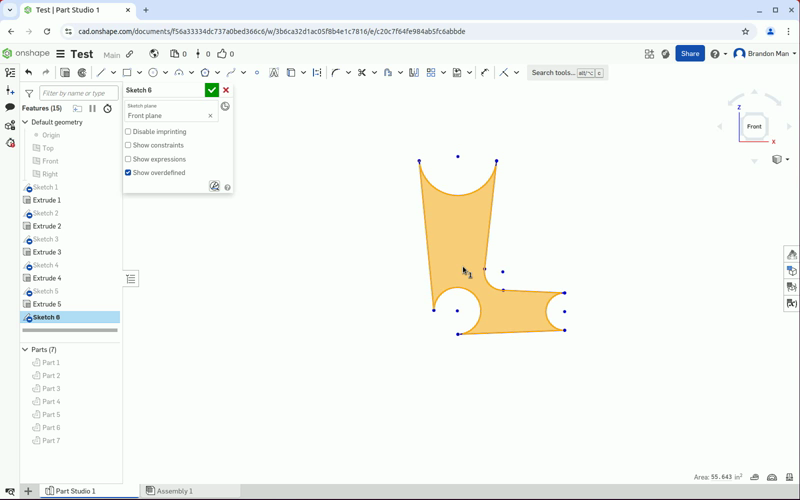
scroll(-6)
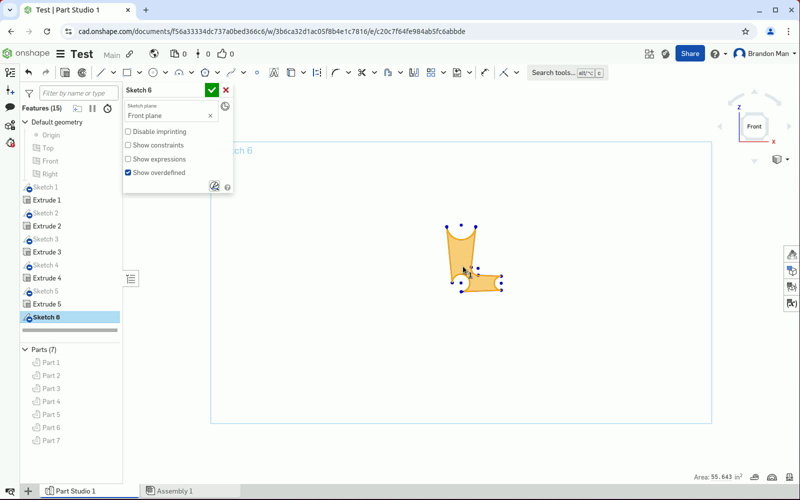
mouse_move(73, 352)
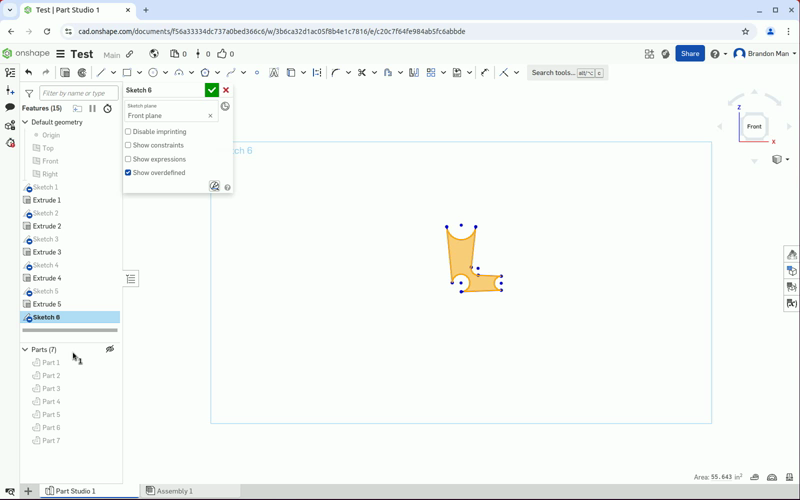
key(shift+y)
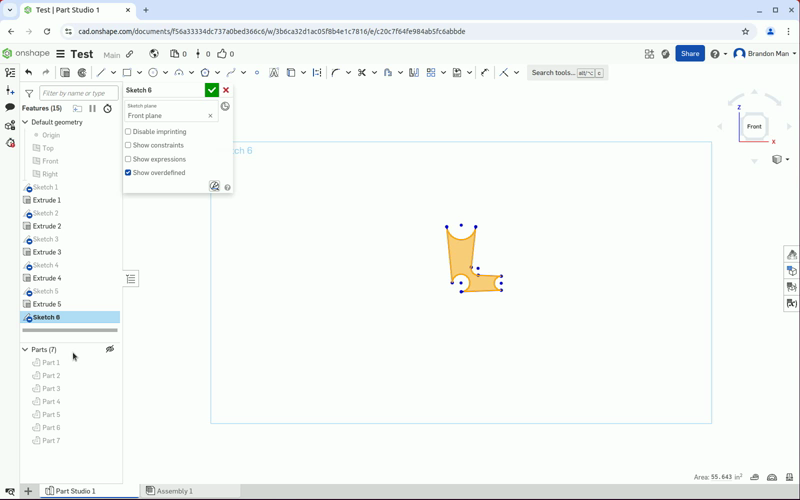
key(shift+e)
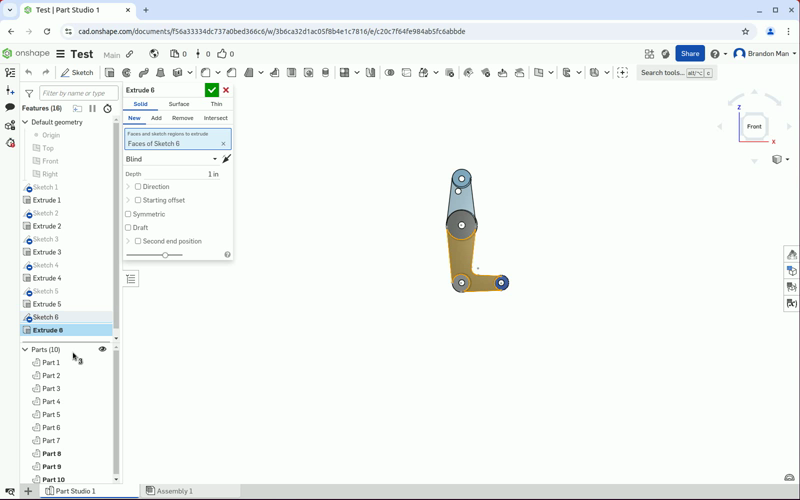
mouse_move(143, 106)
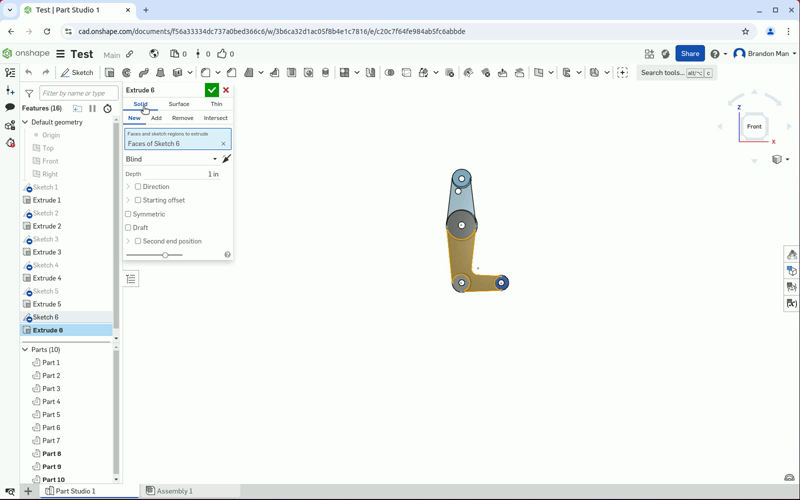
click(143, 106)
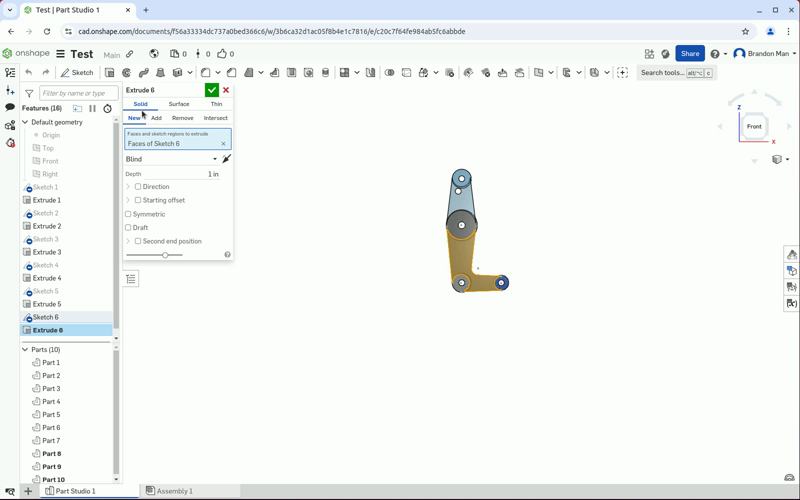
mouse_move(137, 120)
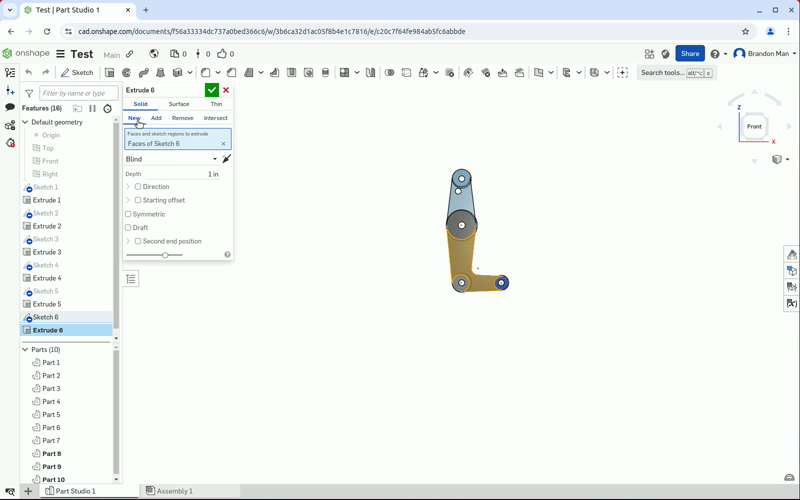
click(137, 120)
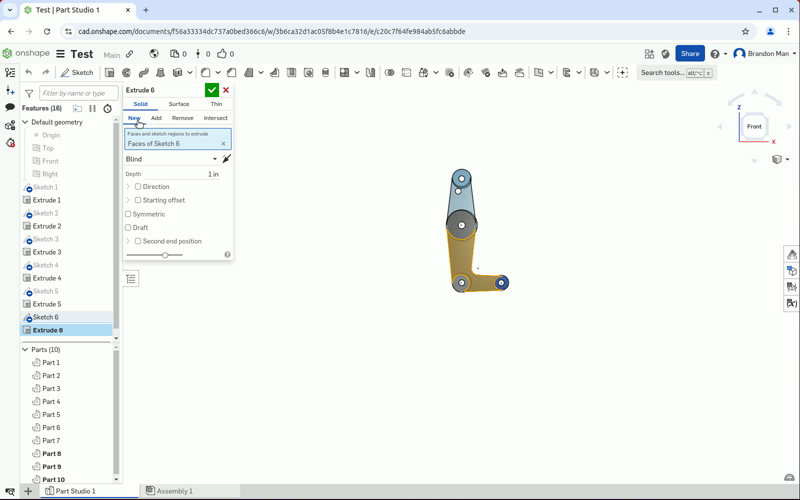
key(tab, 4)
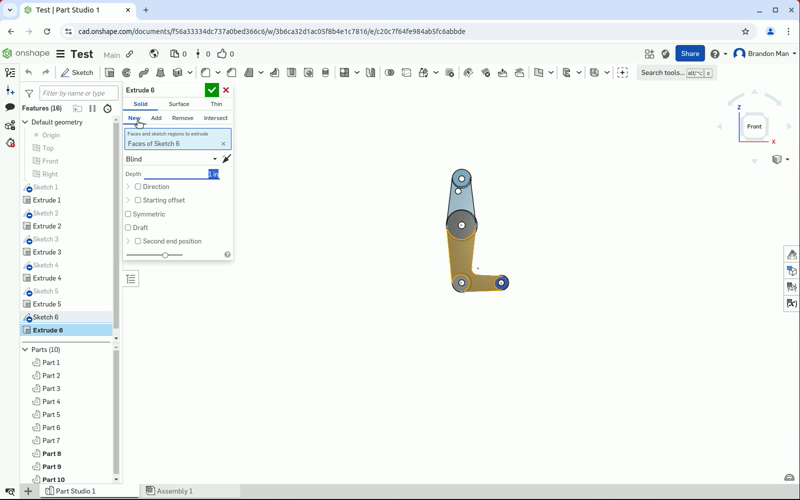
text(-0.481)
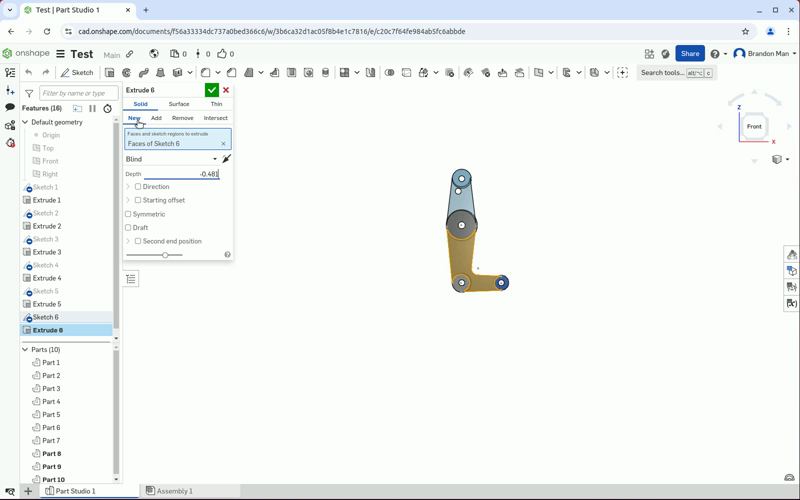
key(enter)
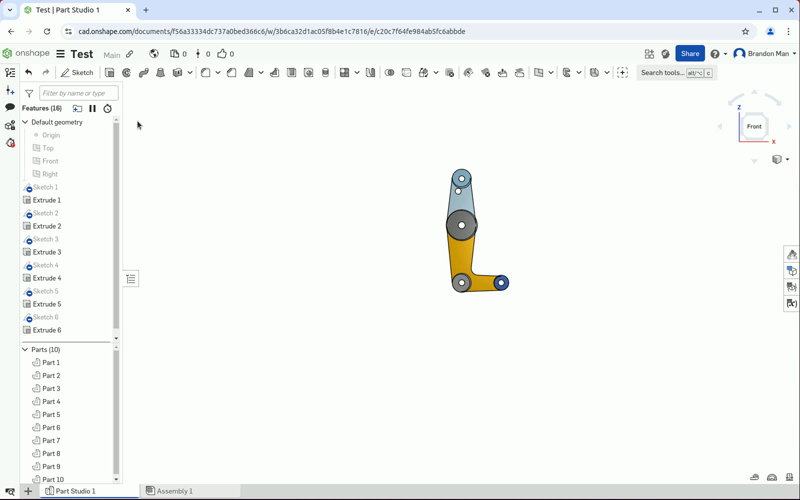
key(shift+h)
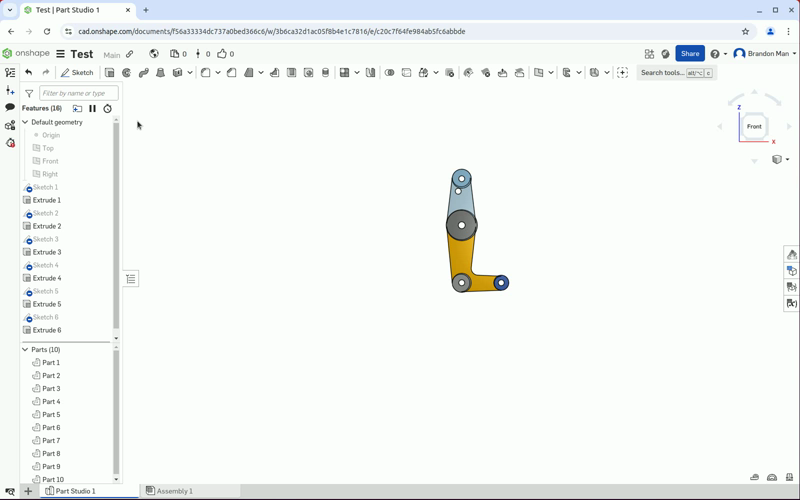
key(shift+h)
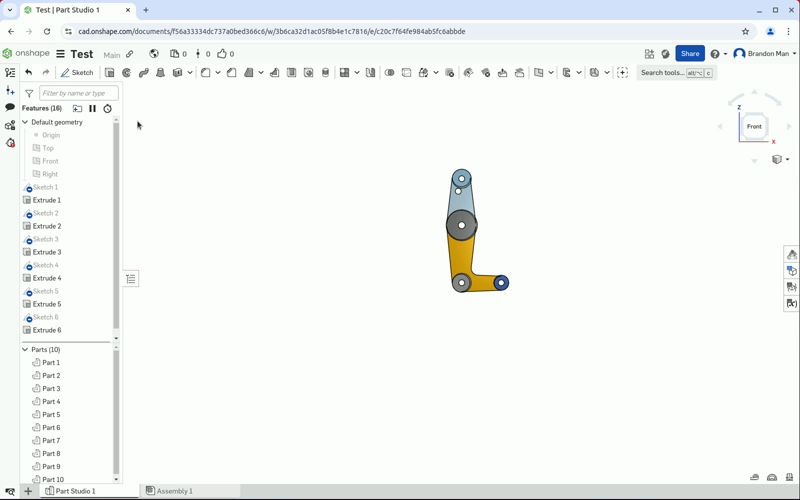
key(shift+7)
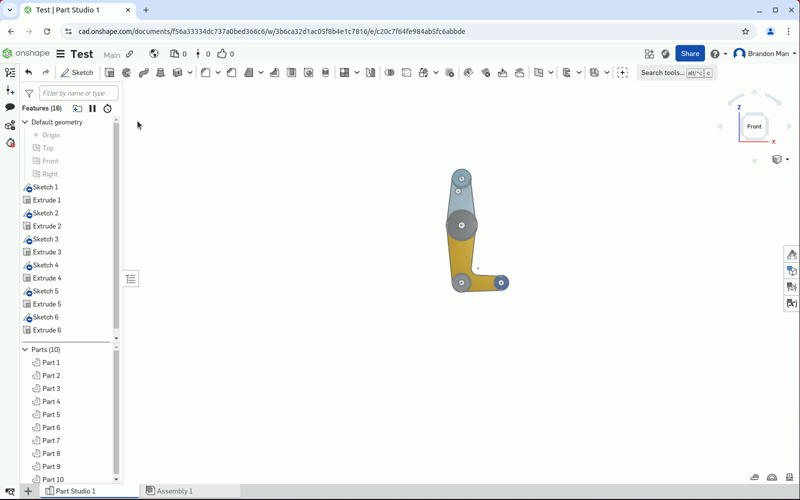
key(left, 2)
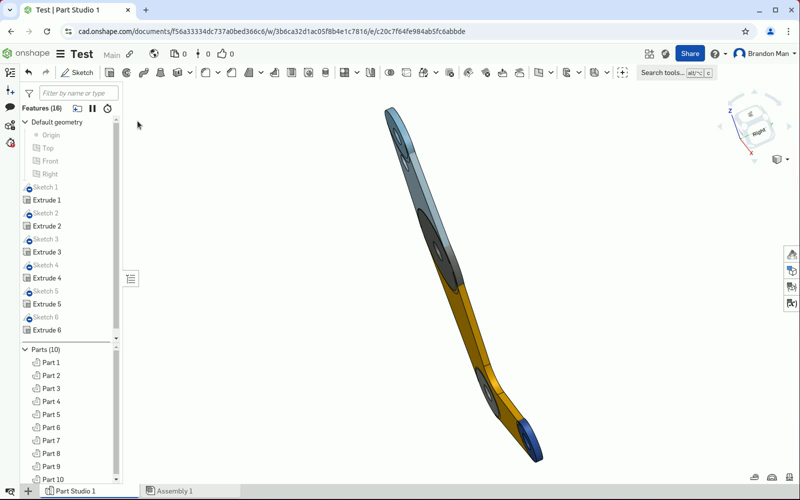
key(down, 2)
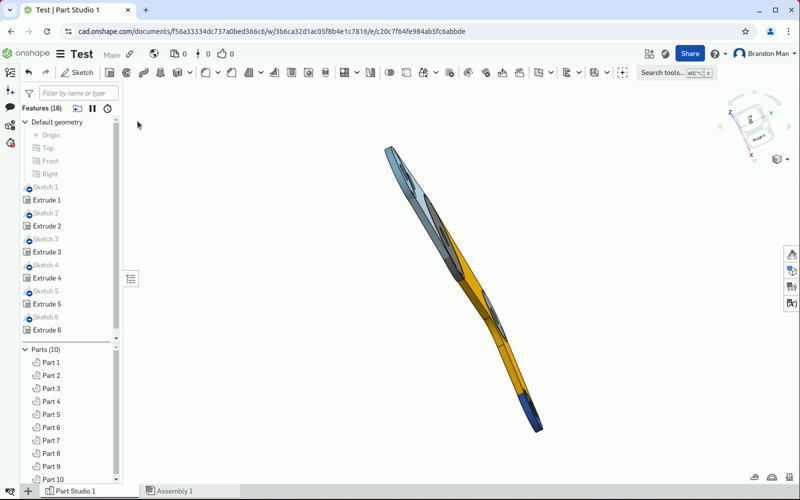
key(up, 2)
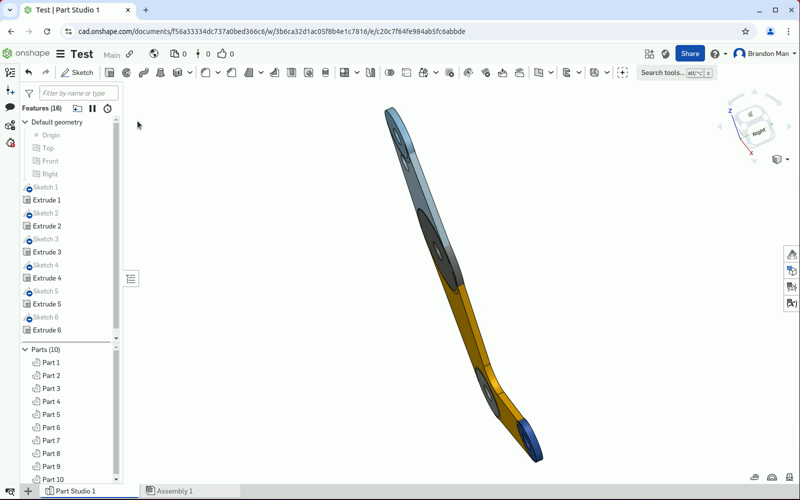
key(right, 2)
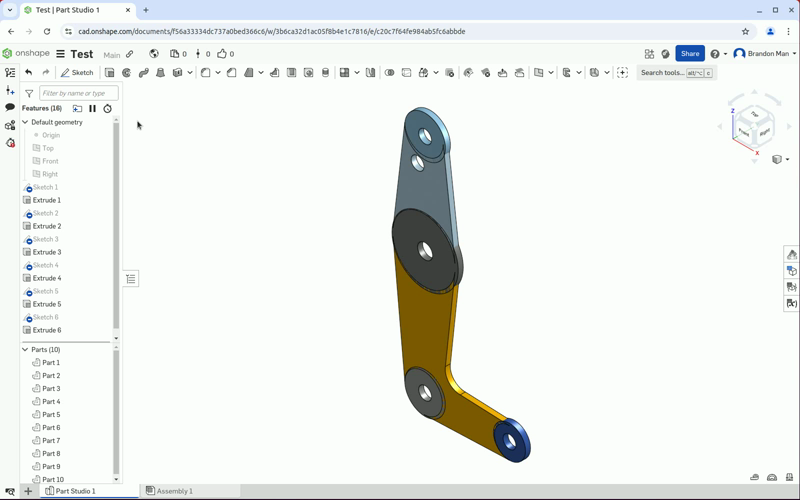
mouse_move(69, 189)
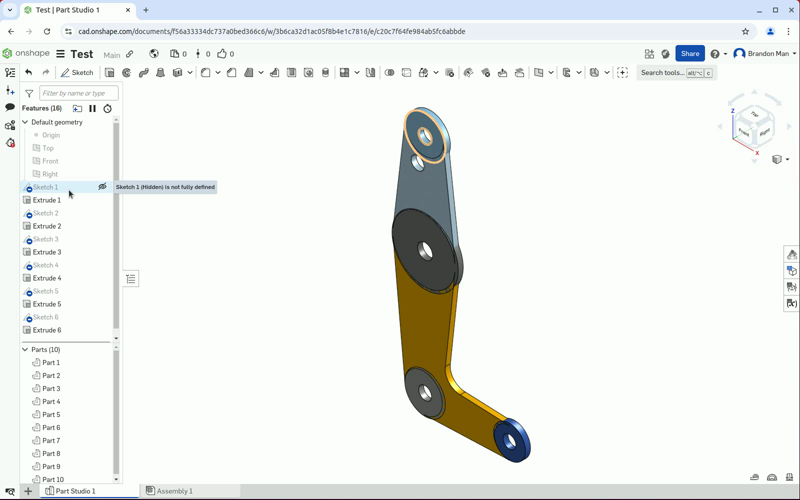
click(69, 189)